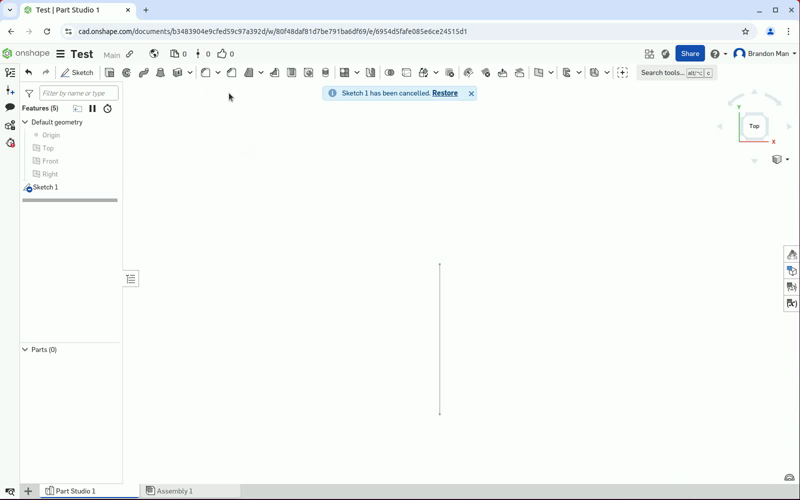
key(shift+h)
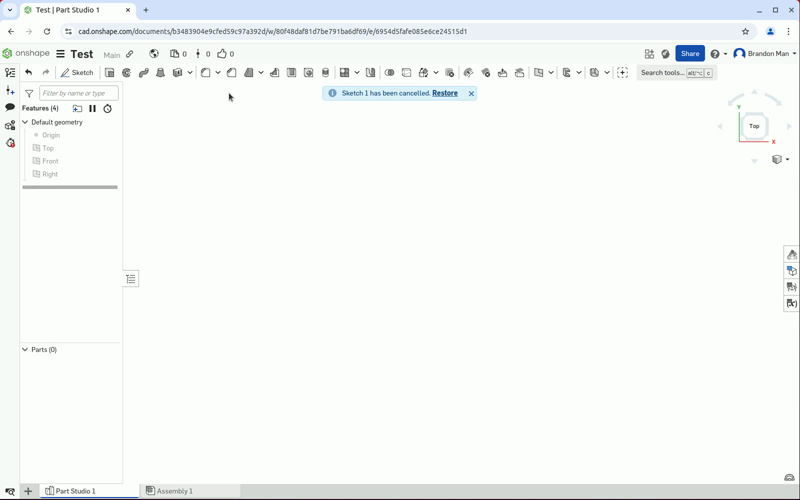
key(shift+s)
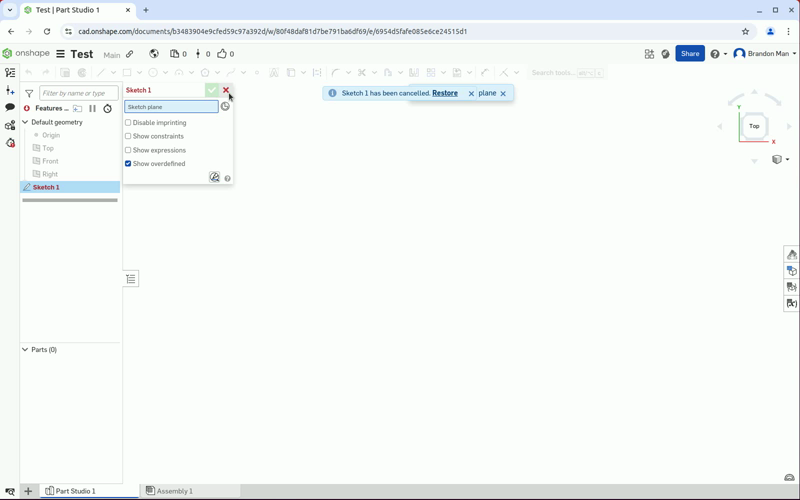
mouse_move(73, 150)
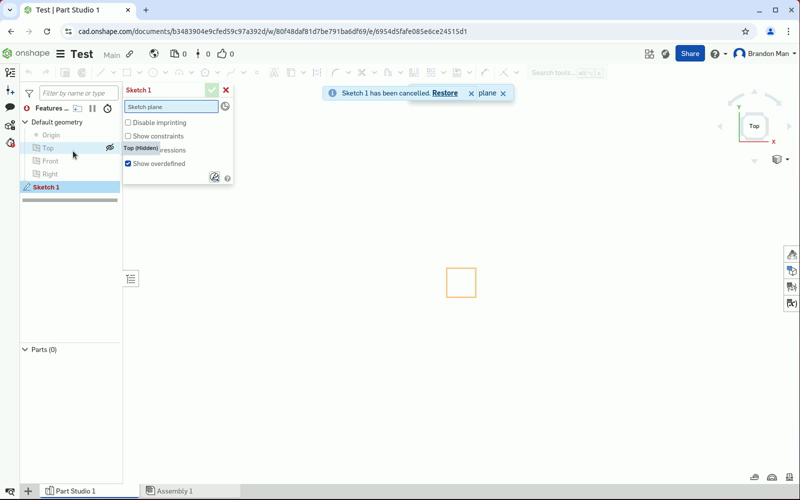
click(73, 150)
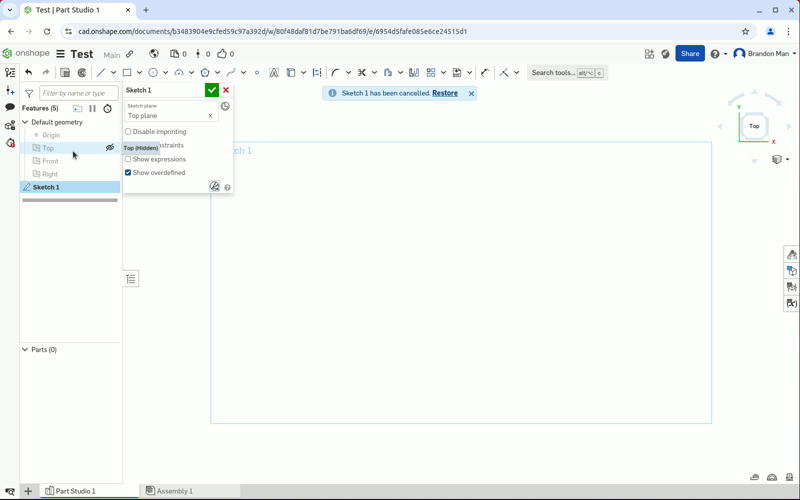
mouse_move(73, 352)
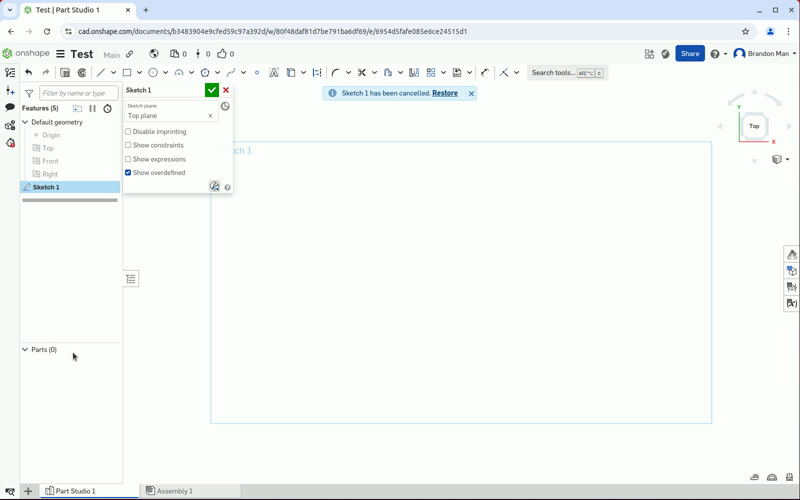
key(y)
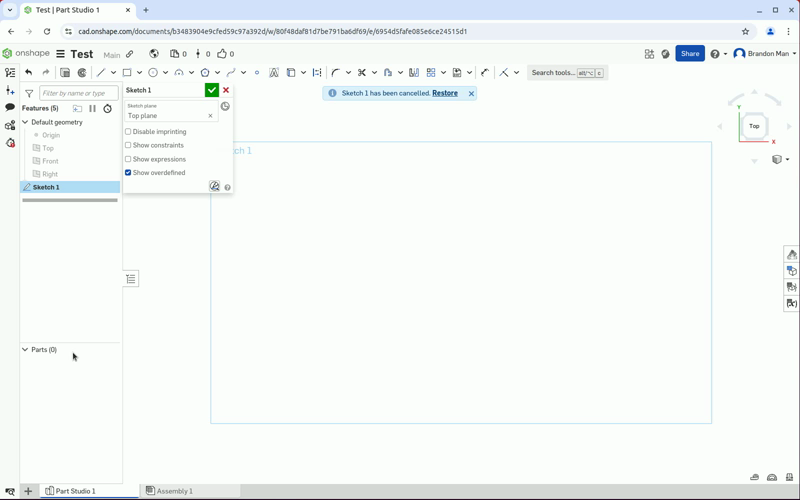
key(l)
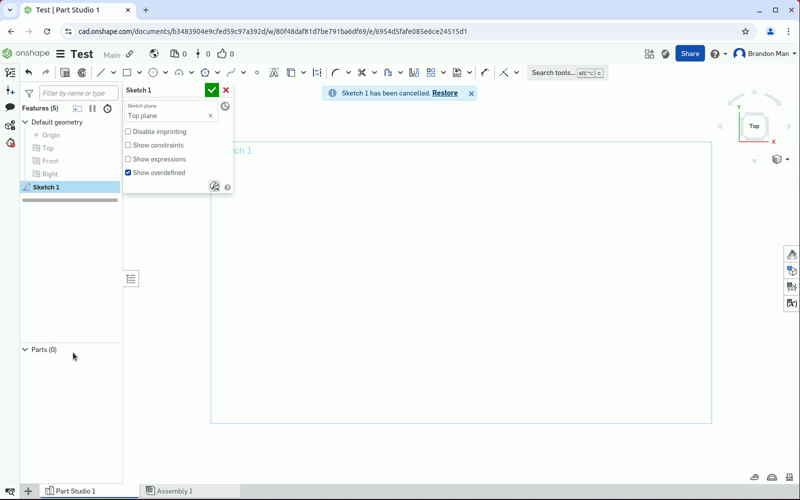
key_down(shift)
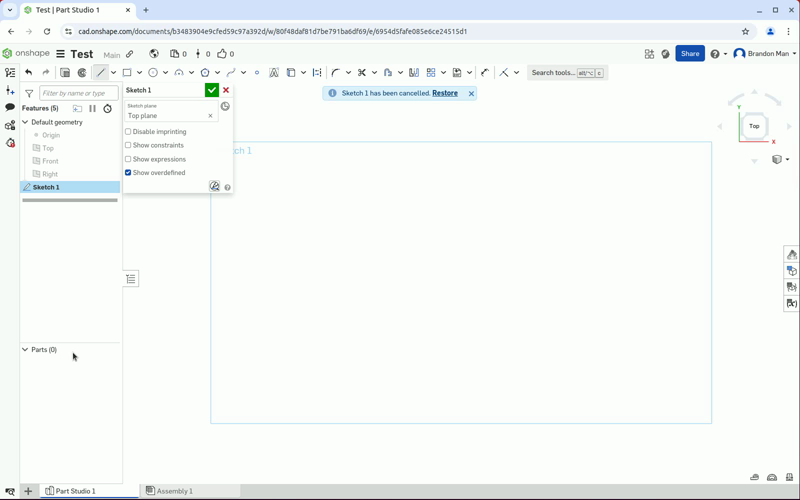
mouse_move(424, 282)
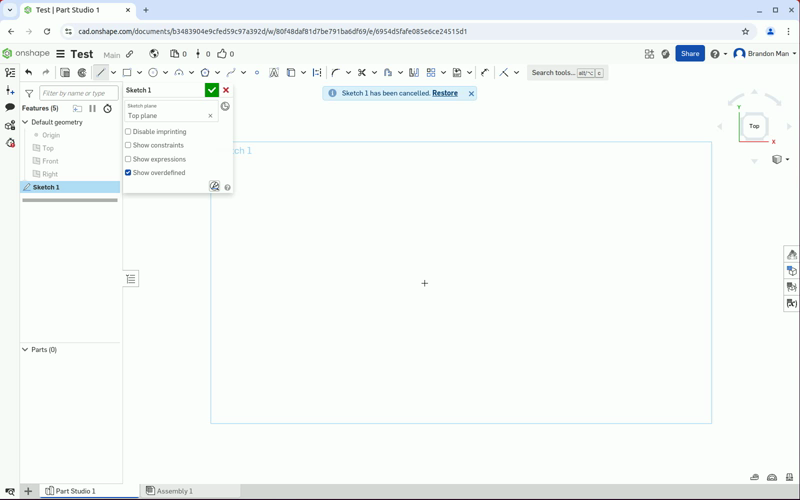
click(424, 282)
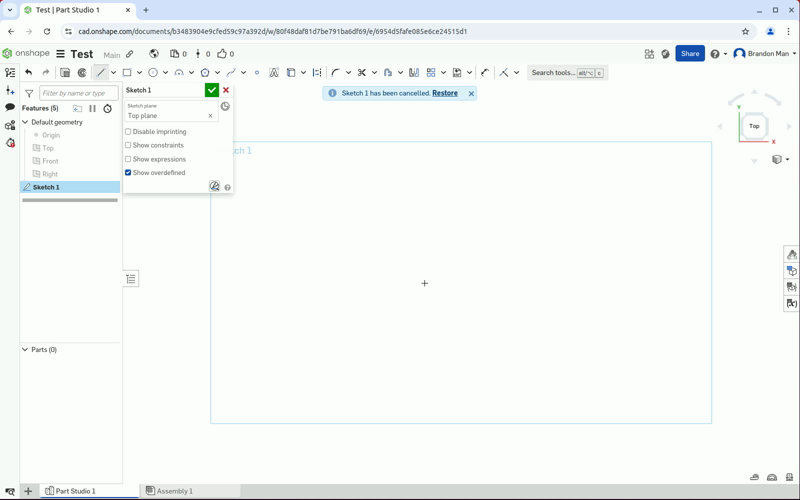
key_up(shift)
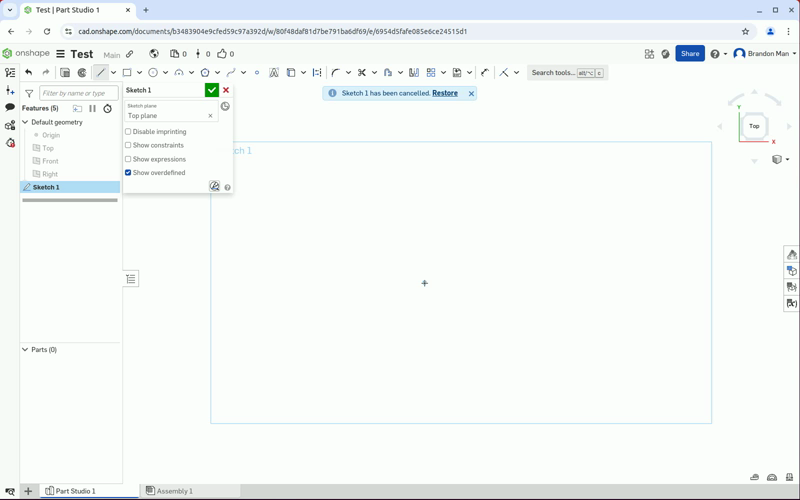
key_down(shift)
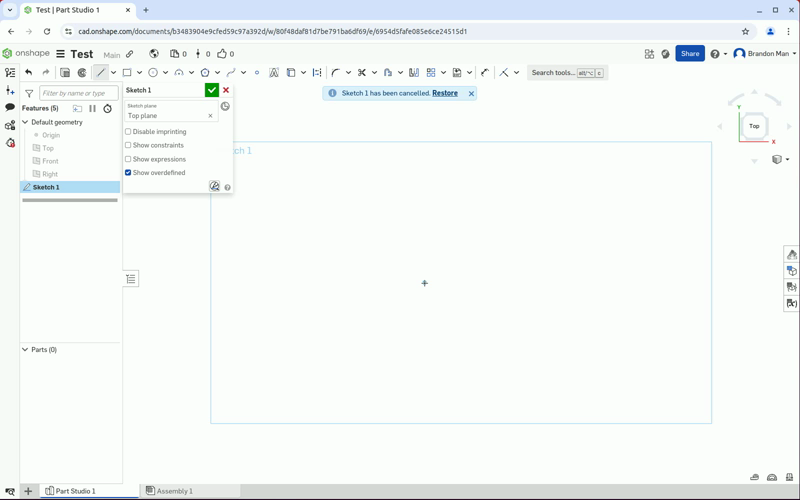
mouse_move(454, 282)
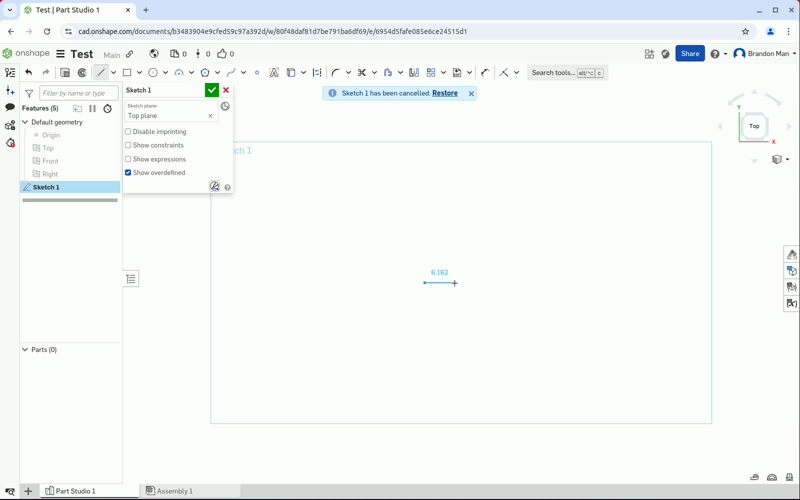
mouse_move(461, 282)
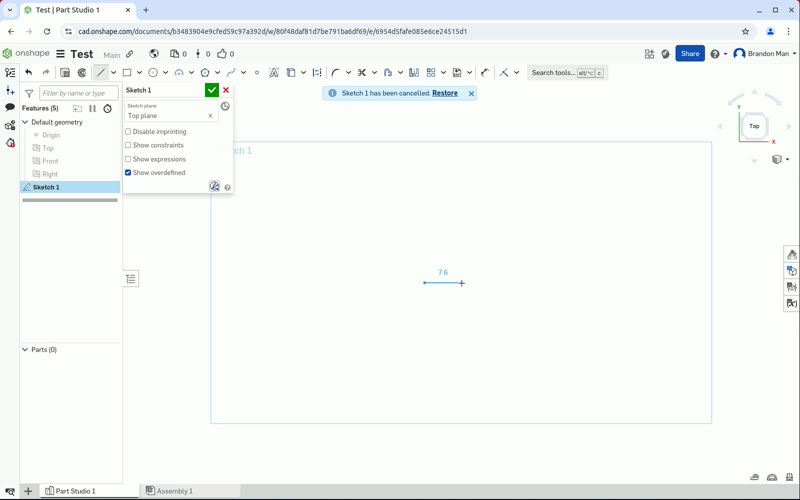
click(461, 282)
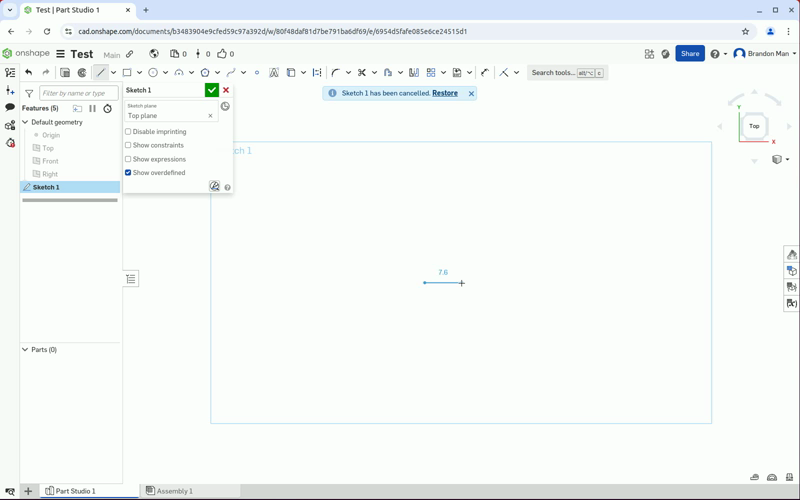
key_up(shift)
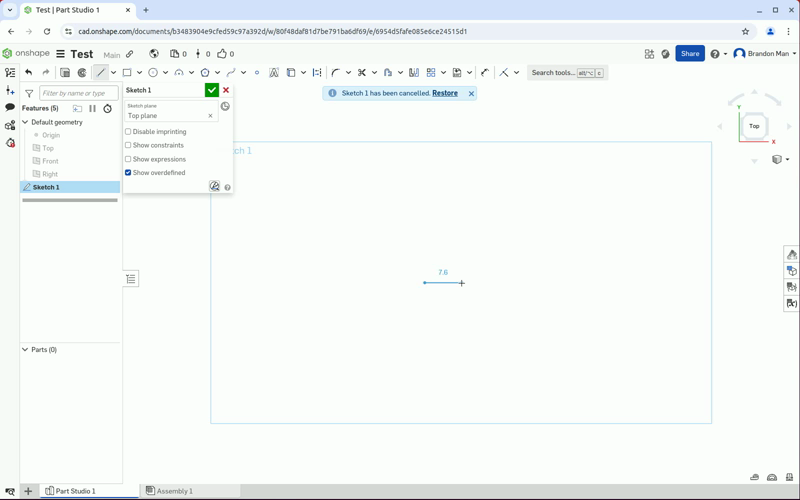
key_down(shift)
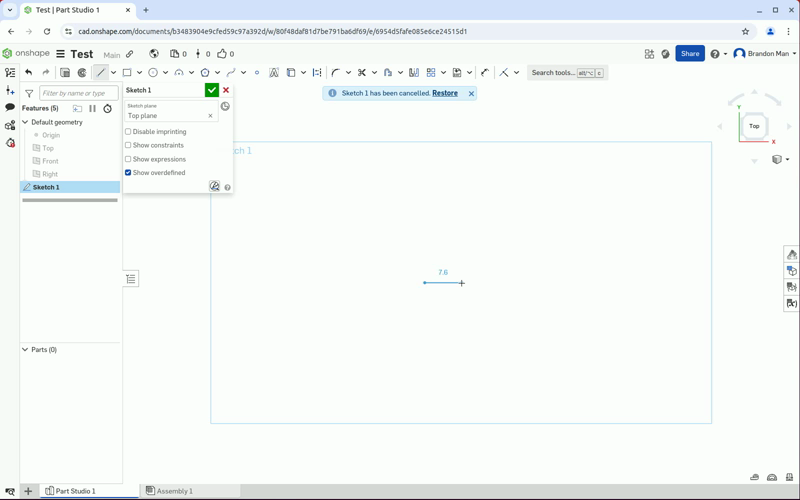
mouse_move(491, 282)
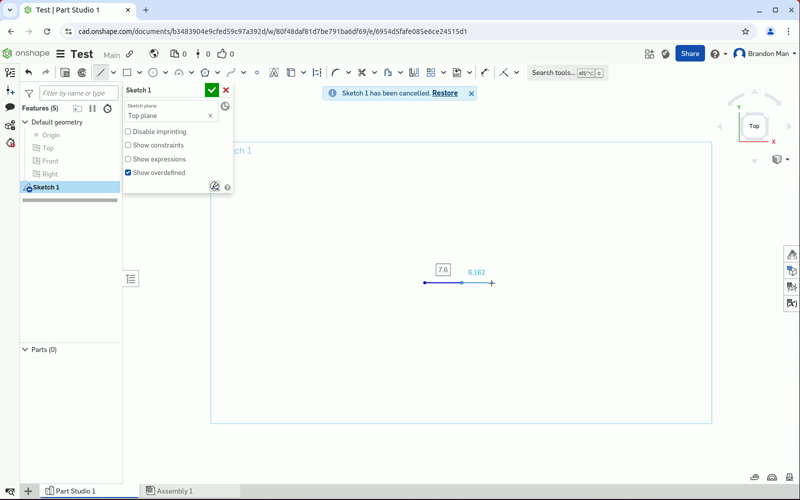
mouse_move(461, 279)
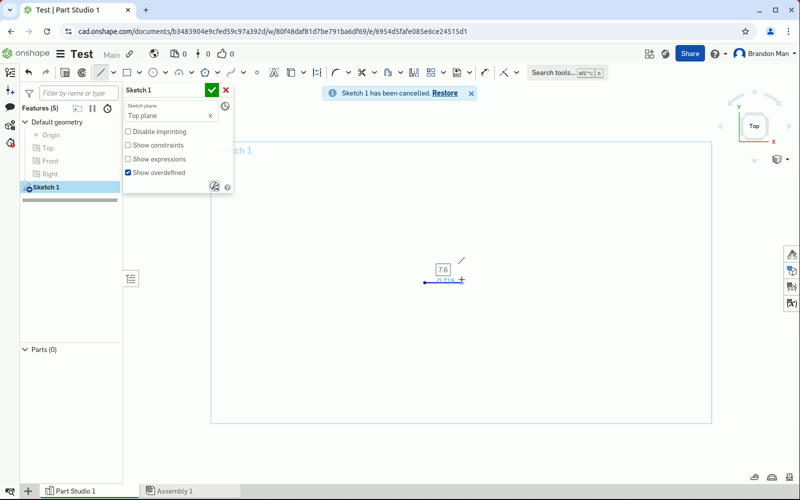
scroll(6)
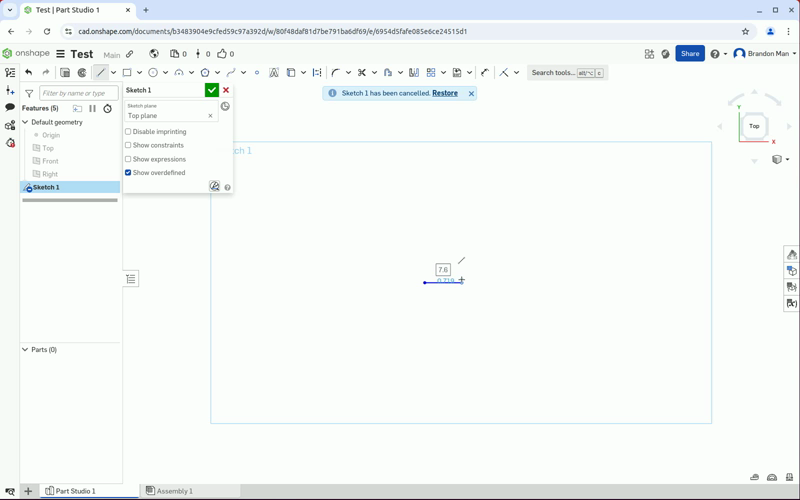
scroll(6)
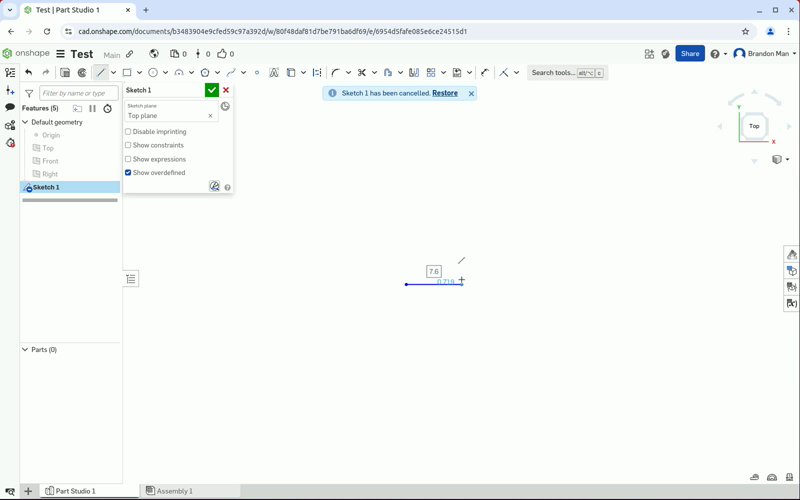
scroll(6)
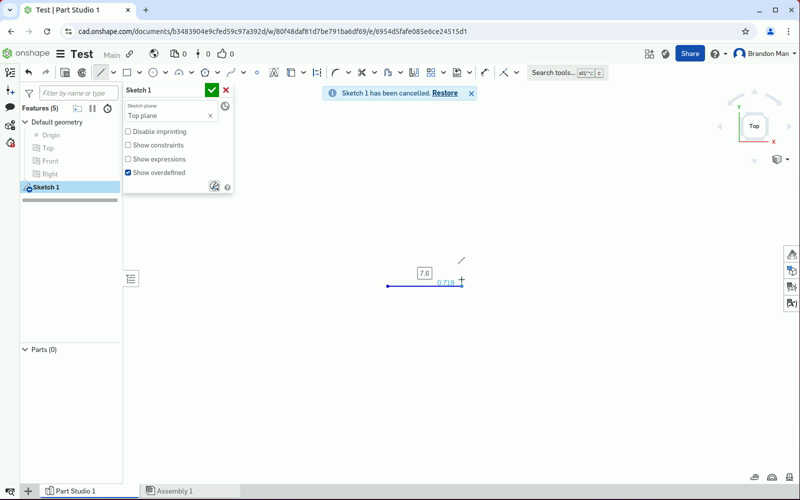
scroll(6)
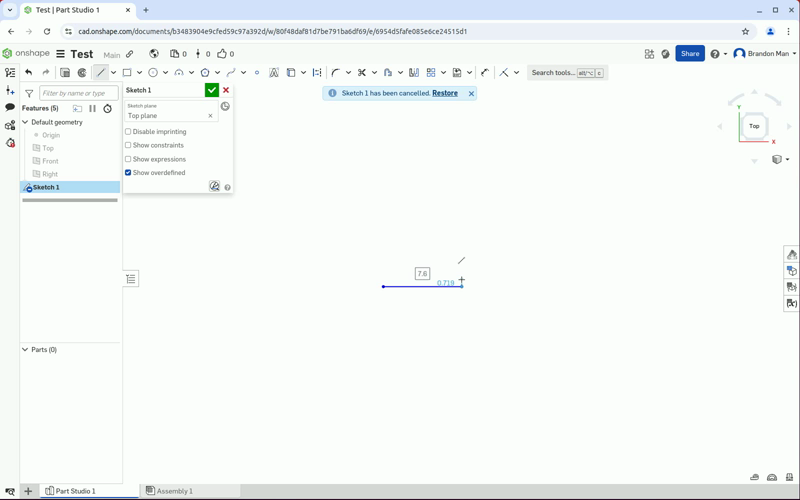
scroll(6)
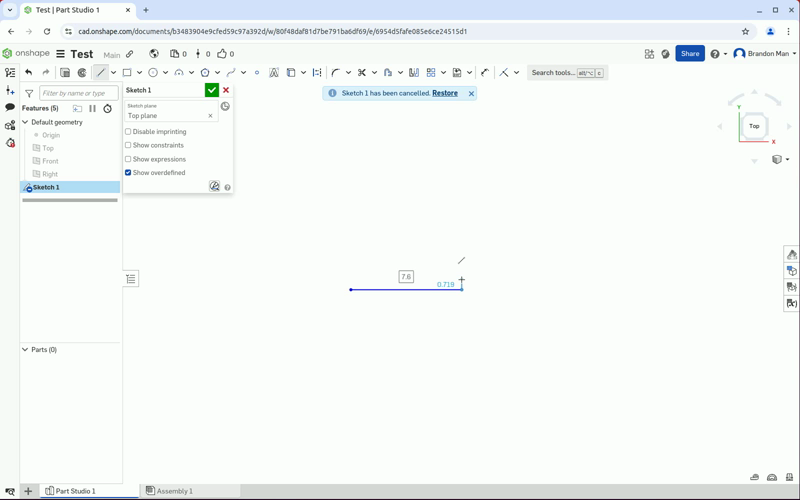
scroll(6)
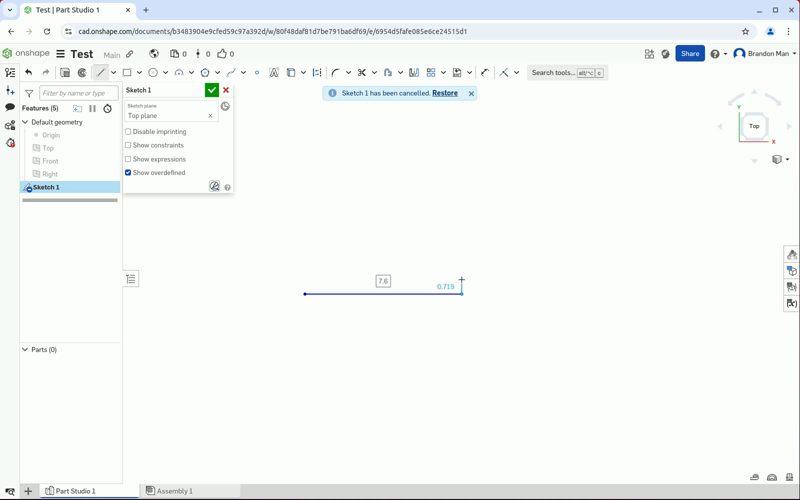
scroll(6)
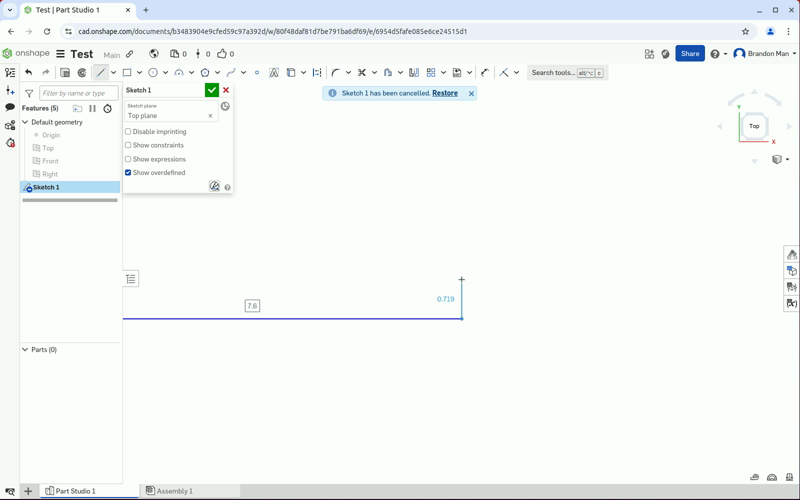
click(461, 279)
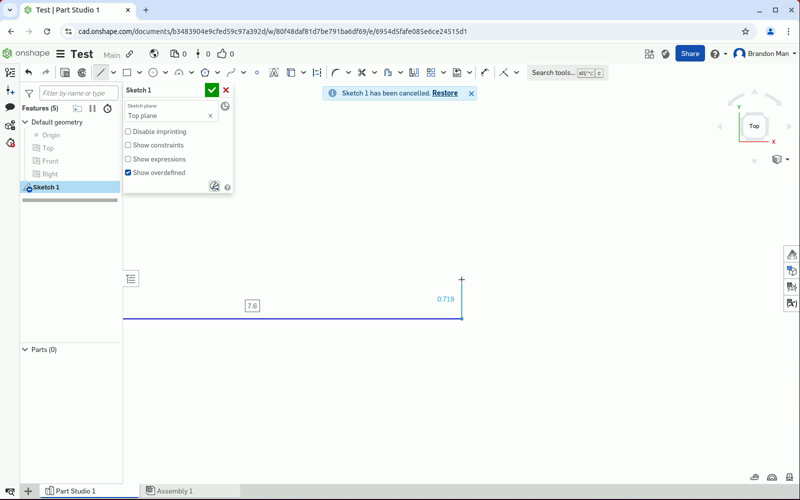
scroll(-6)
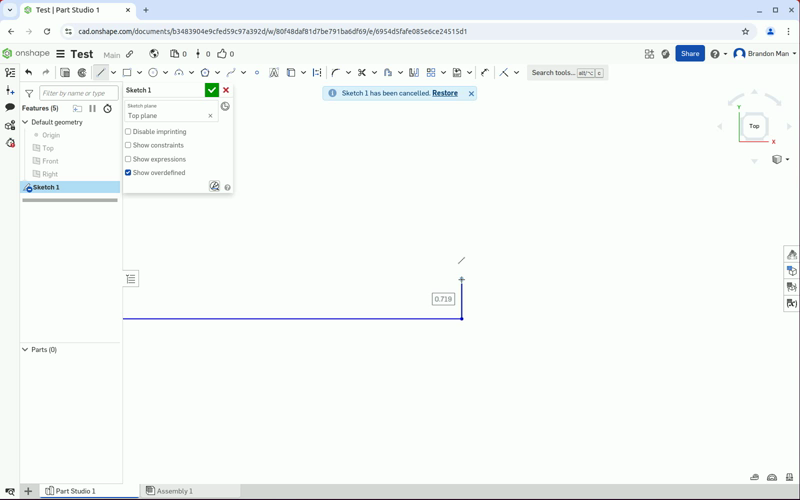
scroll(-6)
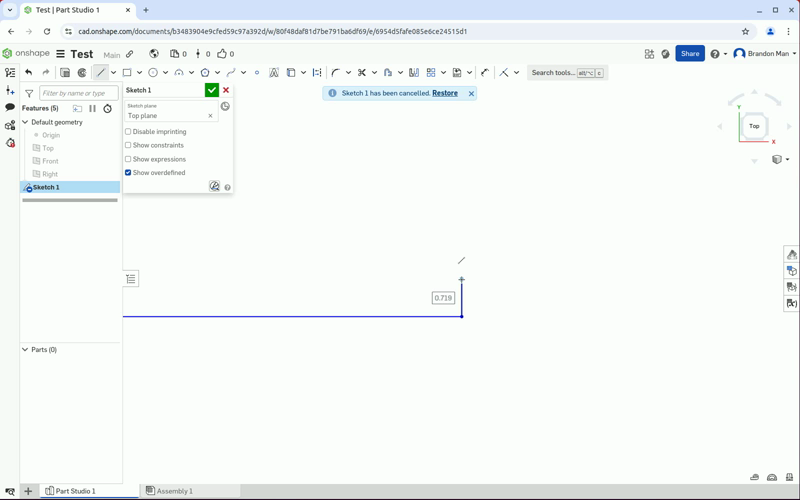
scroll(-6)
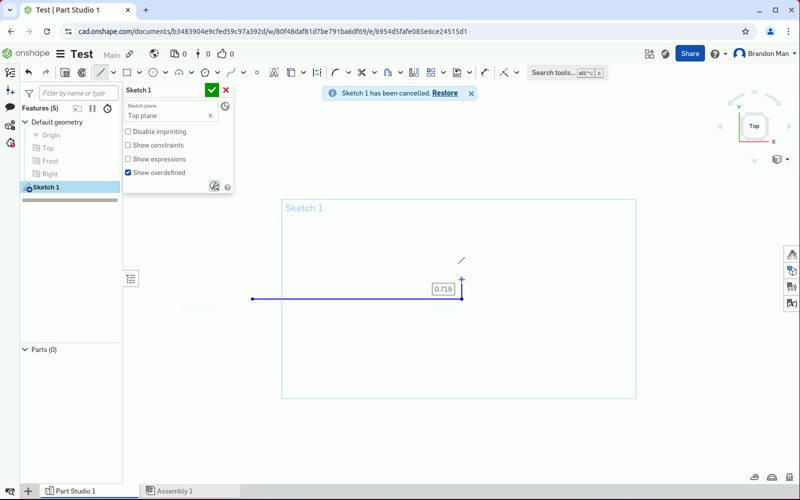
scroll(-6)
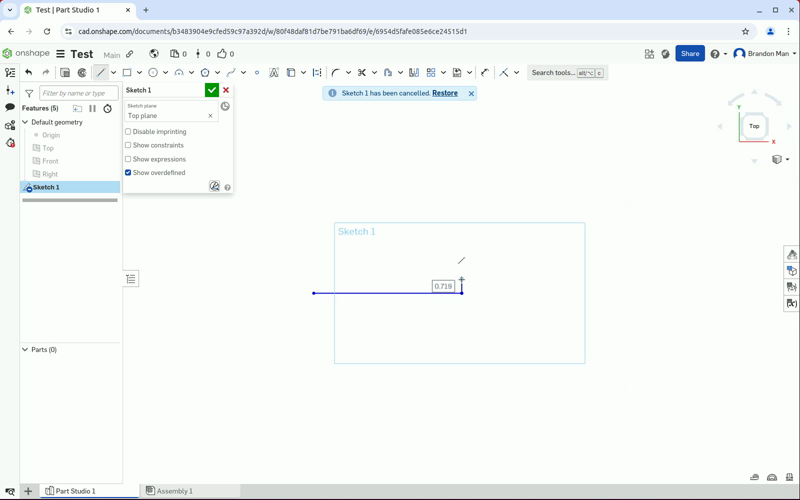
scroll(-6)
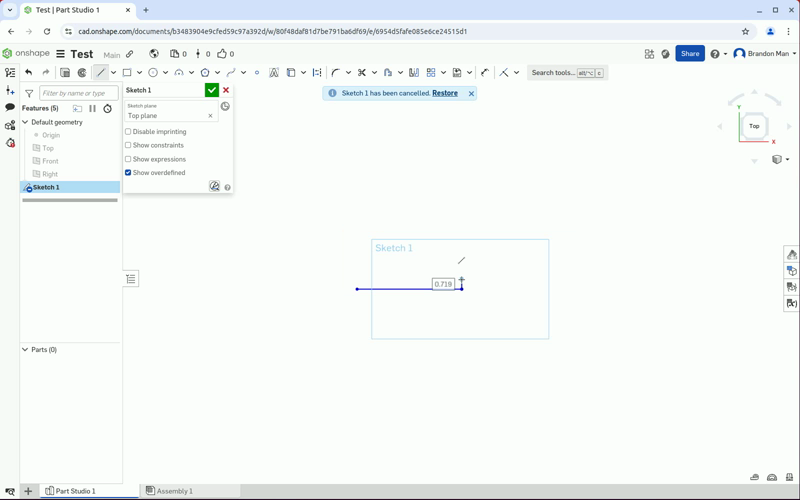
scroll(-6)
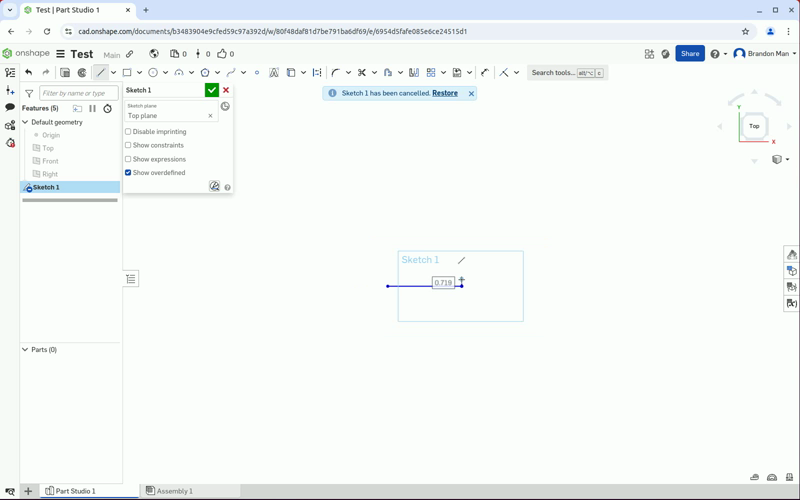
scroll(-6)
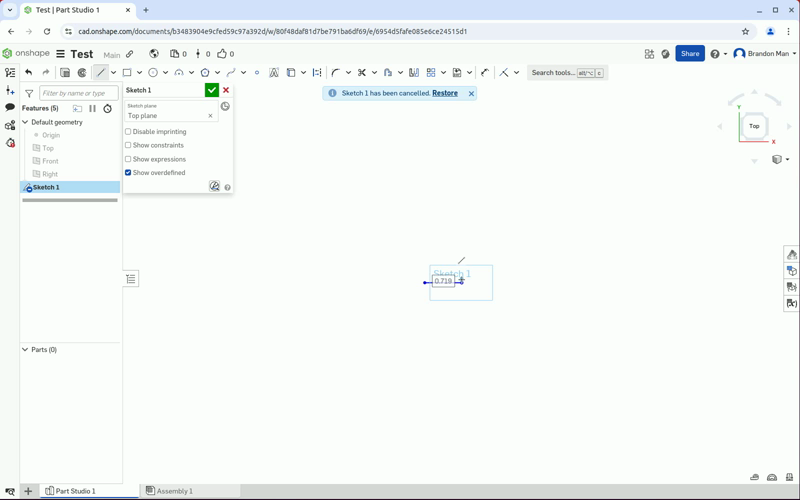
key_up(shift)
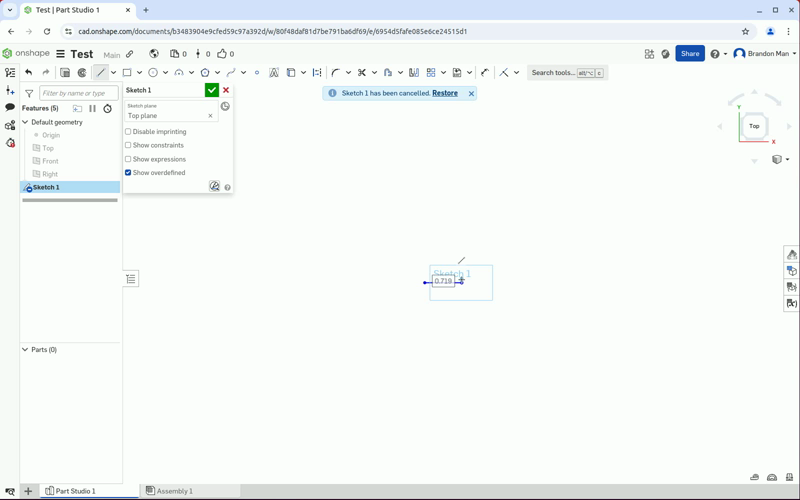
key_down(shift)
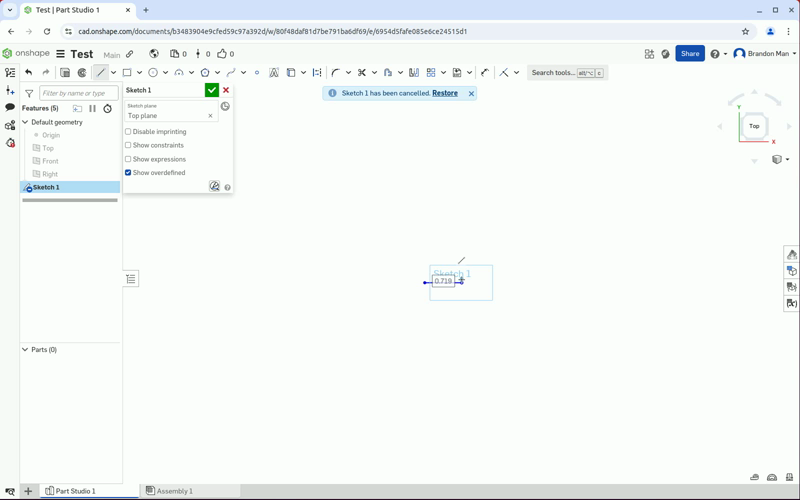
mouse_move(491, 279)
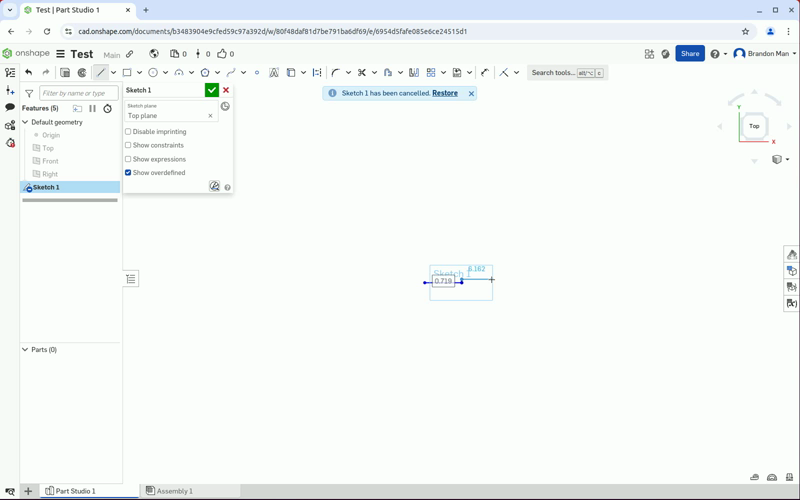
mouse_move(424, 279)
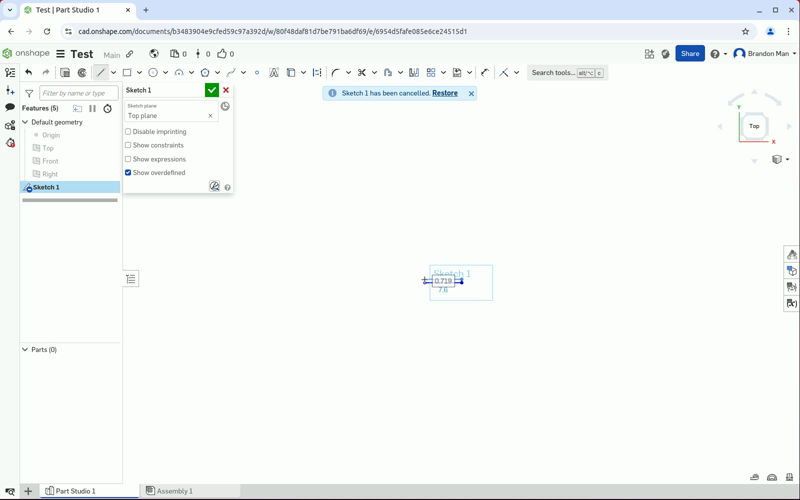
scroll(6)
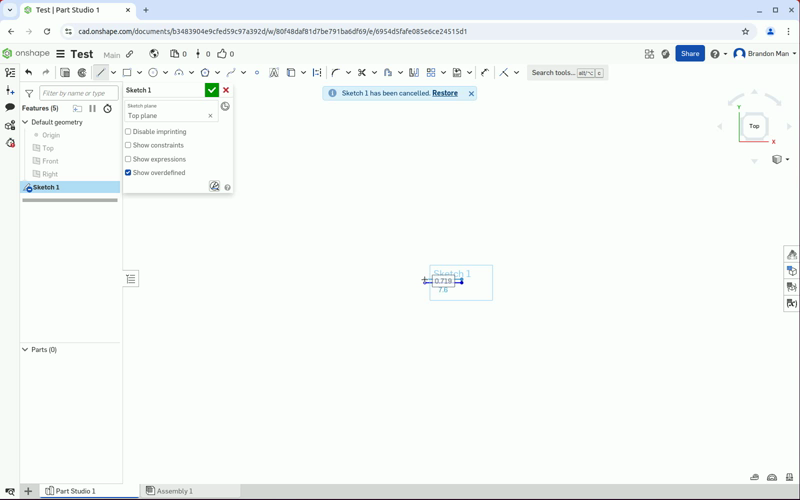
scroll(6)
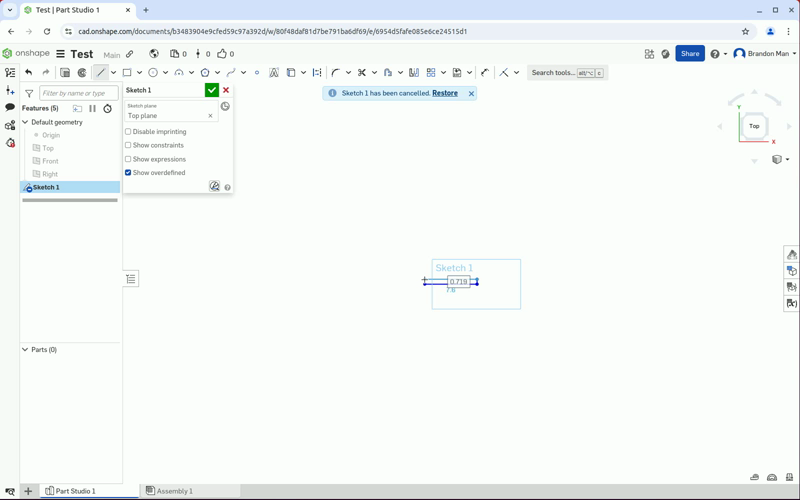
scroll(6)
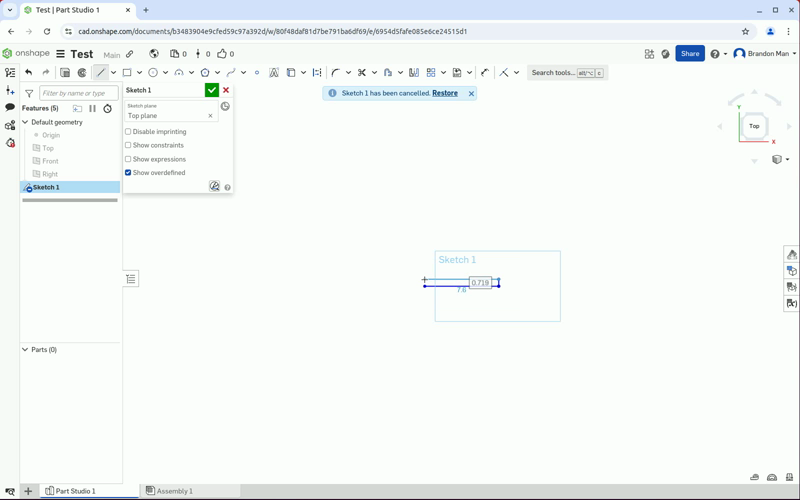
scroll(6)
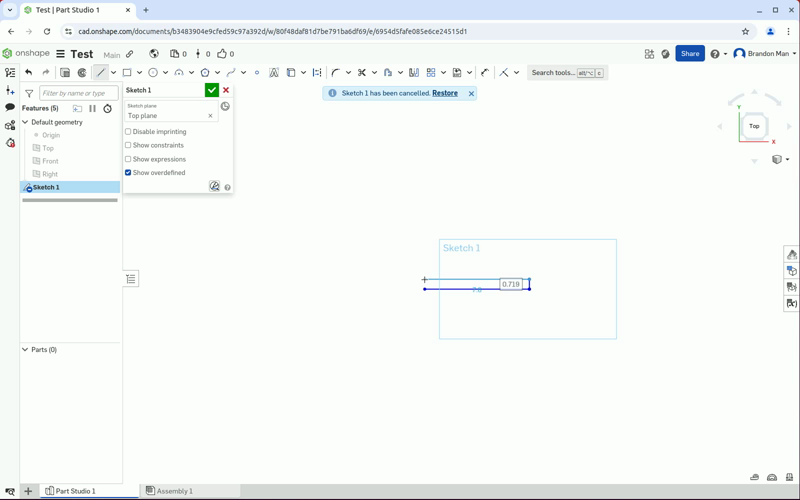
scroll(6)
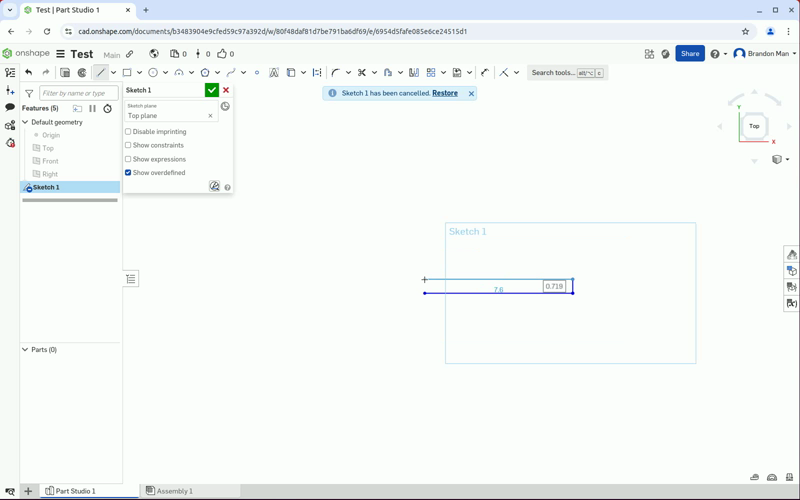
scroll(6)
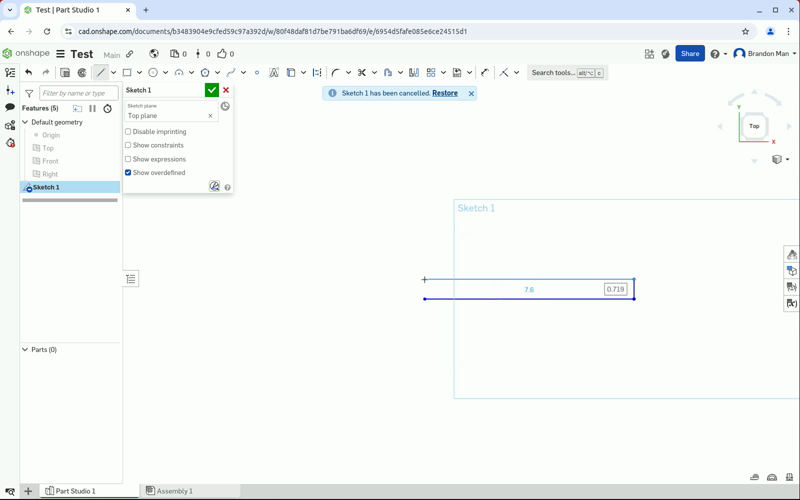
scroll(6)
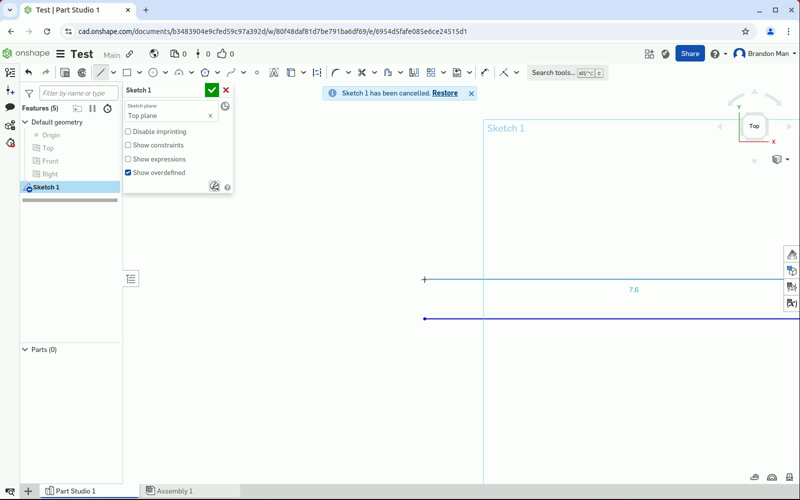
click(424, 279)
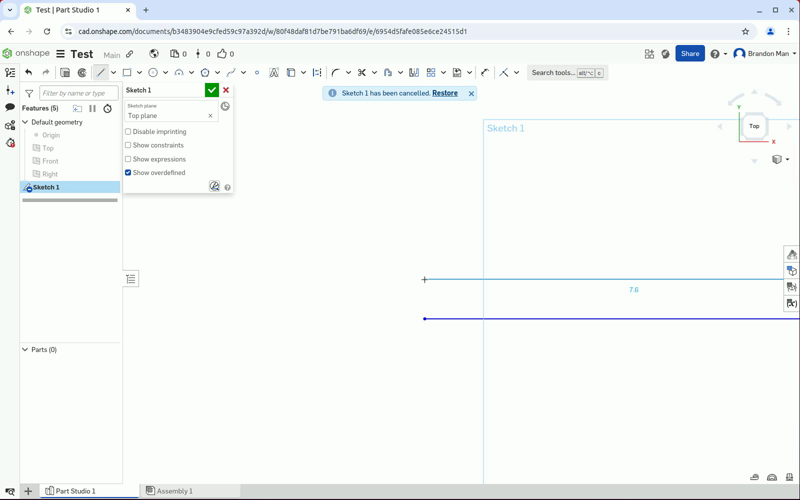
scroll(-6)
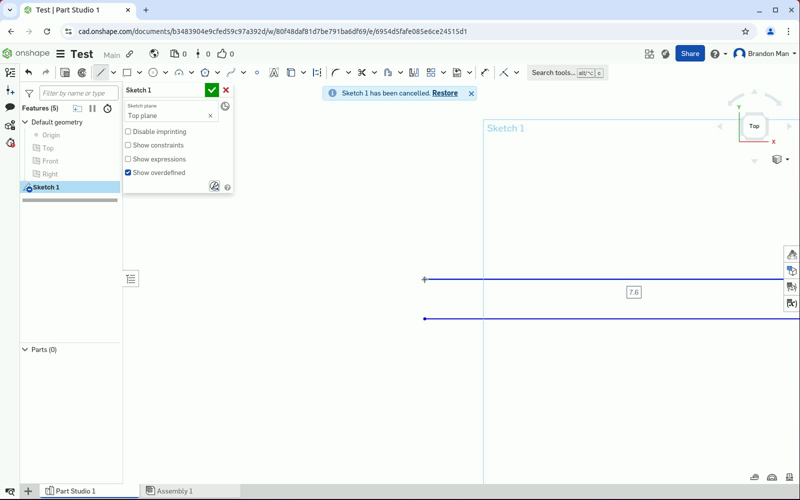
scroll(-6)
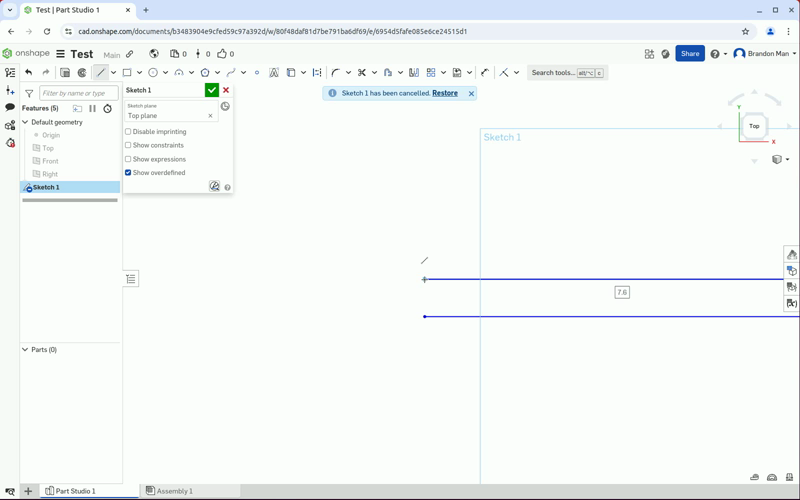
scroll(-6)
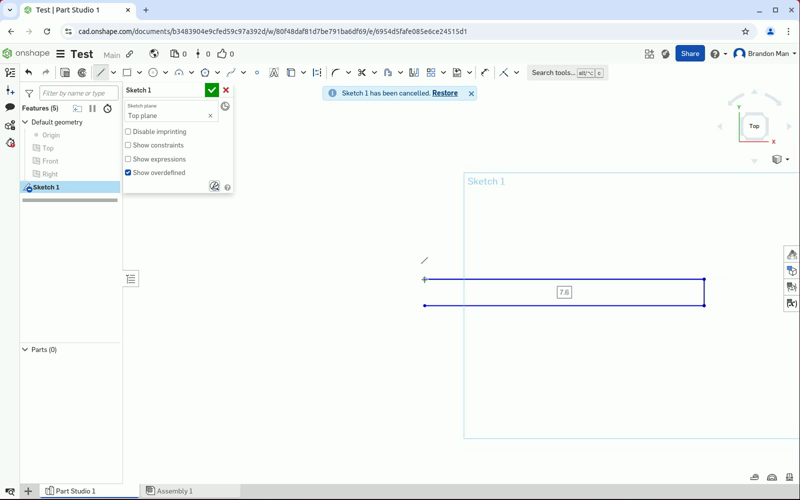
scroll(-6)
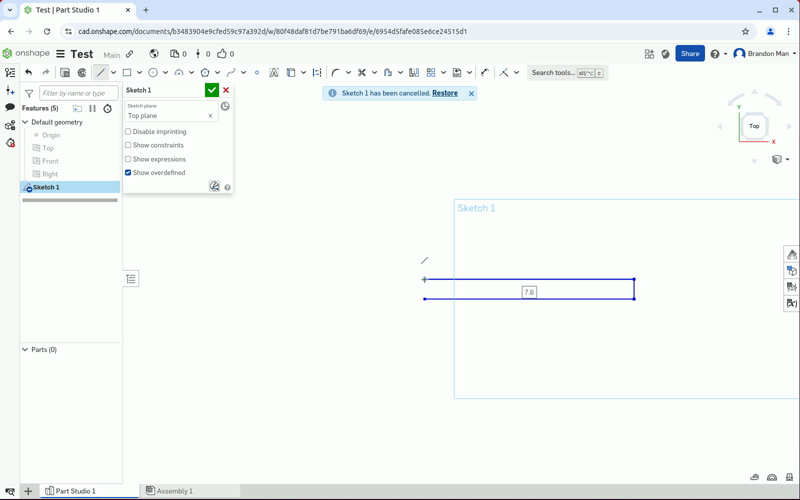
scroll(-6)
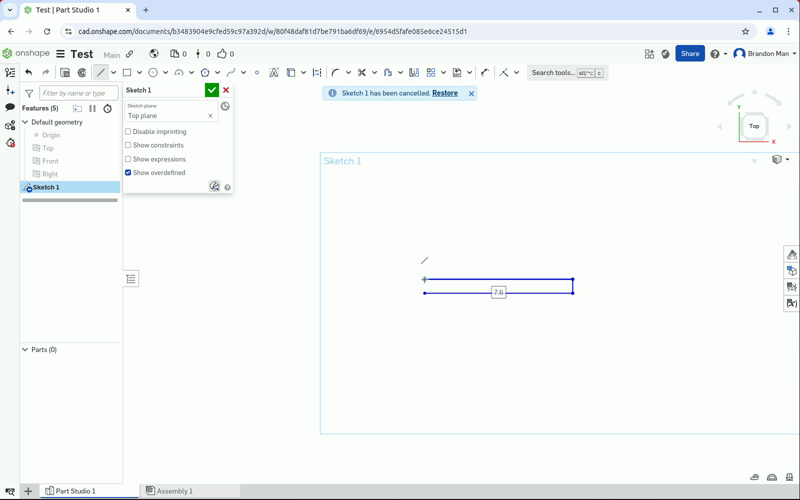
scroll(-6)
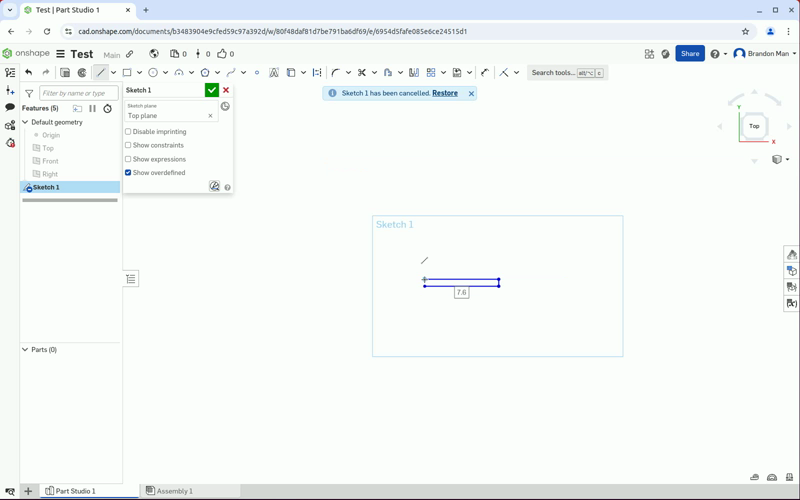
scroll(-6)
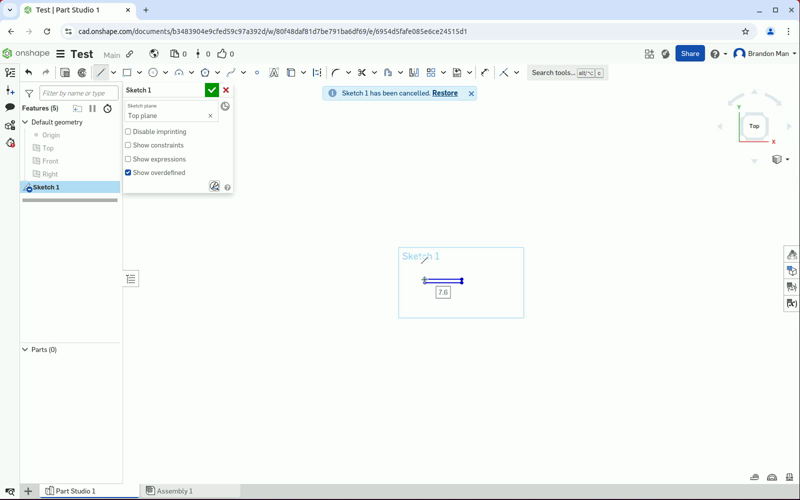
key_up(shift)
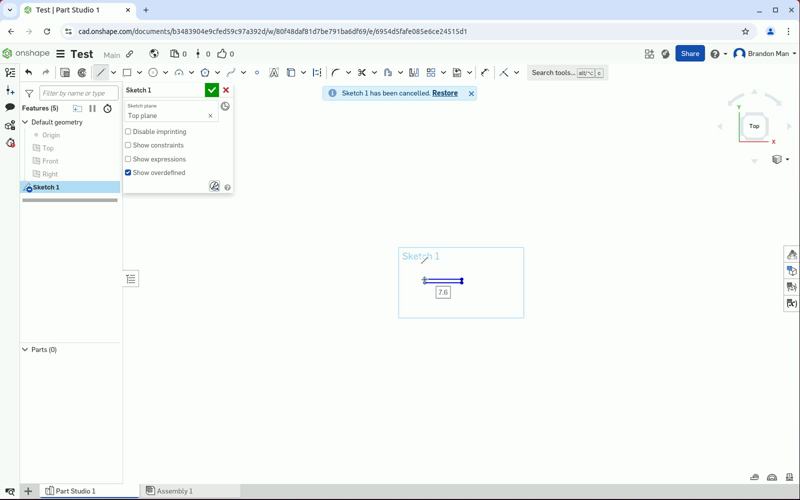
mouse_move(454, 279)
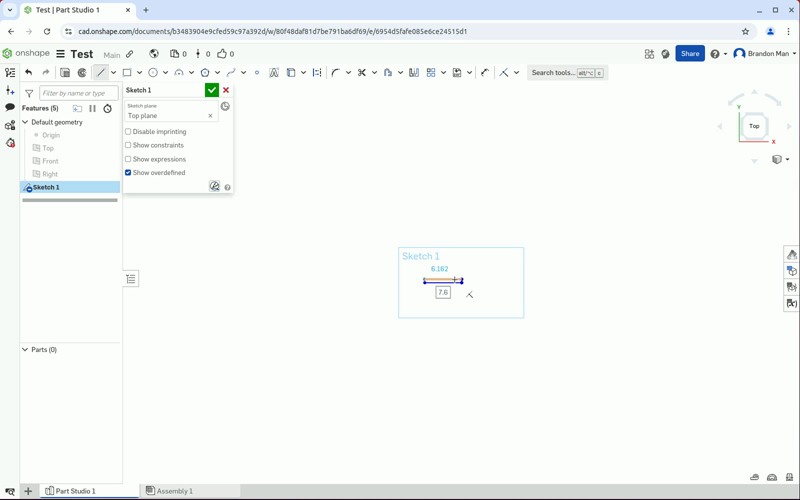
key_down(shift)
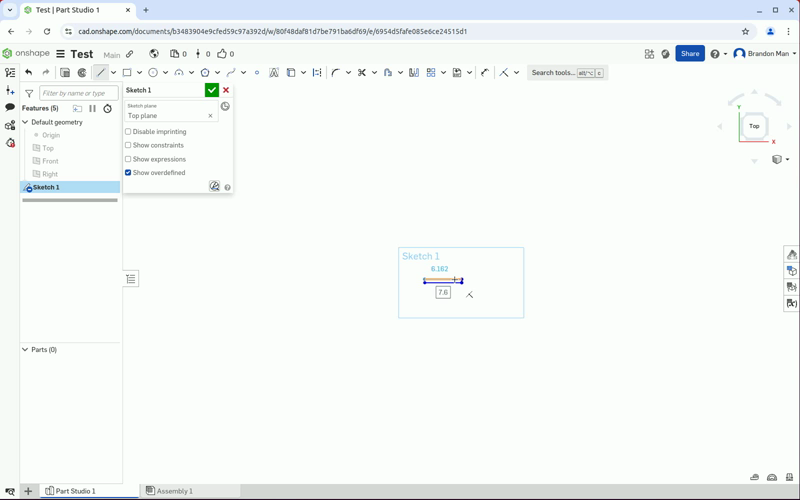
mouse_move(424, 282)
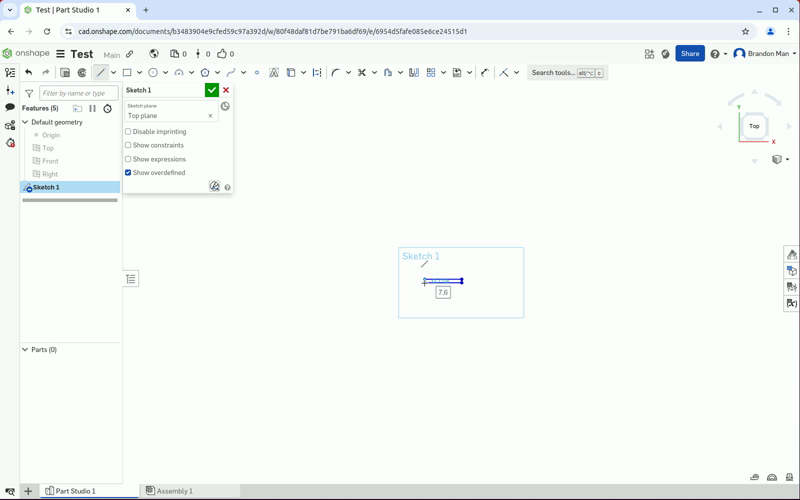
scroll(6)
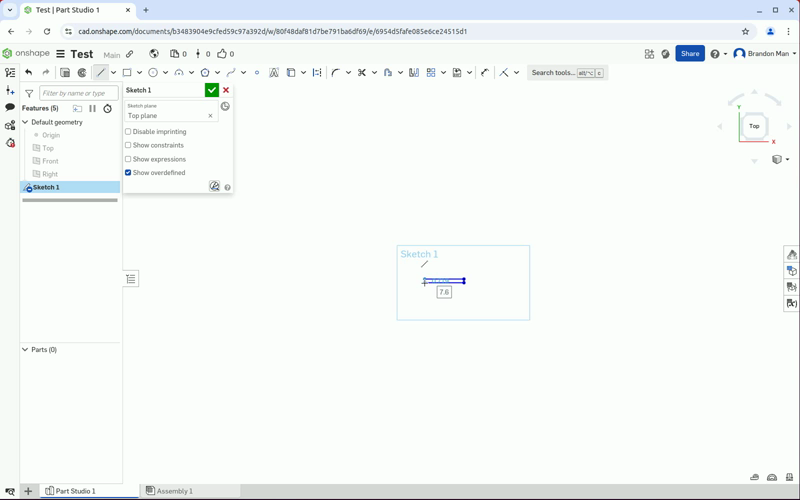
scroll(6)
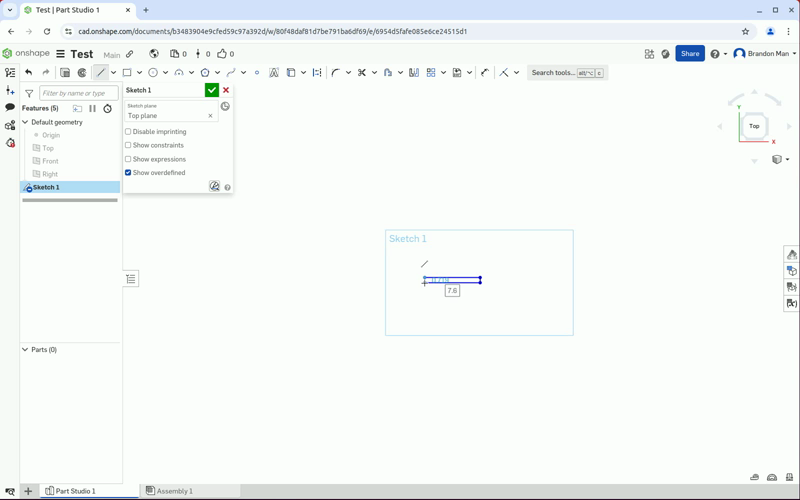
scroll(6)
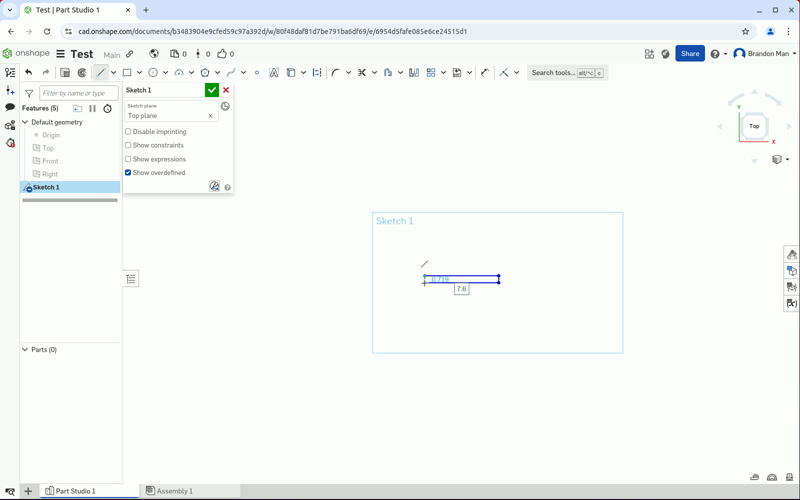
scroll(6)
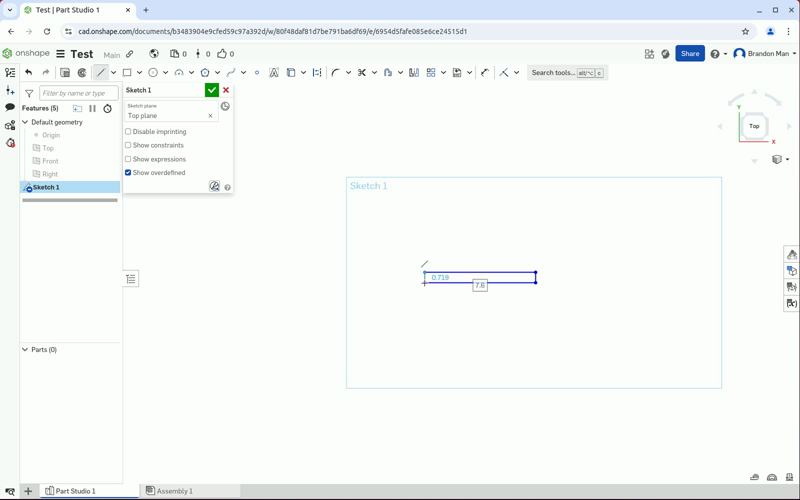
scroll(6)
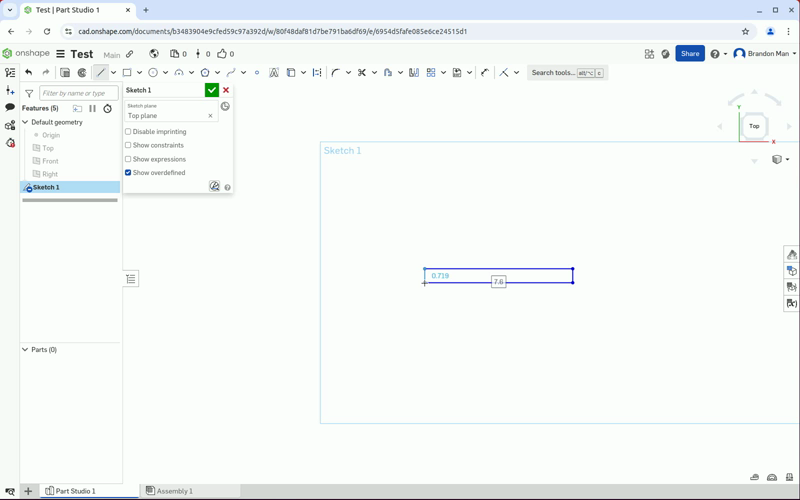
scroll(6)
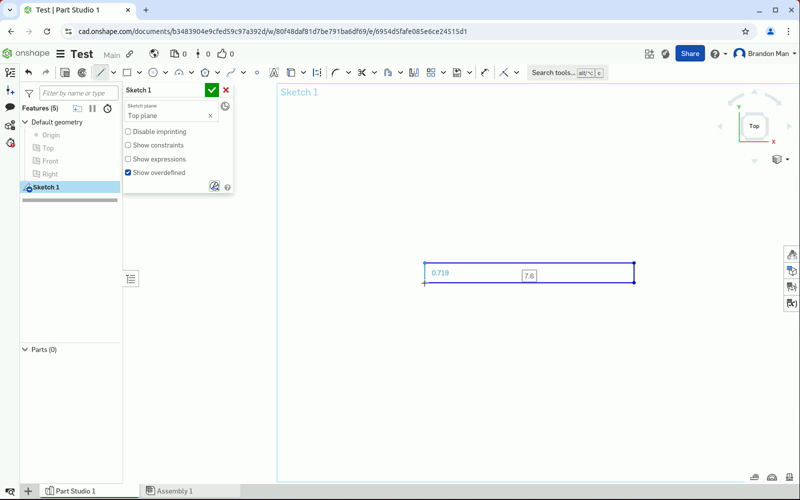
scroll(6)
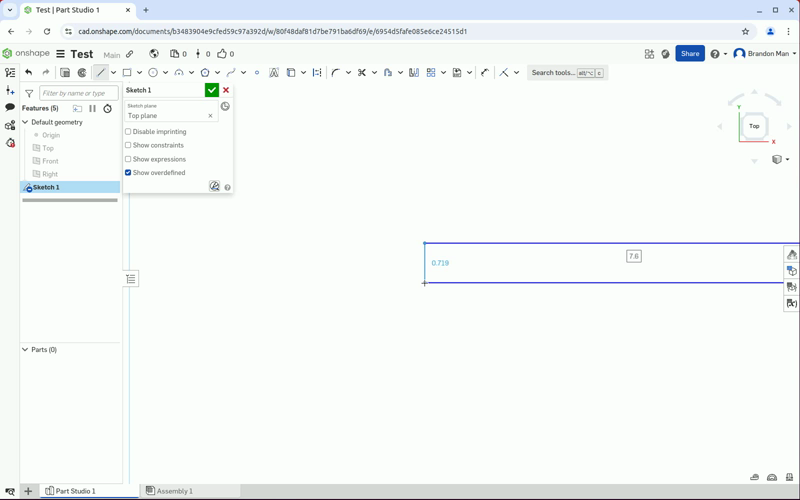
key_up(shift)
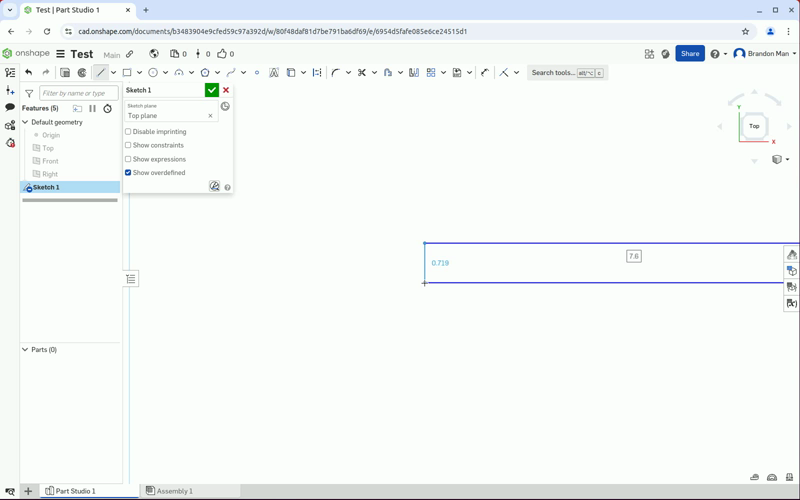
click(424, 282)
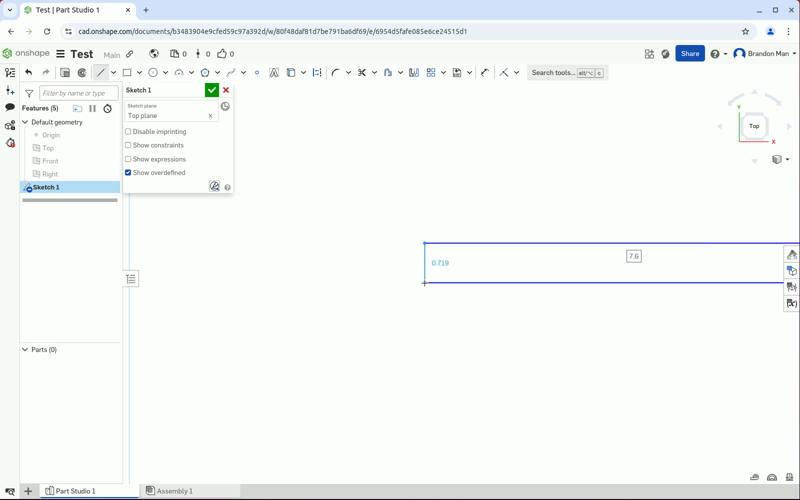
scroll(-6)
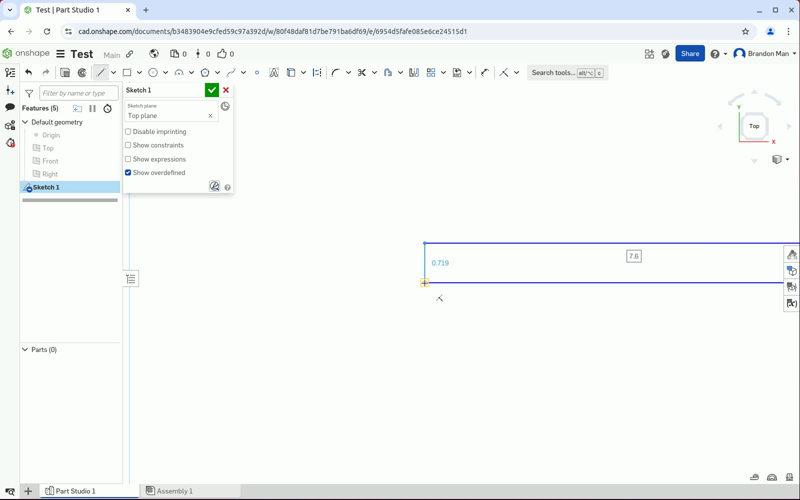
scroll(-6)
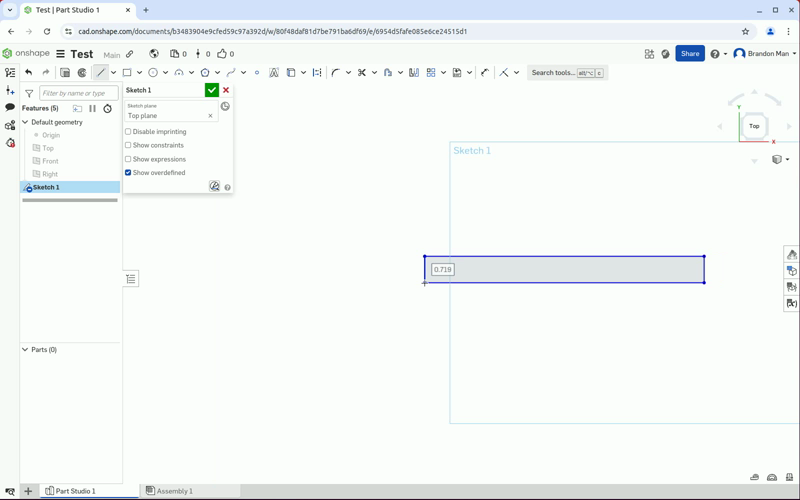
scroll(-6)
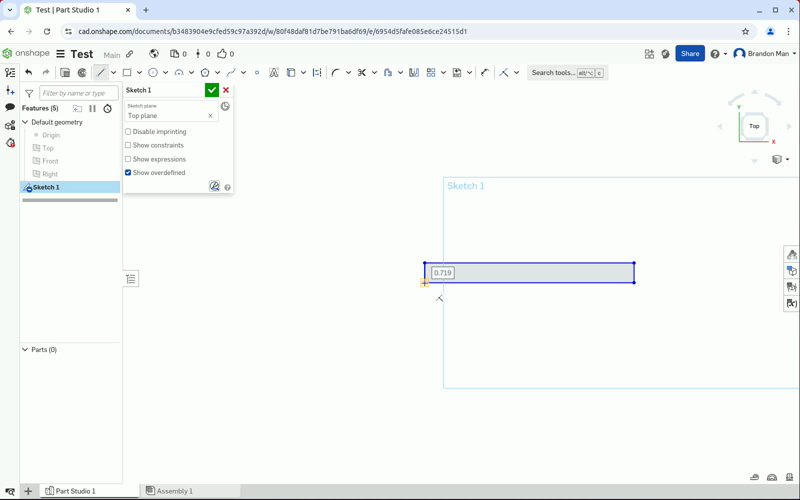
scroll(-6)
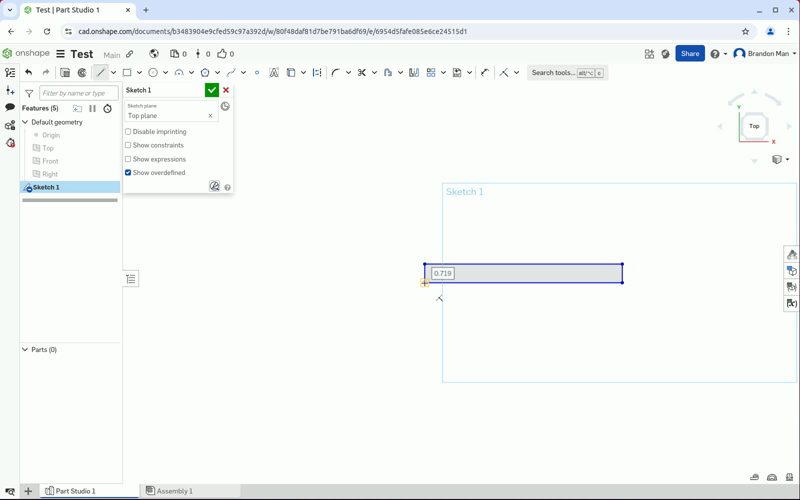
scroll(-6)
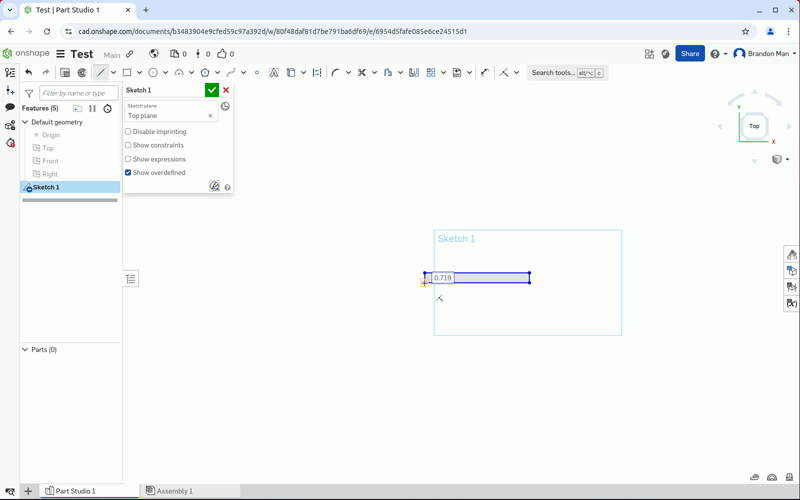
scroll(-6)
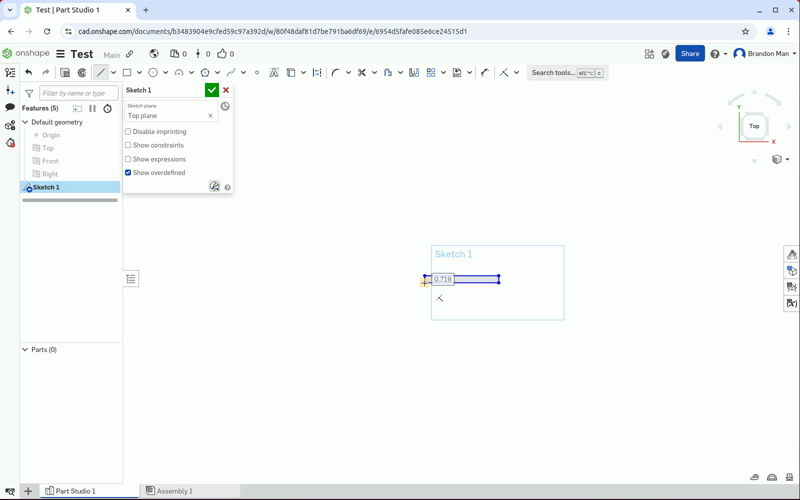
scroll(-6)
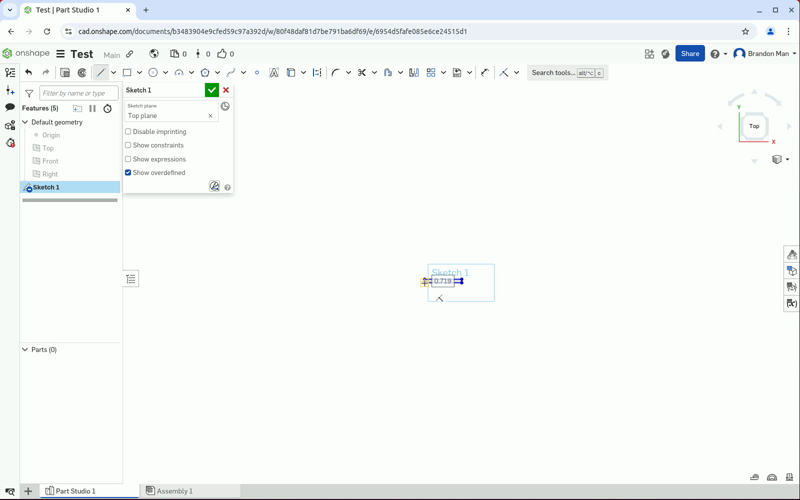
key(esc)
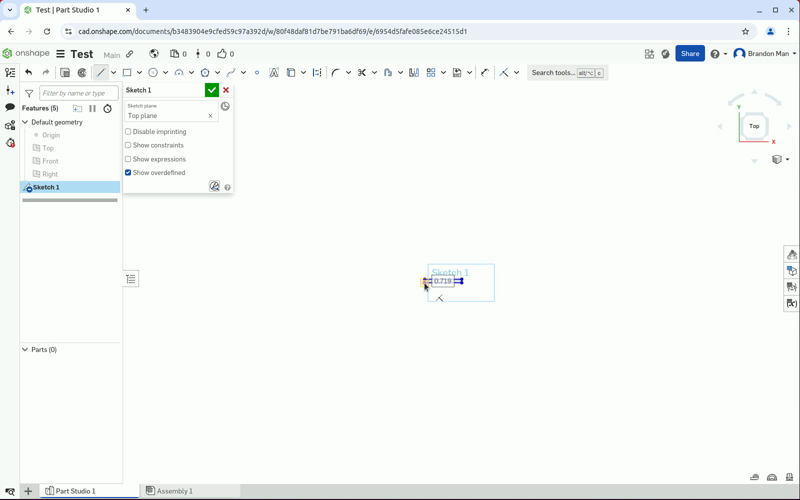
mouse_move(436, 280)
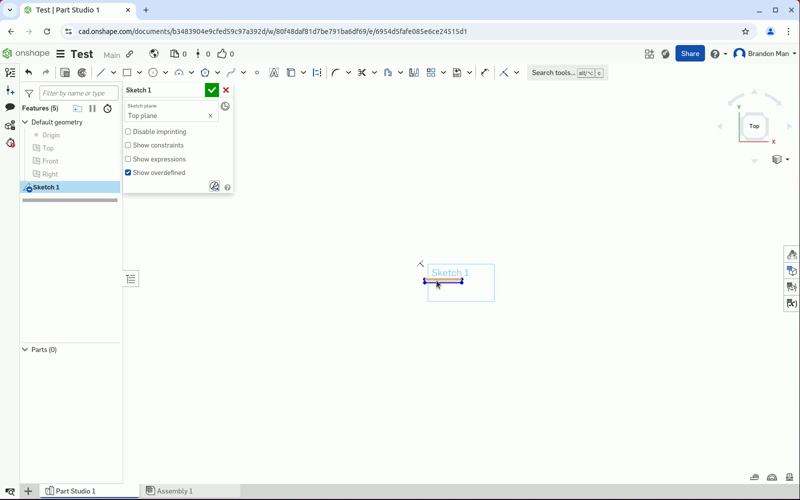
scroll(6)
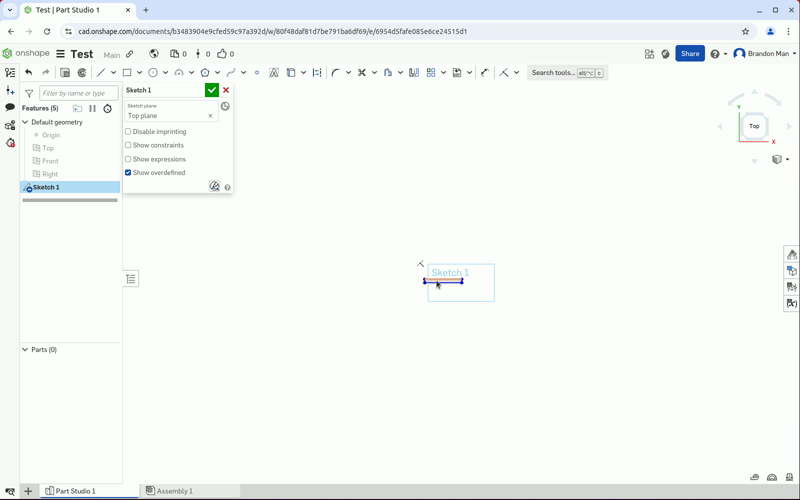
scroll(6)
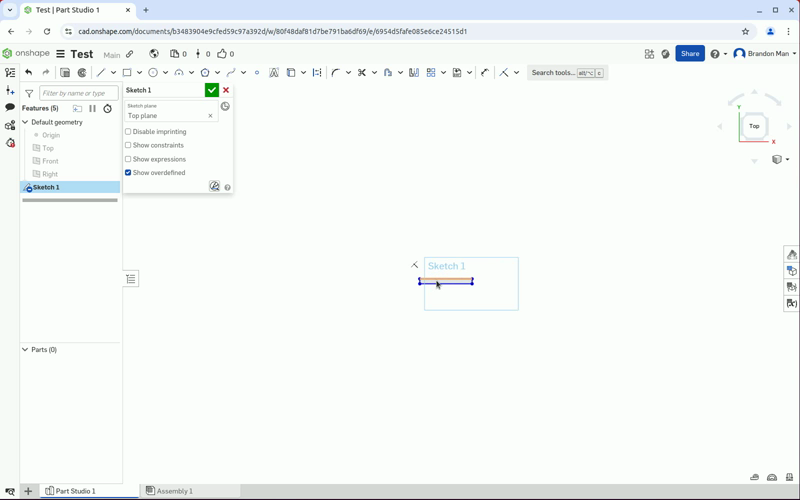
scroll(6)
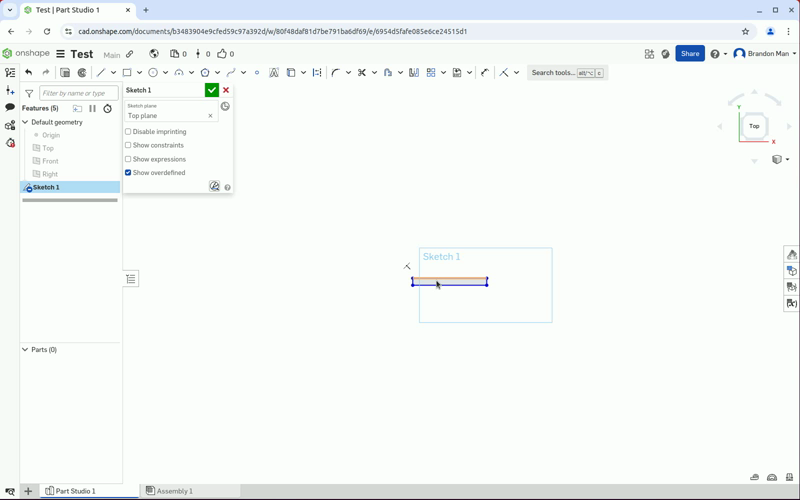
scroll(6)
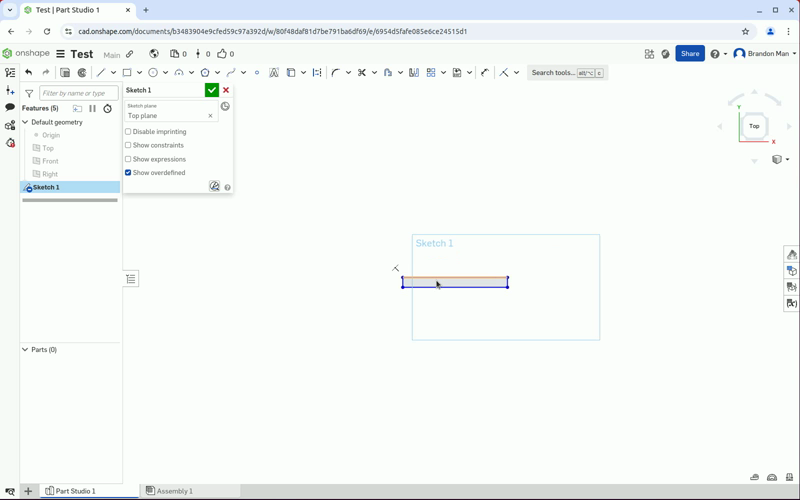
scroll(6)
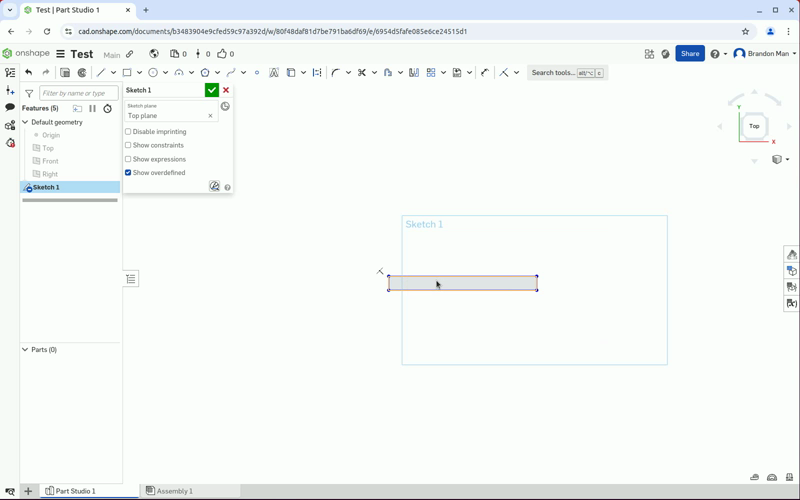
scroll(6)
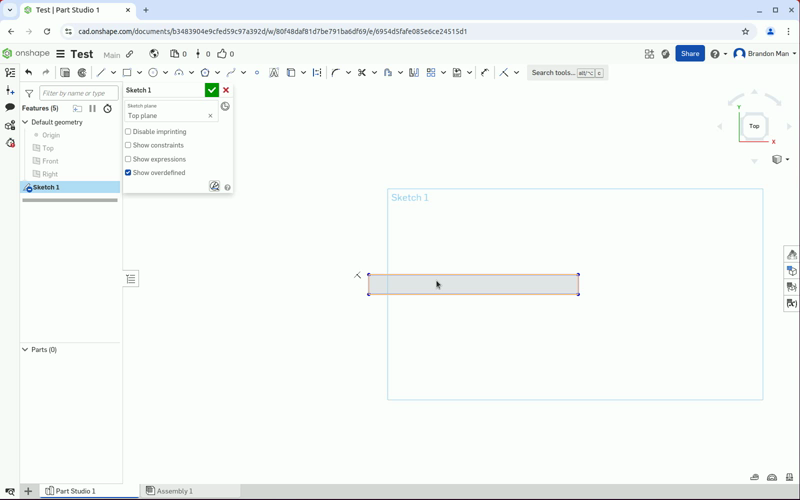
scroll(6)
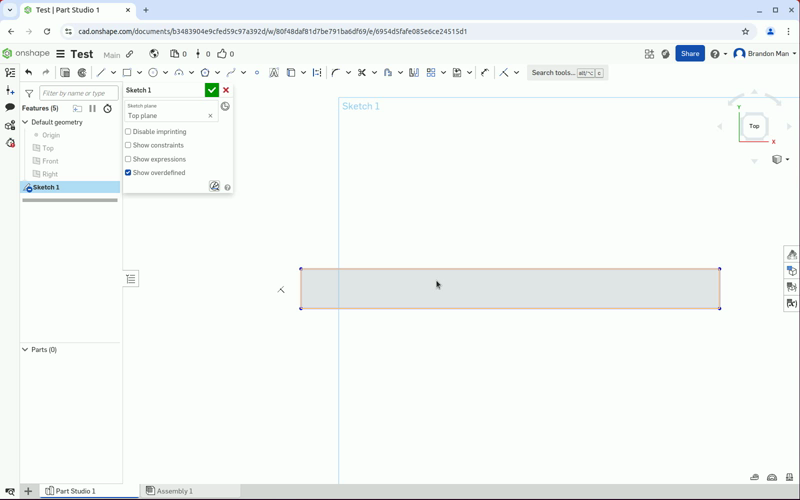
click(436, 280)
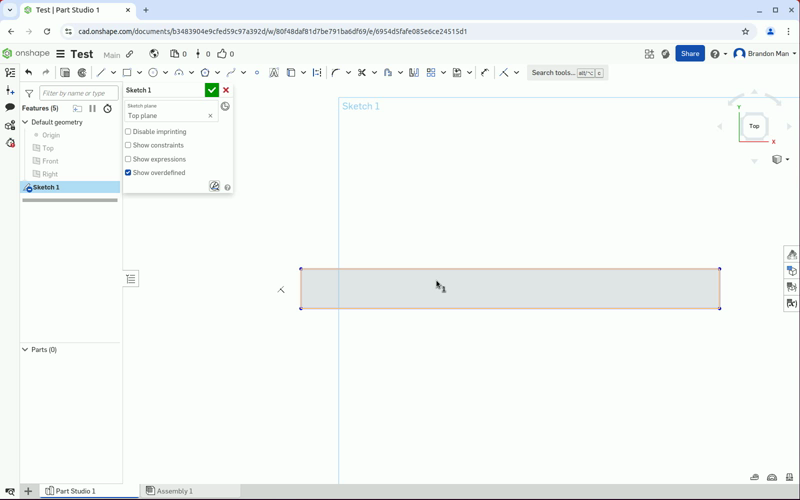
scroll(-6)
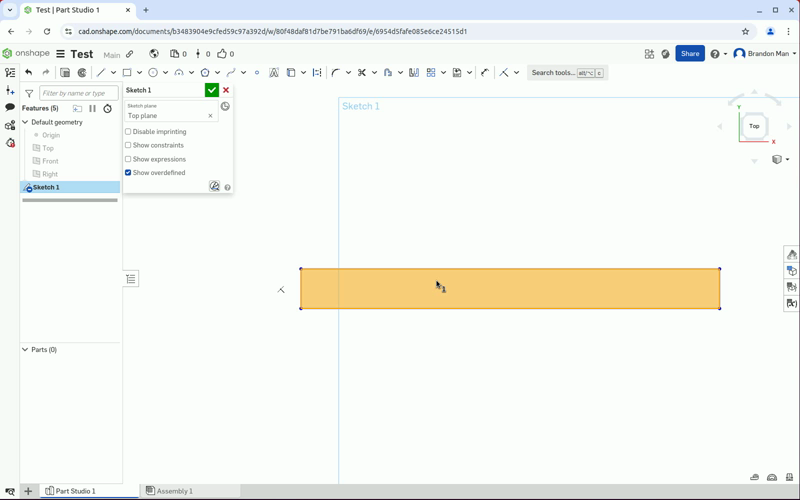
scroll(-6)
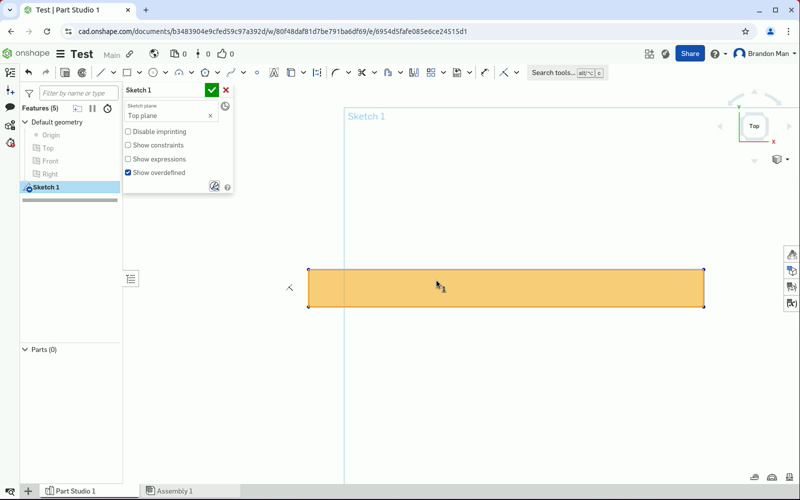
scroll(-6)
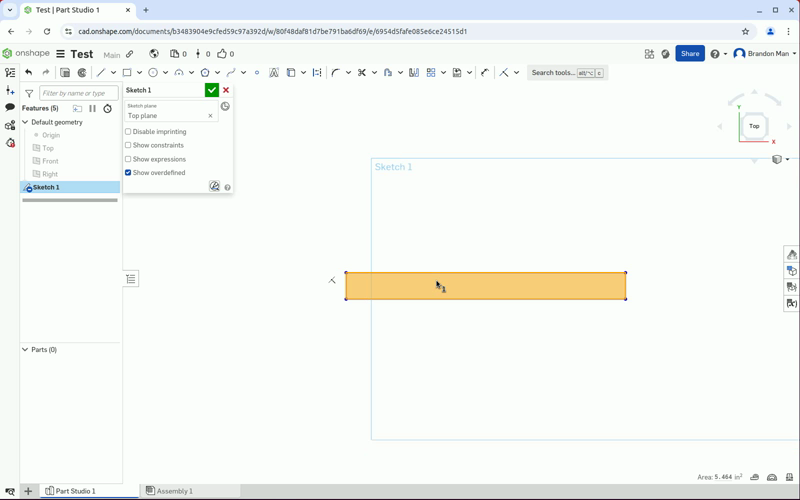
scroll(-6)
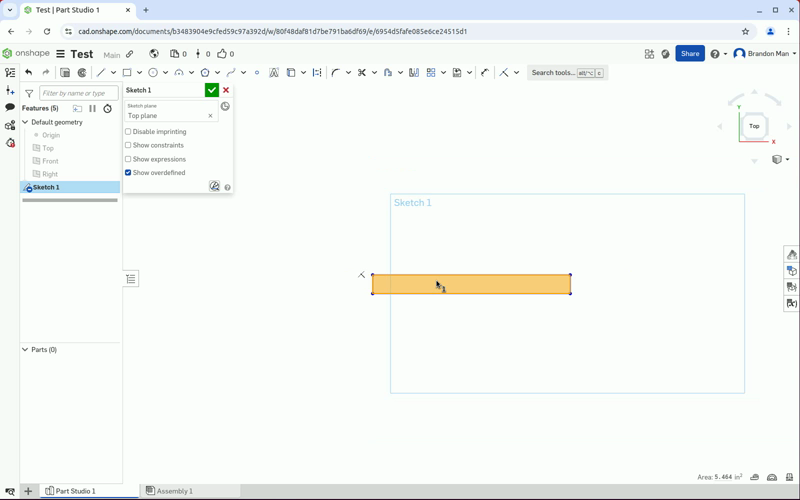
scroll(-6)
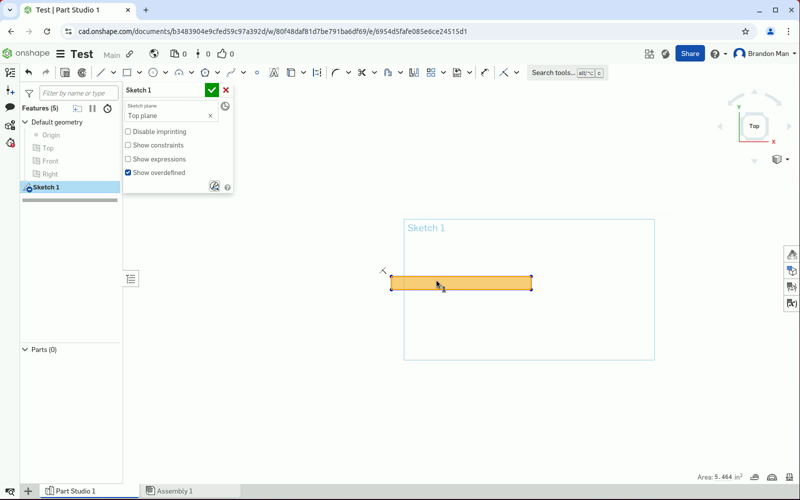
scroll(-6)
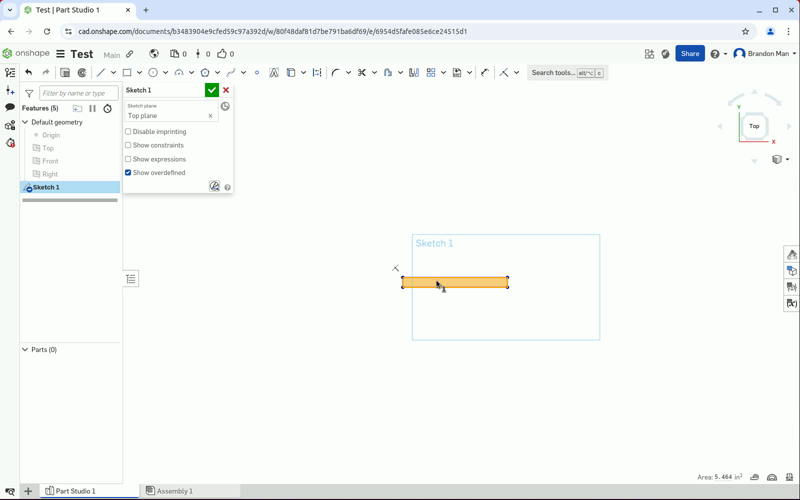
scroll(-6)
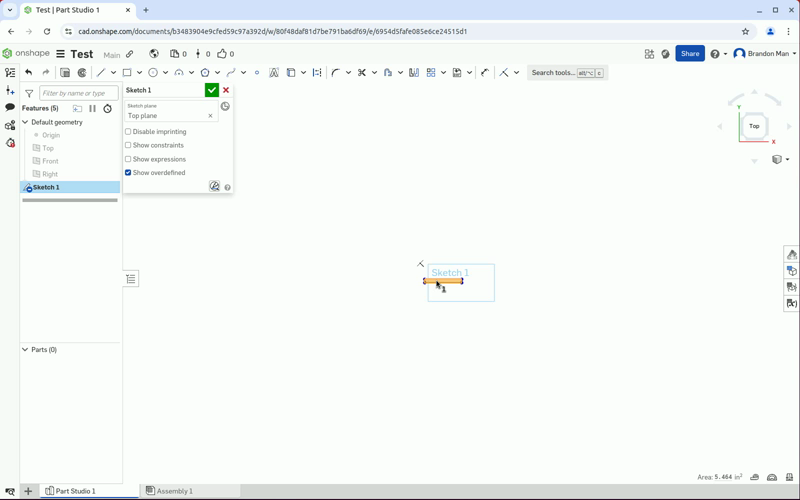
mouse_move(73, 352)
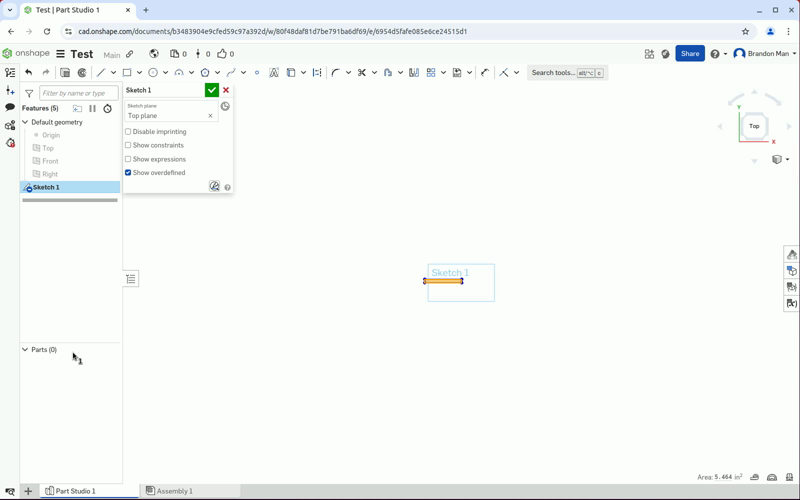
key(shift+y)
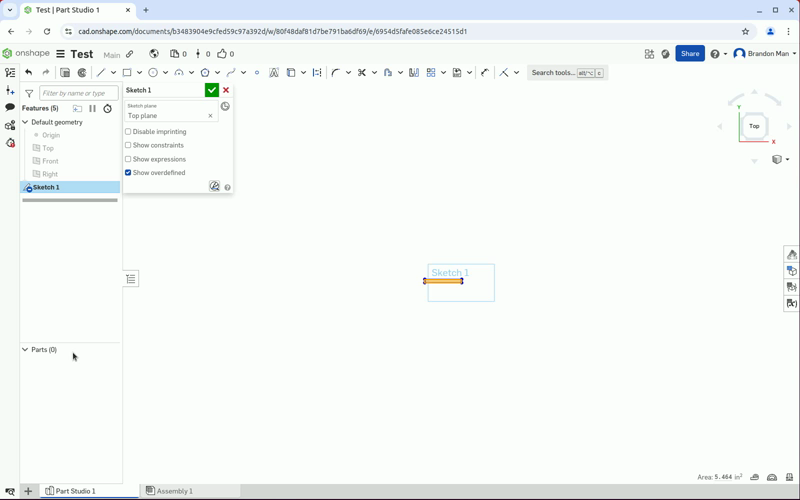
key(shift+e)
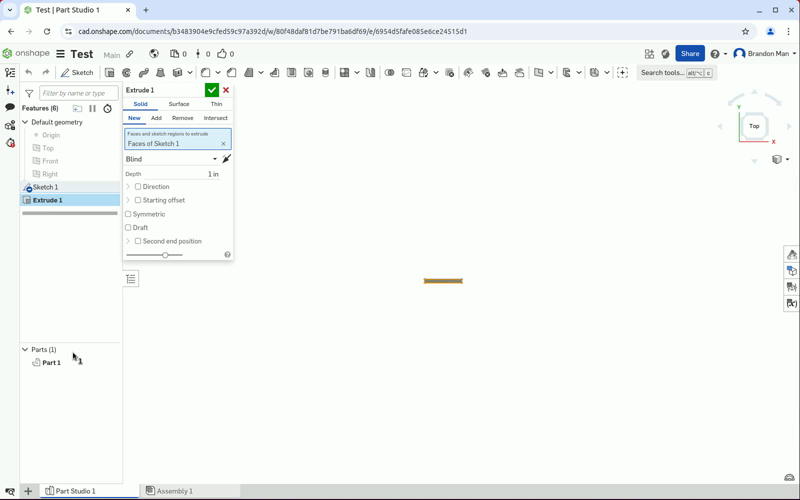
mouse_move(143, 106)
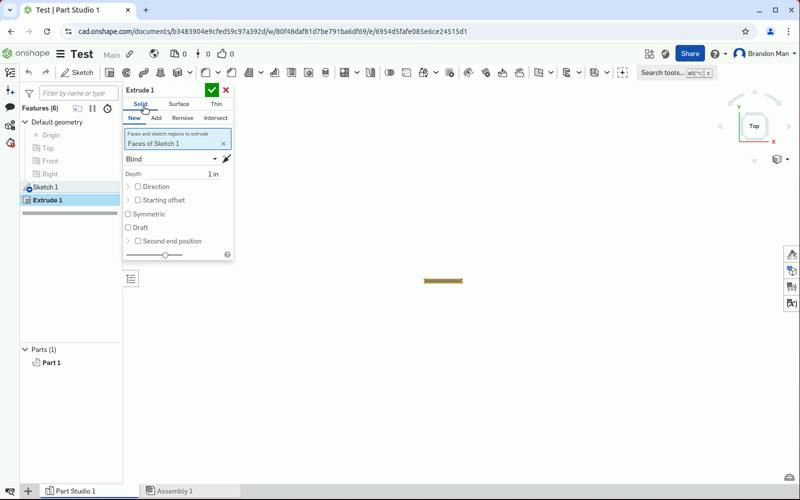
click(143, 106)
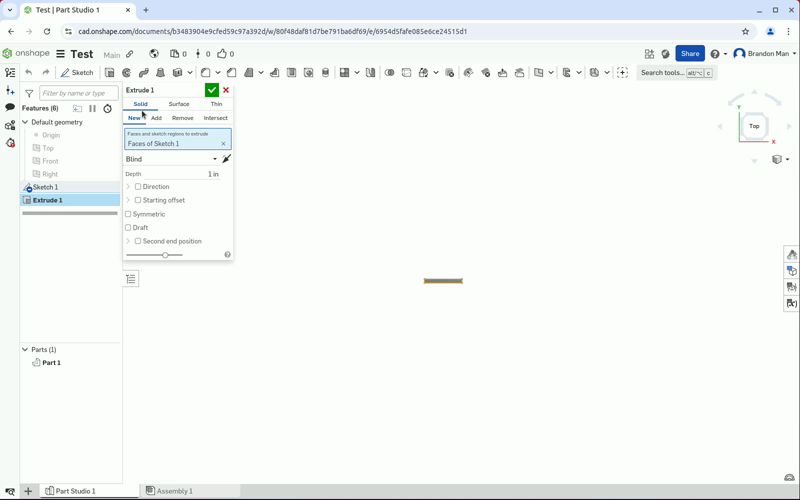
mouse_move(137, 120)
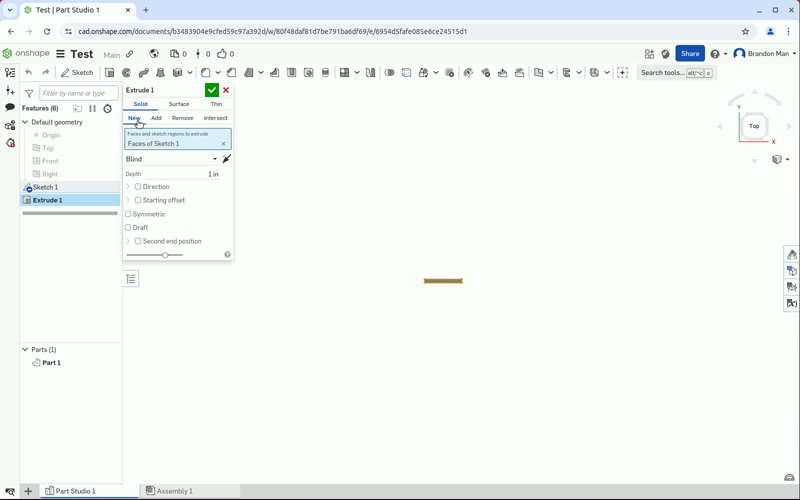
click(137, 120)
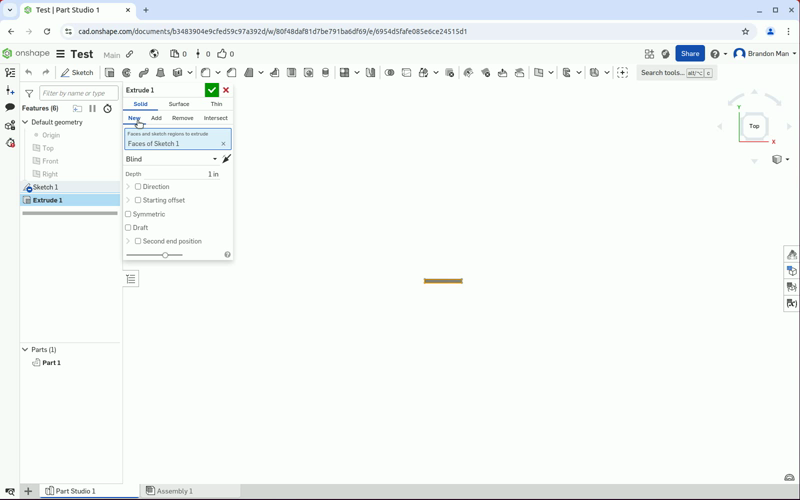
key(tab, 4)
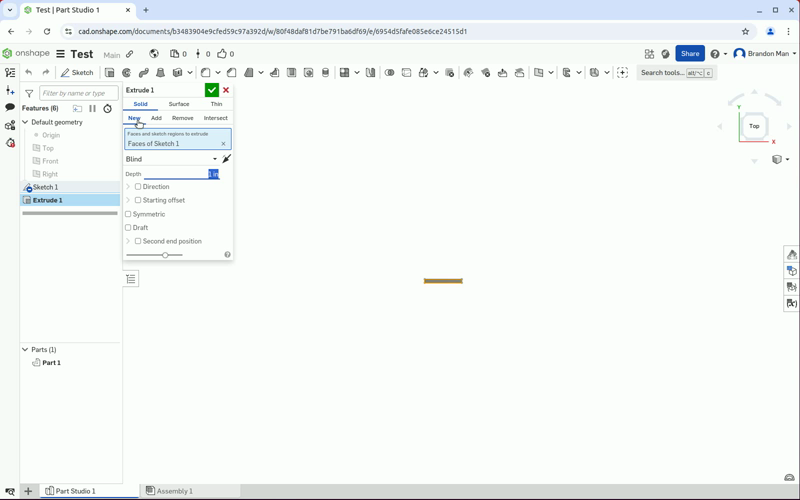
text(9.147)
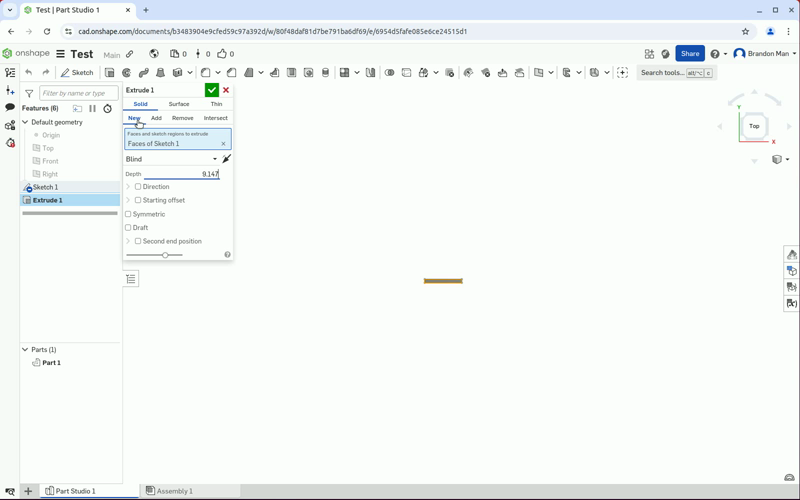
key(enter)
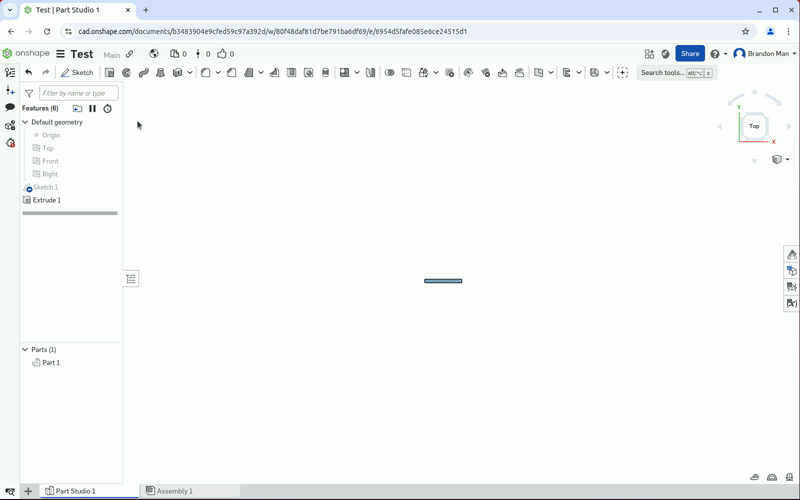
key(shift+h)
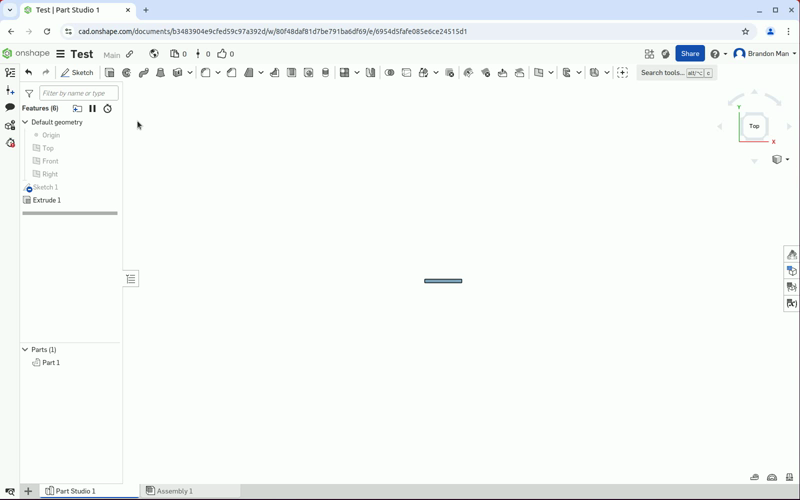
key(shift+h)
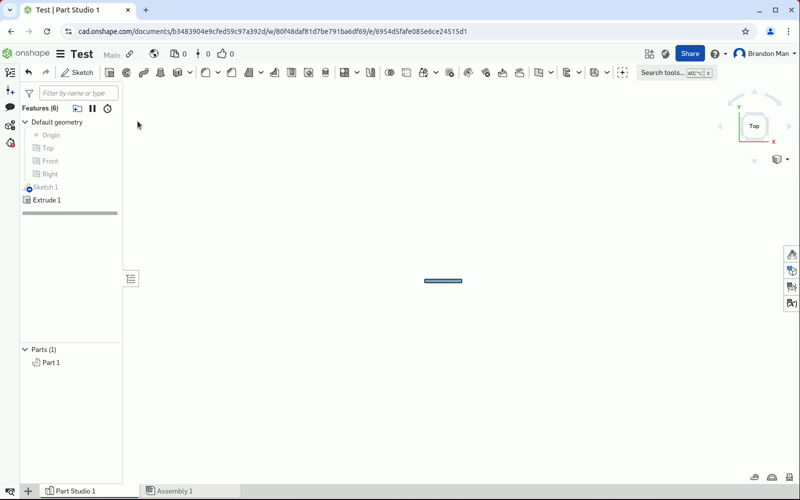
mouse_move(73, 189)
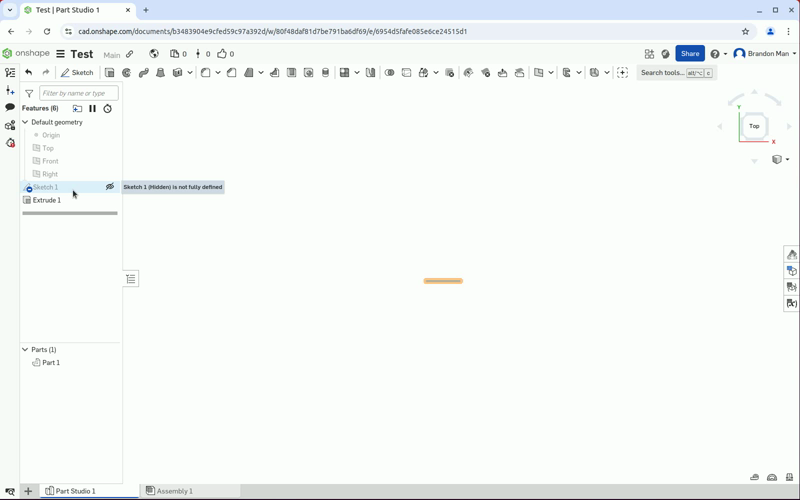
click(73, 189)
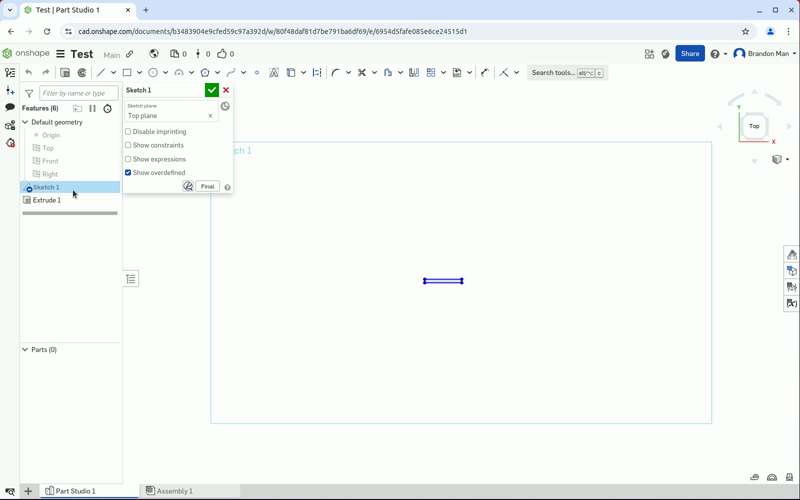
mouse_move(229, 92)
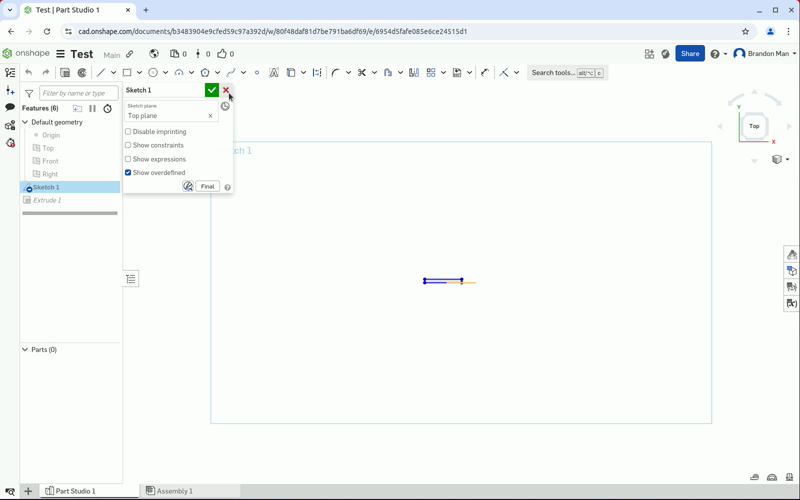
click(229, 92)
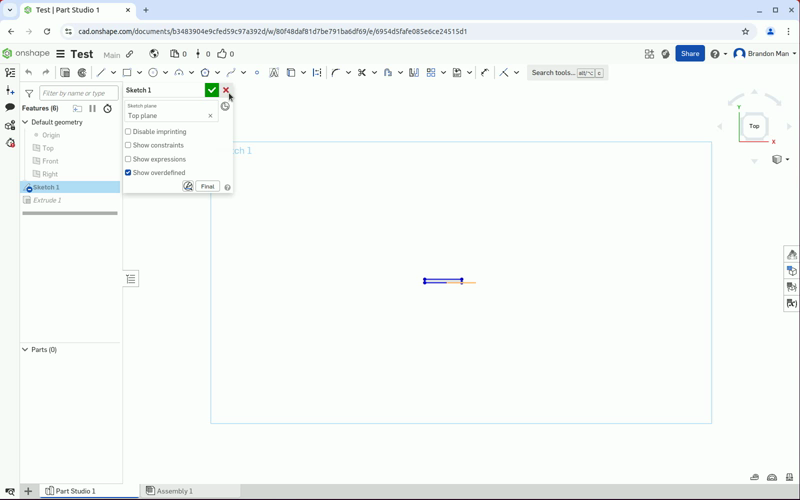
key(shift+s)
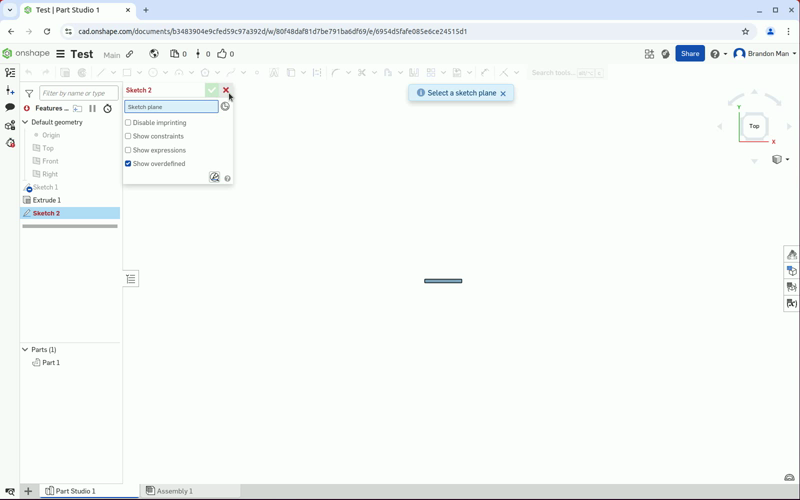
mouse_move(73, 150)
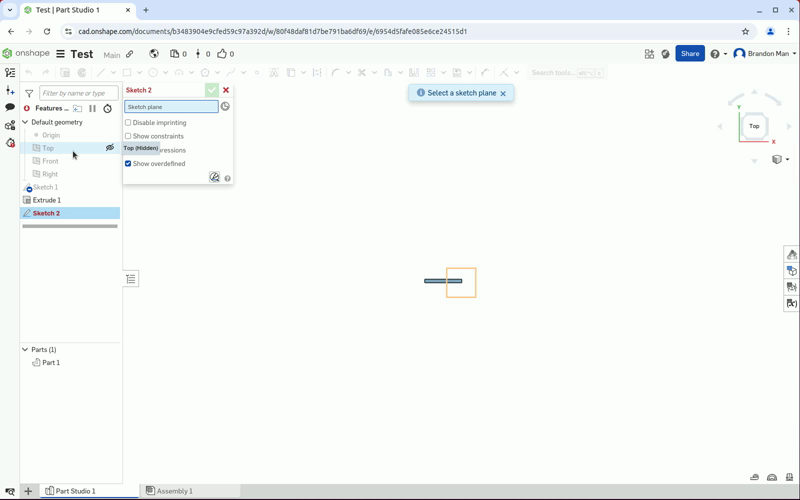
click(73, 150)
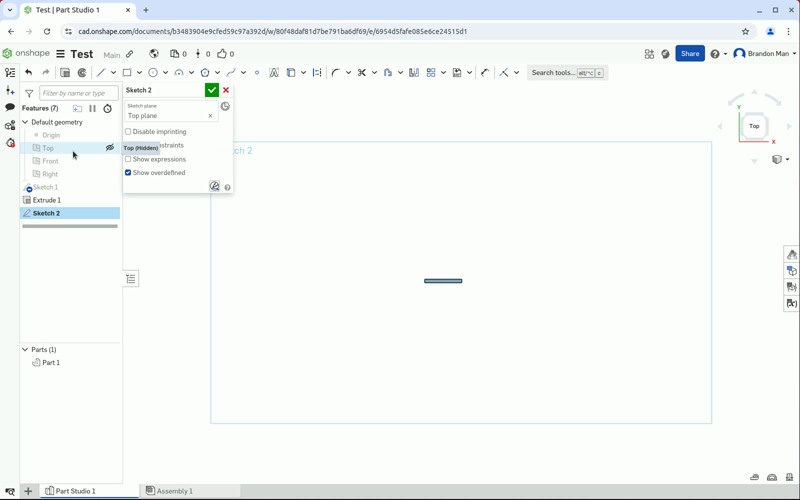
mouse_move(73, 352)
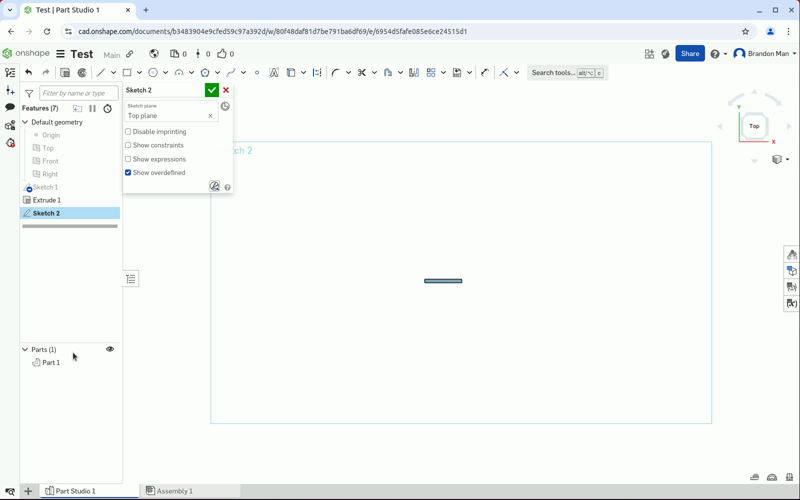
key(y)
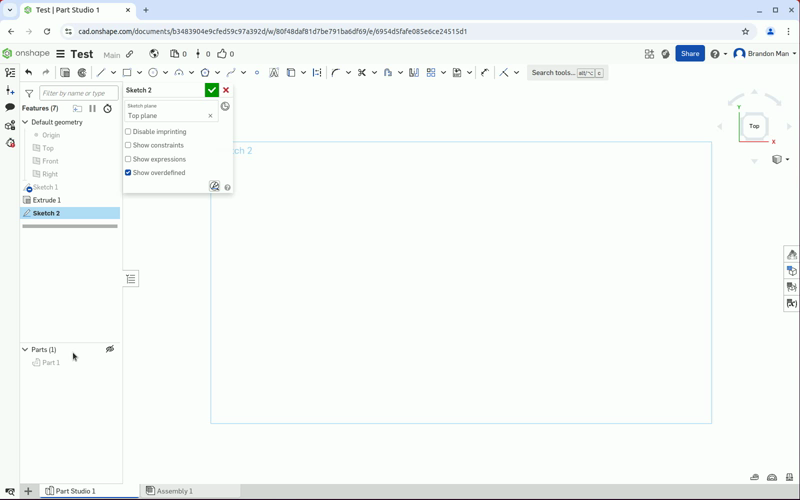
key(l)
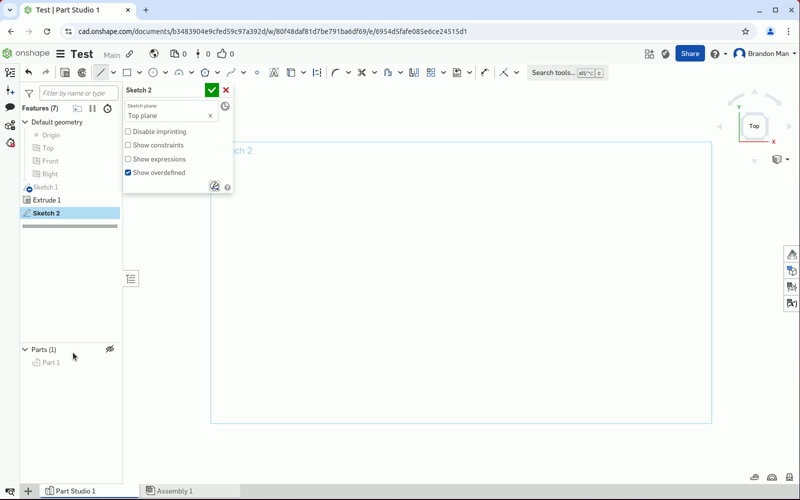
key_down(shift)
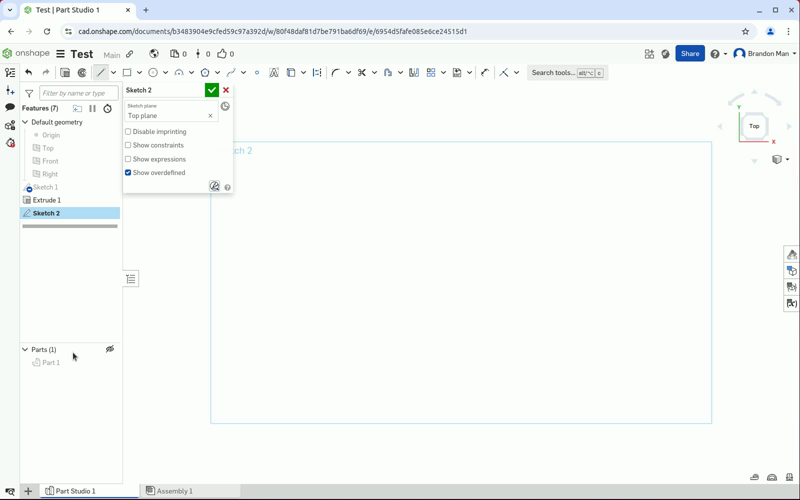
mouse_move(460, 282)
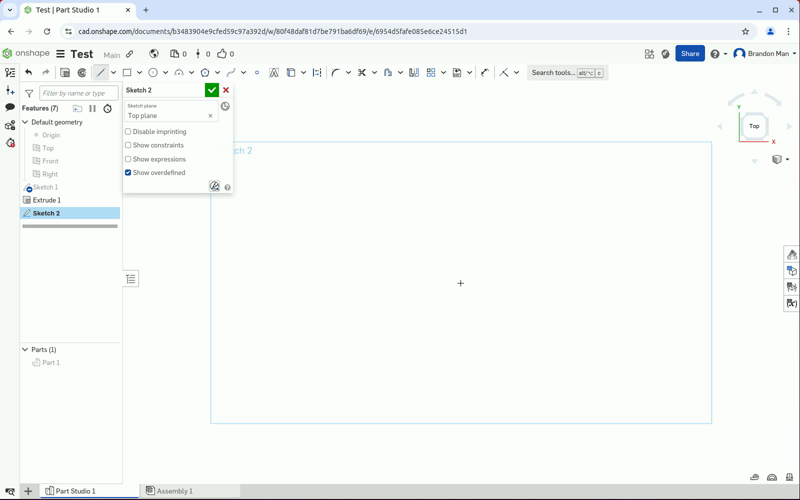
click(460, 282)
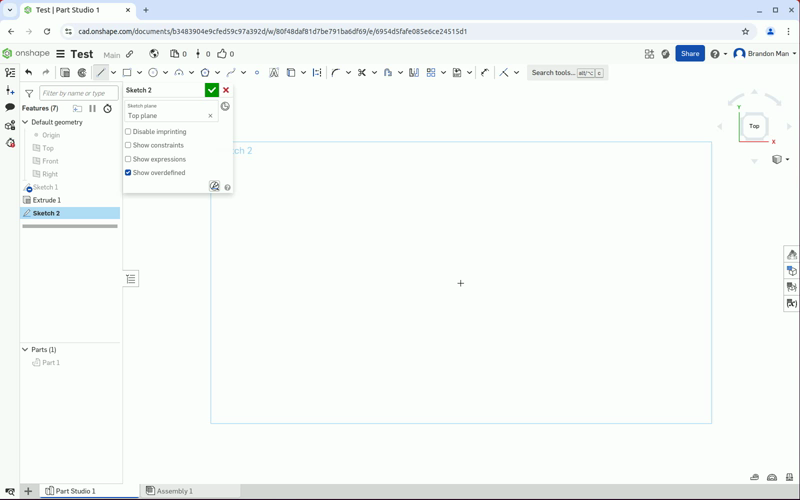
key_up(shift)
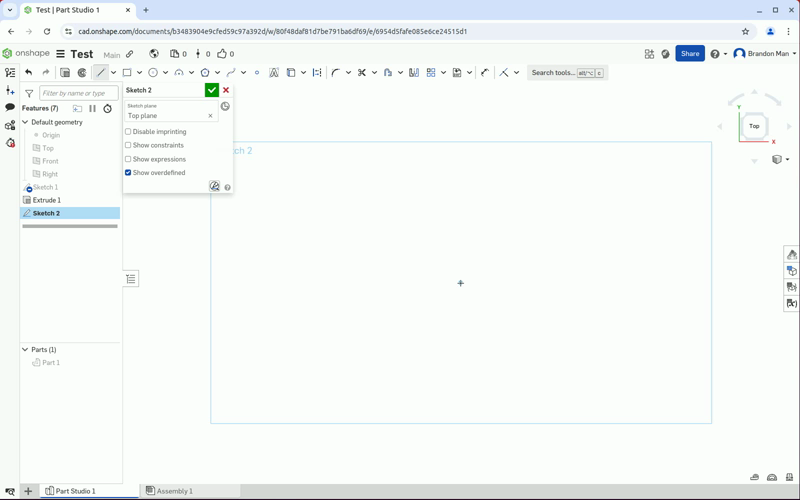
key_down(shift)
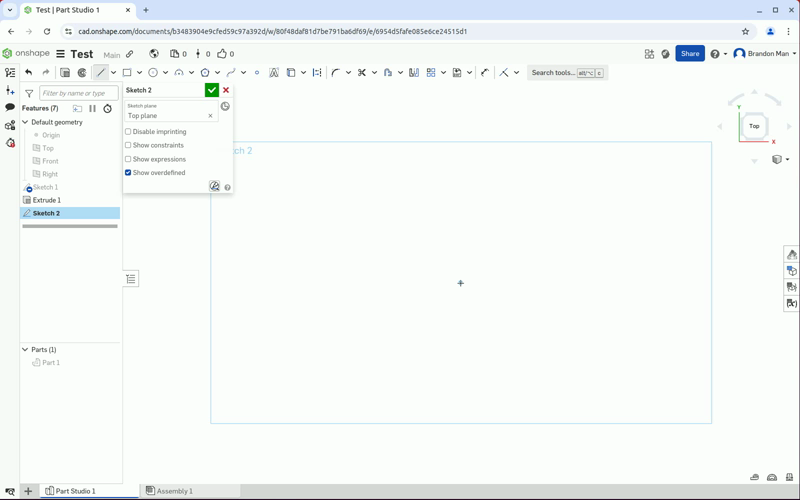
mouse_move(490, 282)
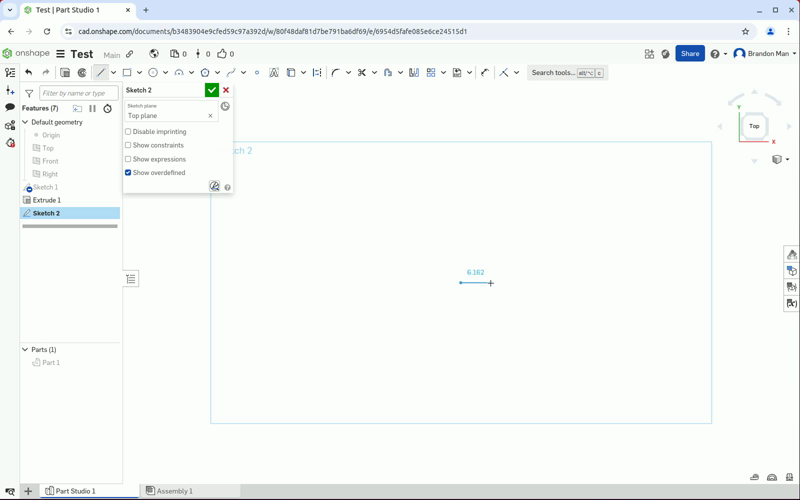
mouse_move(498, 282)
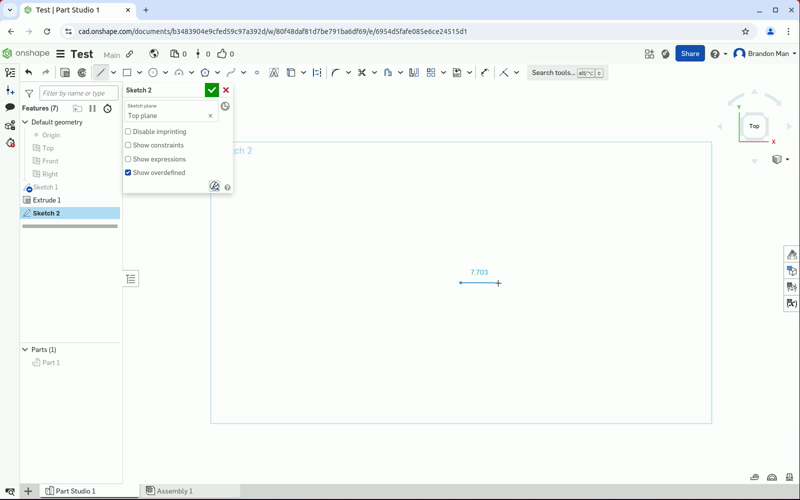
click(498, 282)
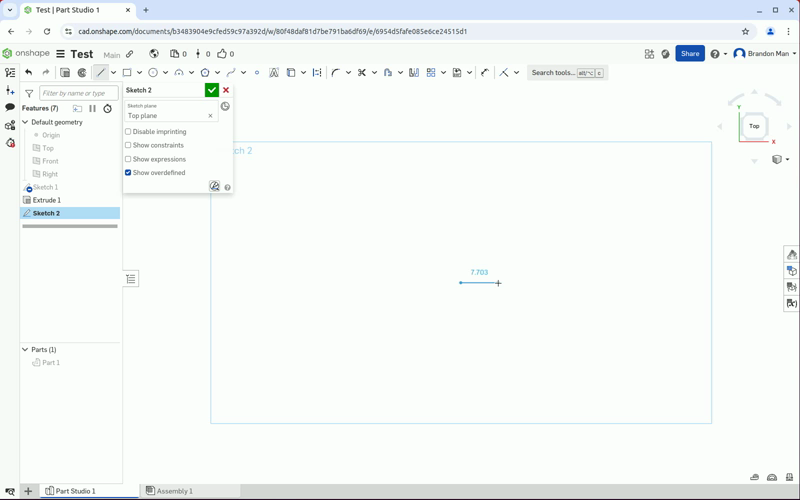
key_up(shift)
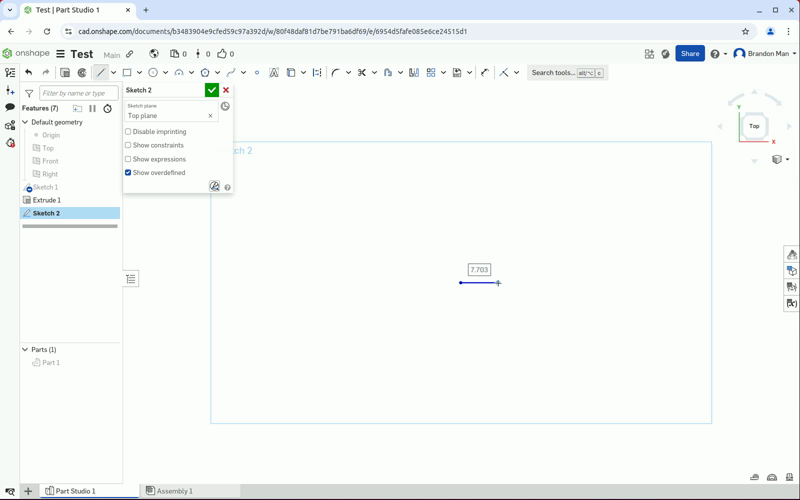
key_down(shift)
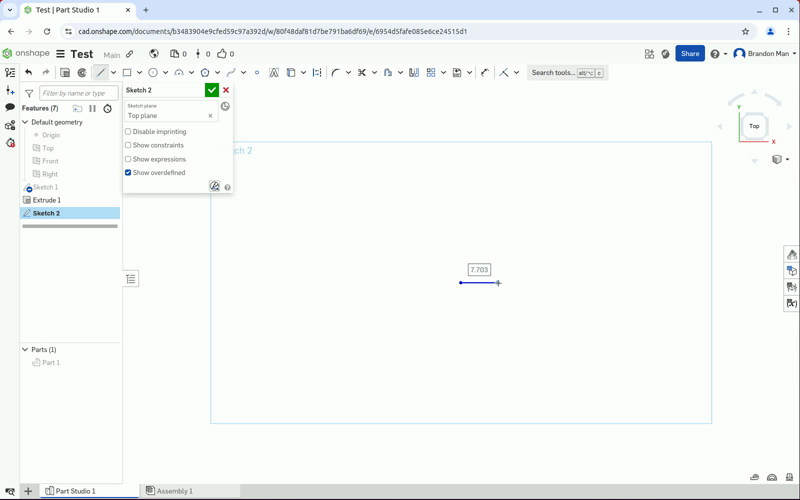
mouse_move(528, 282)
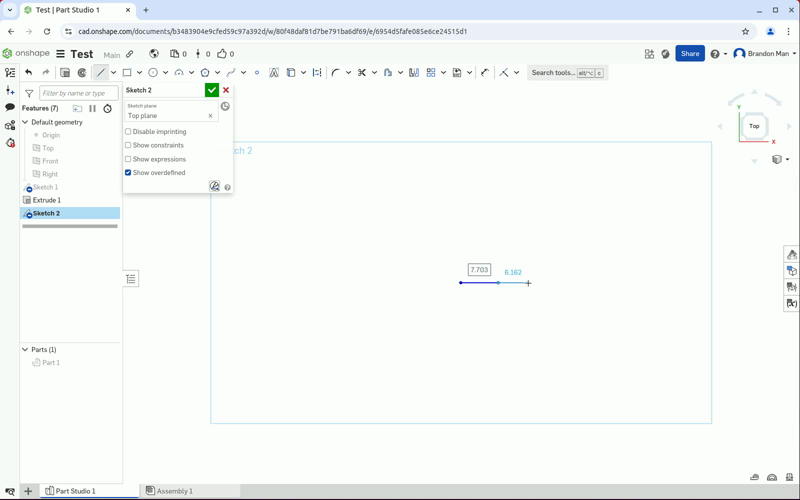
mouse_move(498, 279)
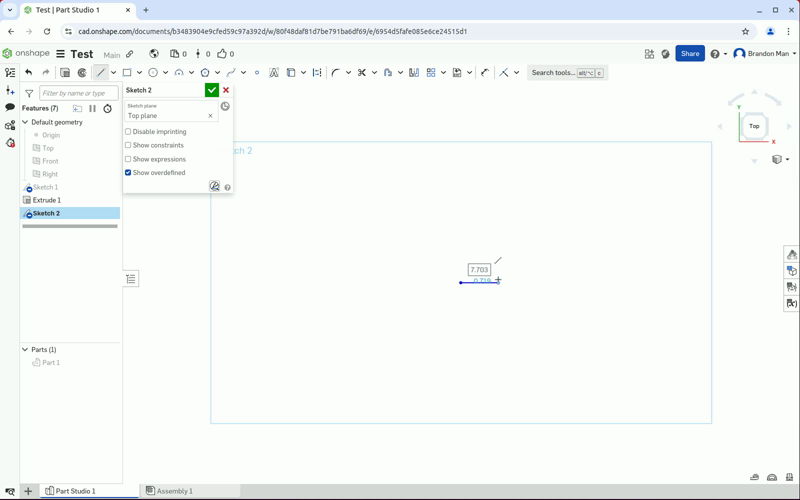
scroll(6)
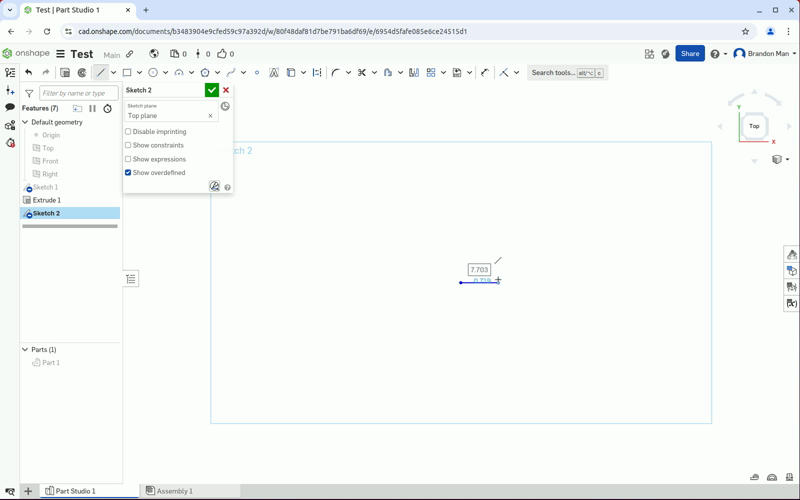
scroll(6)
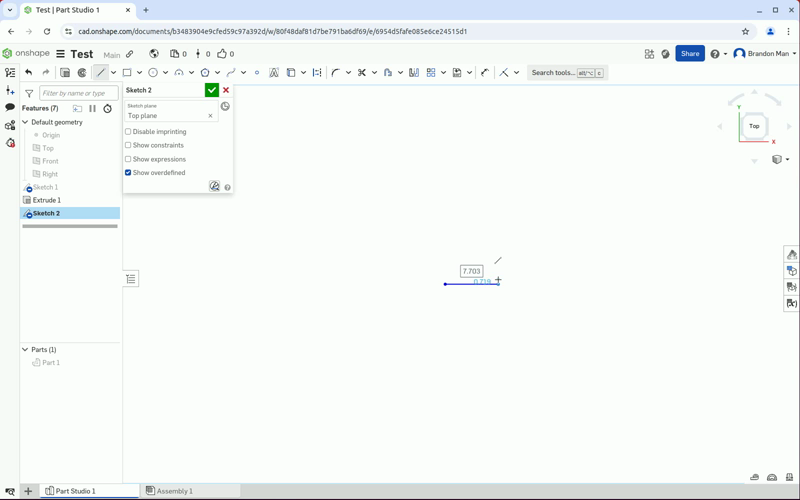
scroll(6)
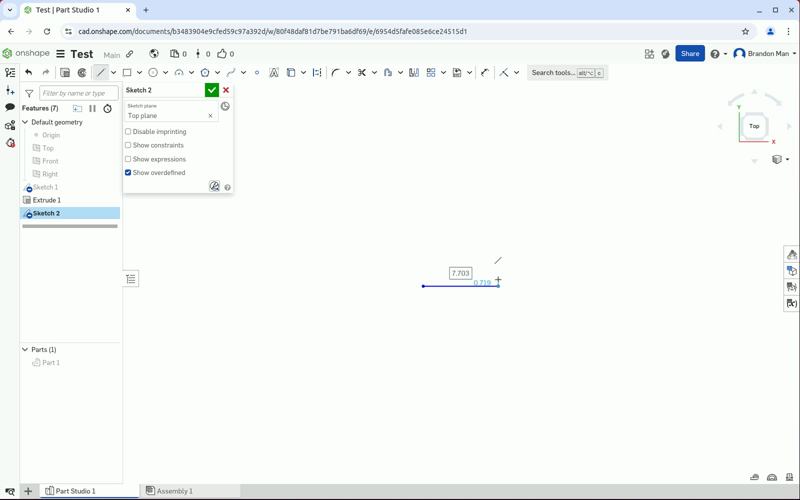
scroll(6)
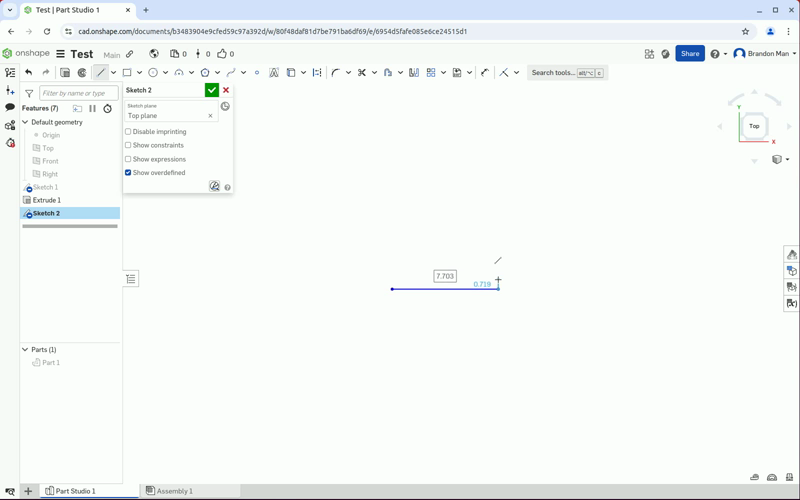
scroll(6)
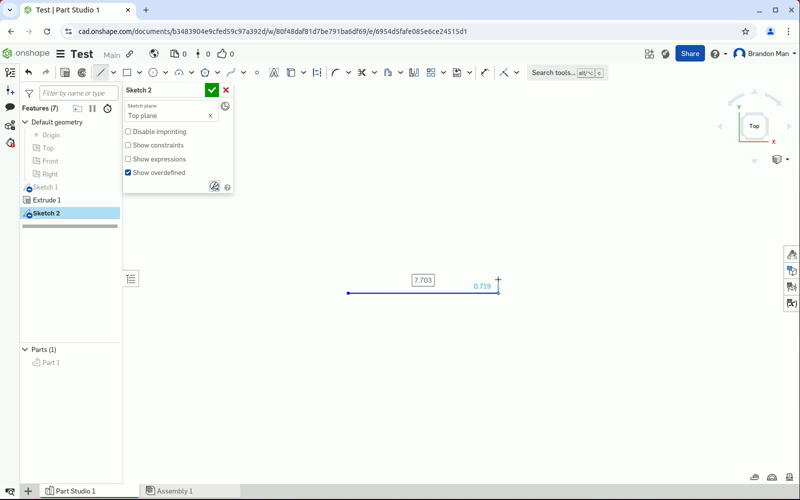
scroll(6)
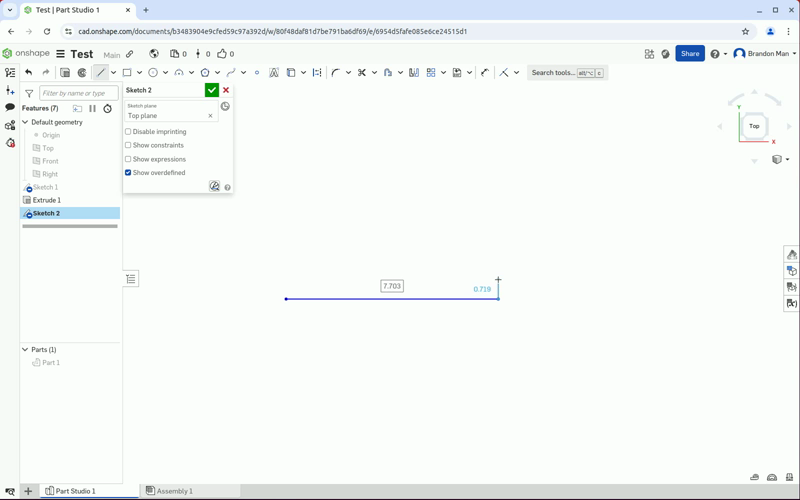
scroll(6)
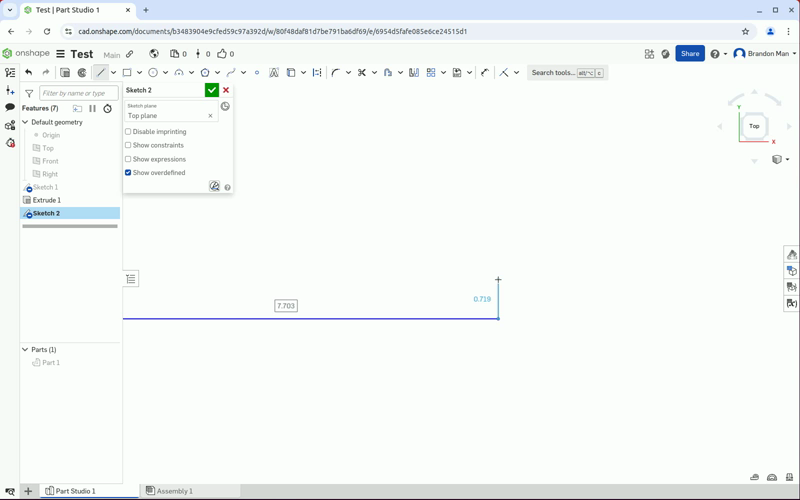
click(498, 279)
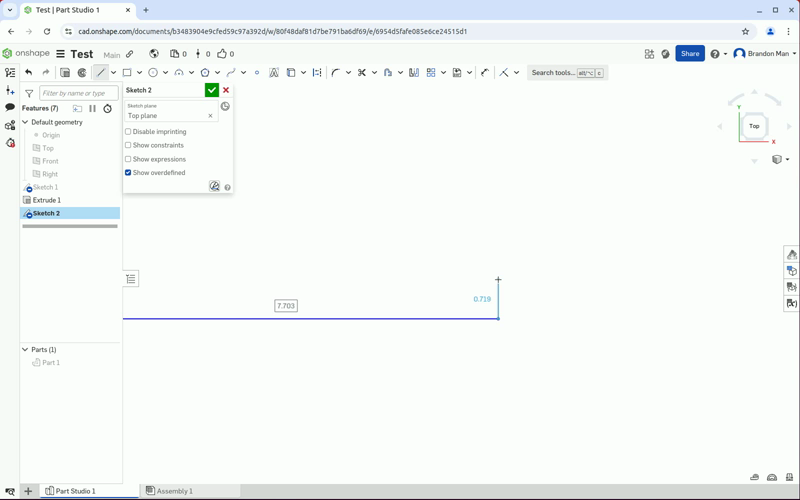
scroll(-6)
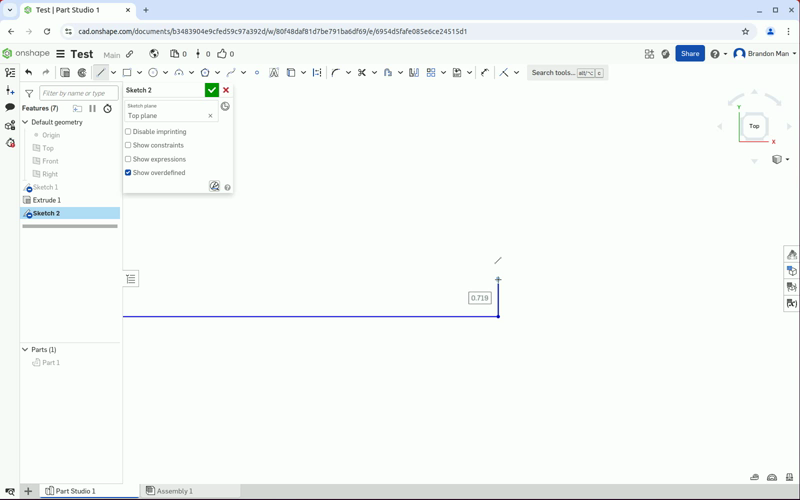
scroll(-6)
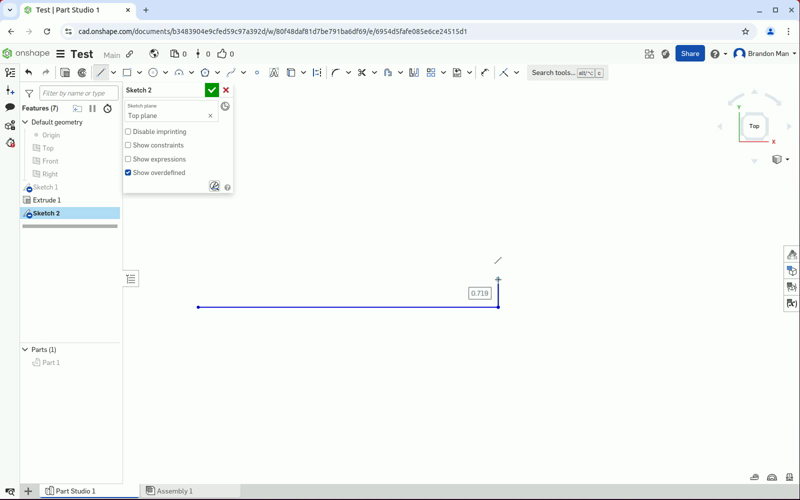
scroll(-6)
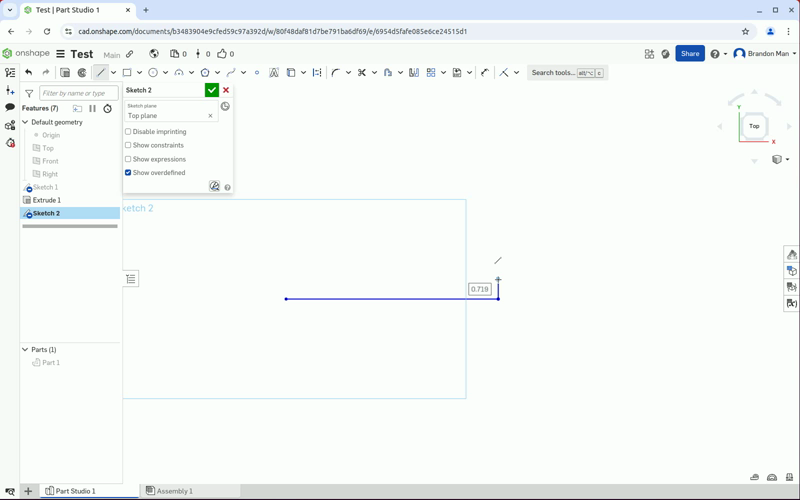
scroll(-6)
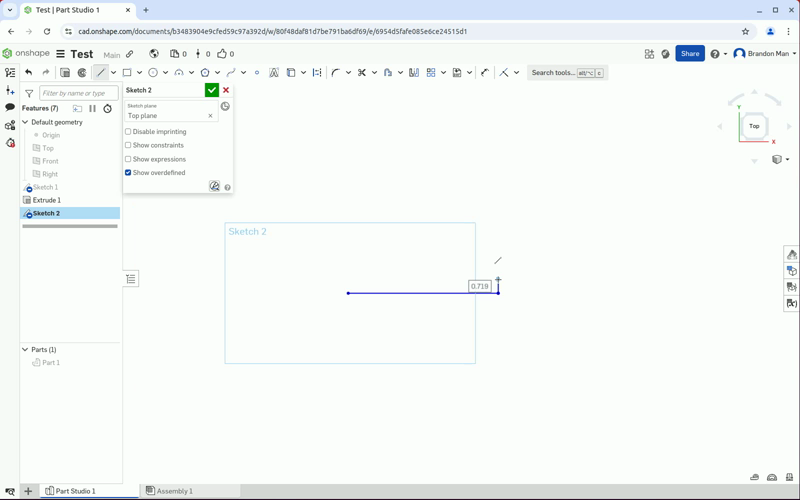
scroll(-6)
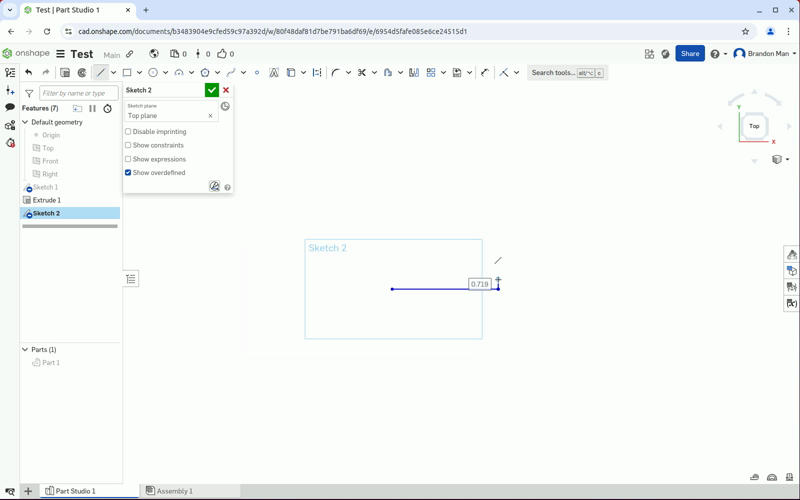
scroll(-6)
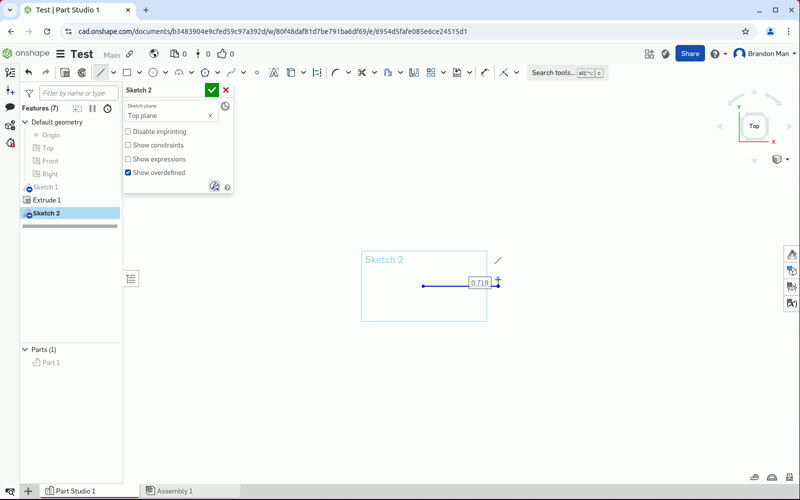
scroll(-6)
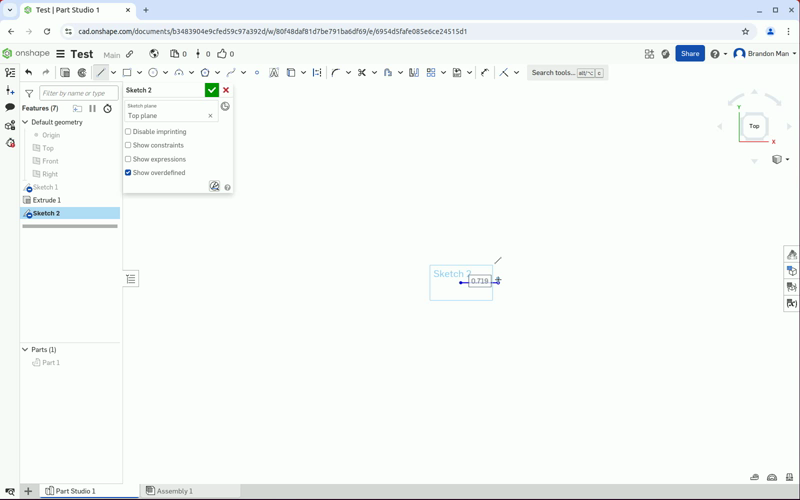
key_up(shift)
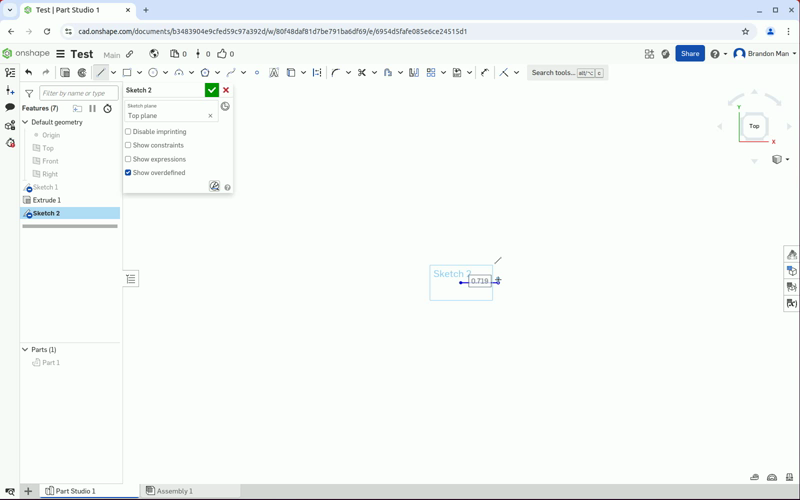
key_down(shift)
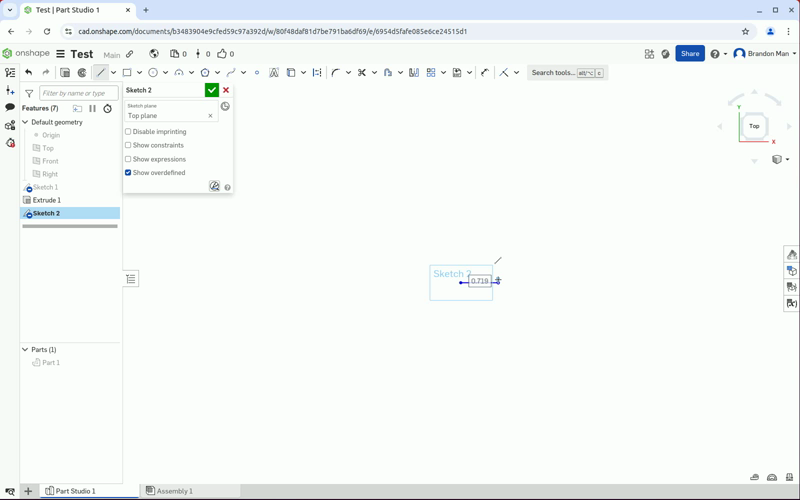
mouse_move(528, 279)
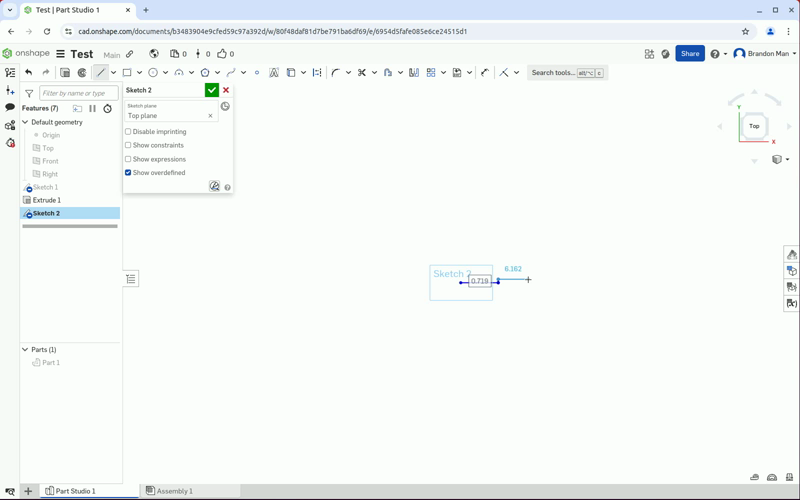
mouse_move(460, 279)
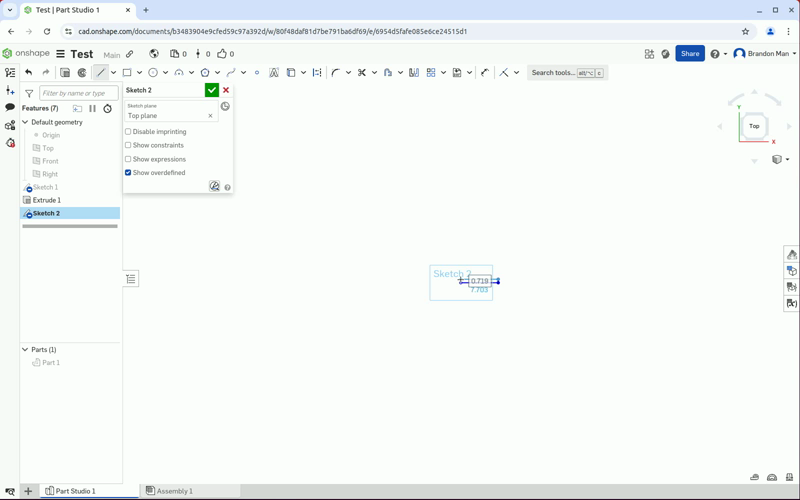
scroll(6)
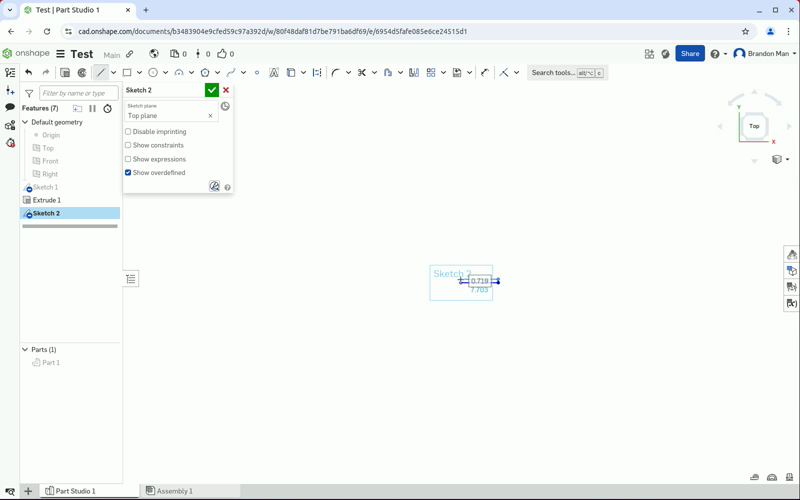
scroll(6)
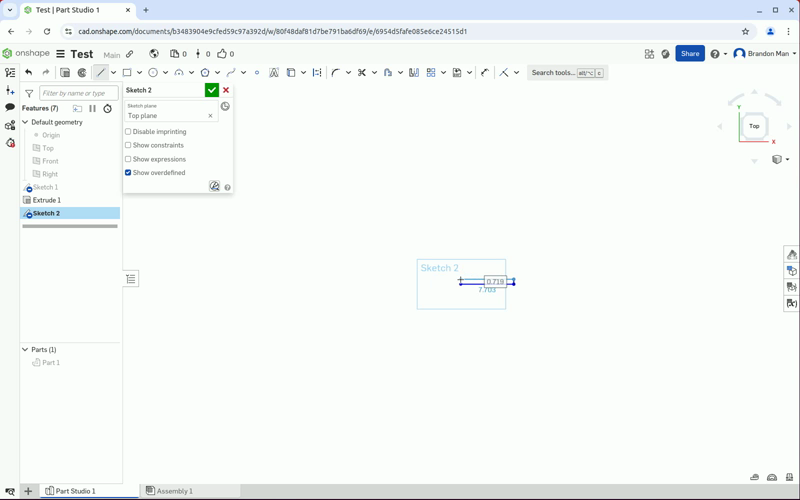
scroll(6)
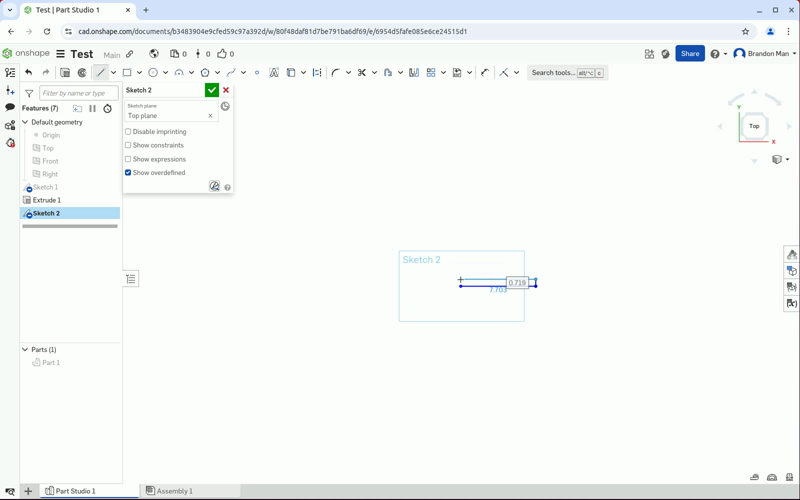
scroll(6)
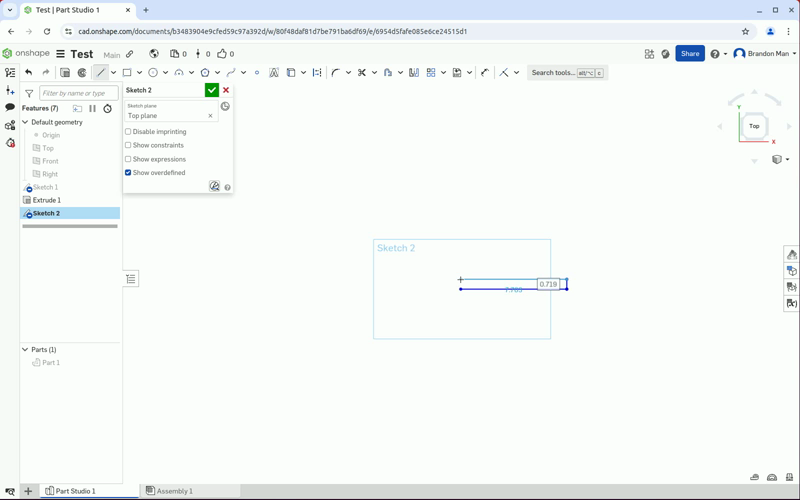
scroll(6)
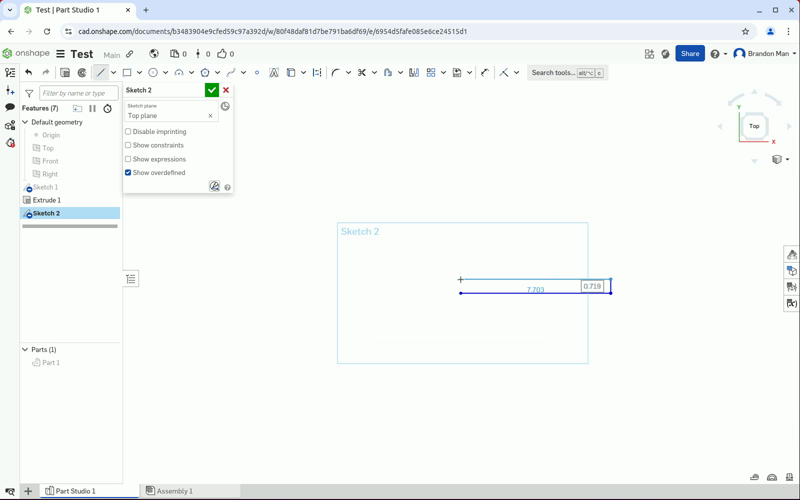
scroll(6)
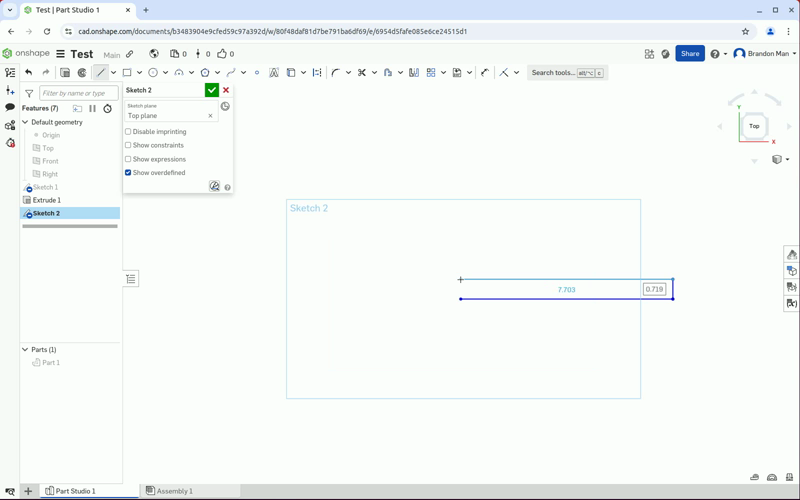
scroll(6)
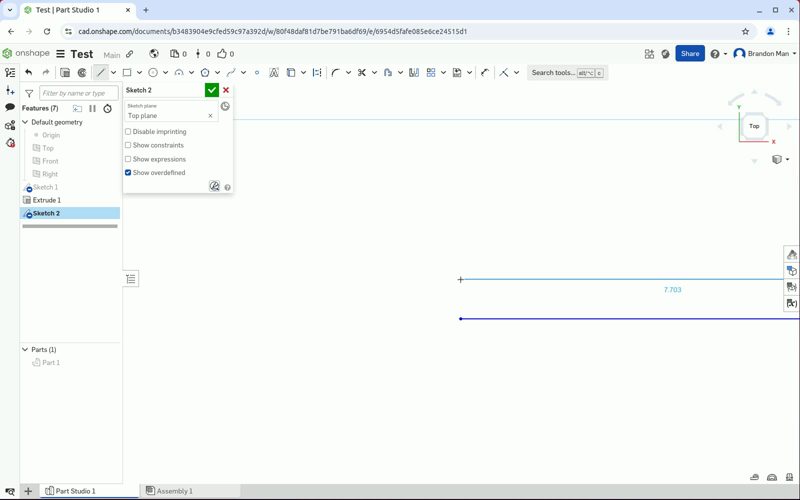
click(460, 279)
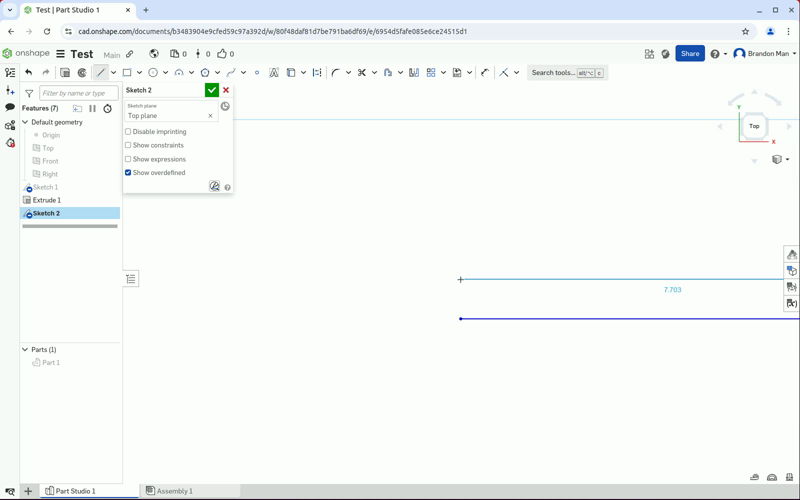
scroll(-6)
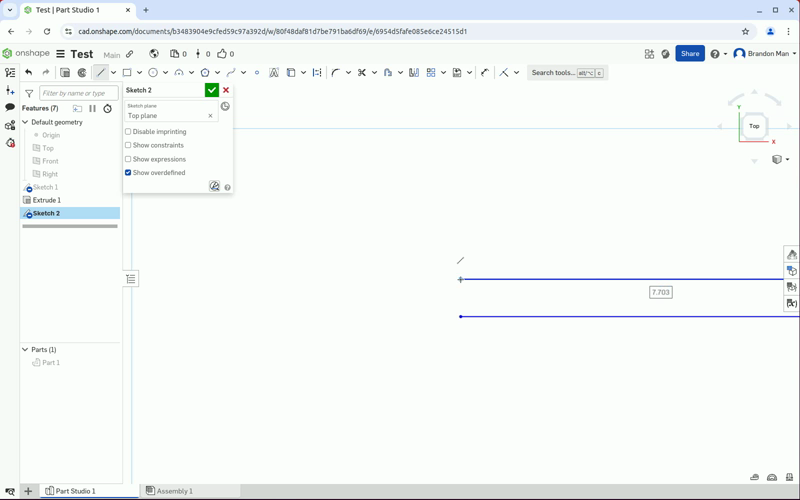
scroll(-6)
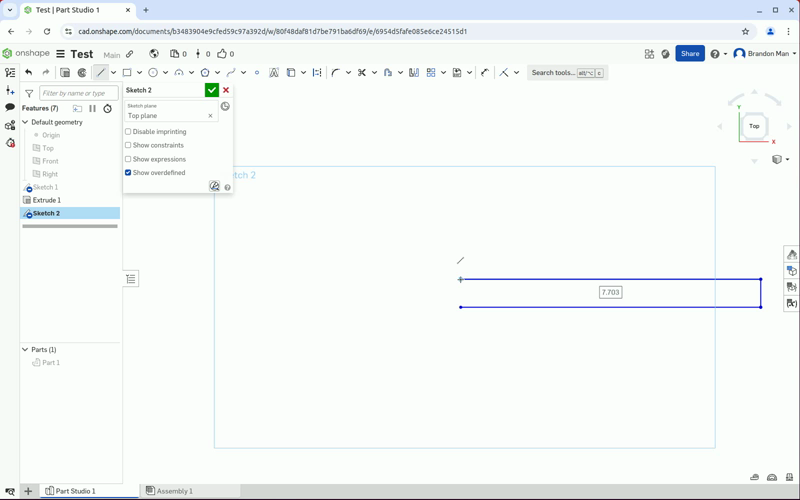
scroll(-6)
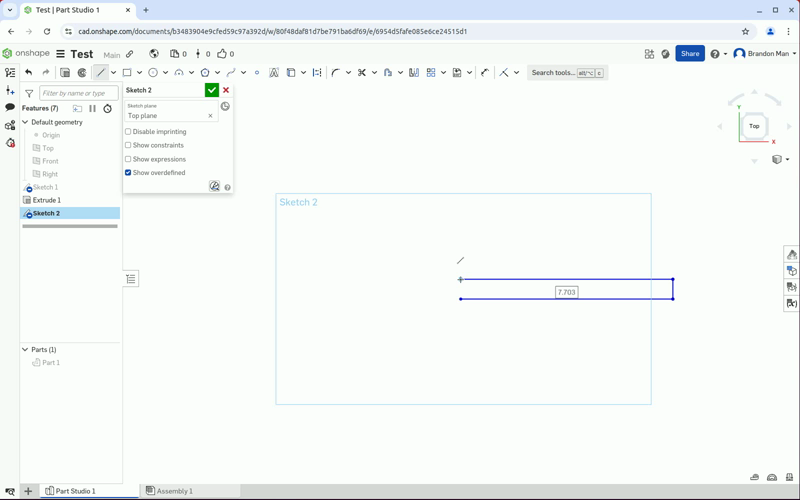
scroll(-6)
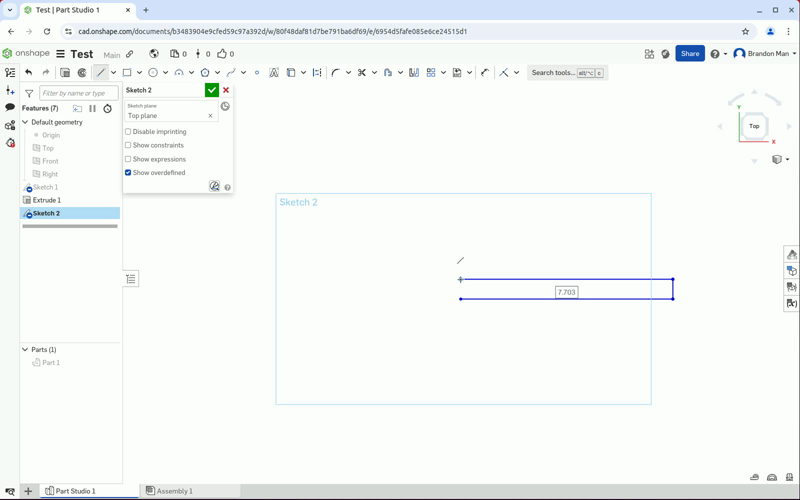
scroll(-6)
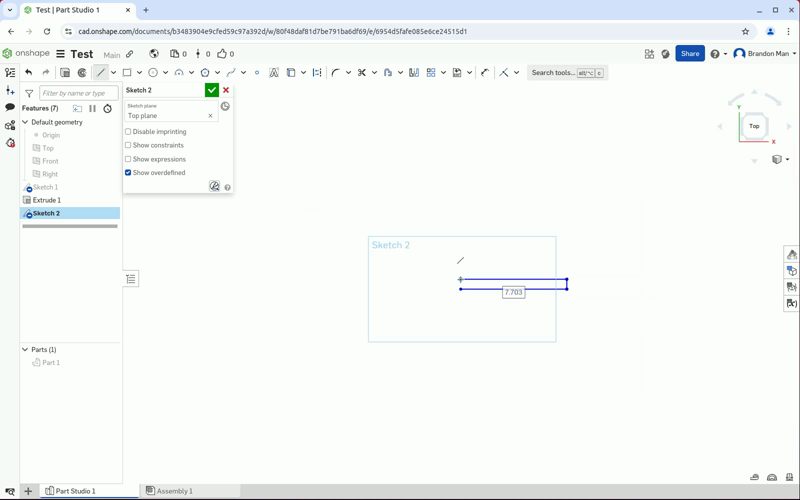
scroll(-6)
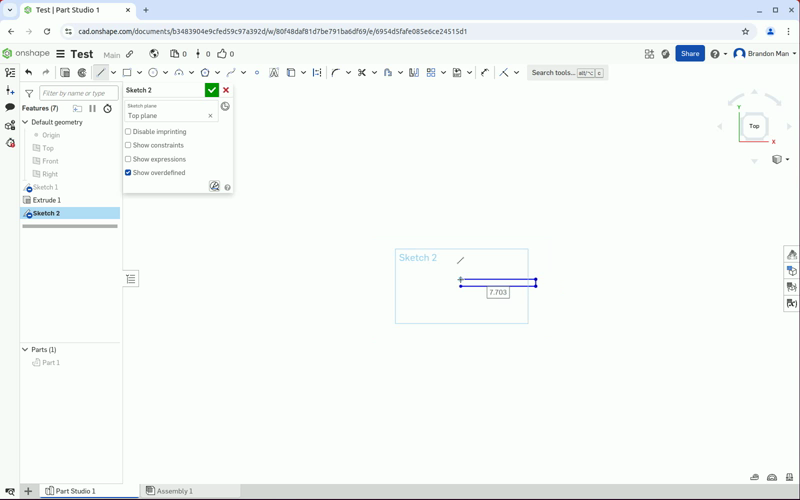
scroll(-6)
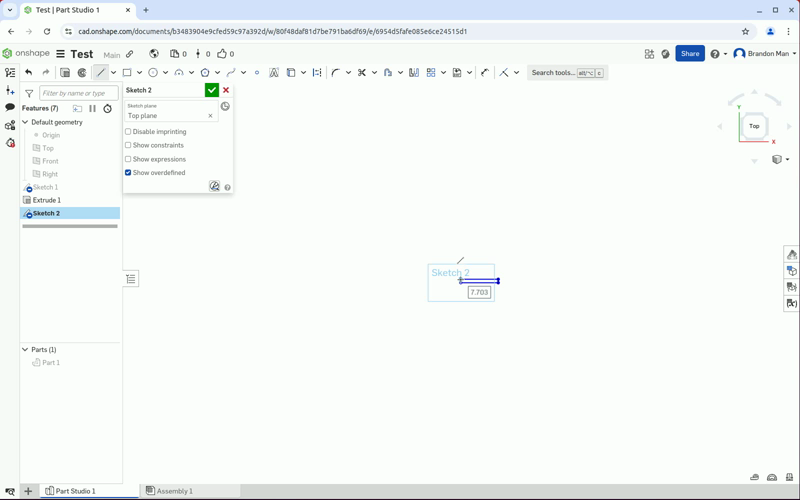
key_up(shift)
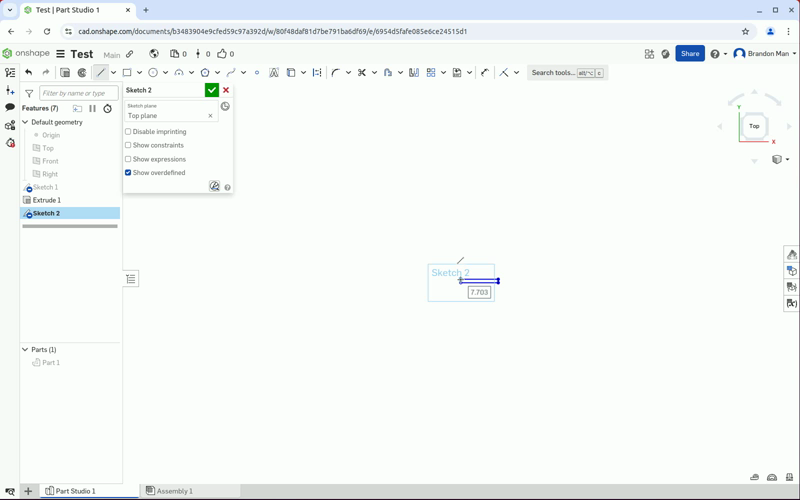
mouse_move(490, 279)
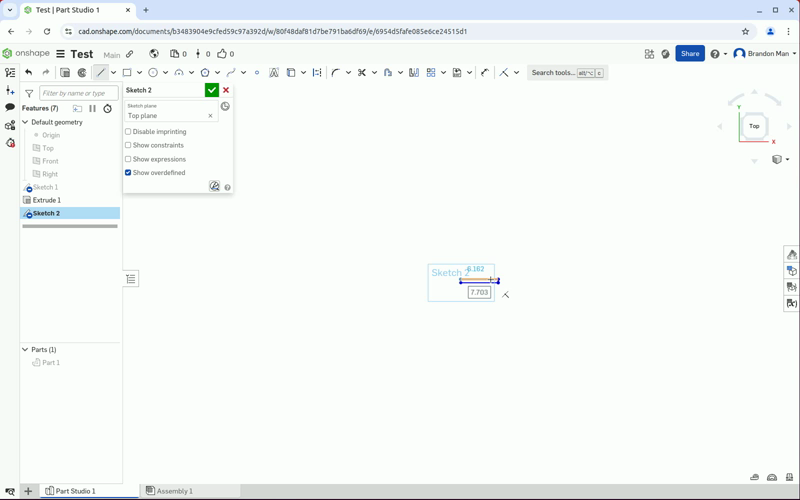
key_down(shift)
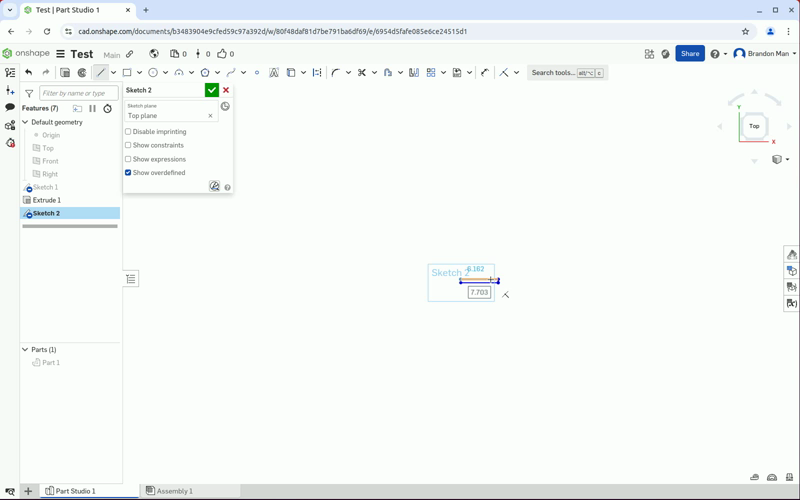
mouse_move(460, 282)
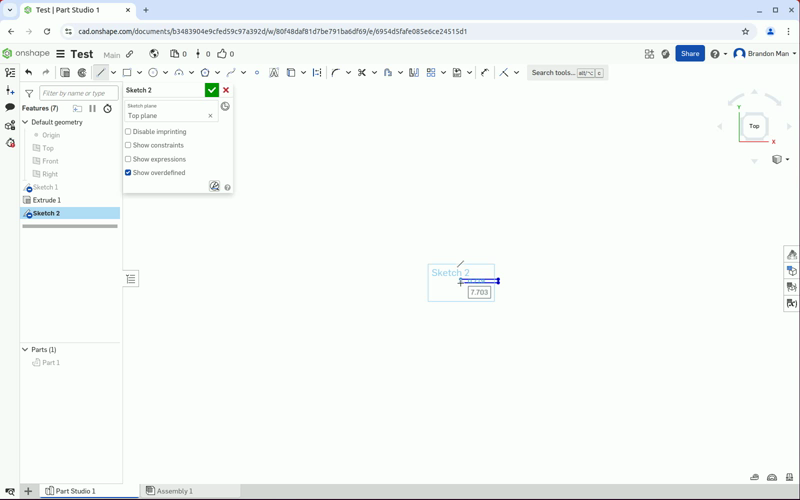
scroll(6)
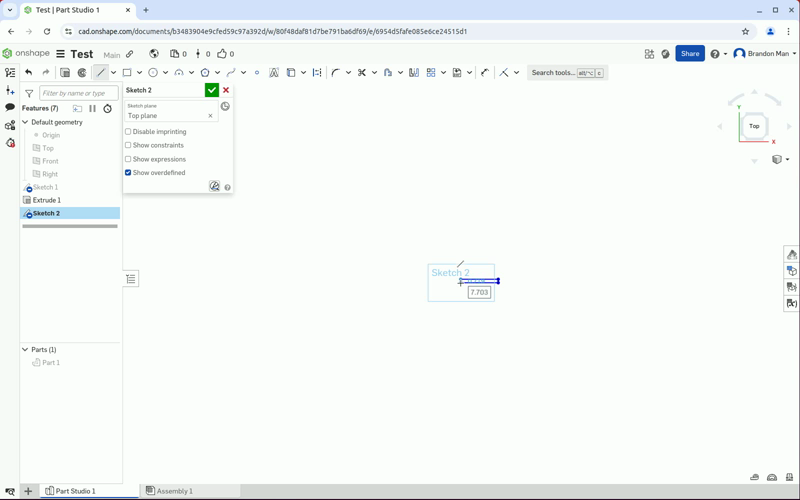
scroll(6)
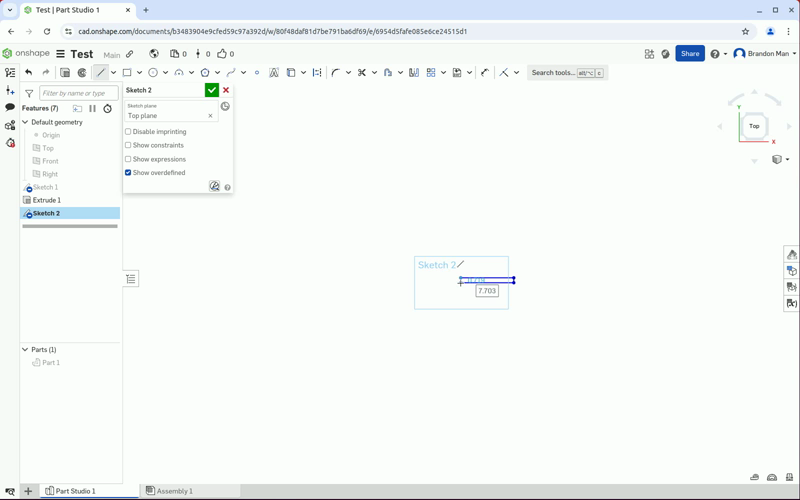
scroll(6)
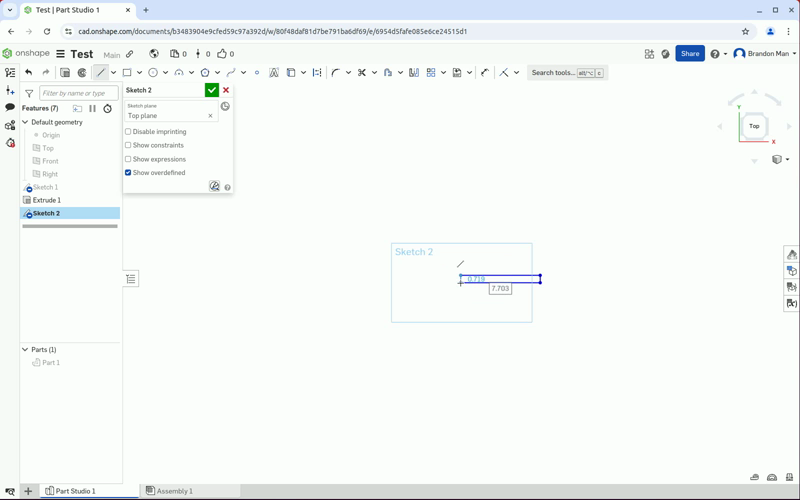
scroll(6)
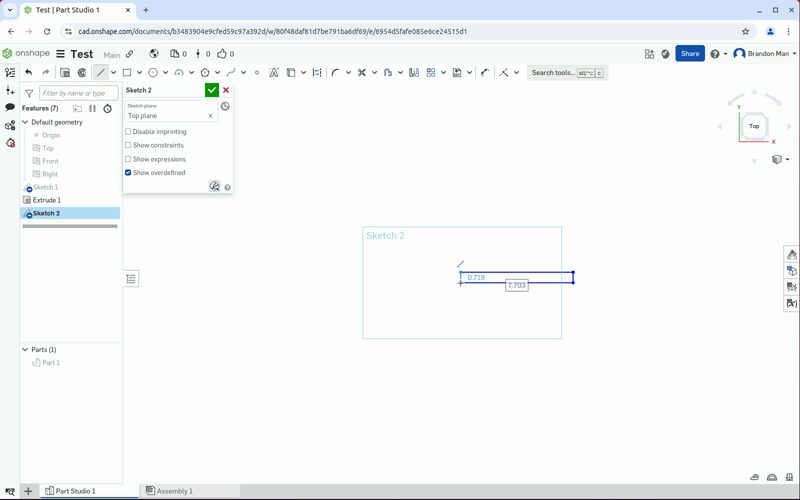
scroll(6)
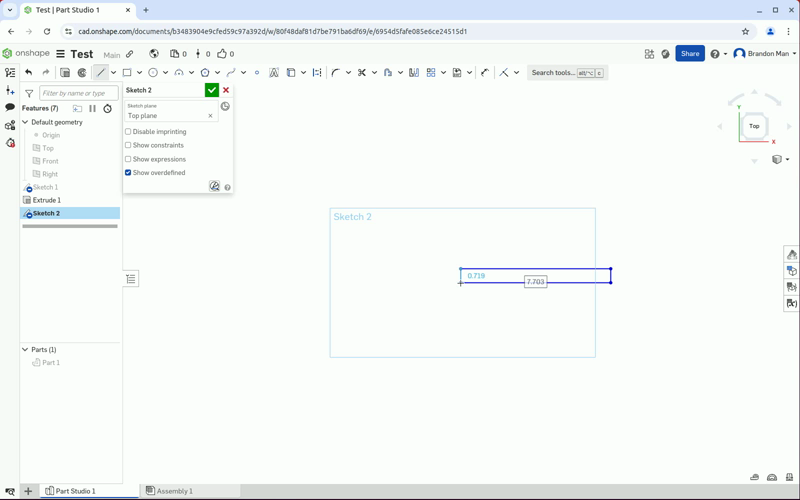
scroll(6)
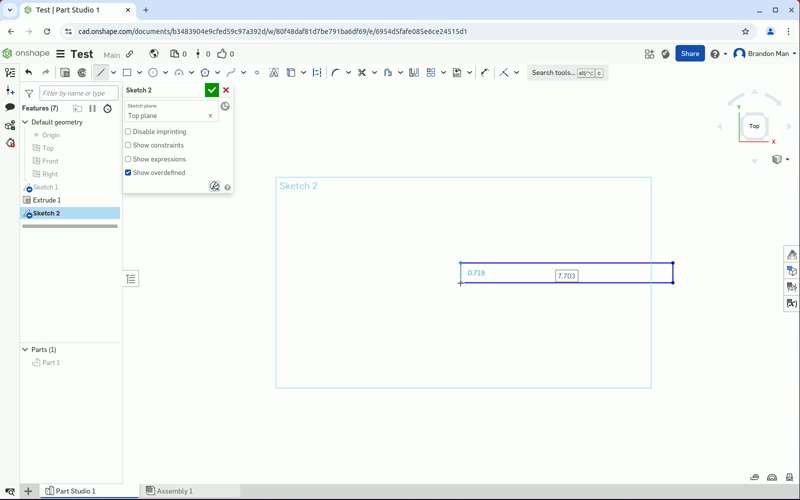
scroll(6)
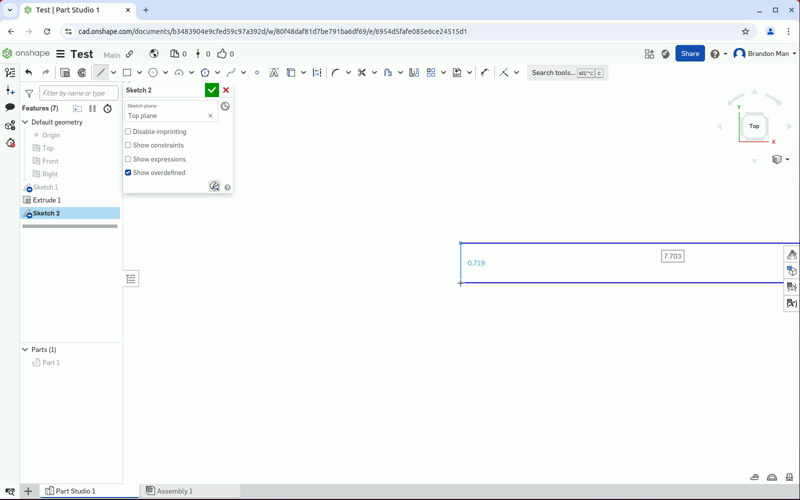
key_up(shift)
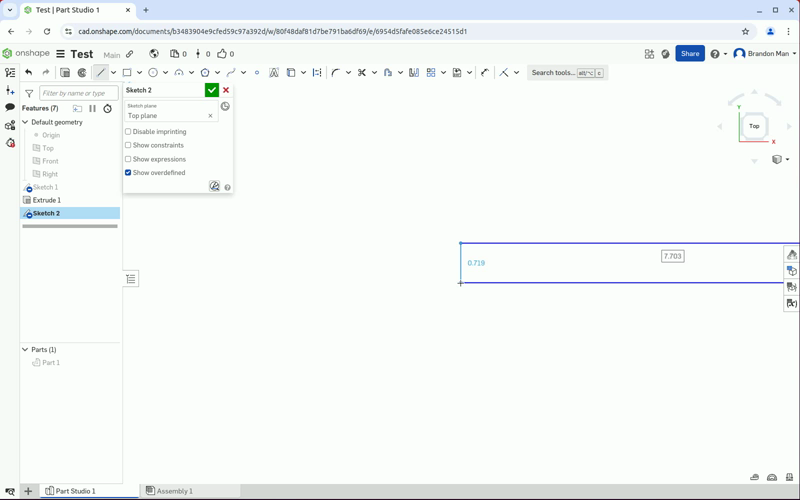
click(460, 282)
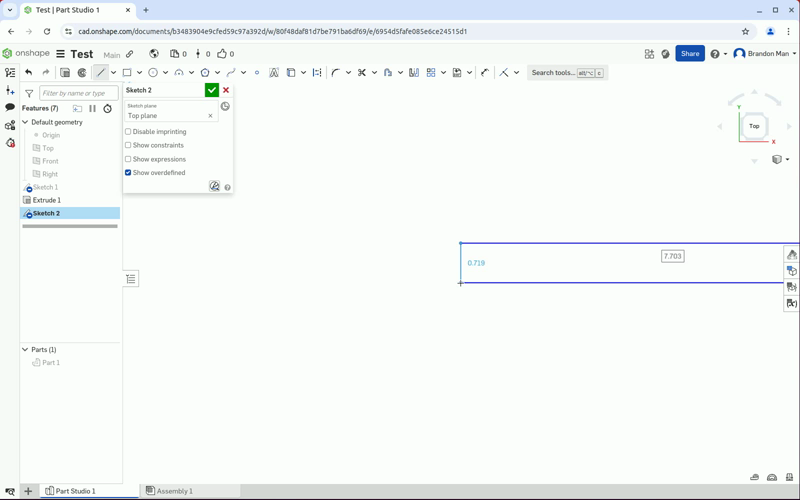
scroll(-6)
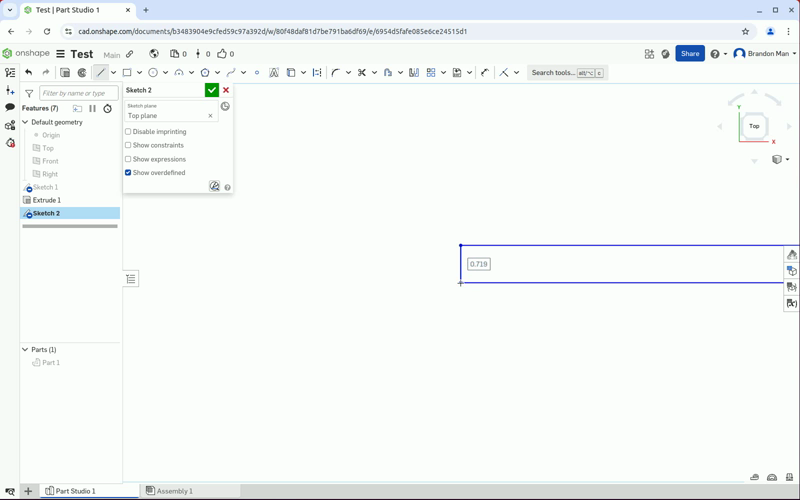
scroll(-6)
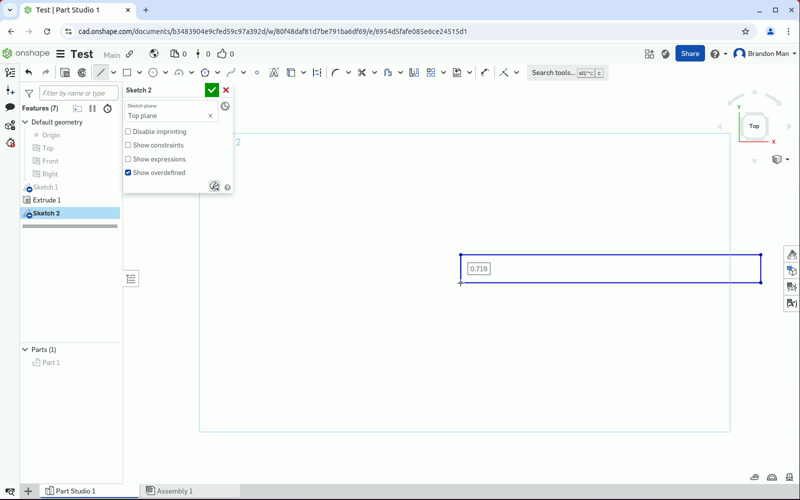
scroll(-6)
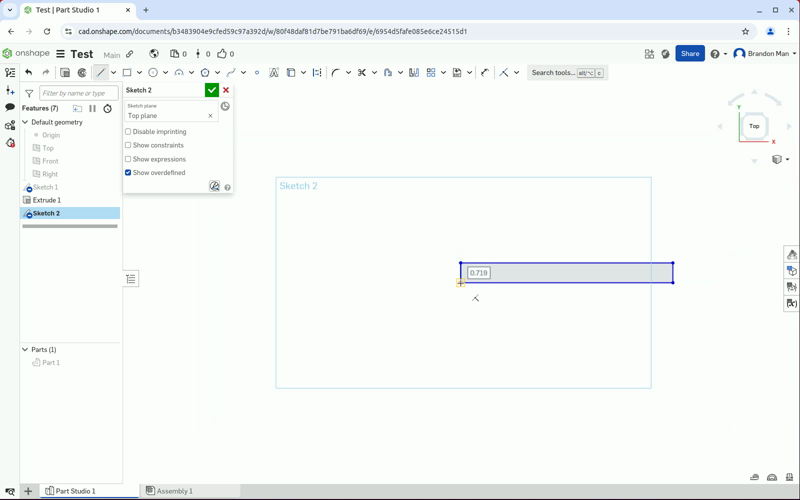
scroll(-6)
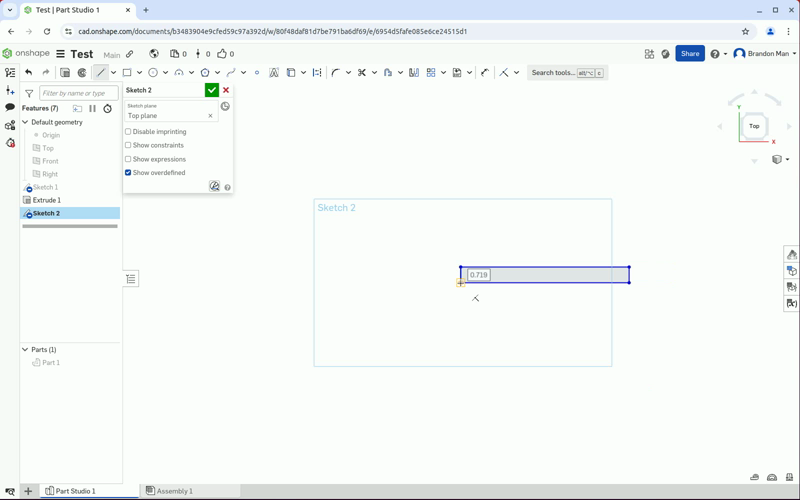
scroll(-6)
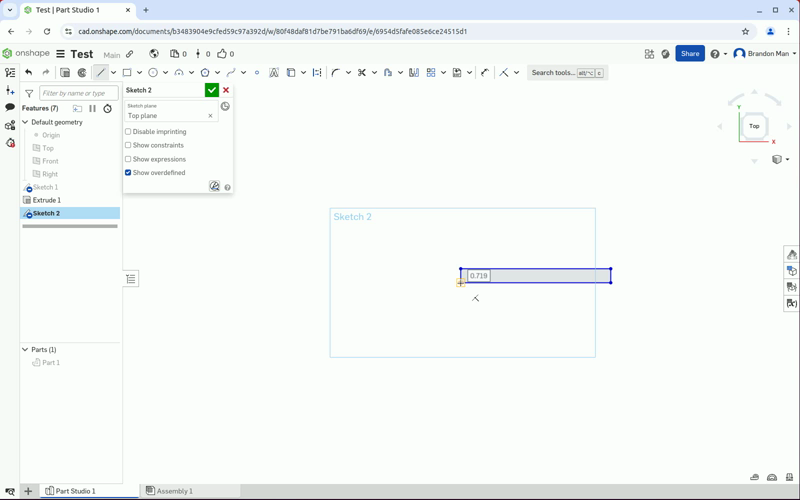
scroll(-6)
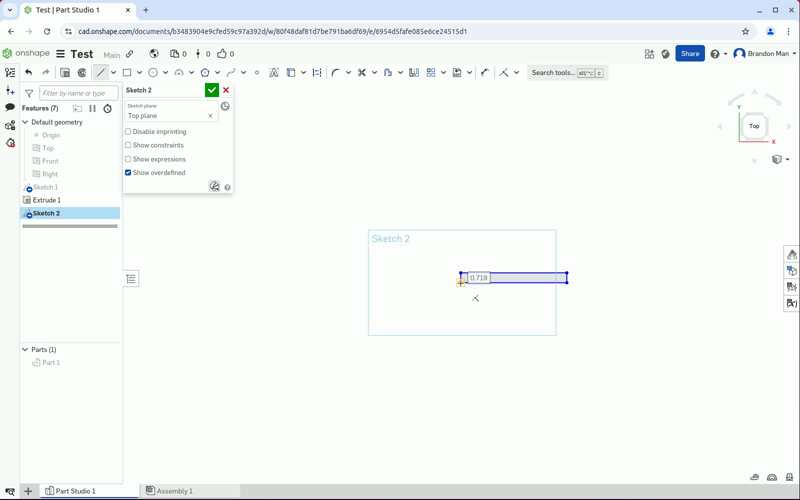
scroll(-6)
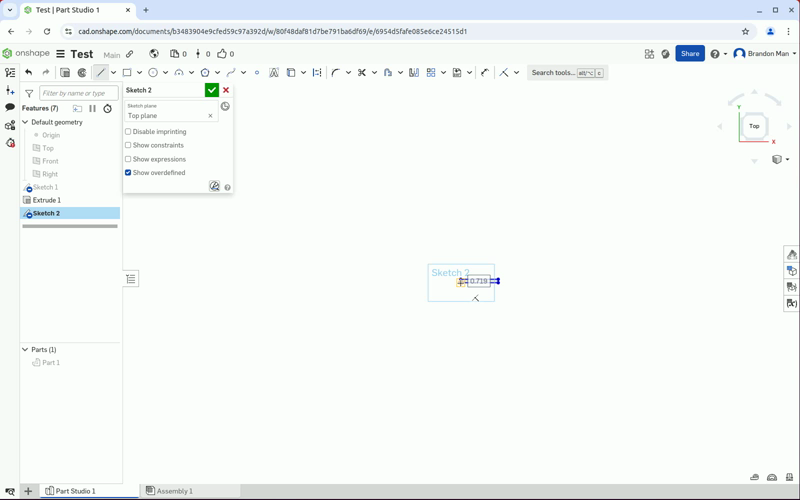
key(esc)
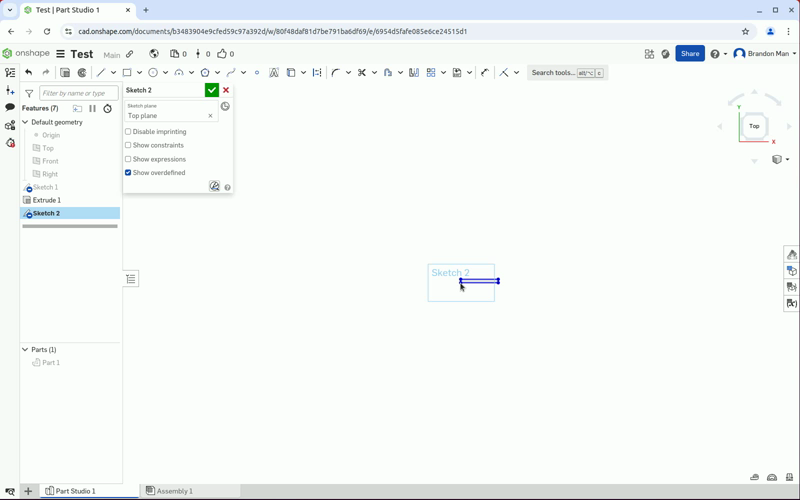
mouse_move(493, 279)
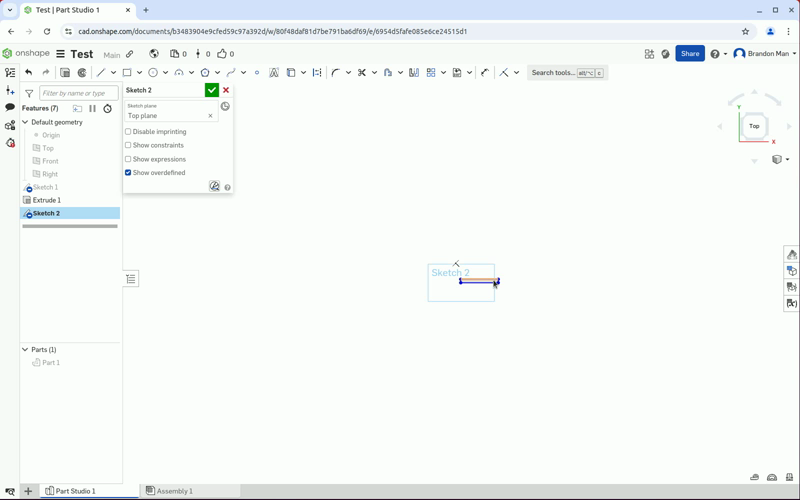
scroll(6)
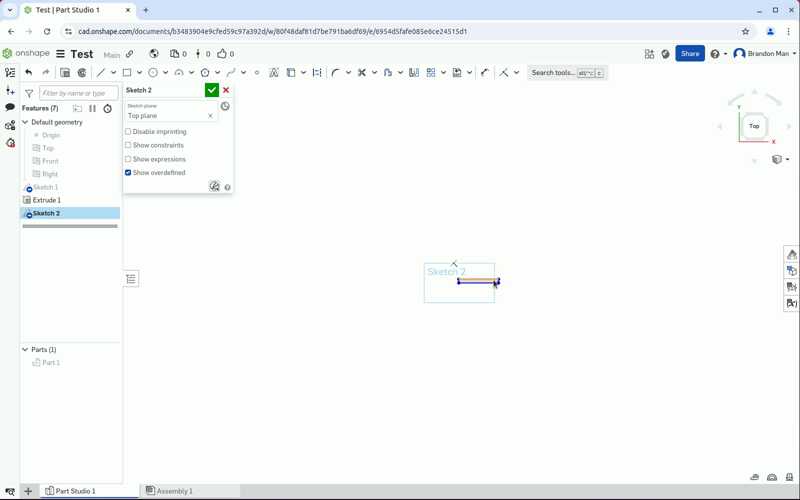
scroll(6)
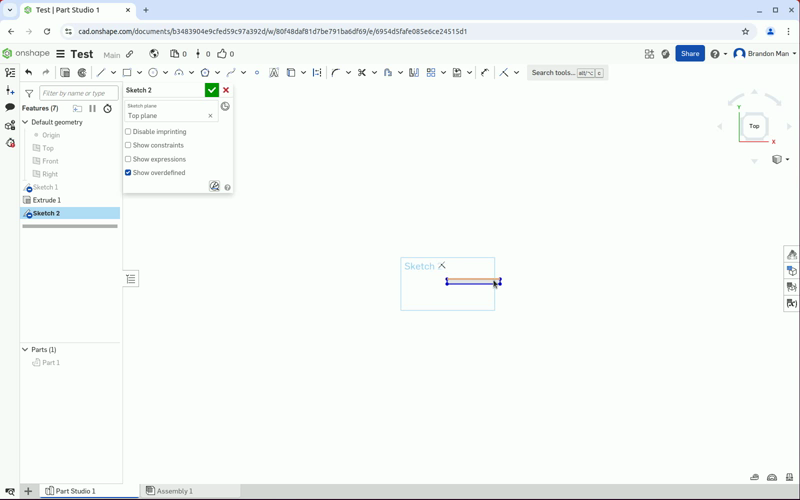
scroll(6)
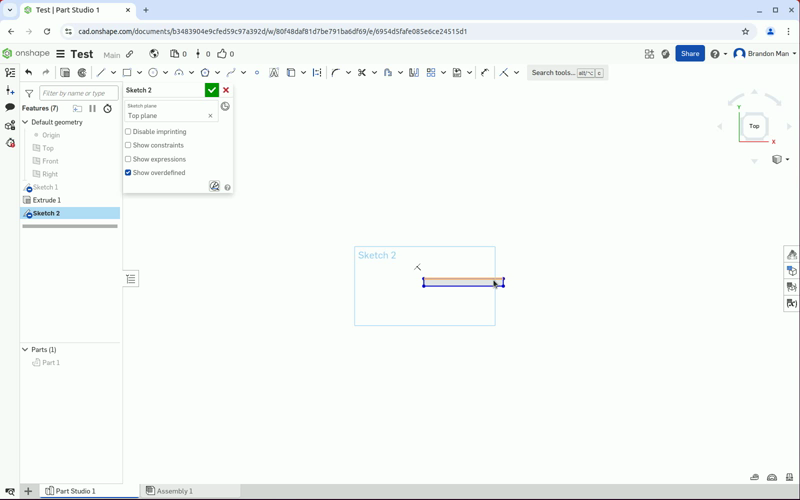
scroll(6)
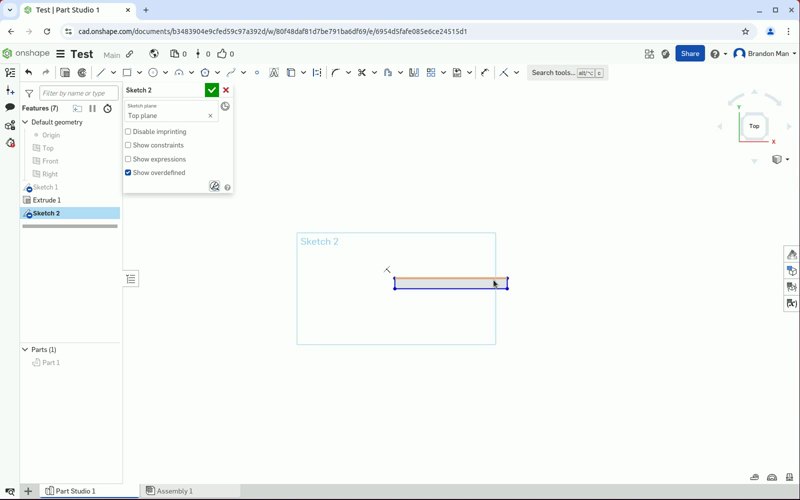
scroll(6)
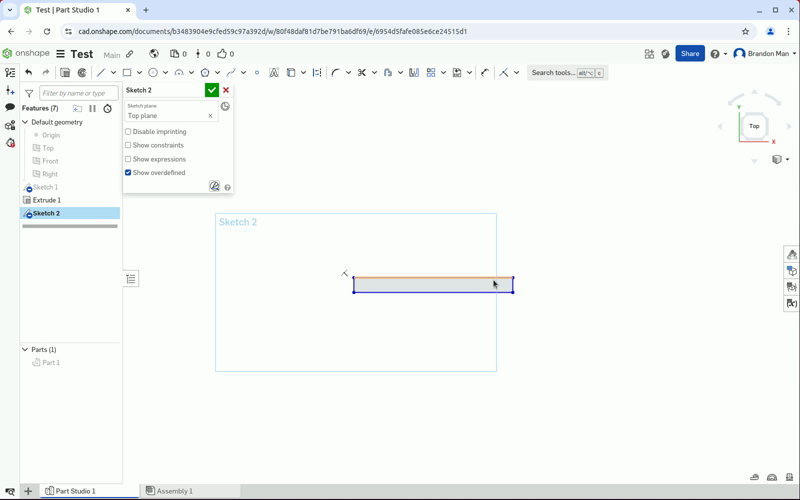
scroll(6)
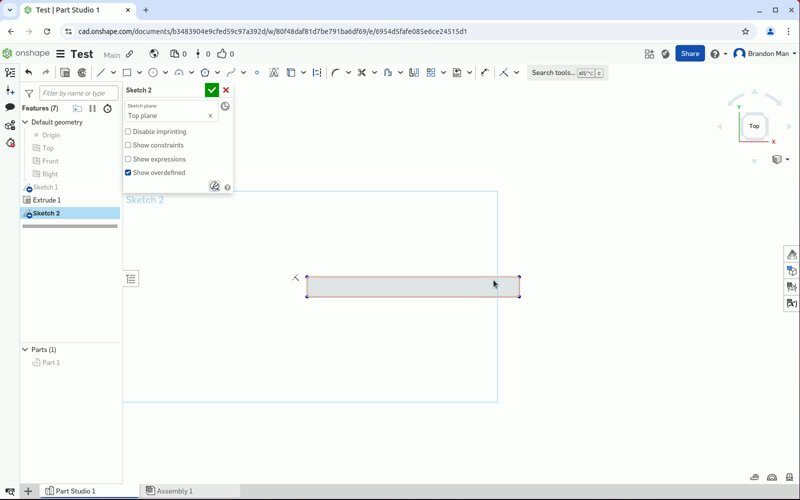
scroll(6)
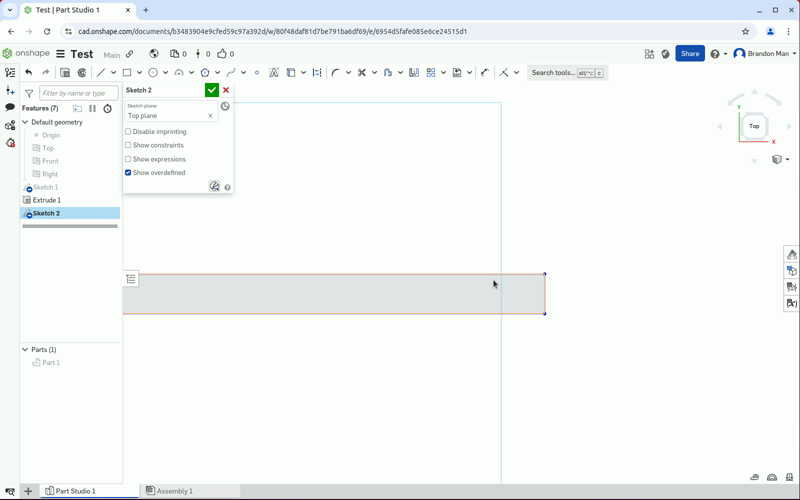
click(493, 279)
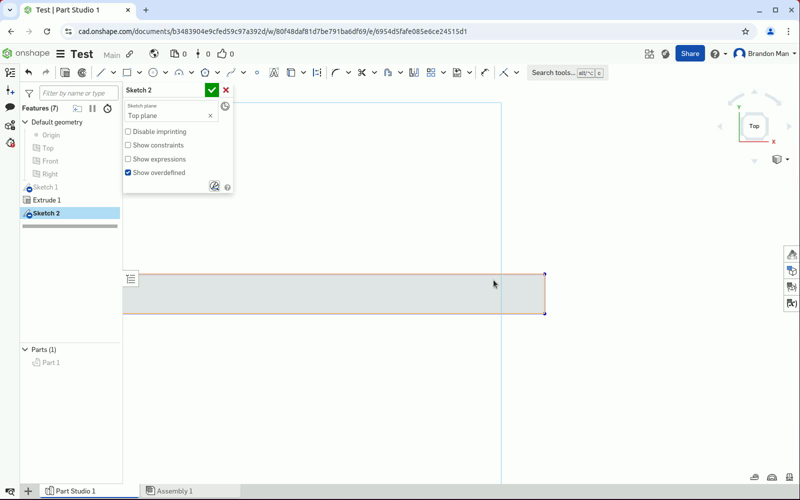
scroll(-6)
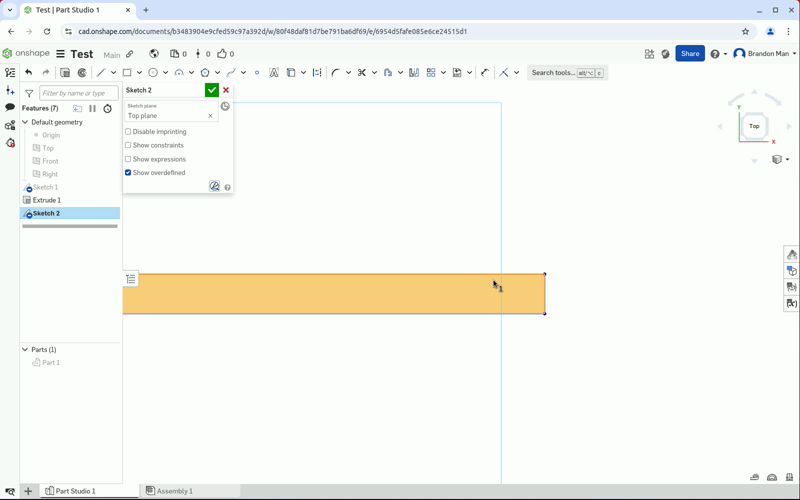
scroll(-6)
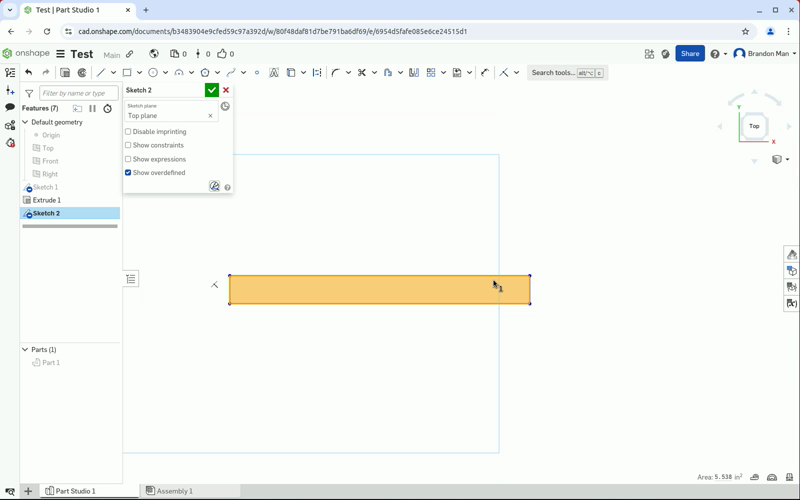
scroll(-6)
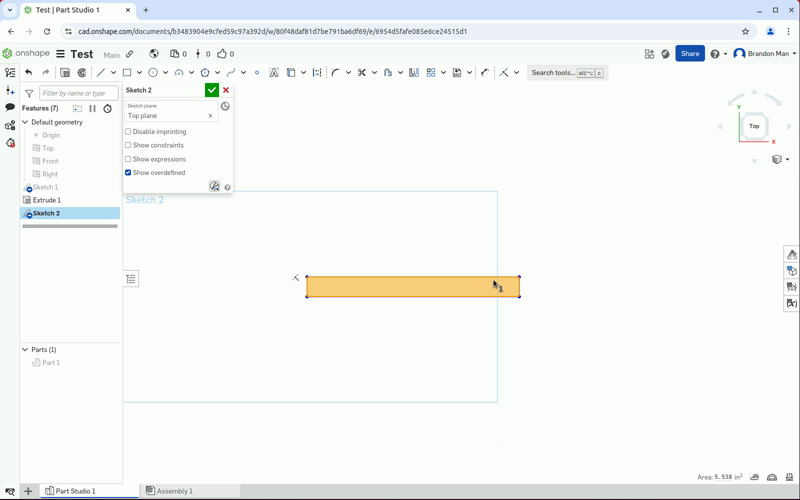
scroll(-6)
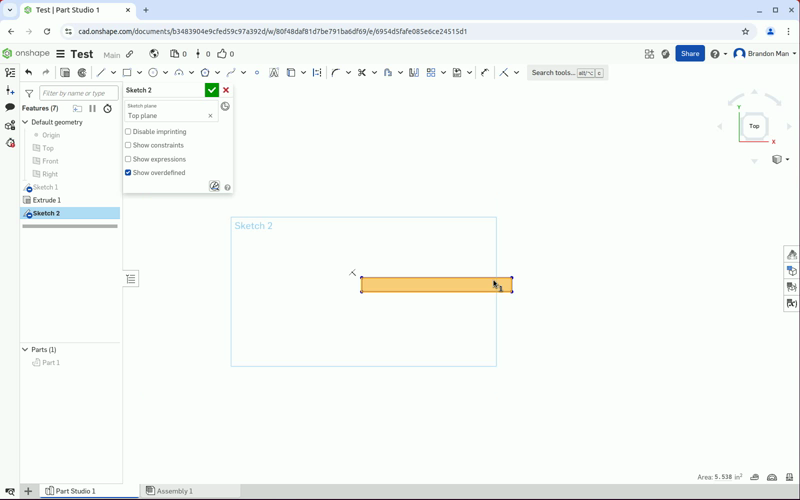
scroll(-6)
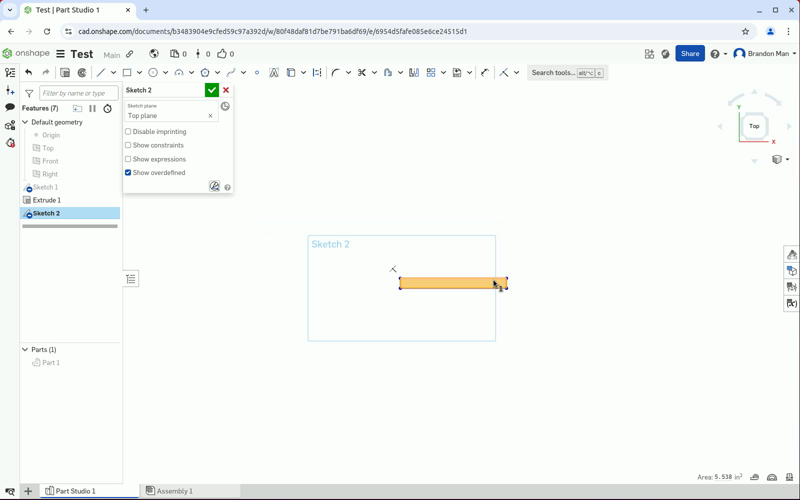
scroll(-6)
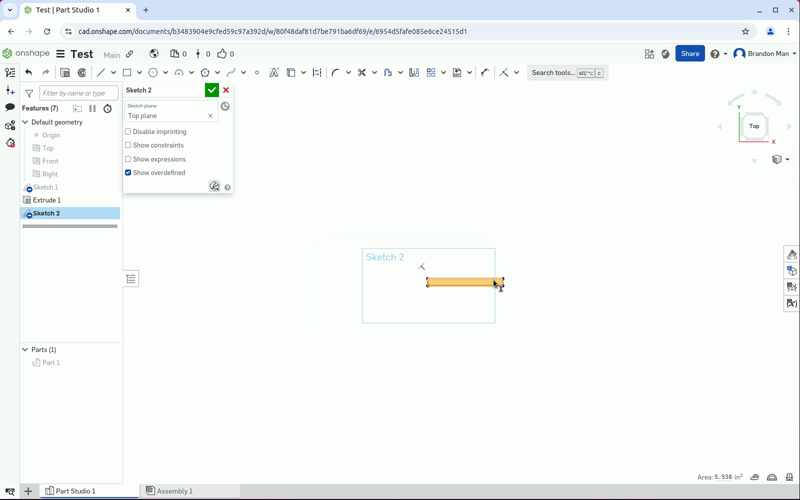
scroll(-6)
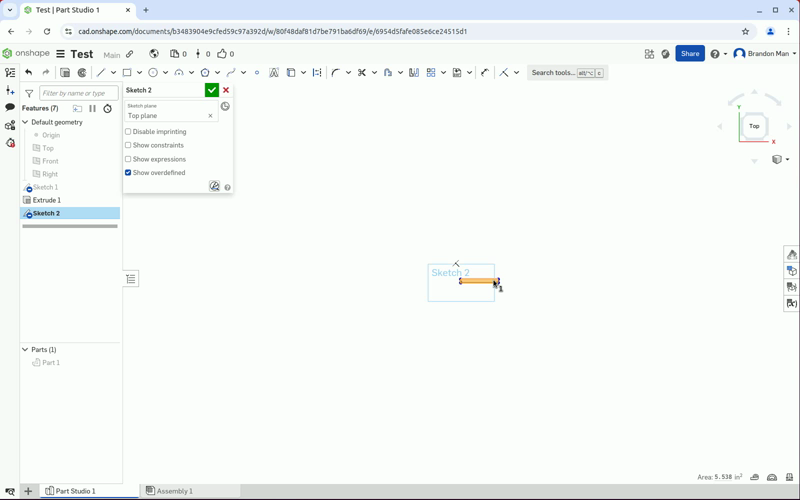
mouse_move(73, 352)
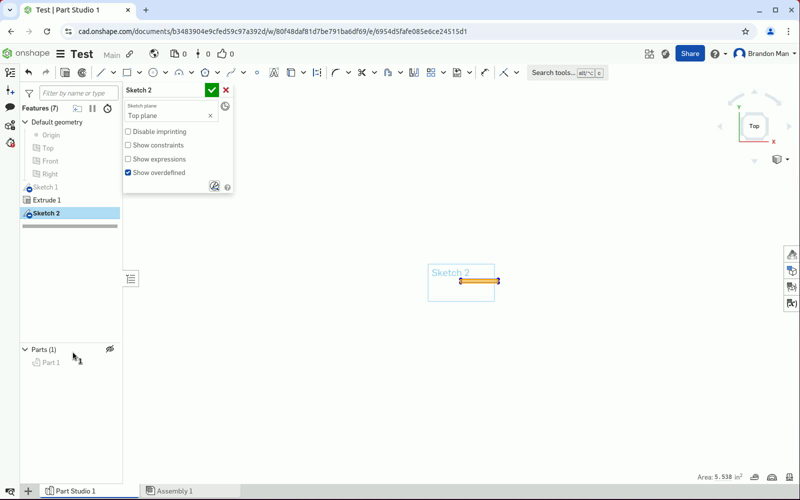
key(shift+y)
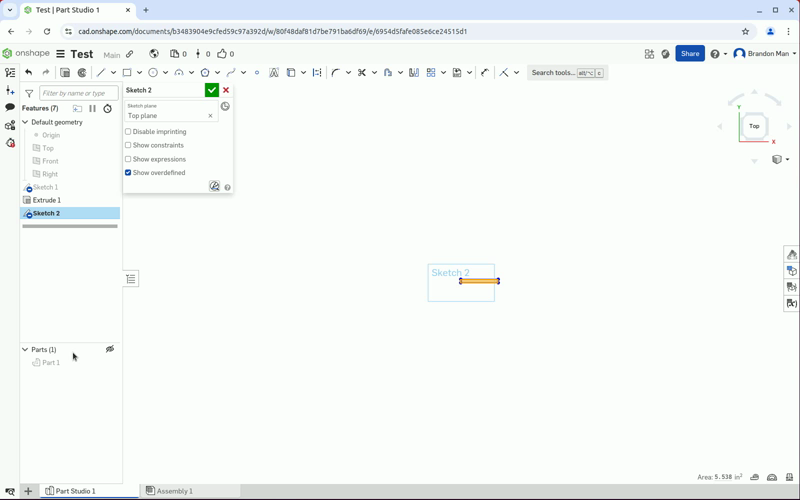
key(shift+e)
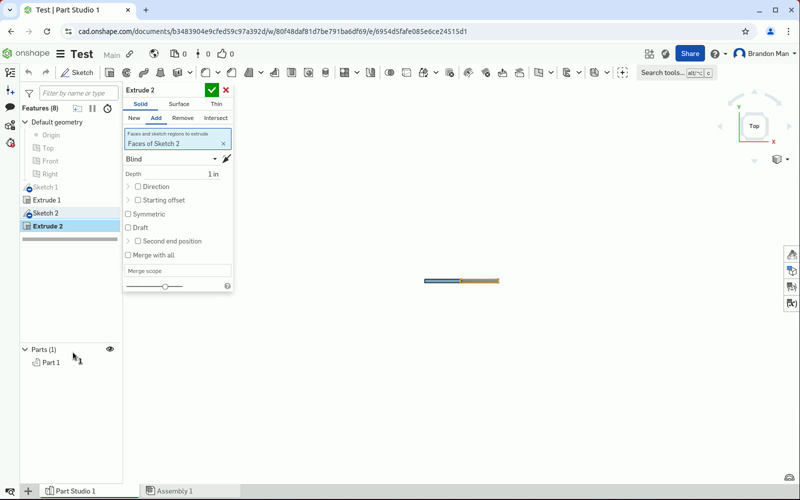
mouse_move(143, 106)
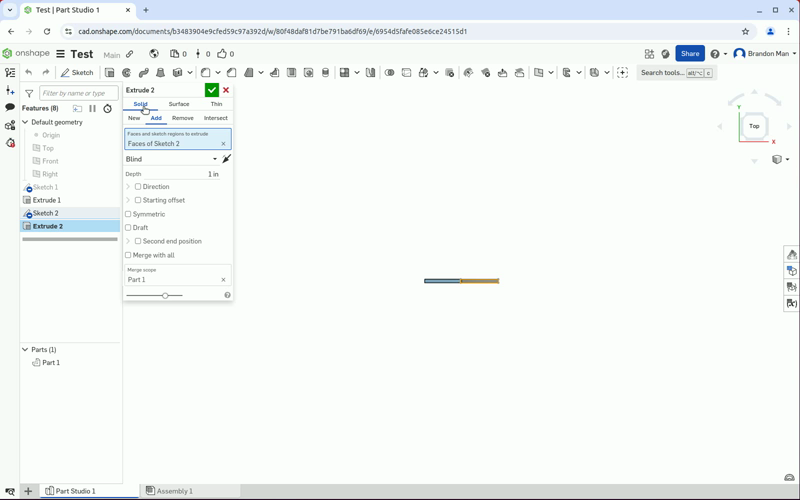
click(143, 106)
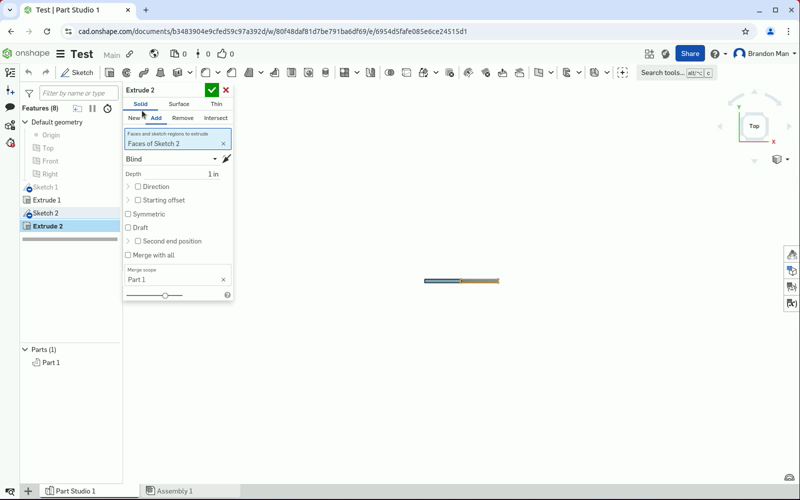
mouse_move(137, 120)
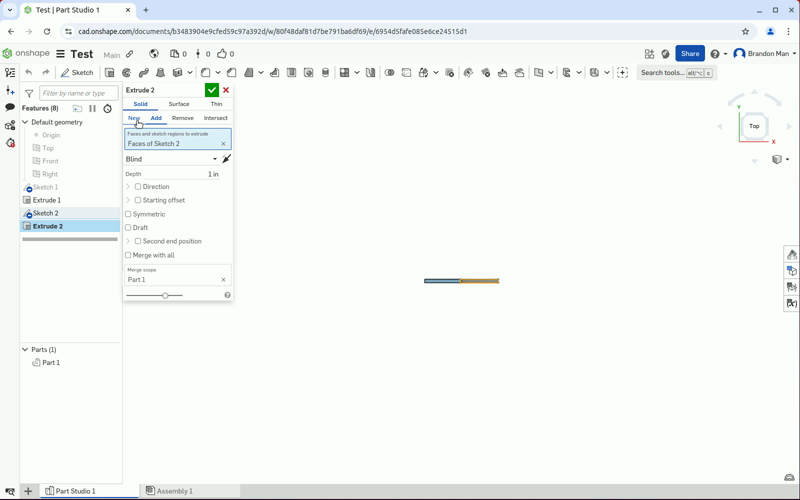
click(137, 120)
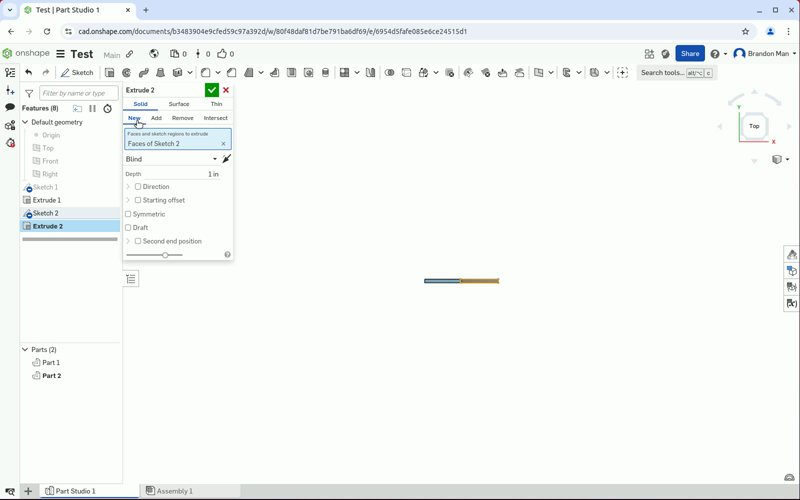
key(tab, 4)
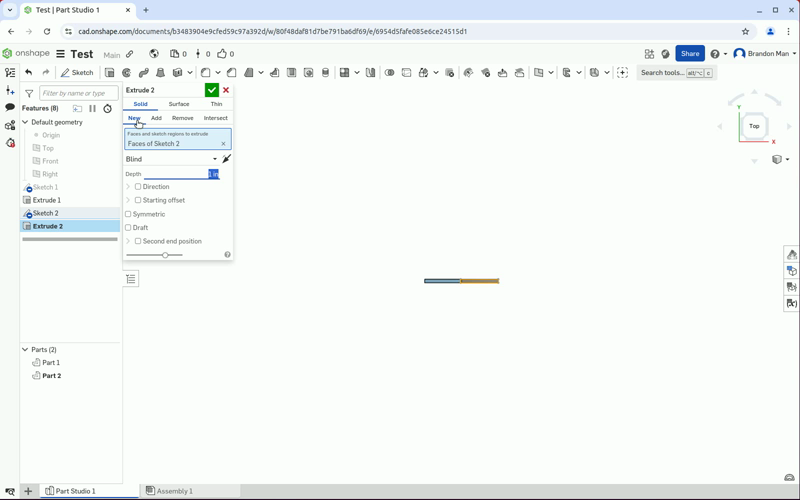
text(9.147)
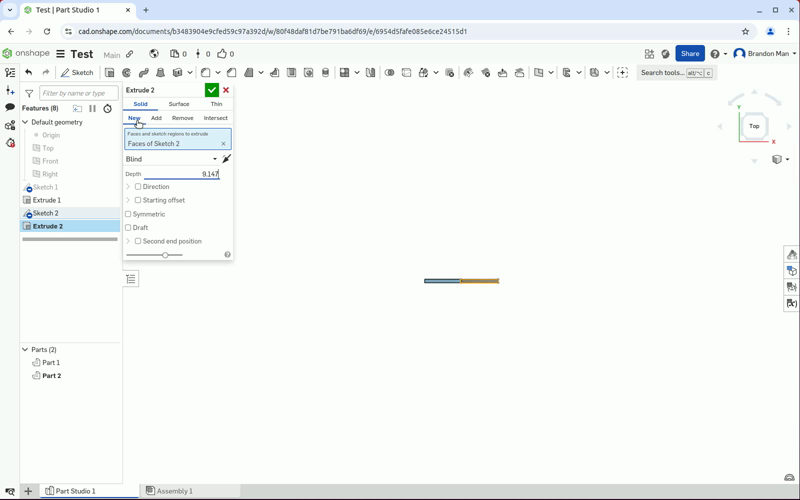
key(enter)
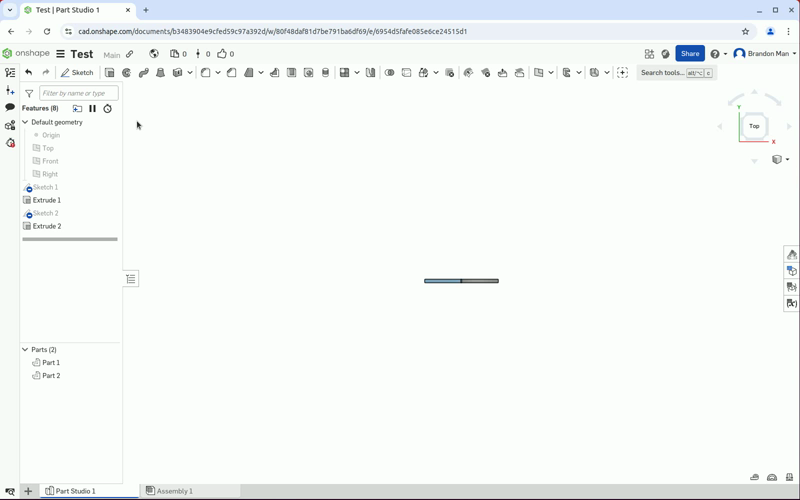
key(shift+h)
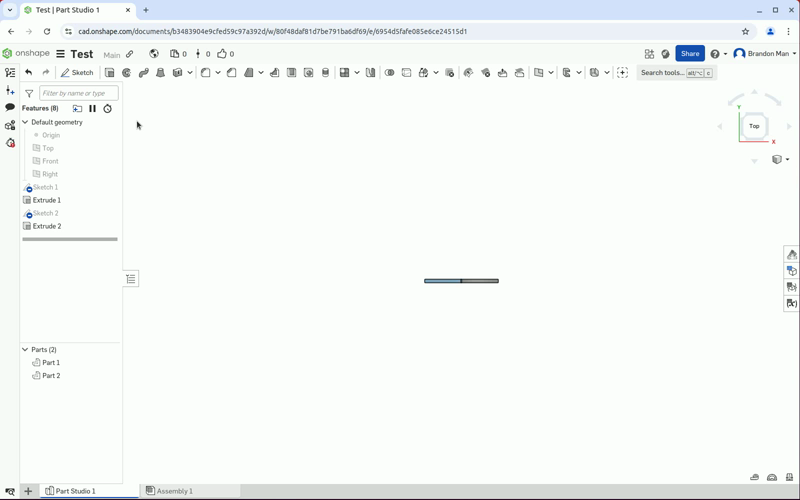
key(shift+h)
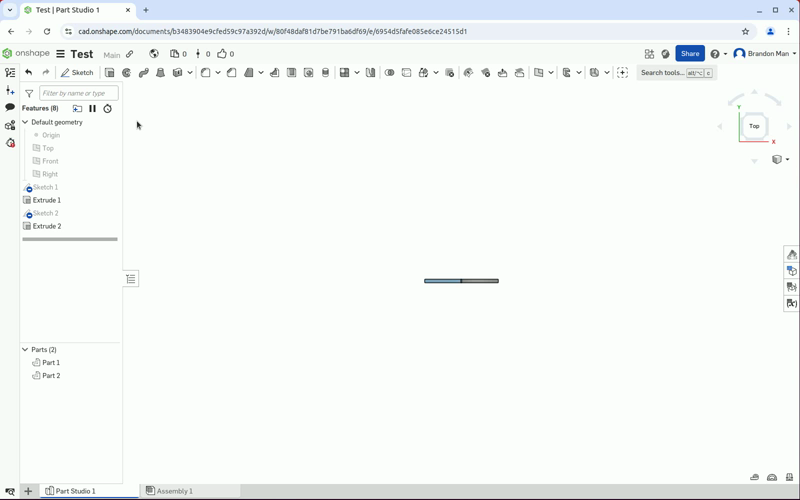
mouse_move(73, 189)
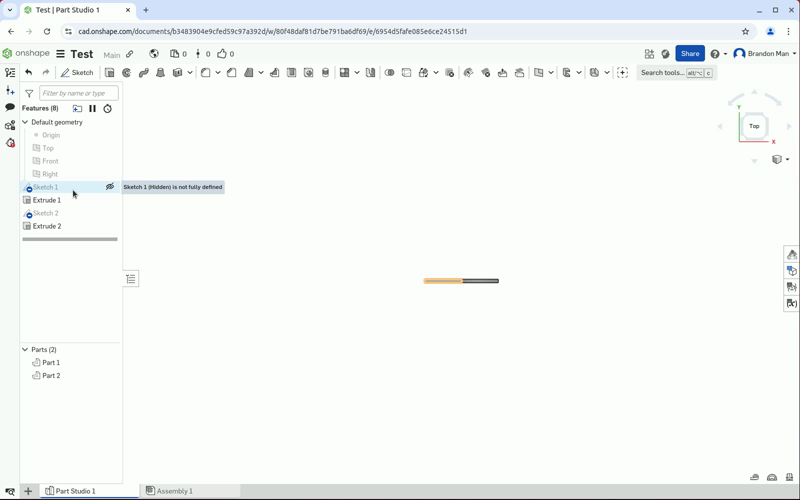
click(73, 189)
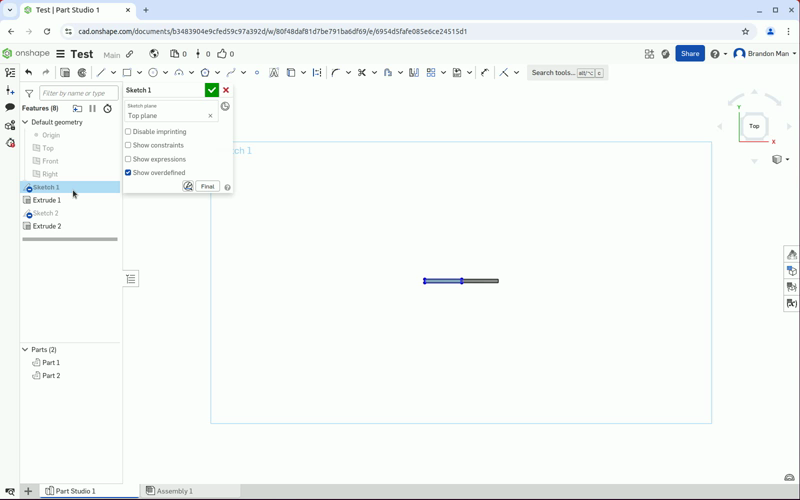
mouse_move(229, 92)
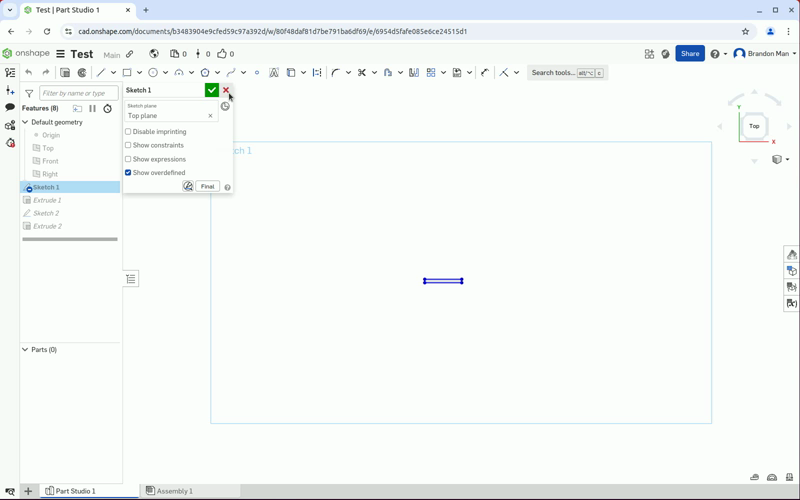
click(229, 92)
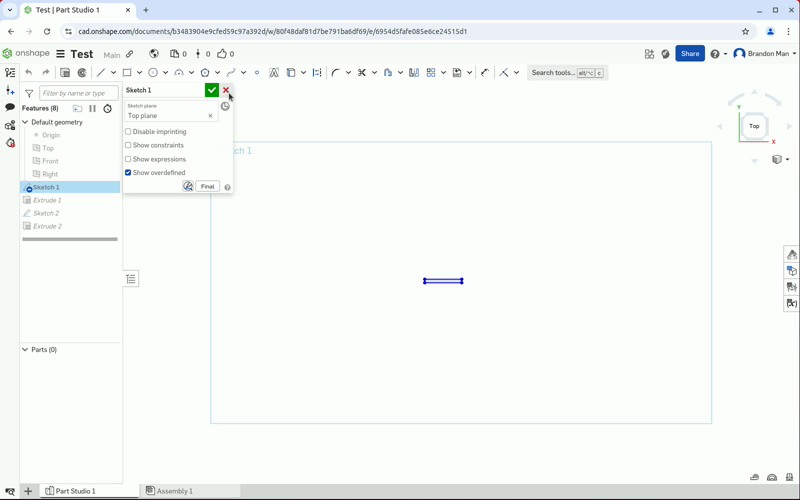
key(shift+s)
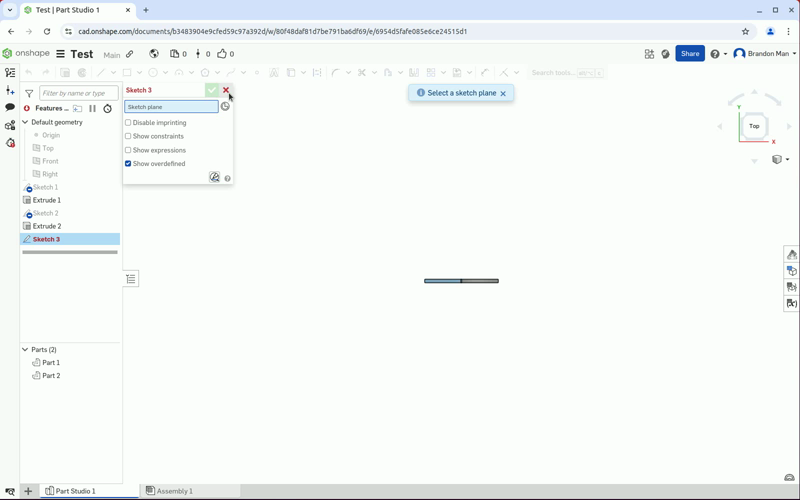
mouse_move(73, 150)
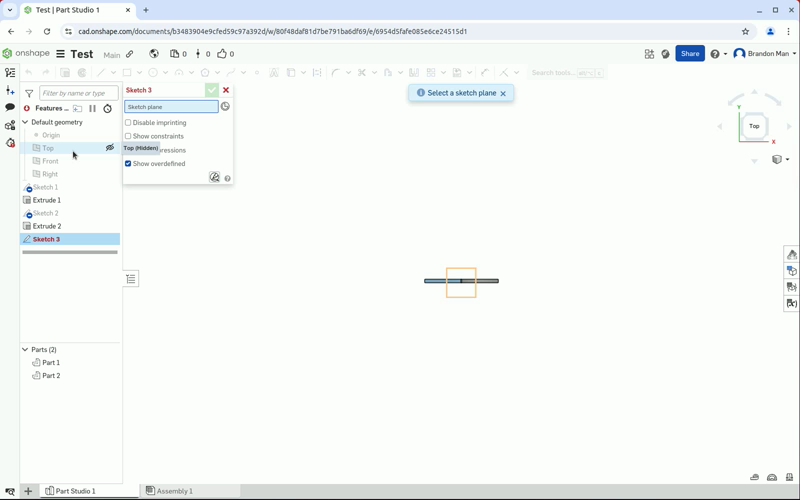
click(73, 150)
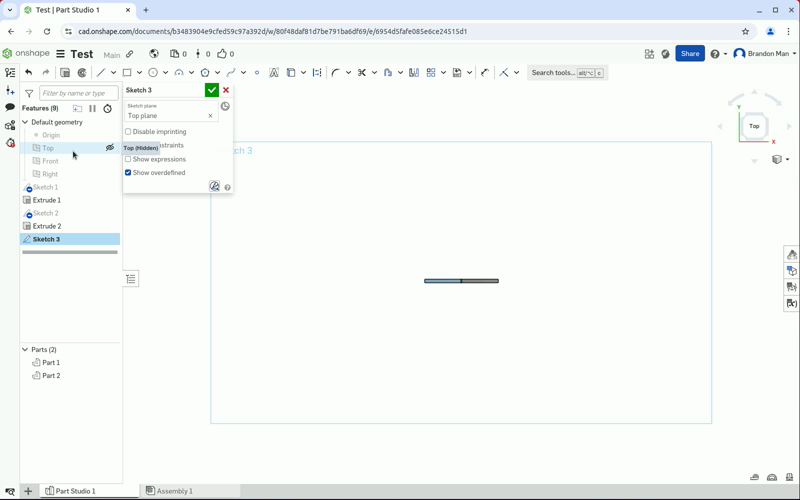
mouse_move(73, 352)
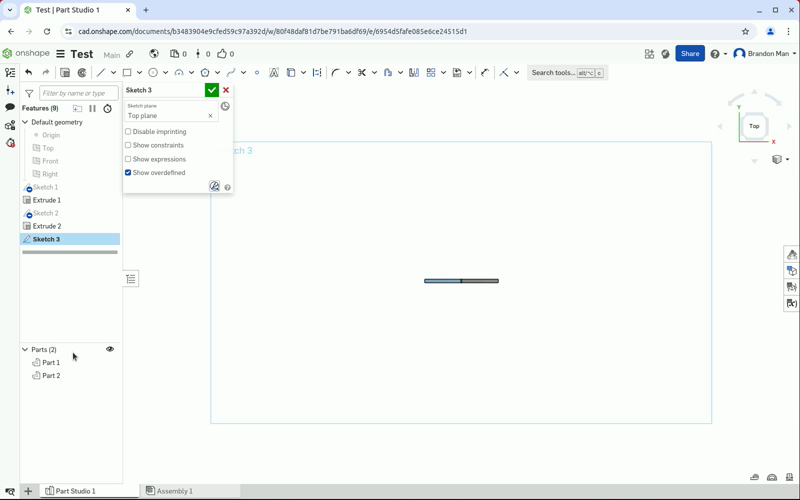
key(y)
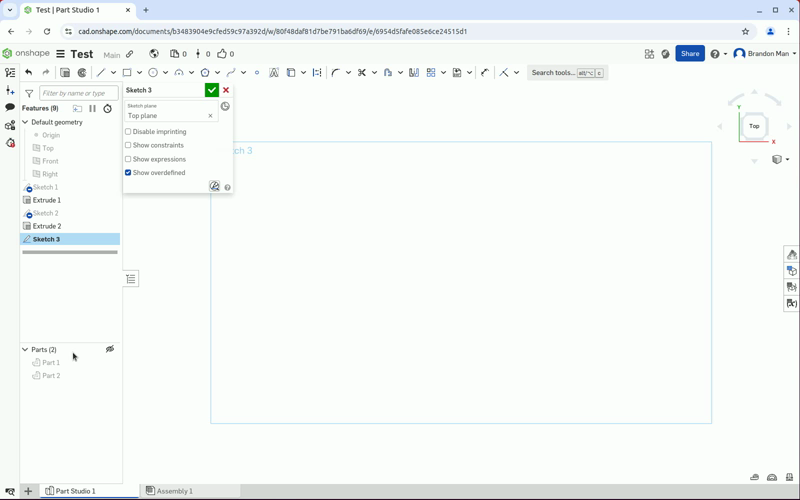
key(l)
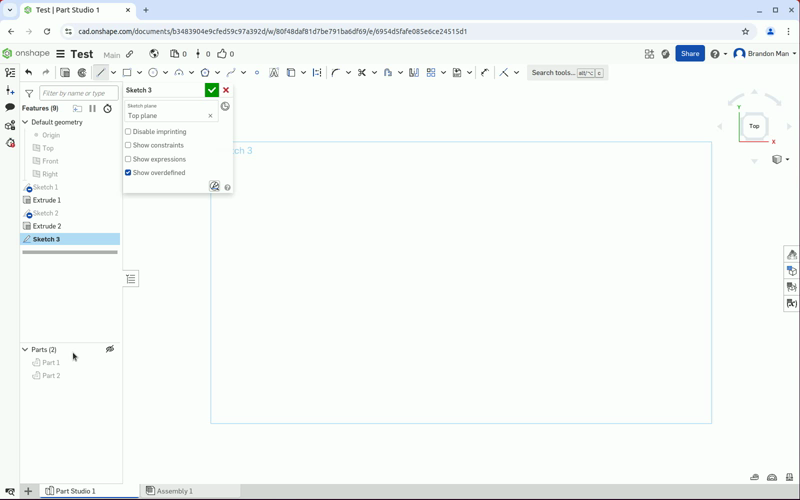
key_down(shift)
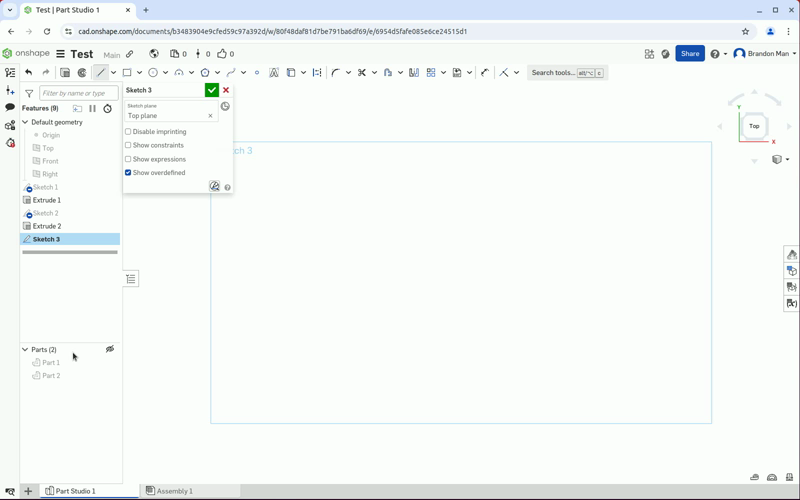
mouse_move(424, 286)
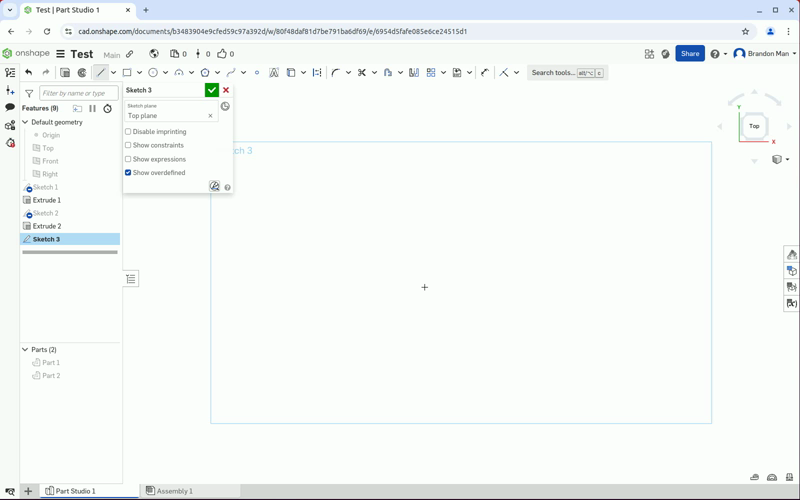
click(424, 286)
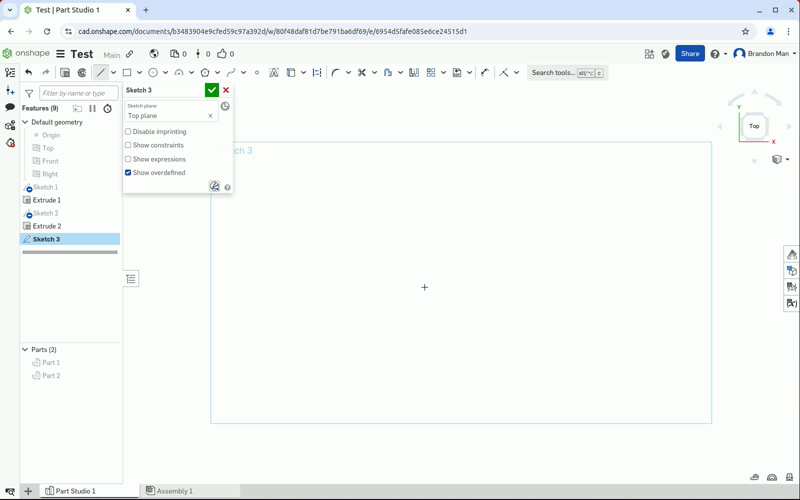
key_up(shift)
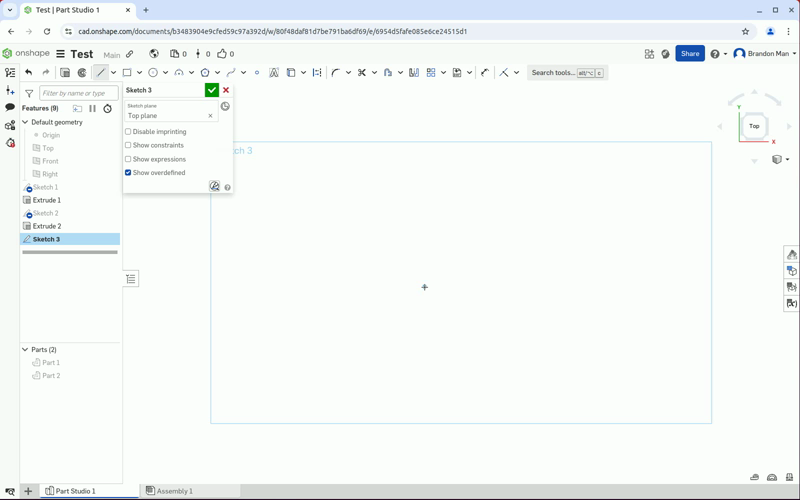
key_down(shift)
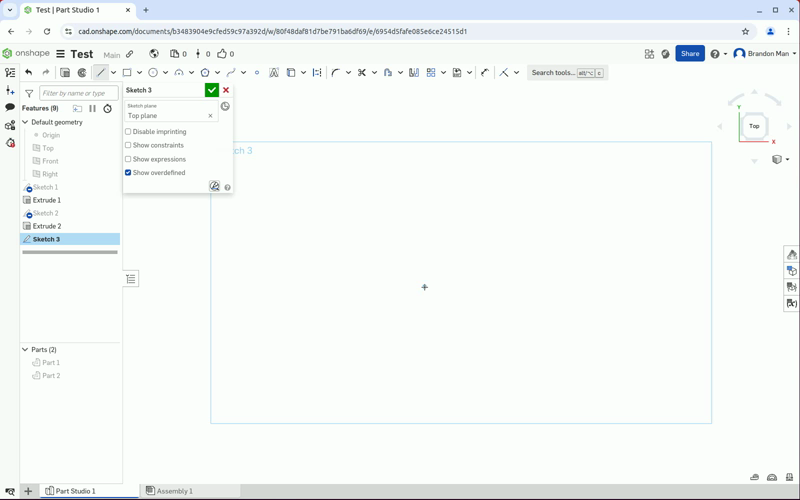
mouse_move(454, 286)
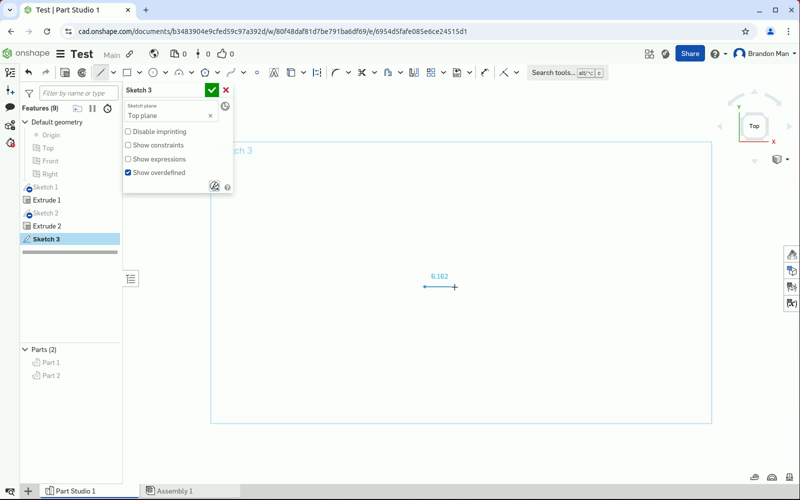
mouse_move(461, 286)
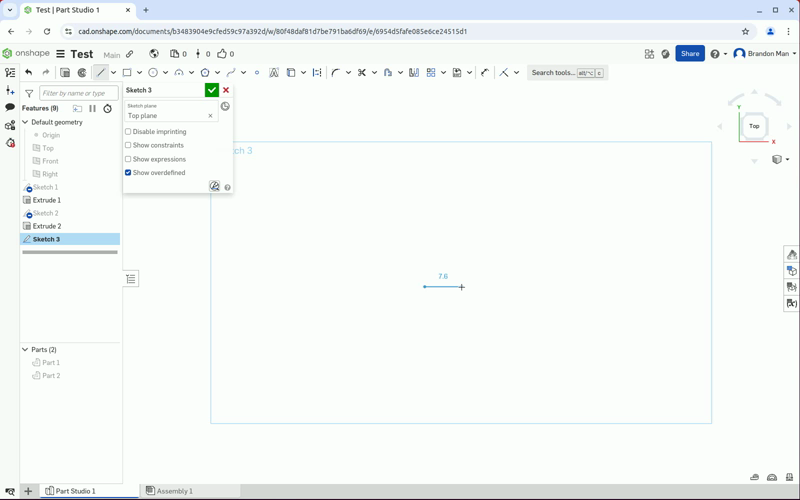
click(461, 286)
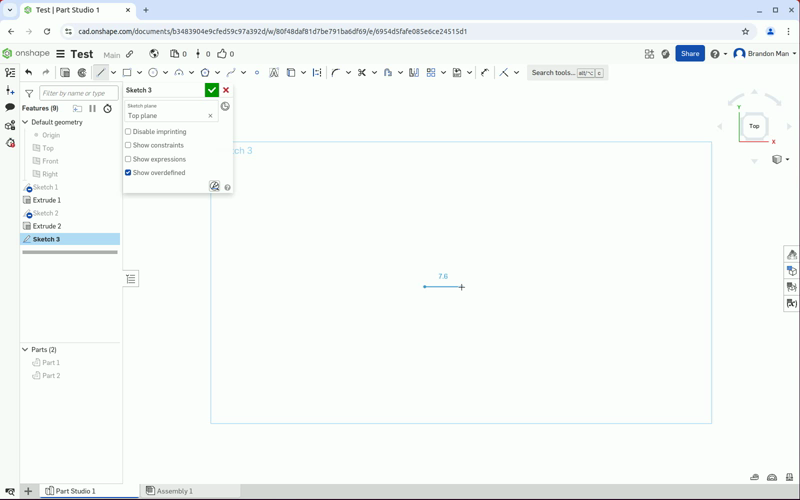
key_up(shift)
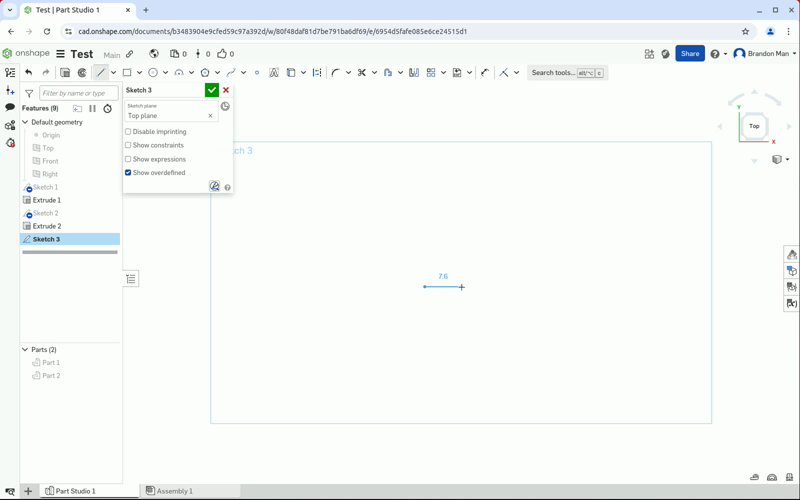
key_down(shift)
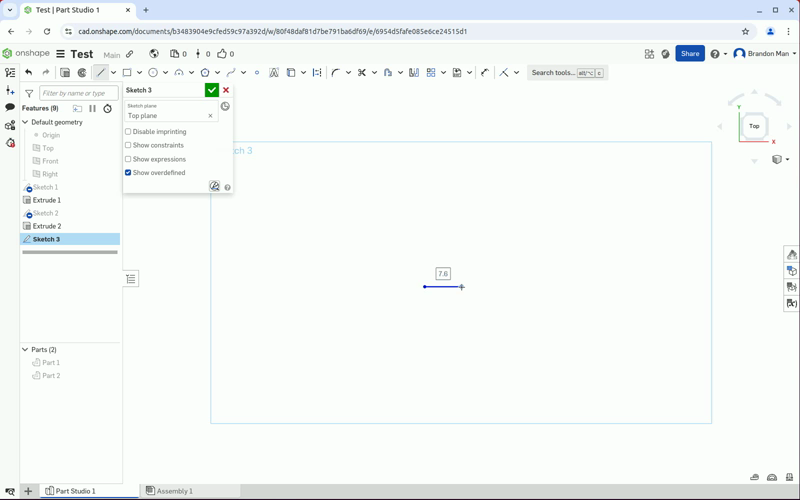
mouse_move(491, 286)
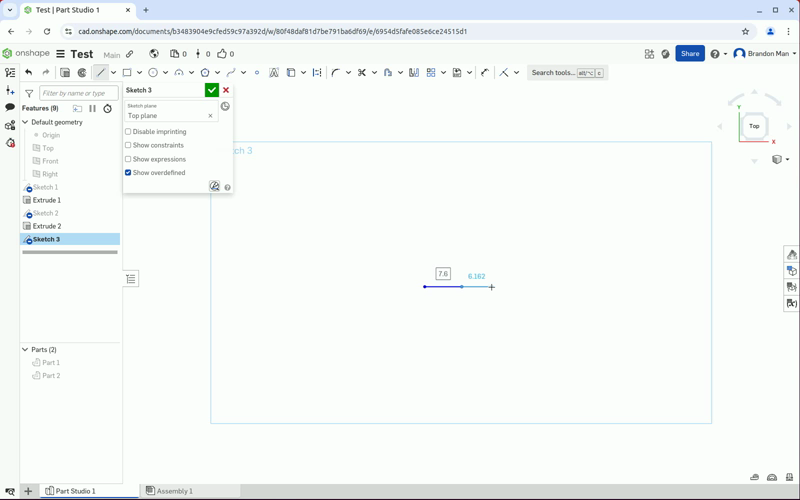
mouse_move(461, 282)
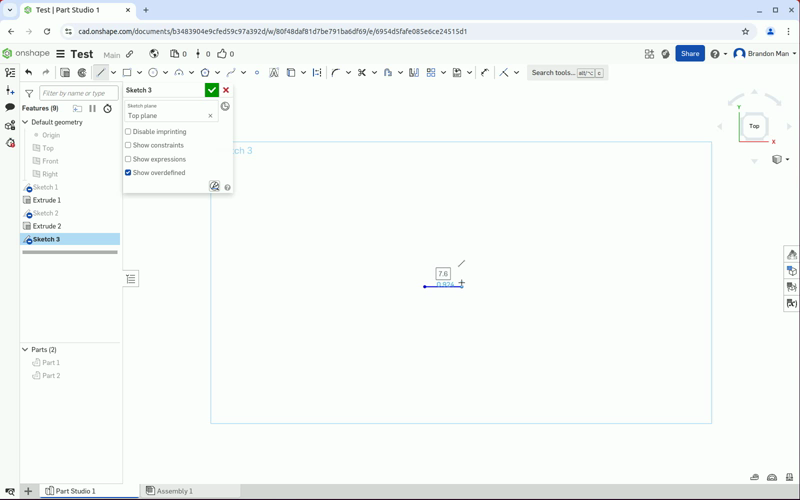
scroll(6)
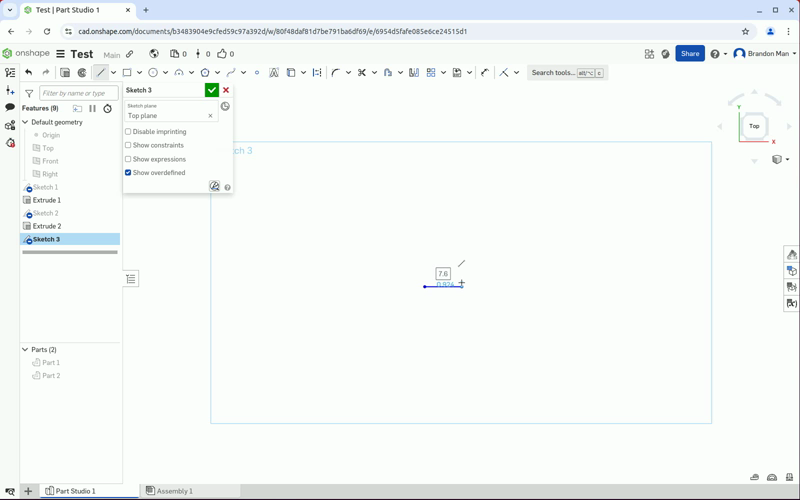
scroll(6)
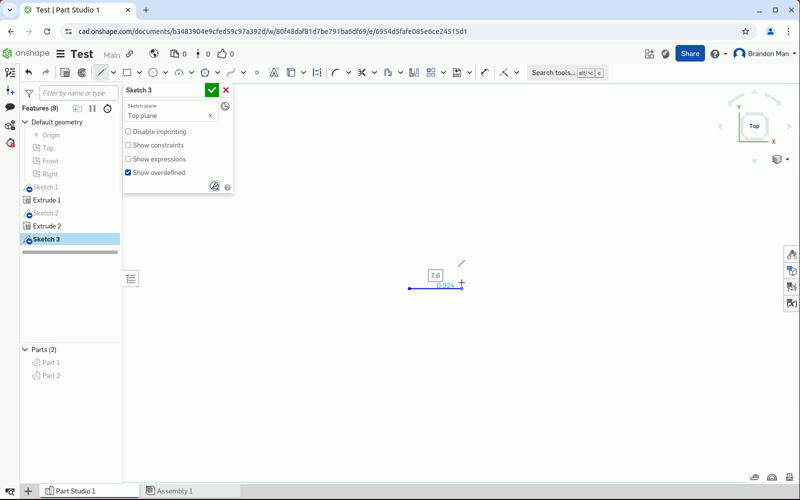
scroll(6)
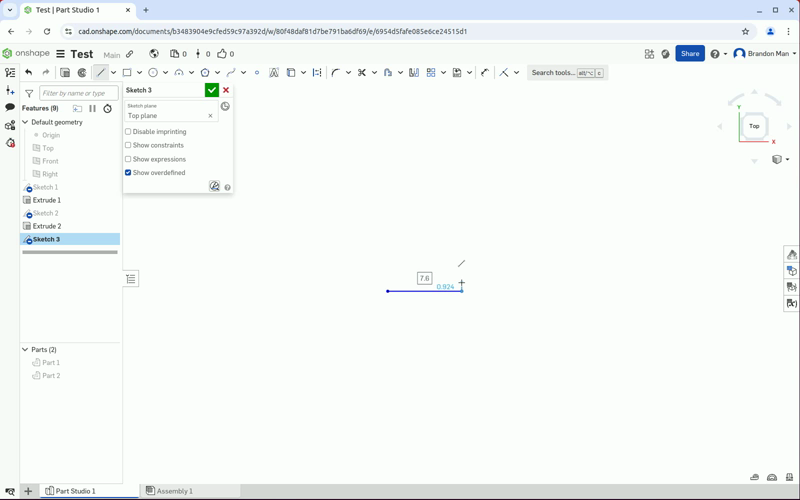
scroll(6)
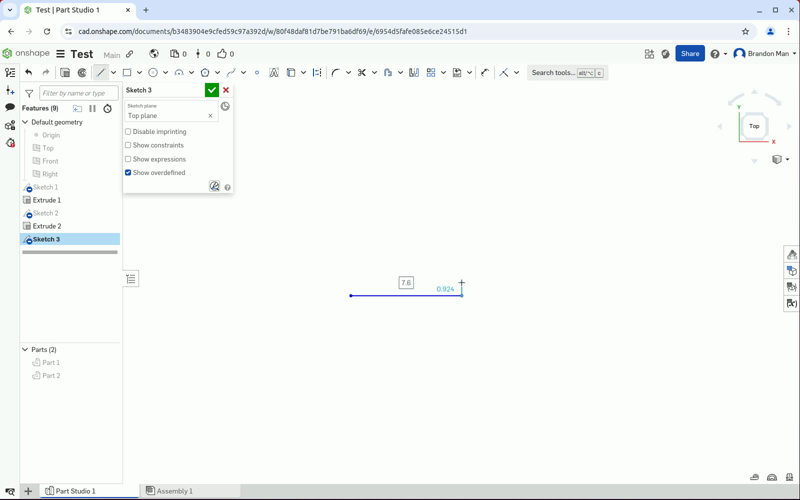
scroll(6)
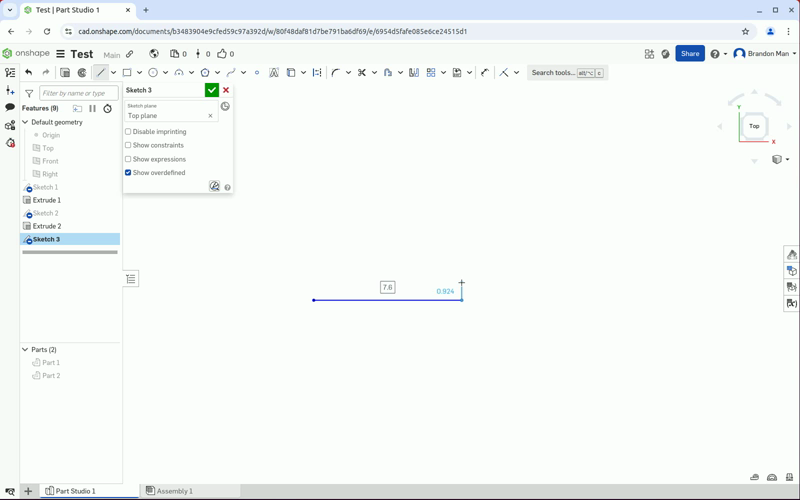
scroll(6)
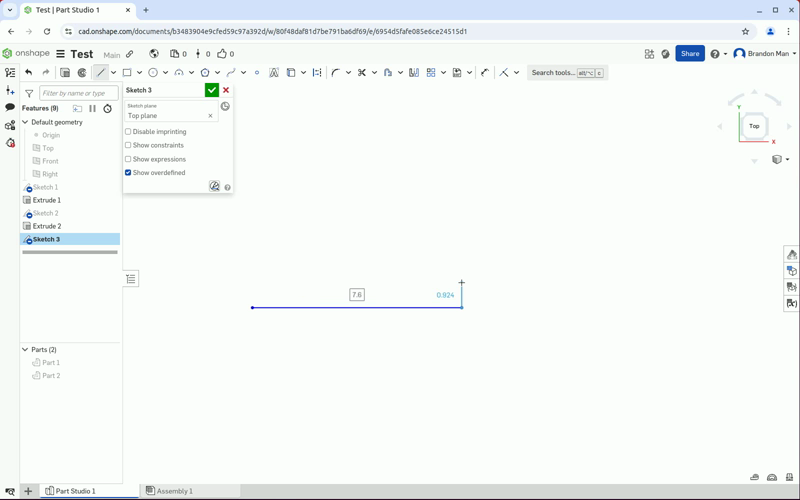
scroll(6)
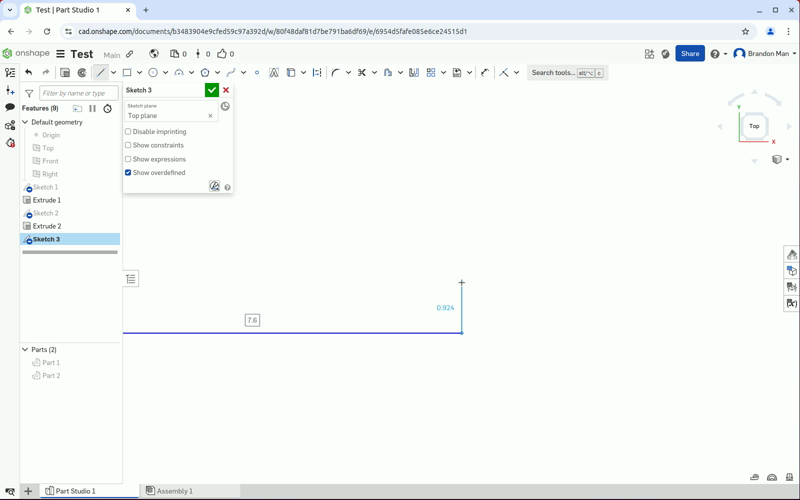
click(461, 282)
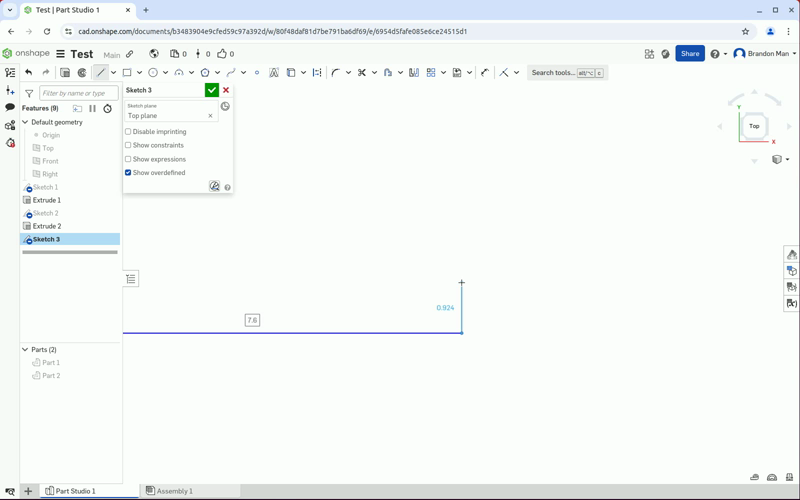
scroll(-6)
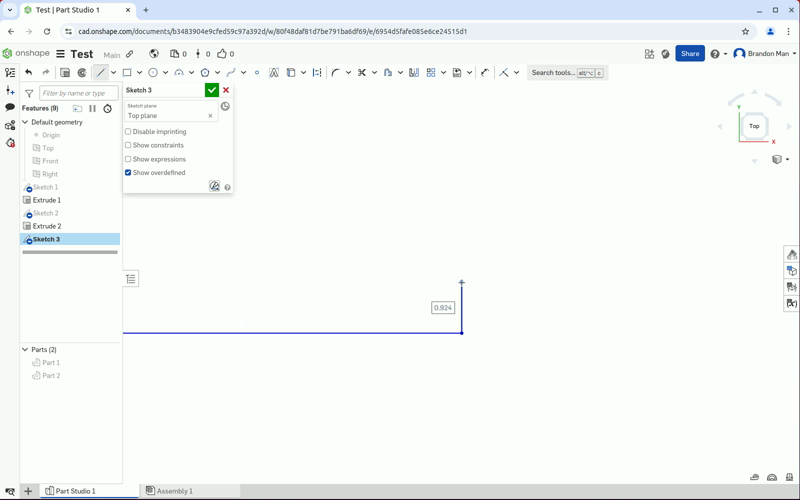
scroll(-6)
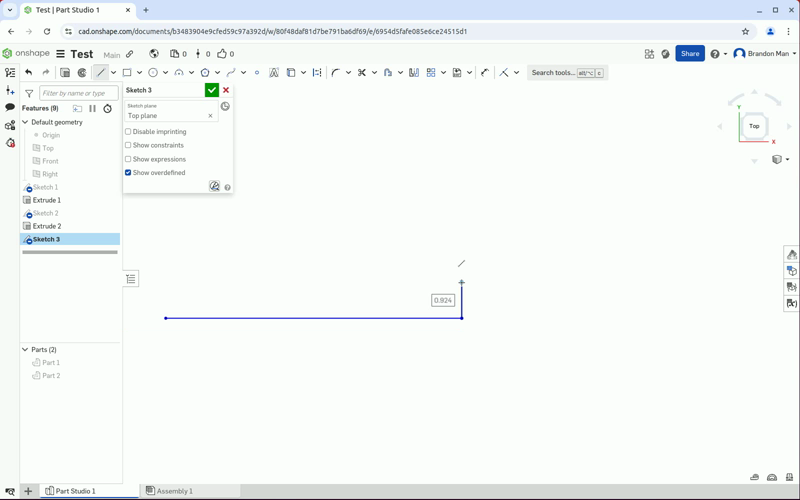
scroll(-6)
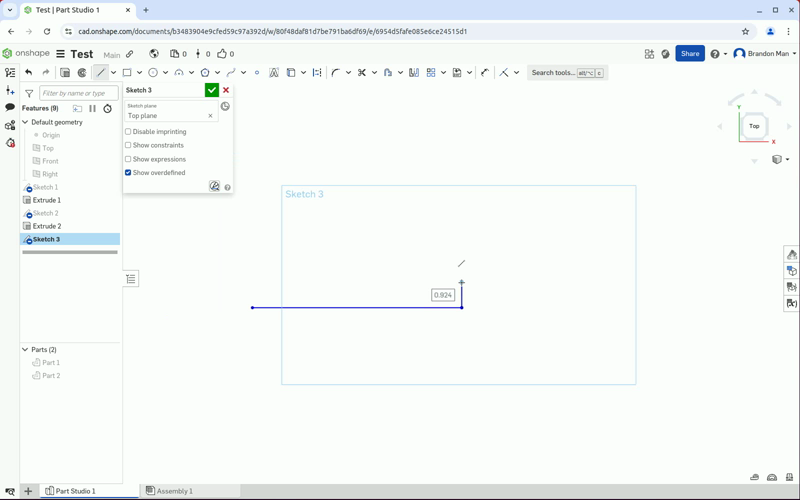
scroll(-6)
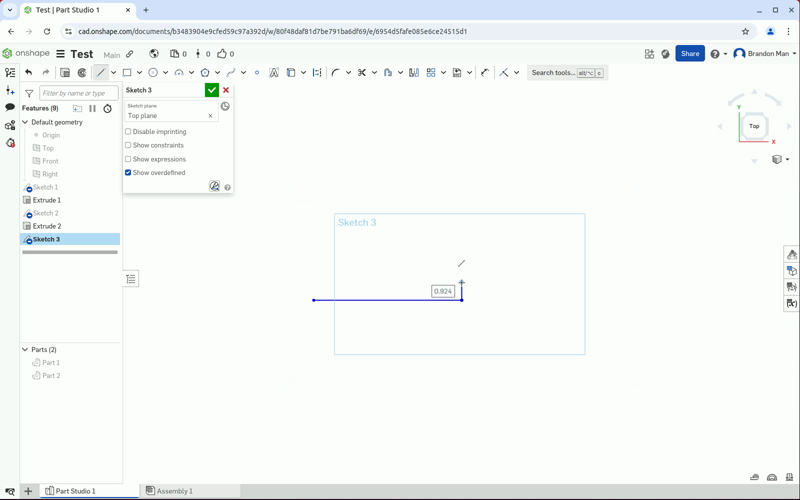
scroll(-6)
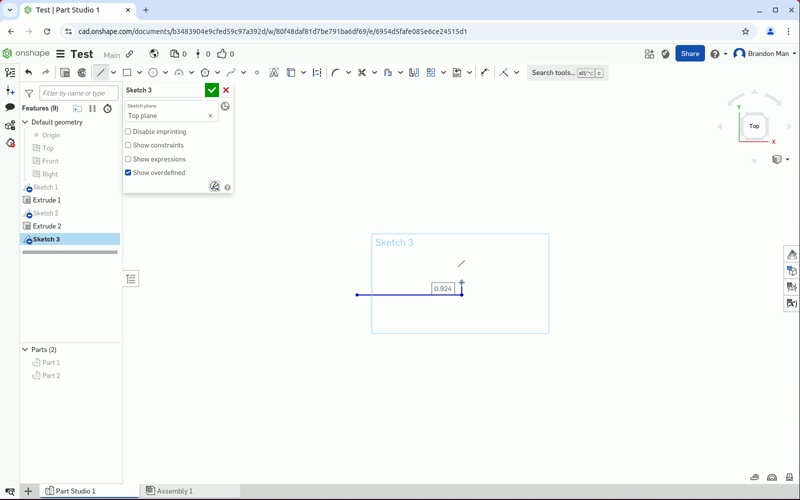
scroll(-6)
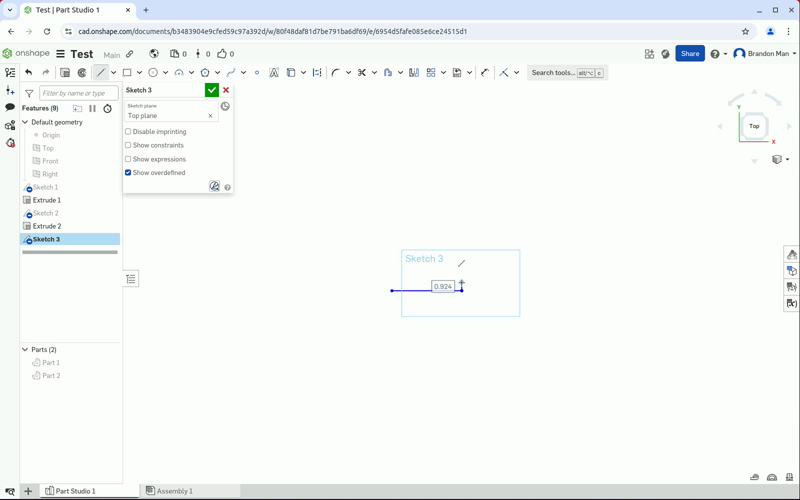
scroll(-6)
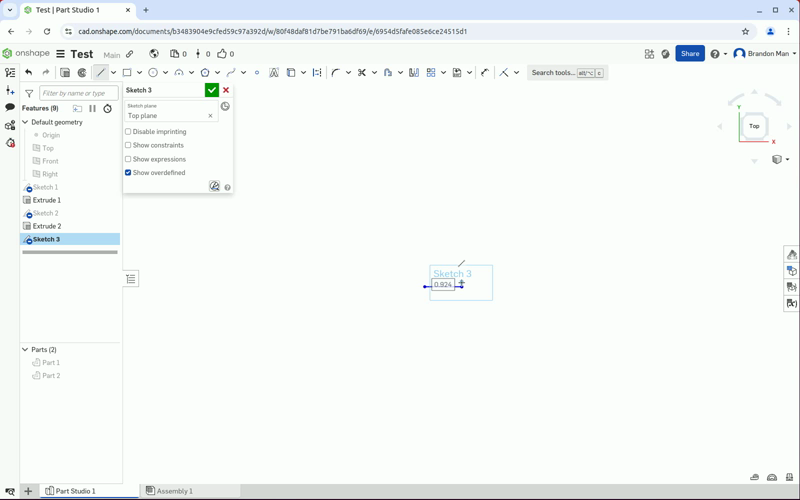
key_up(shift)
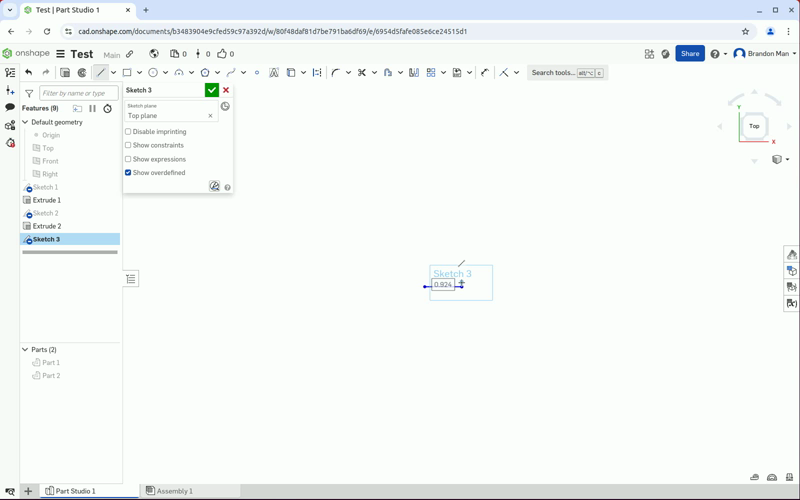
key_down(shift)
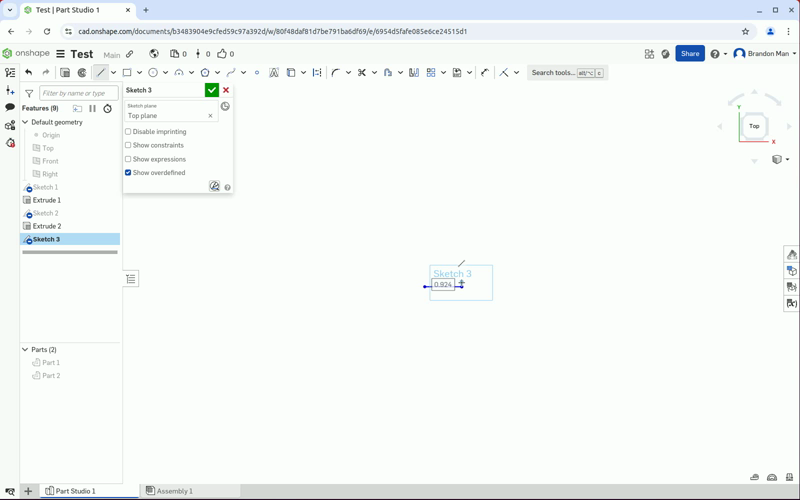
mouse_move(491, 282)
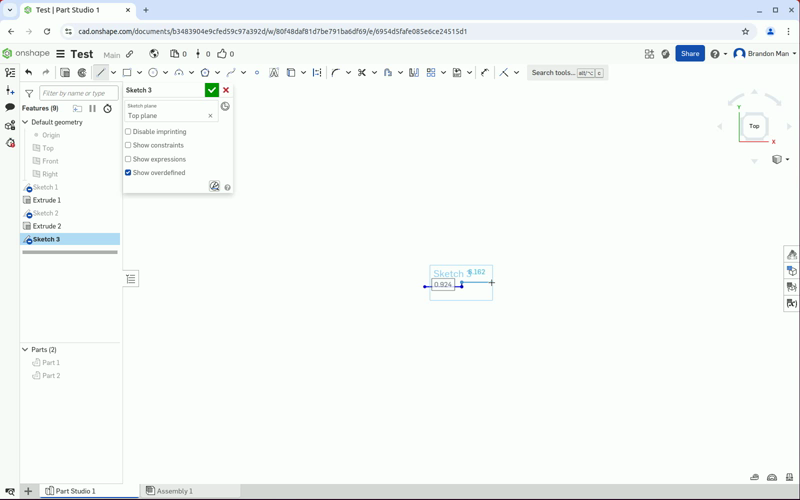
mouse_move(424, 282)
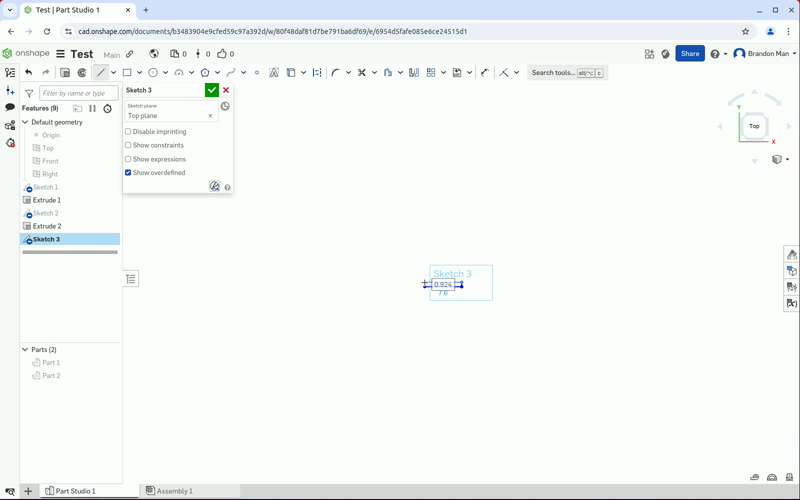
scroll(6)
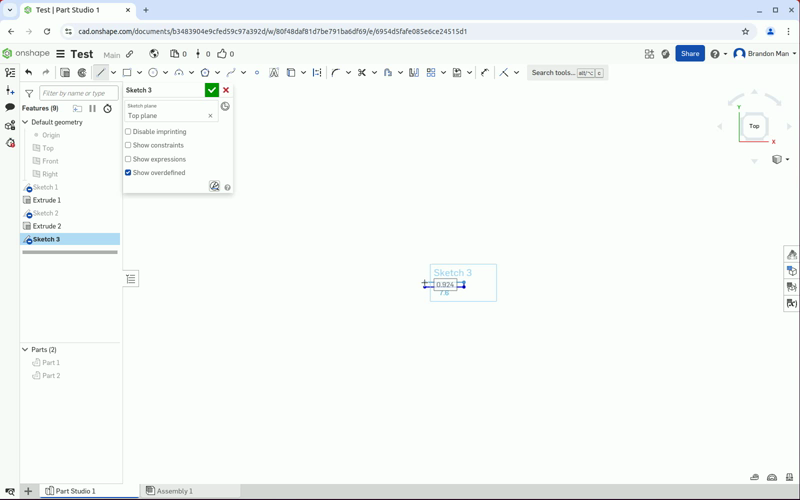
scroll(6)
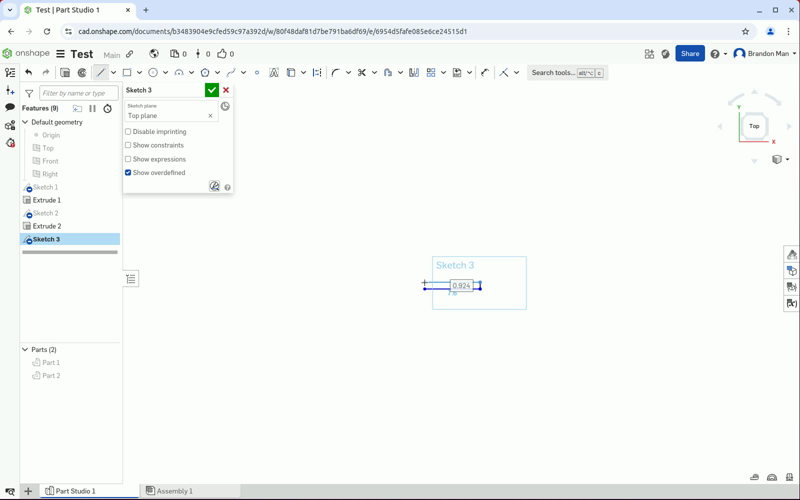
scroll(6)
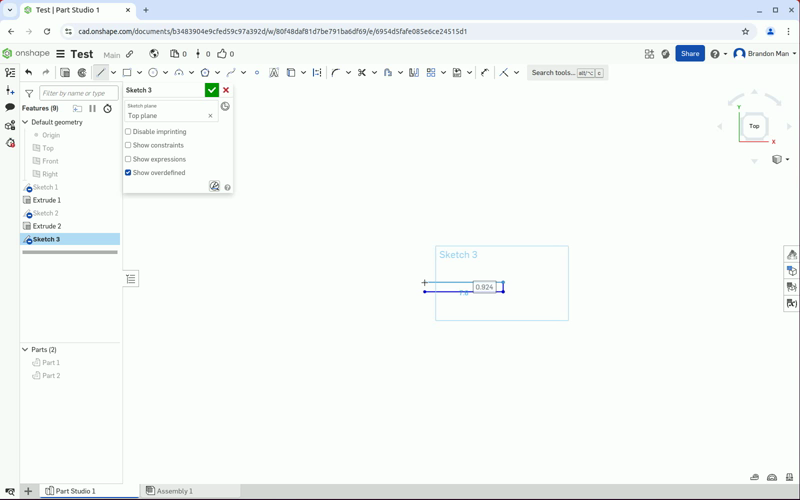
scroll(6)
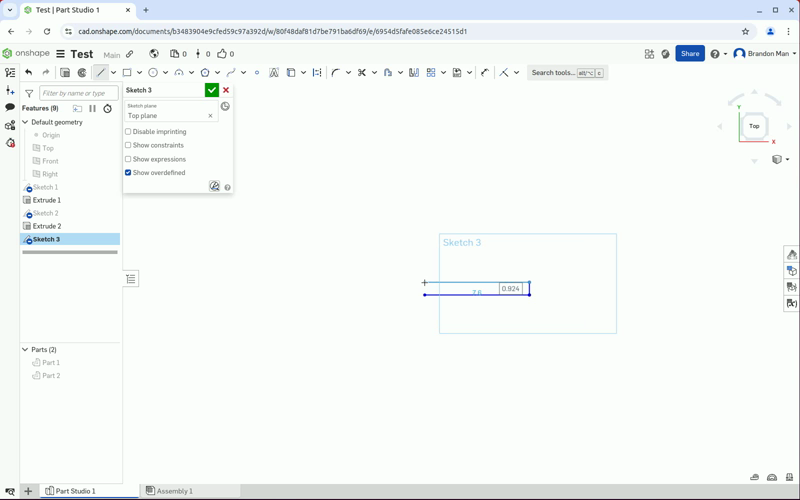
scroll(6)
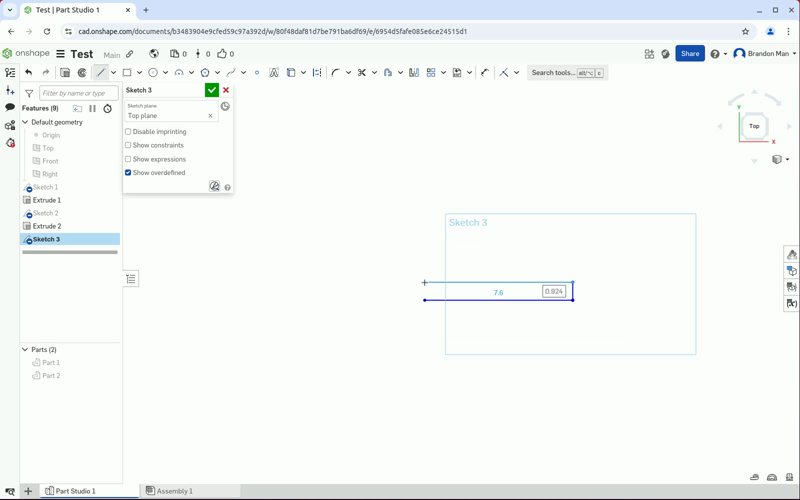
scroll(6)
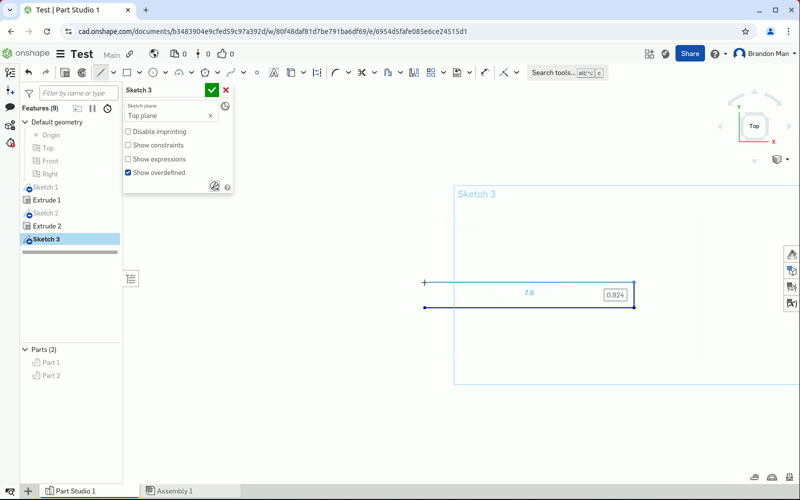
scroll(6)
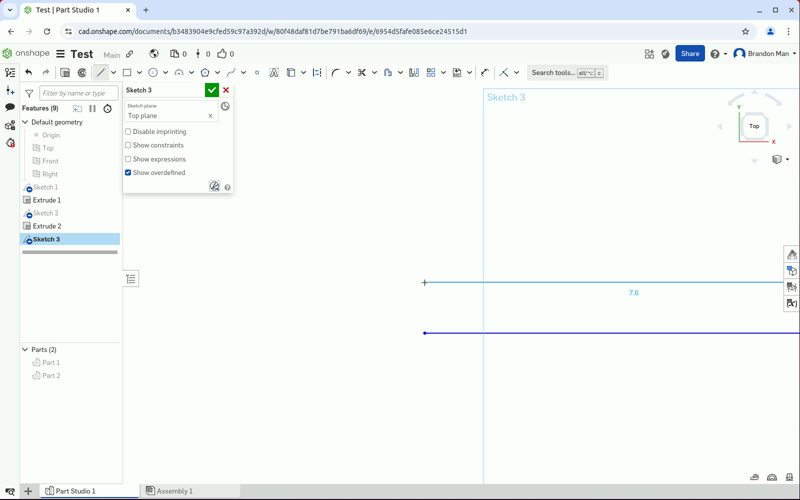
click(424, 282)
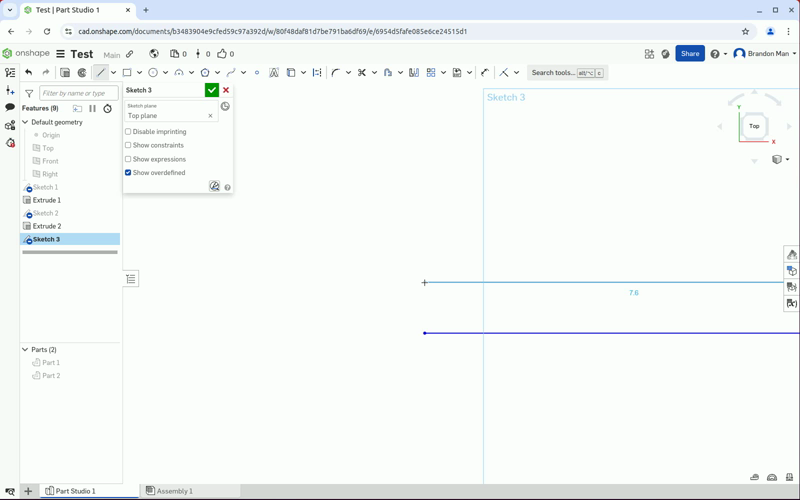
scroll(-6)
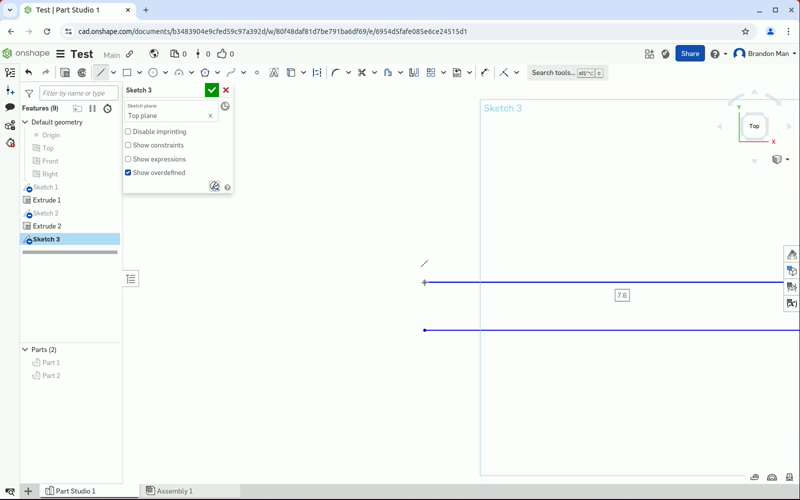
scroll(-6)
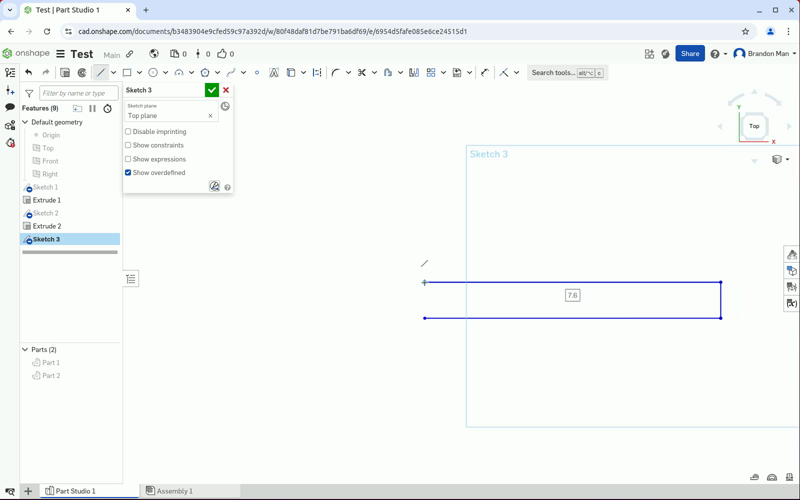
scroll(-6)
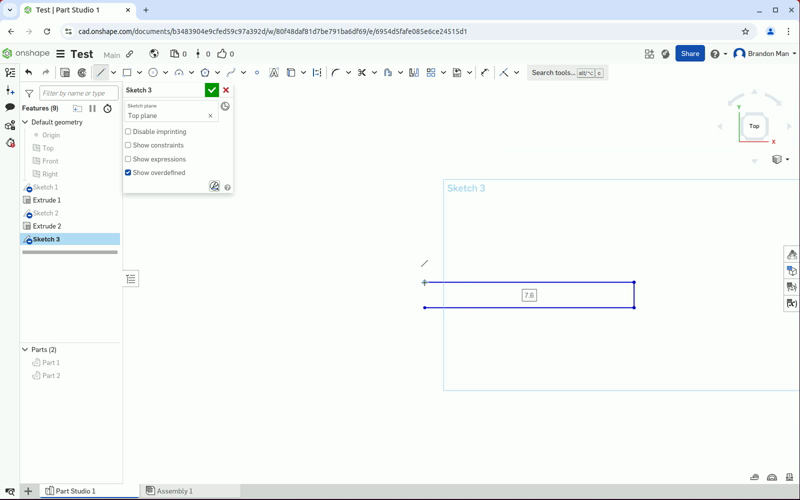
scroll(-6)
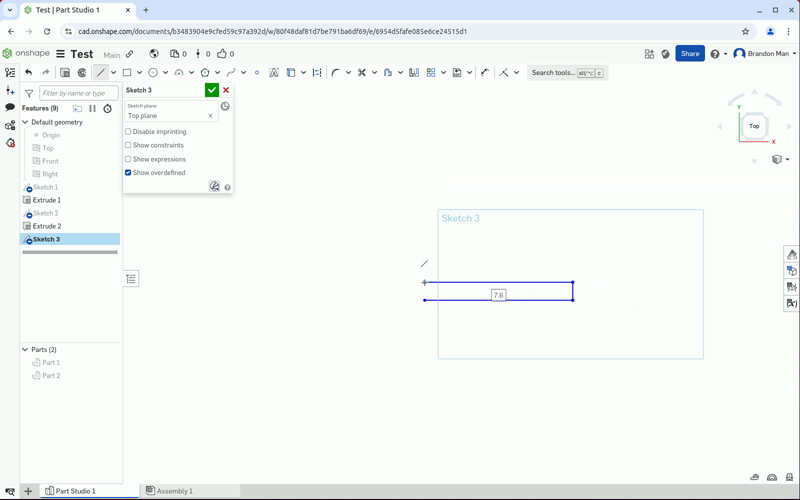
scroll(-6)
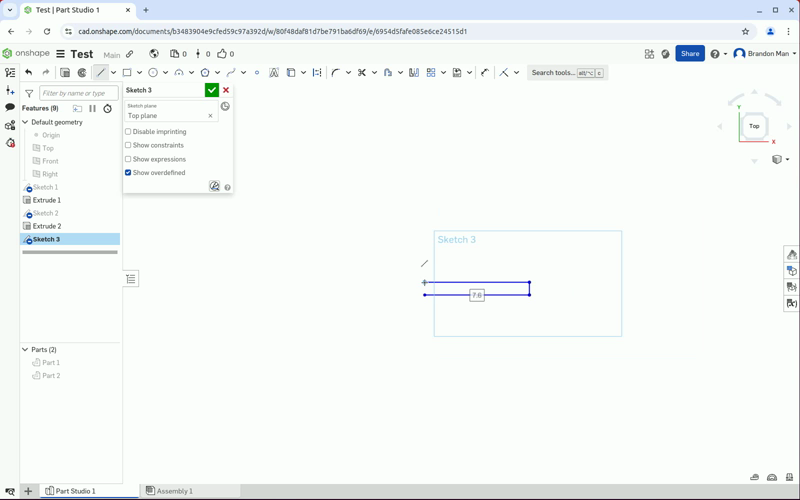
scroll(-6)
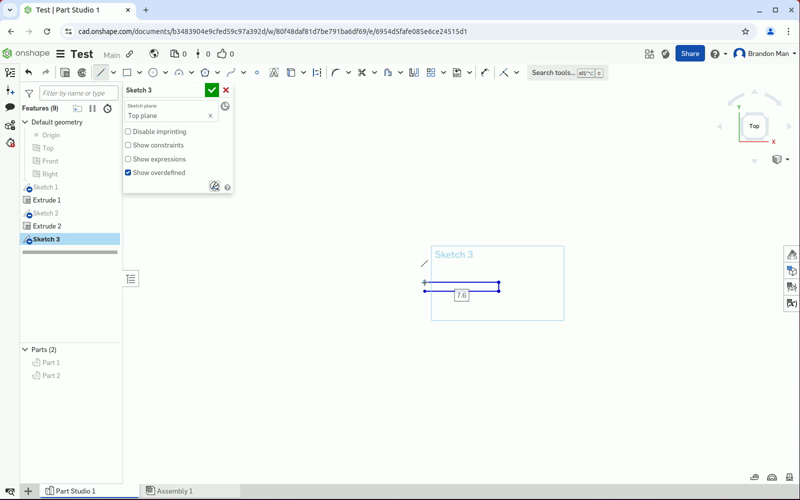
scroll(-6)
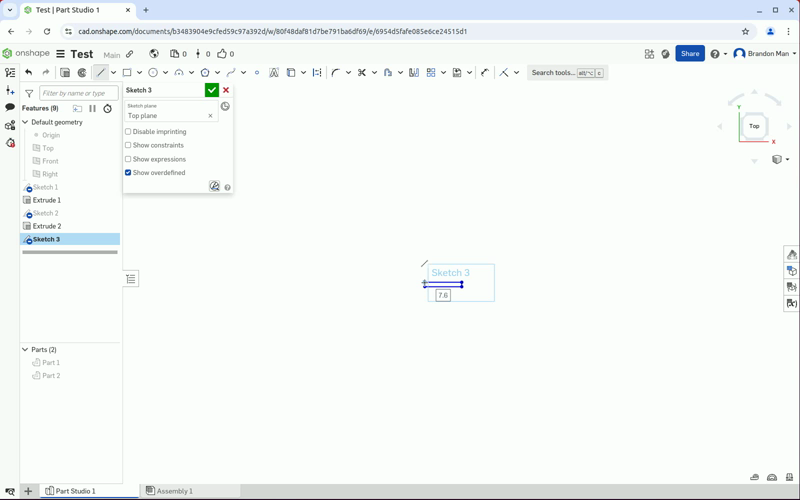
key_up(shift)
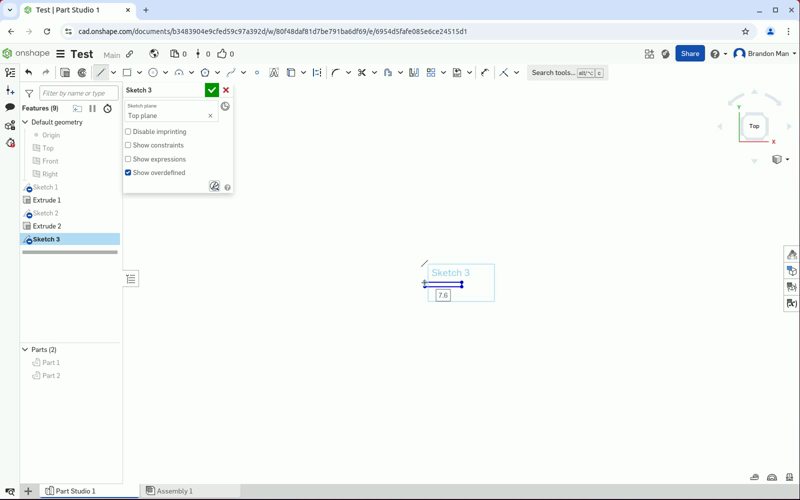
mouse_move(454, 282)
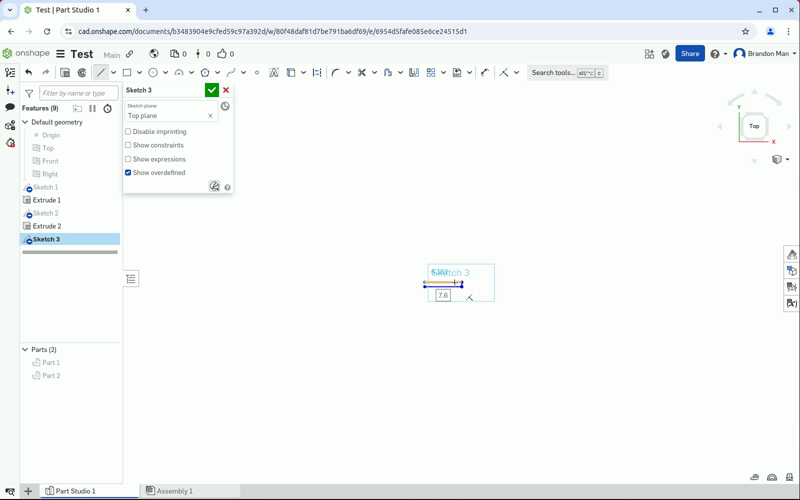
key_down(shift)
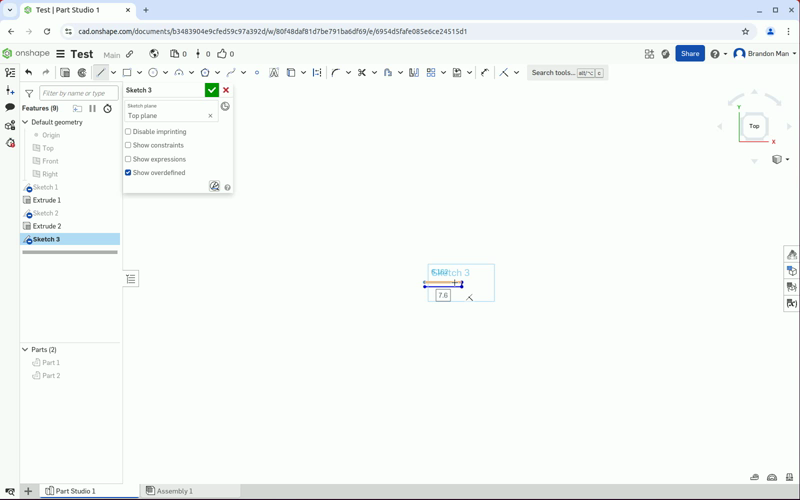
mouse_move(424, 286)
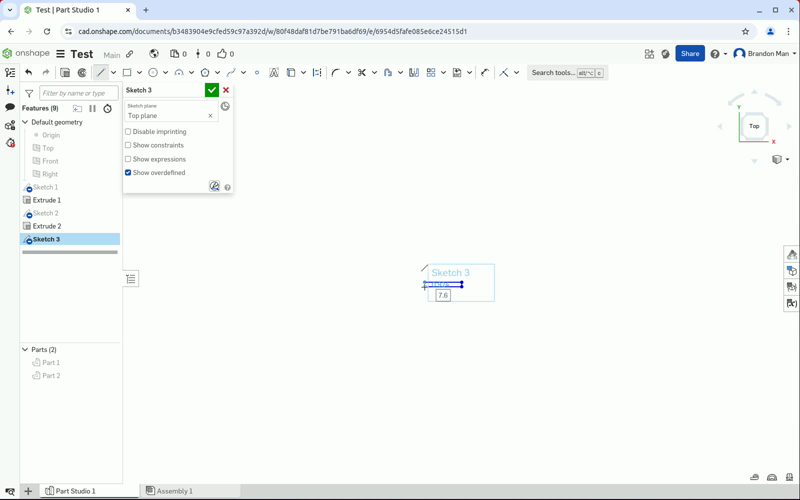
scroll(6)
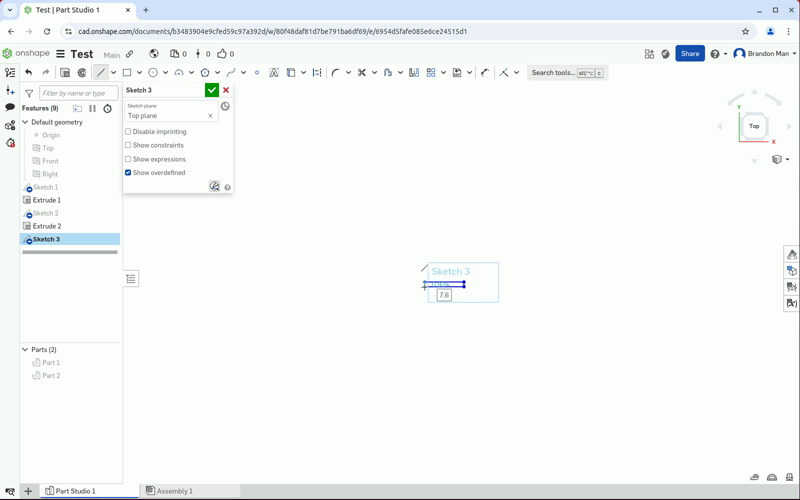
scroll(6)
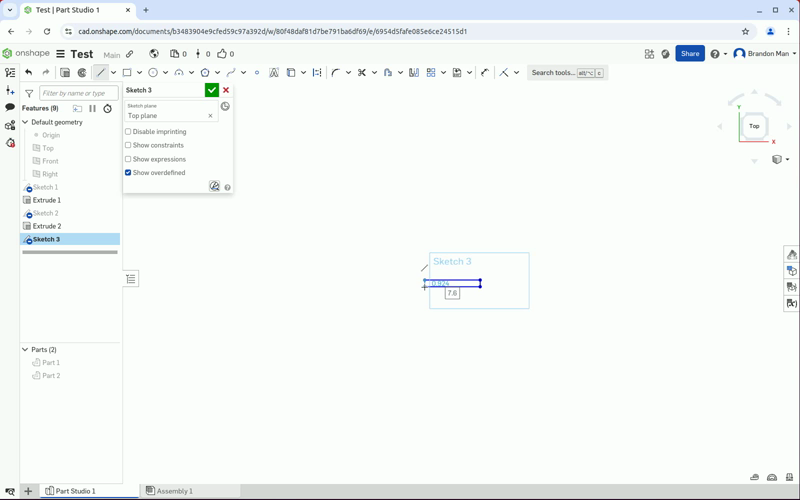
scroll(6)
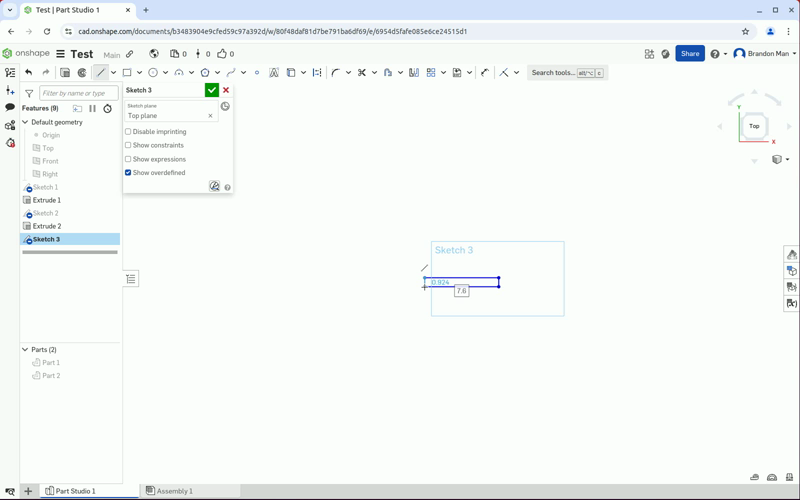
scroll(6)
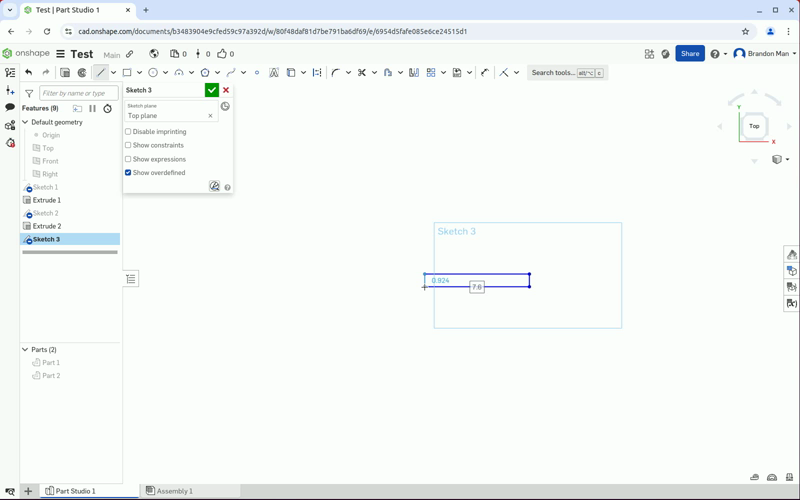
scroll(6)
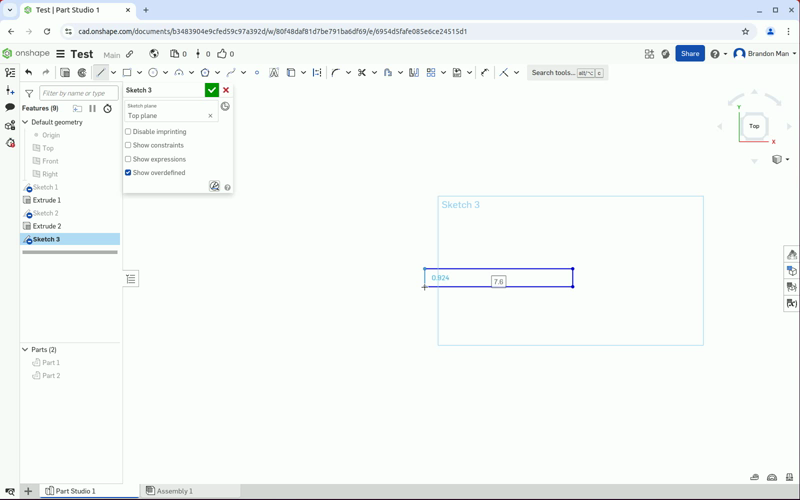
scroll(6)
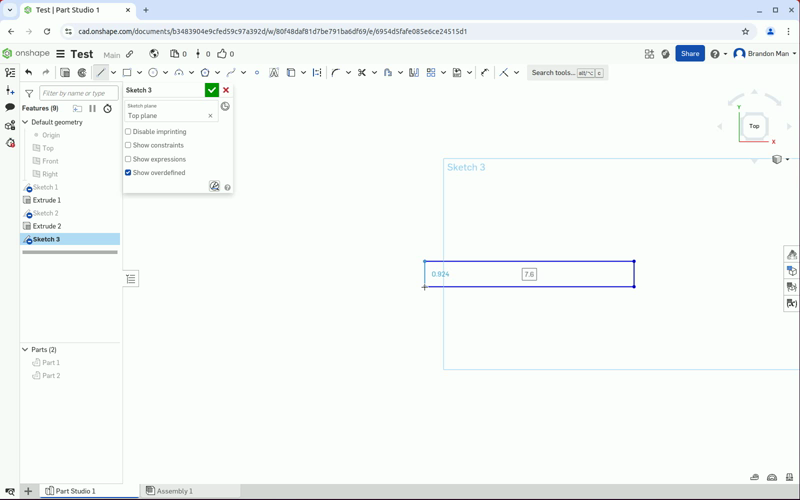
scroll(6)
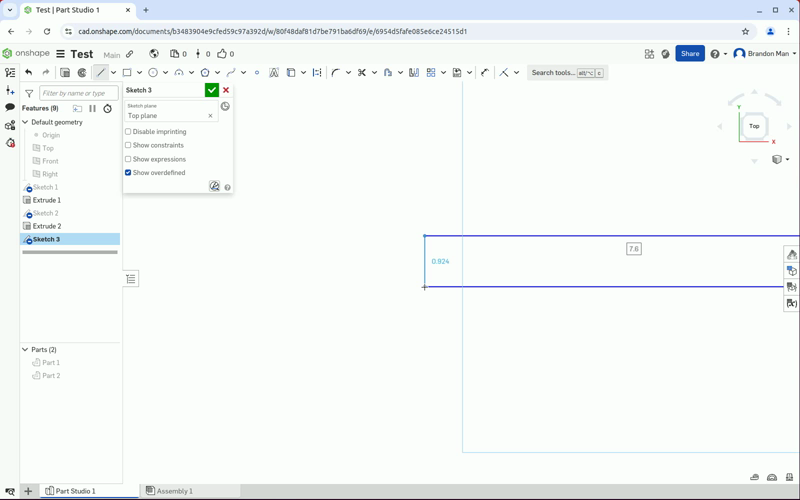
key_up(shift)
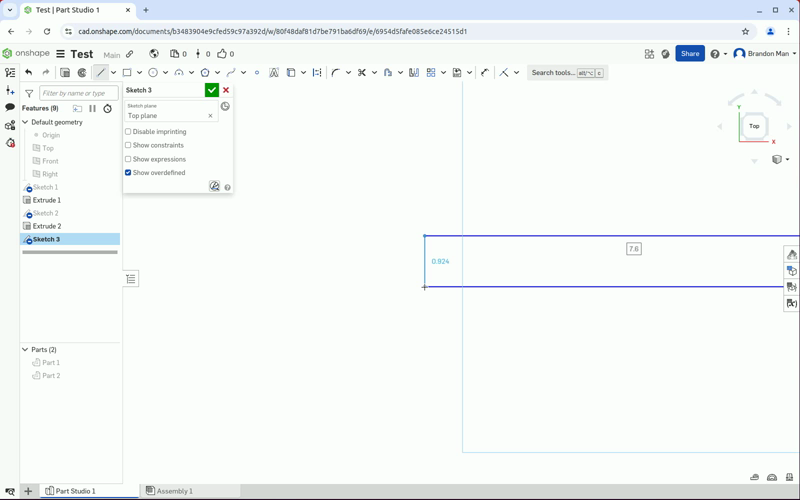
click(424, 286)
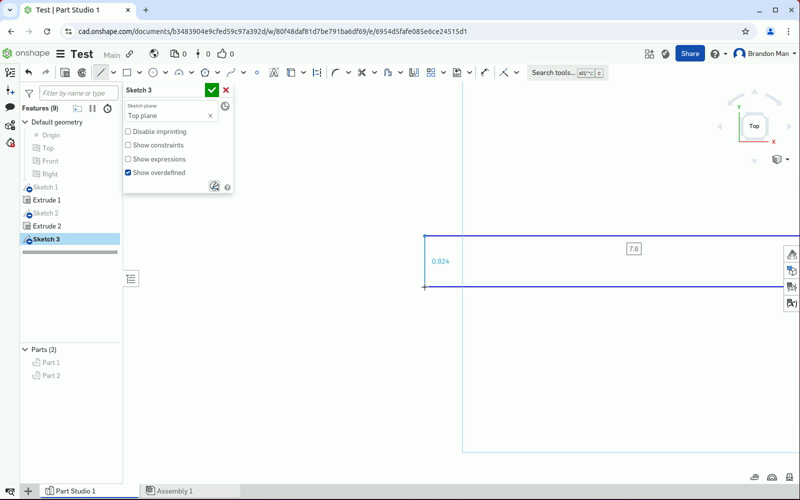
scroll(-6)
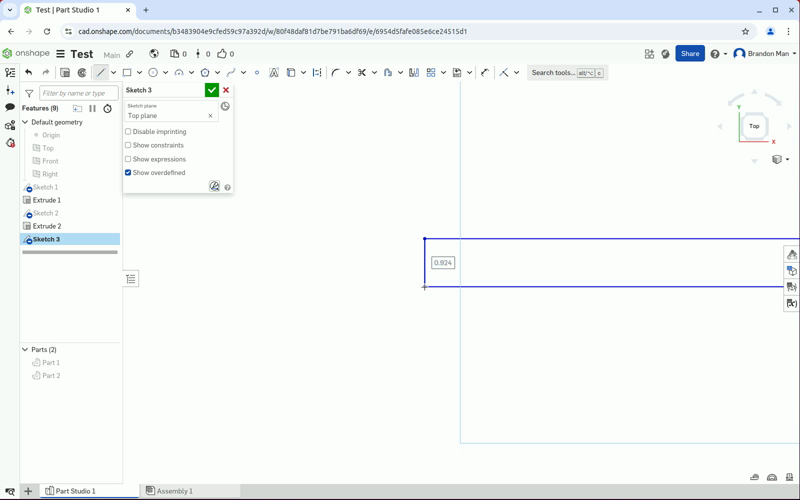
scroll(-6)
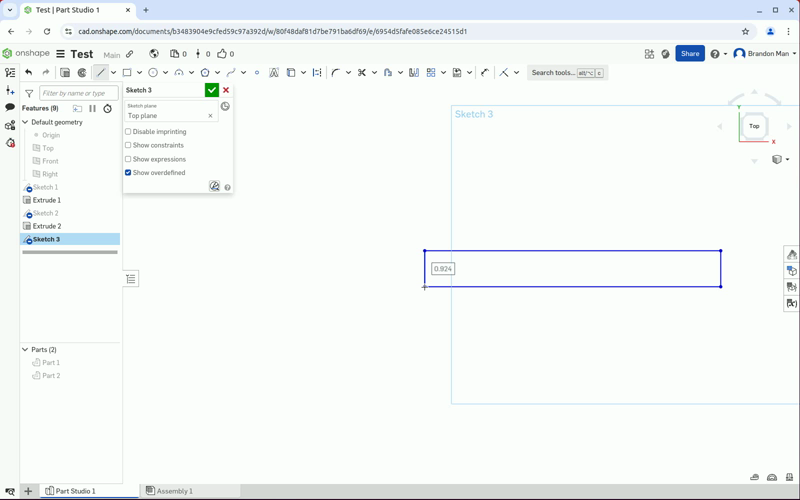
scroll(-6)
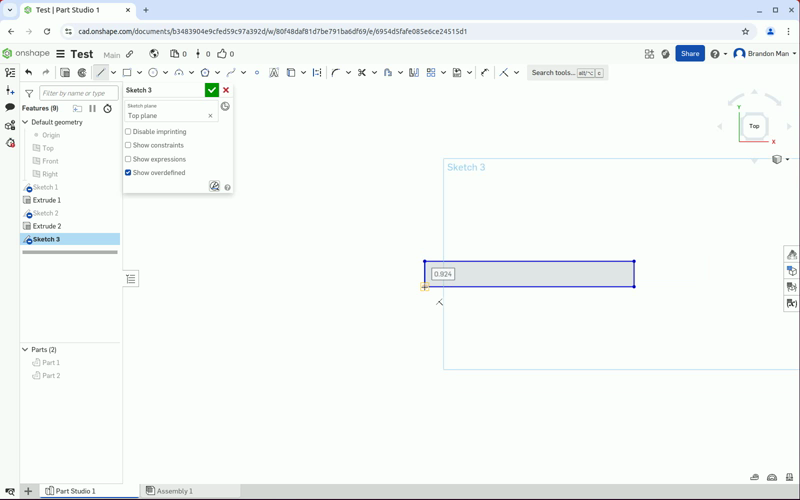
scroll(-6)
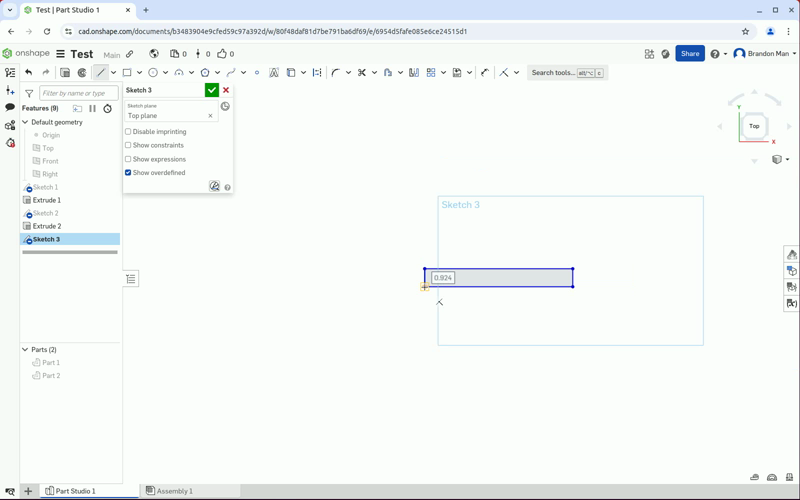
scroll(-6)
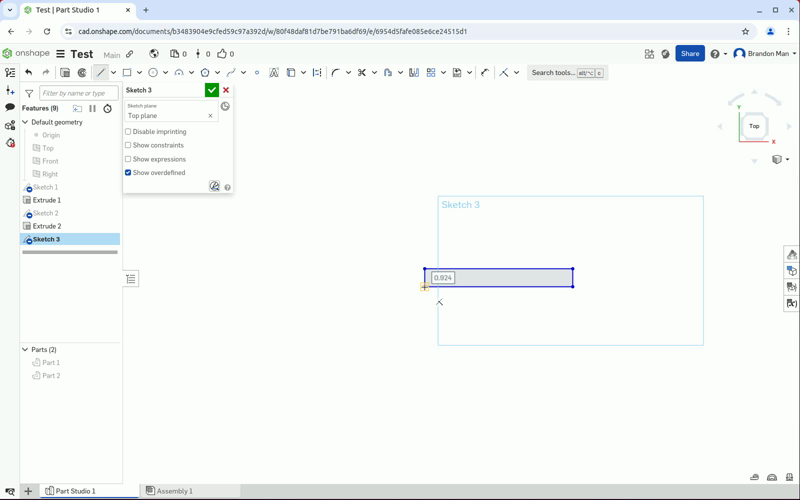
scroll(-6)
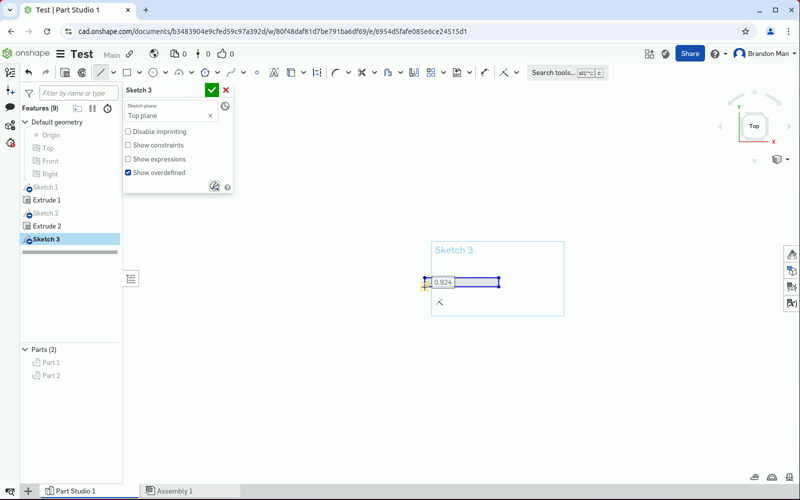
scroll(-6)
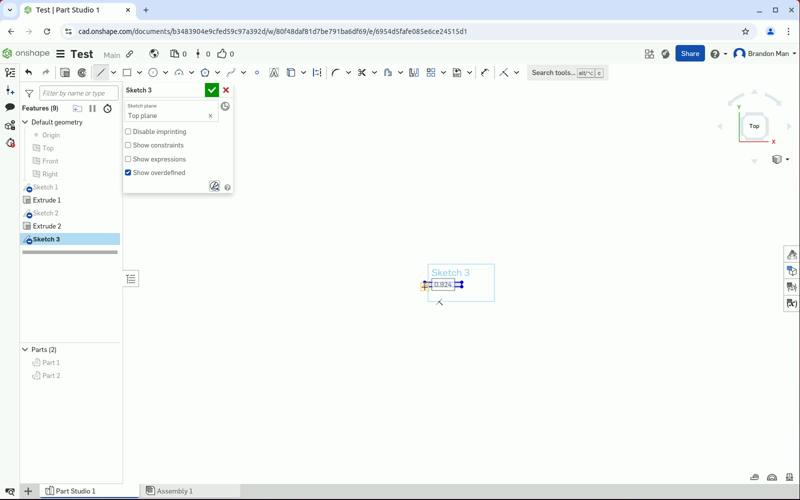
key(esc)
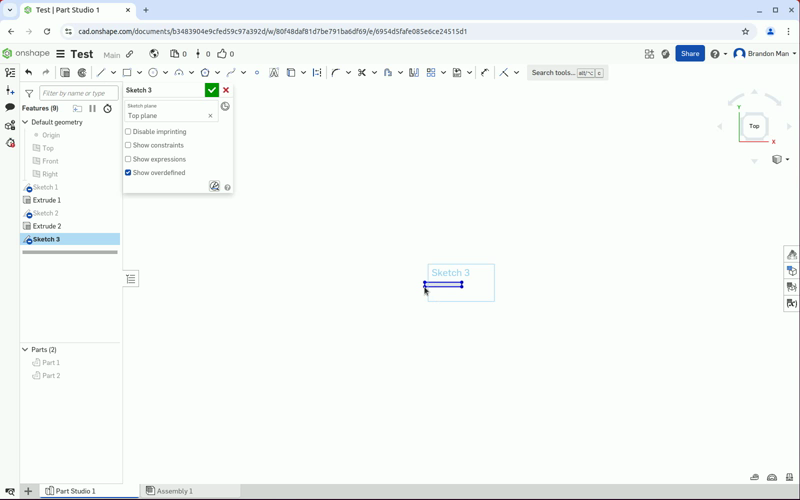
mouse_move(426, 282)
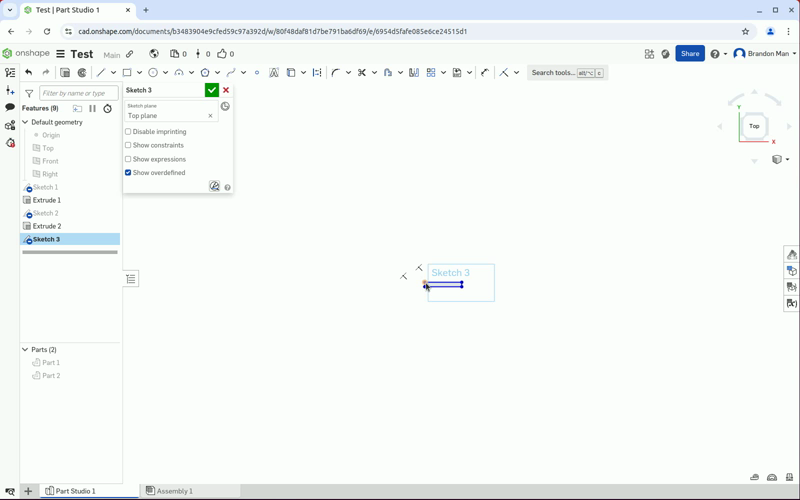
scroll(6)
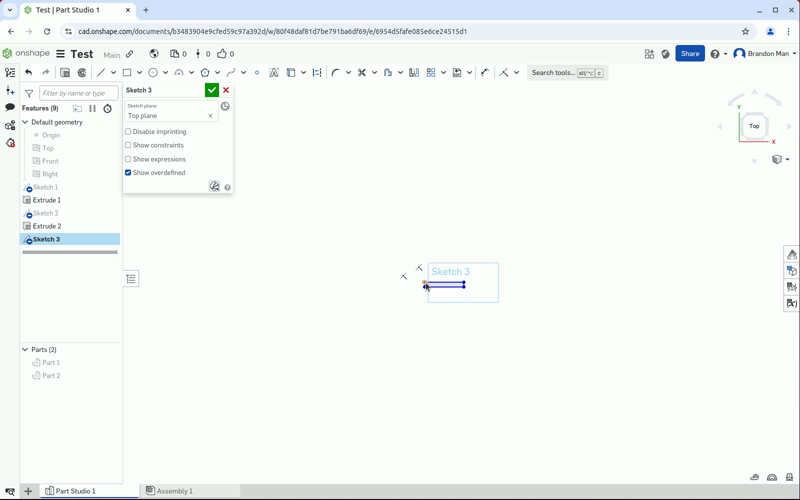
scroll(6)
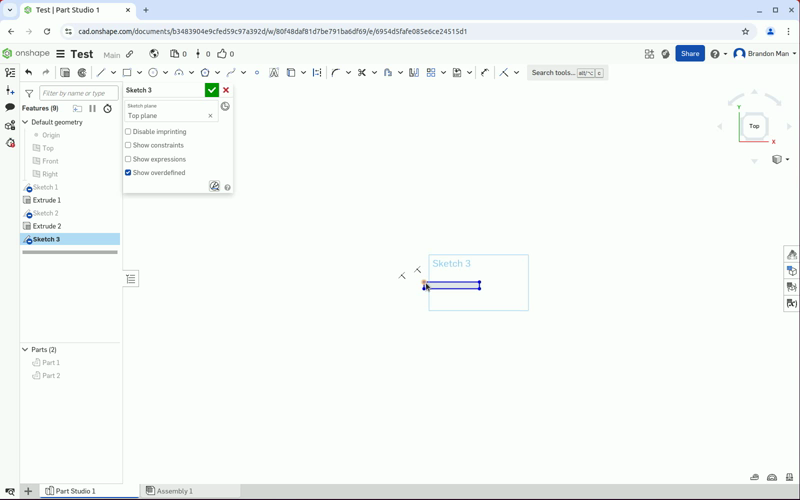
scroll(6)
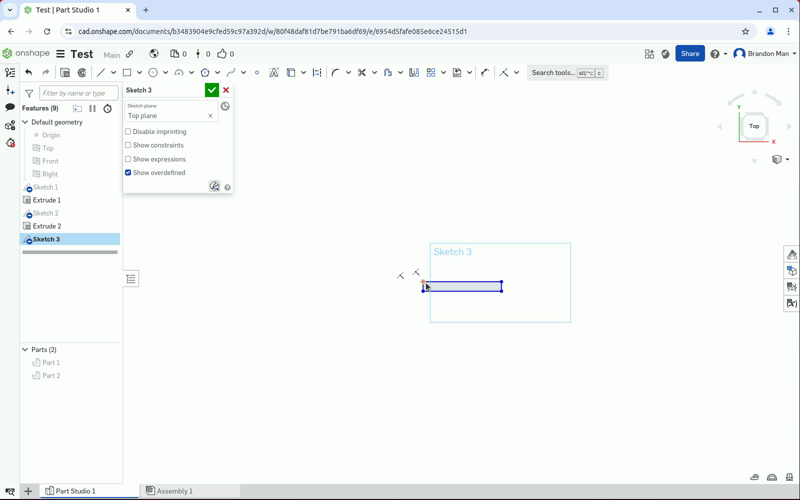
scroll(6)
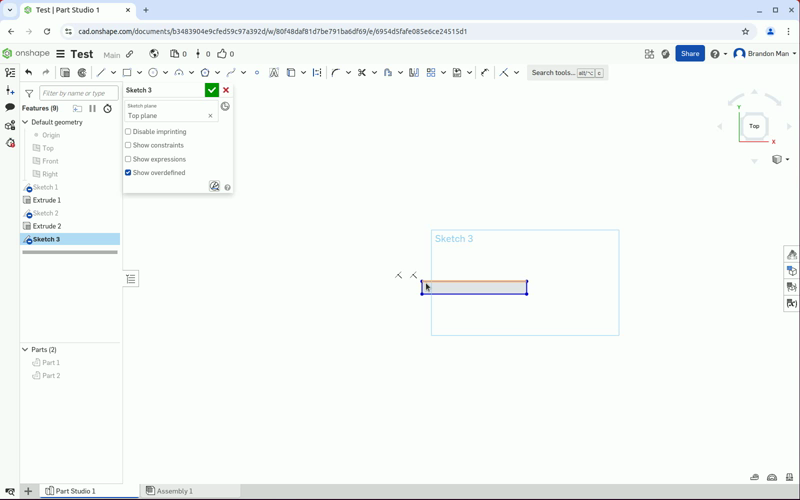
scroll(6)
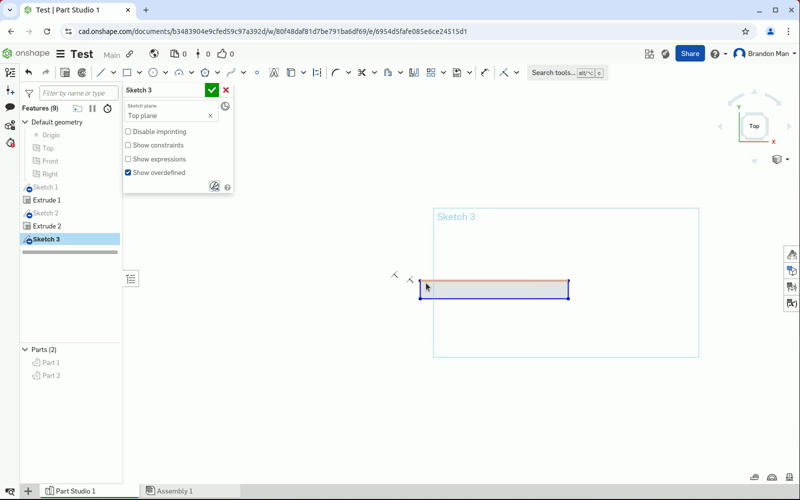
scroll(6)
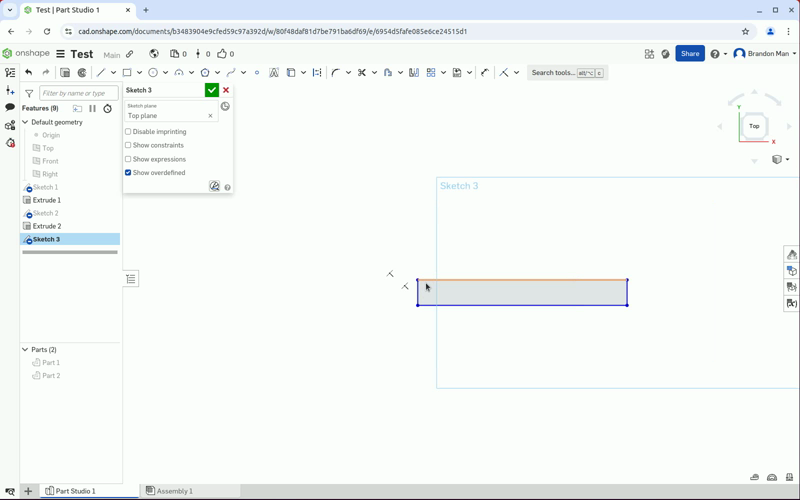
scroll(6)
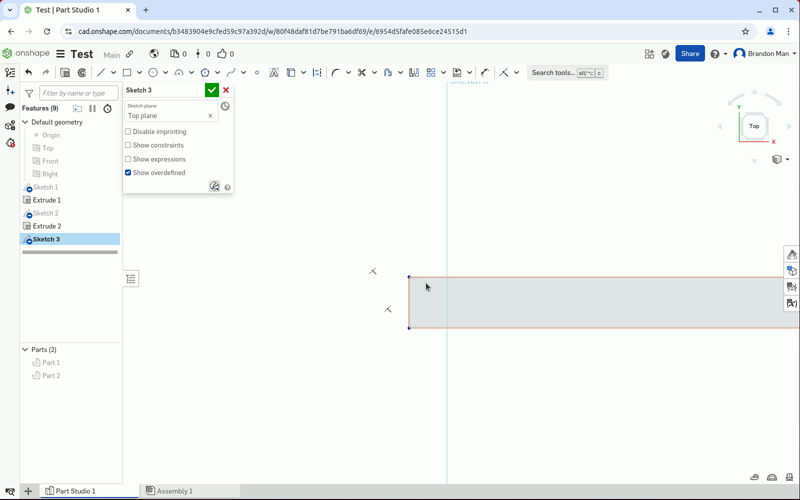
click(426, 282)
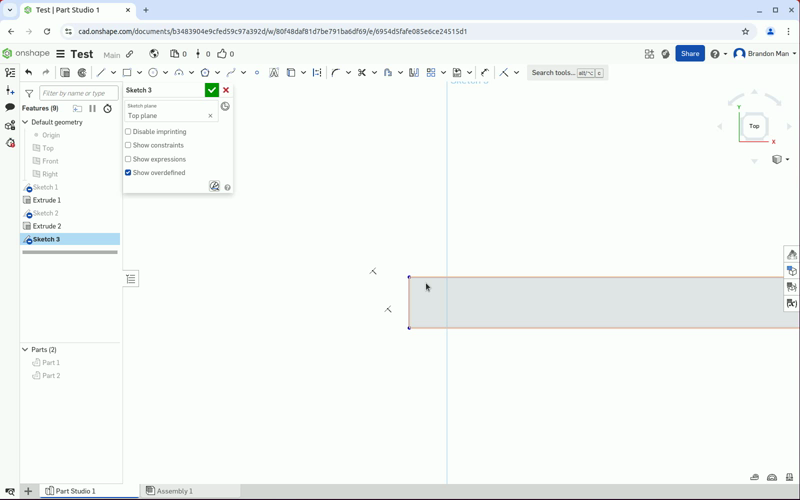
scroll(-6)
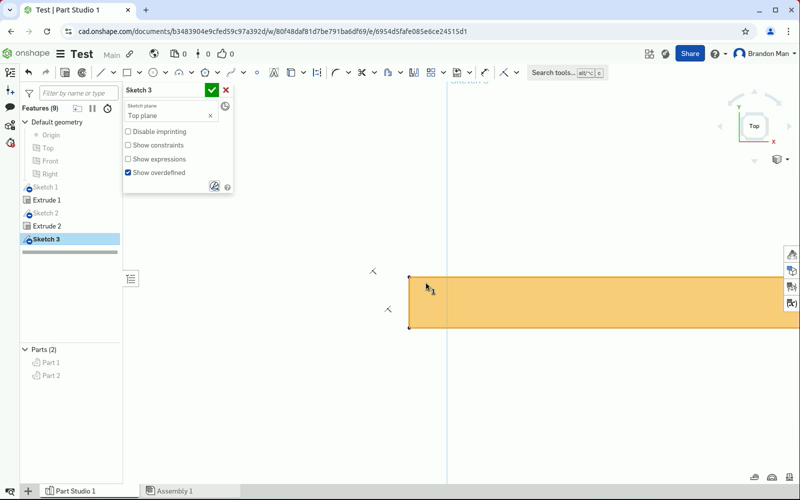
scroll(-6)
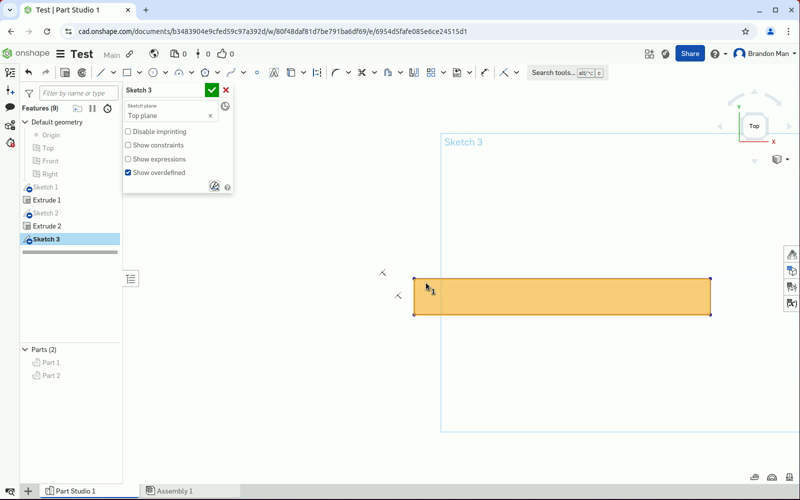
scroll(-6)
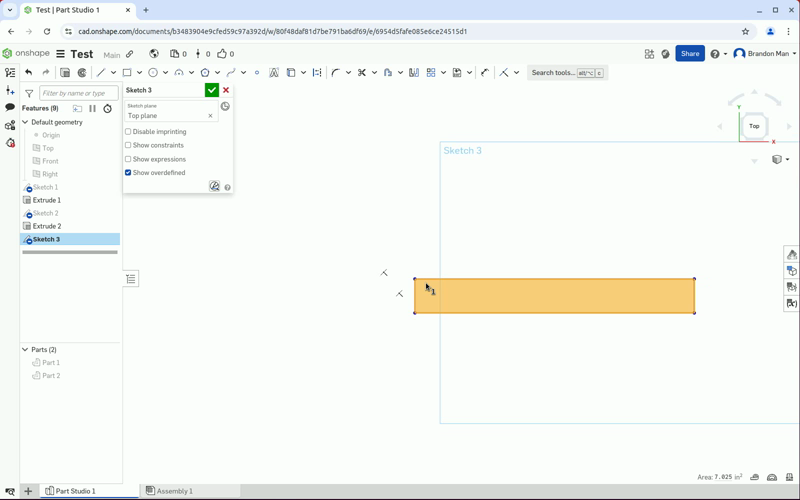
scroll(-6)
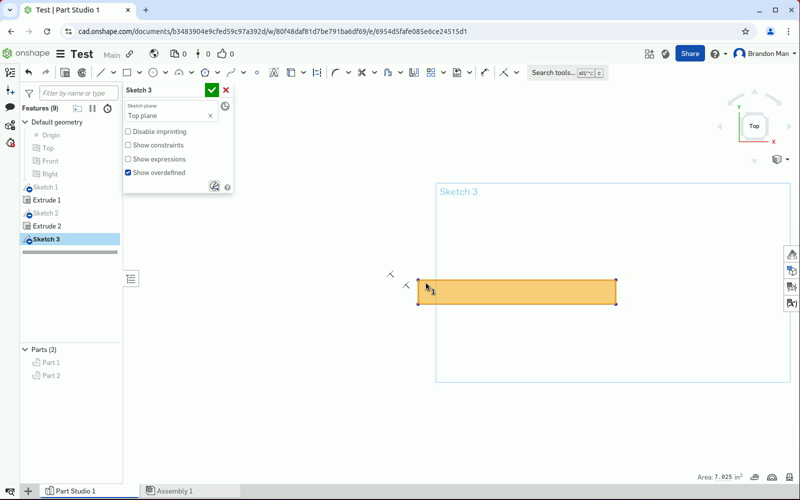
scroll(-6)
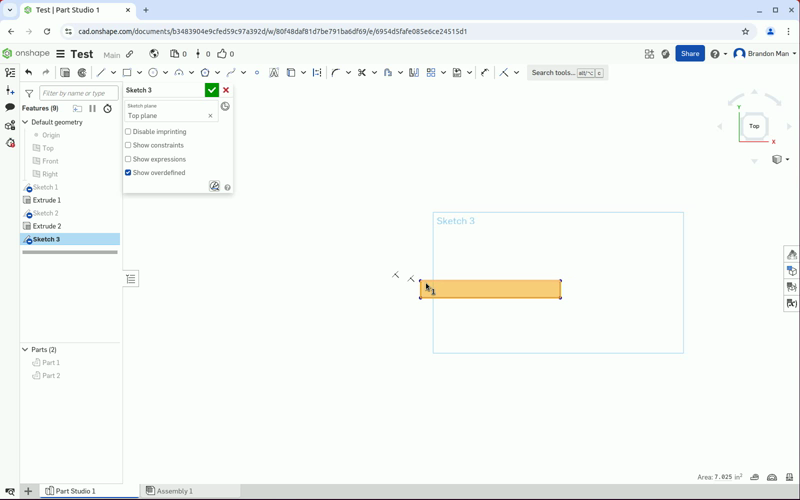
scroll(-6)
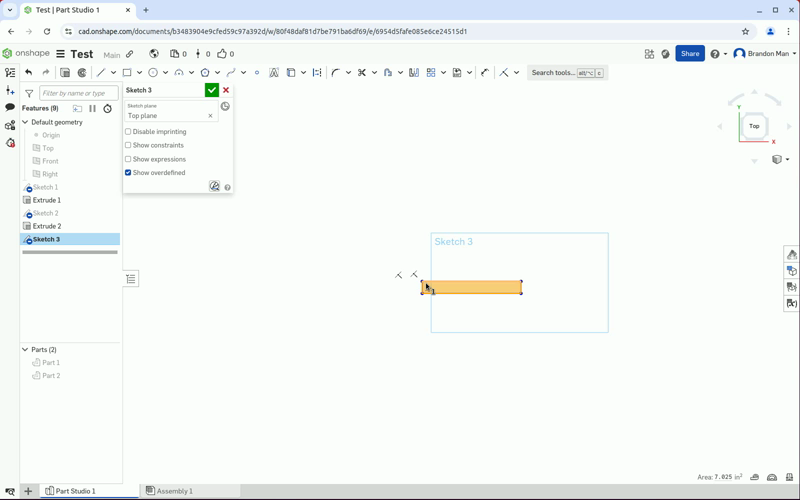
scroll(-6)
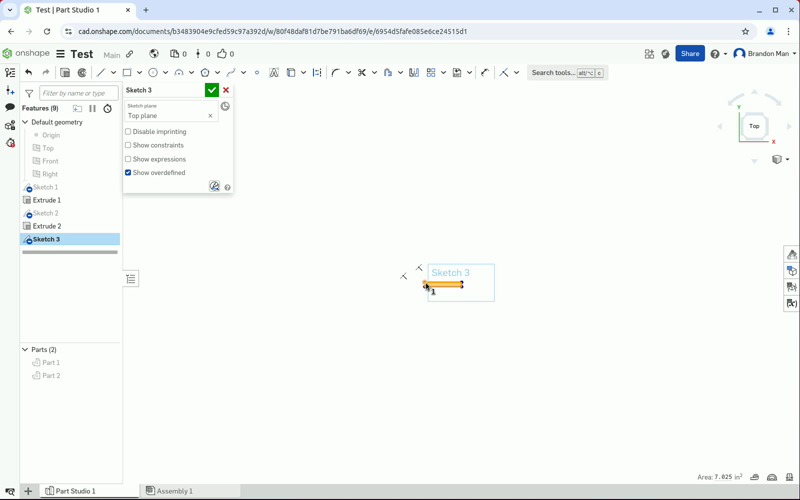
mouse_move(73, 352)
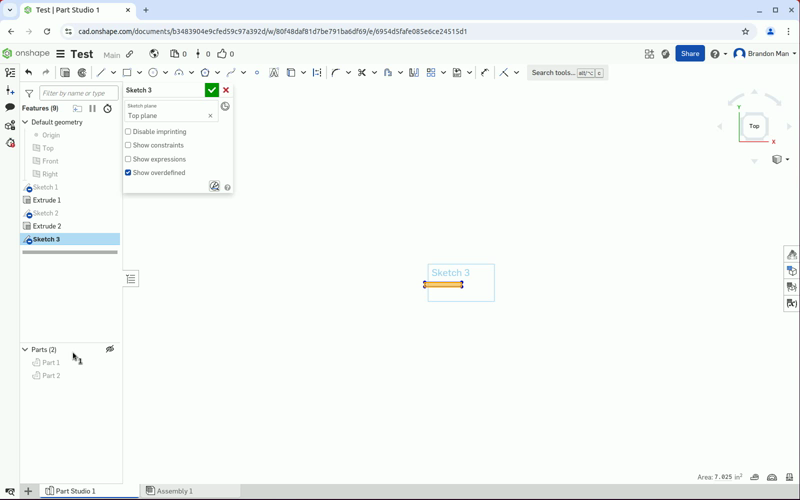
key(shift+y)
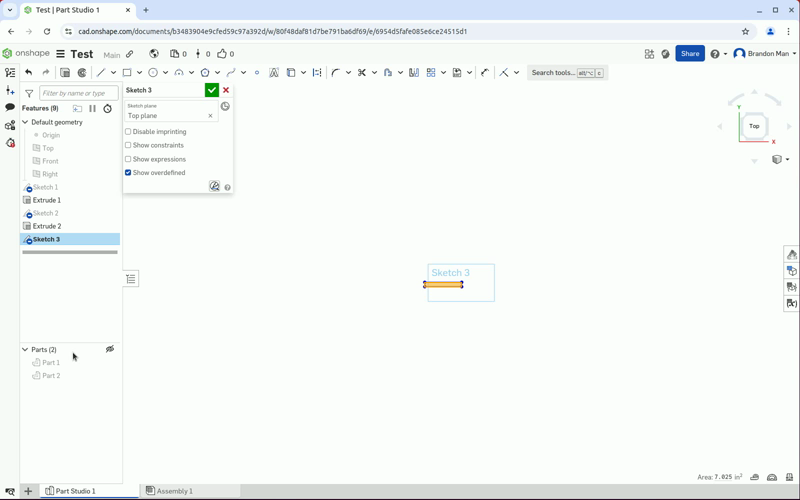
key(shift+e)
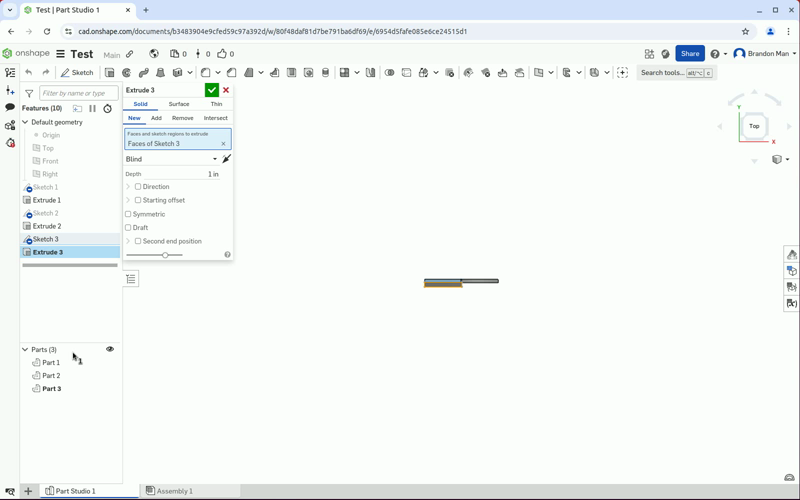
mouse_move(143, 106)
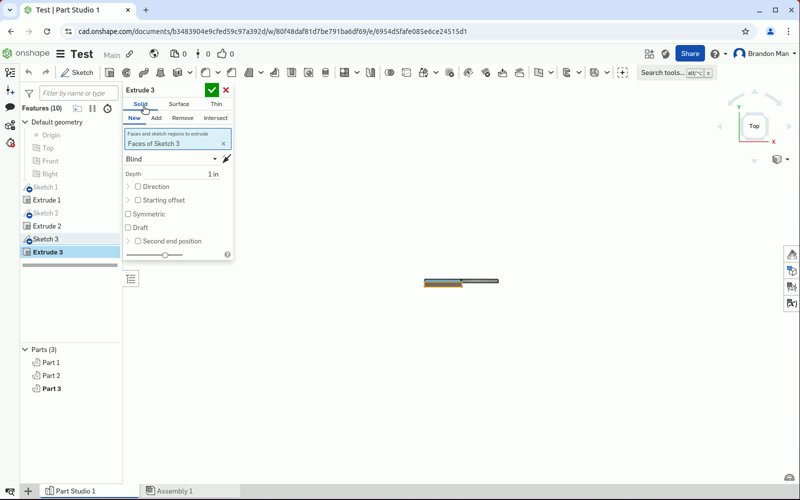
click(143, 106)
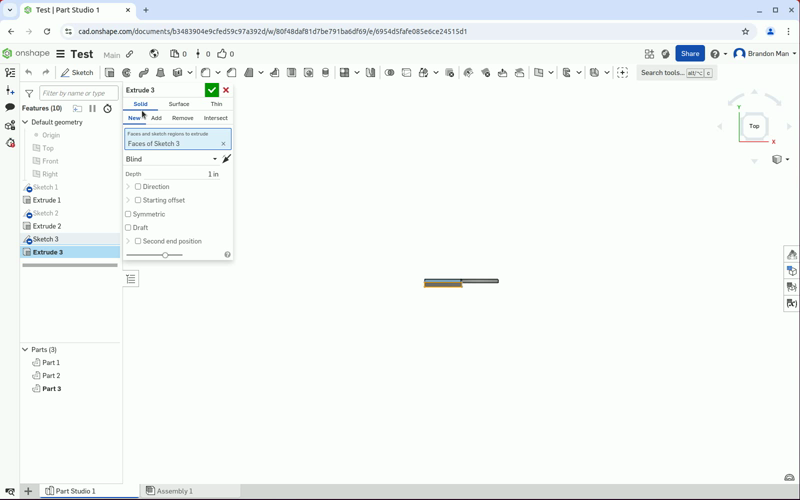
mouse_move(137, 120)
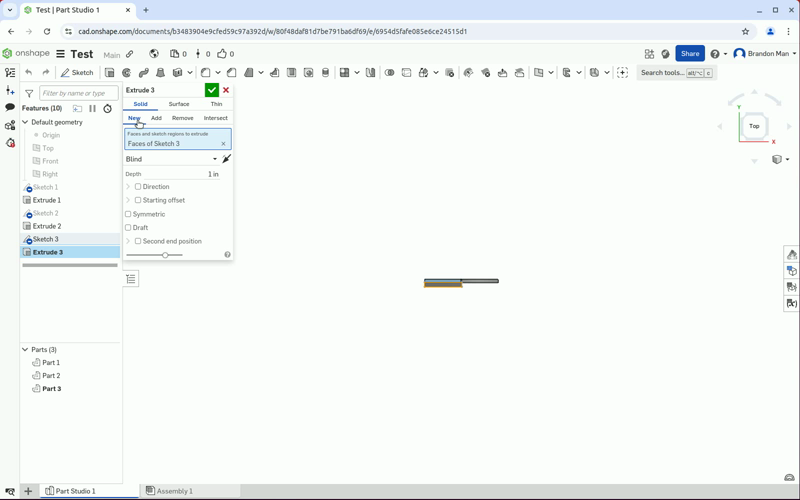
click(137, 120)
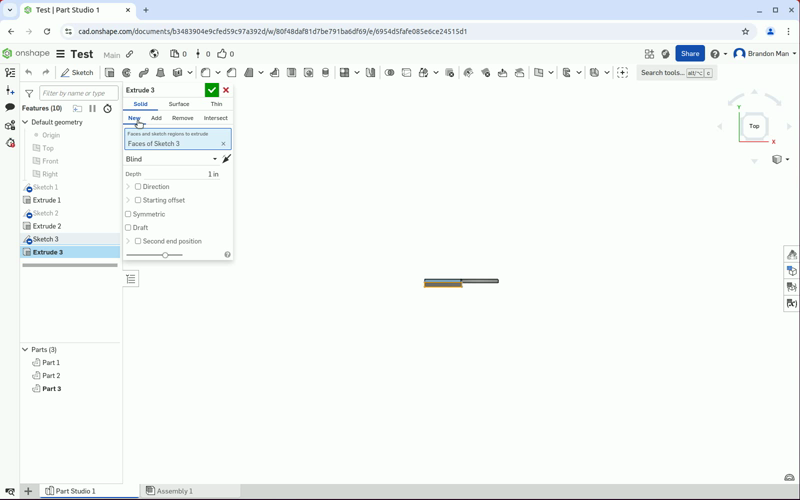
key(tab, 4)
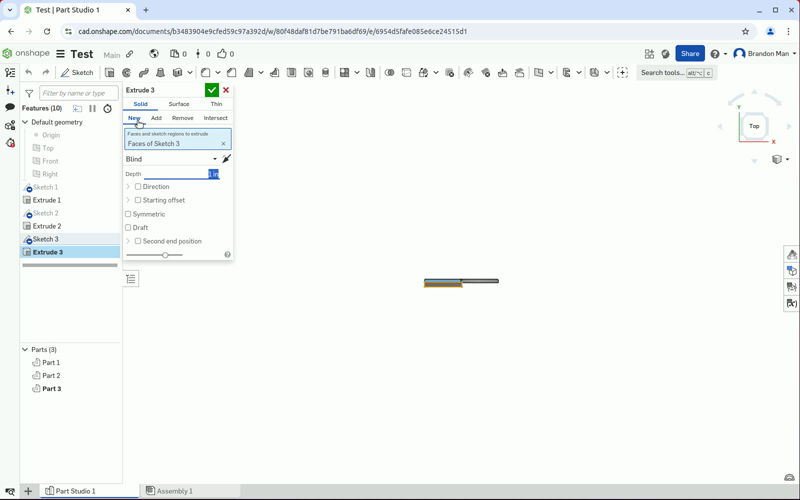
text(9.147)
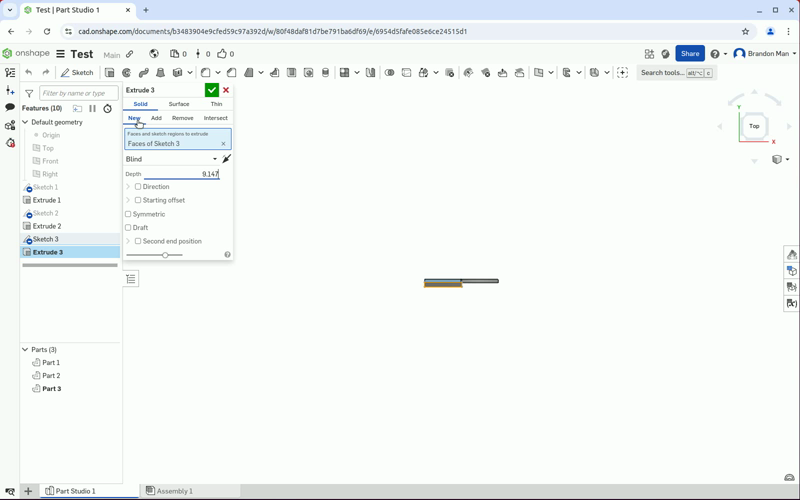
key(enter)
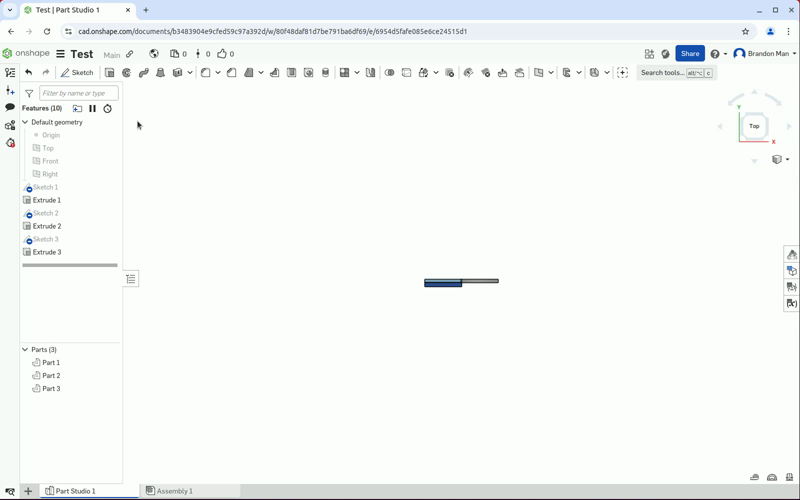
key(shift+h)
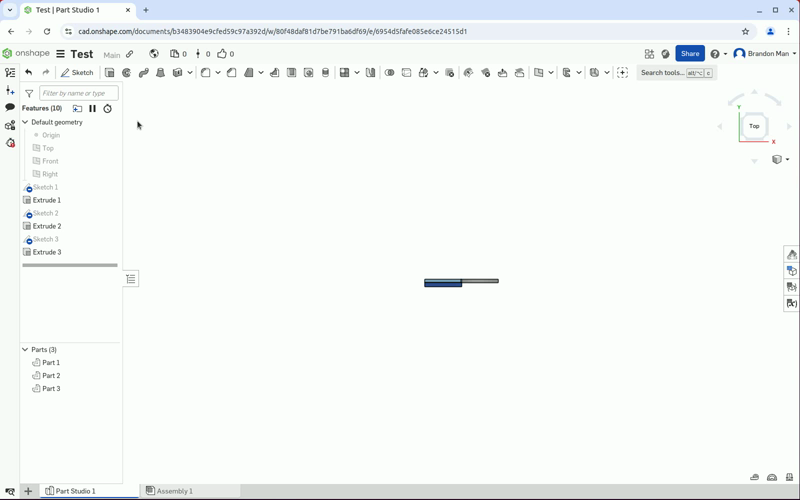
key(shift+h)
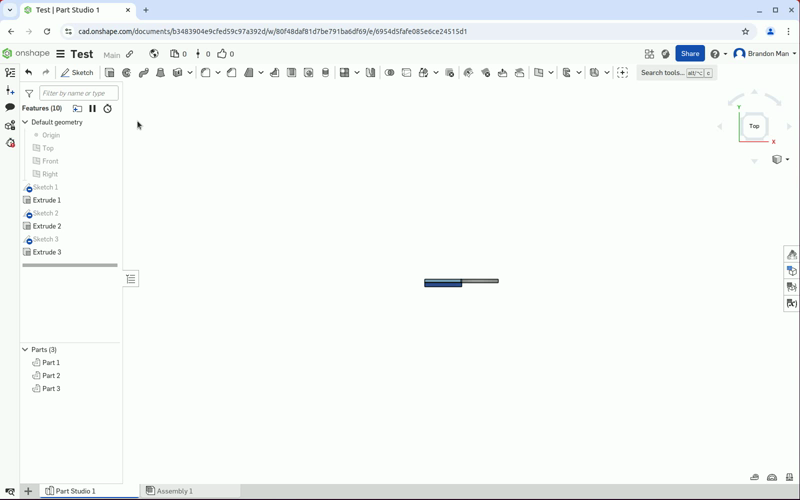
mouse_move(73, 189)
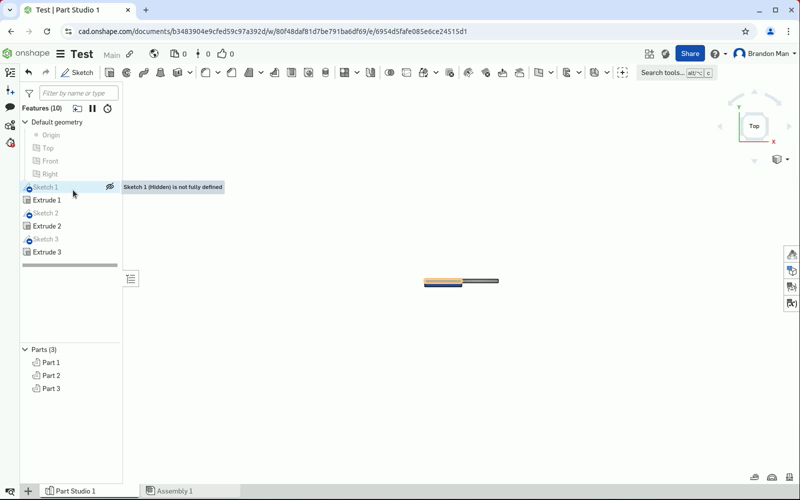
click(73, 189)
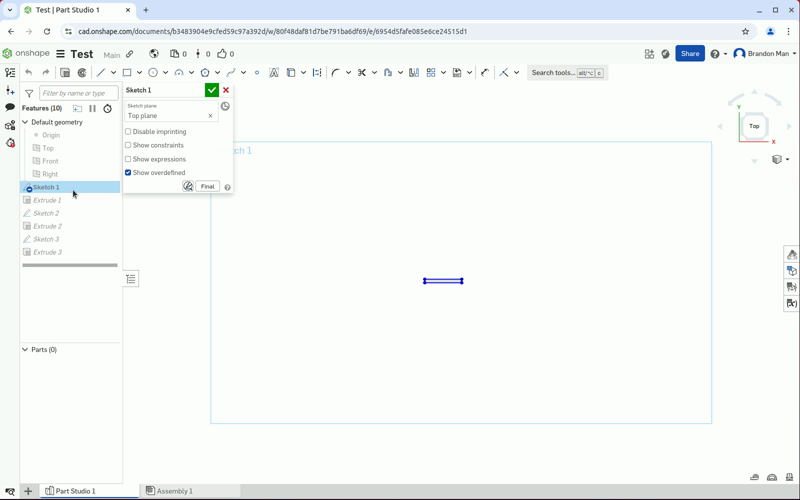
mouse_move(229, 92)
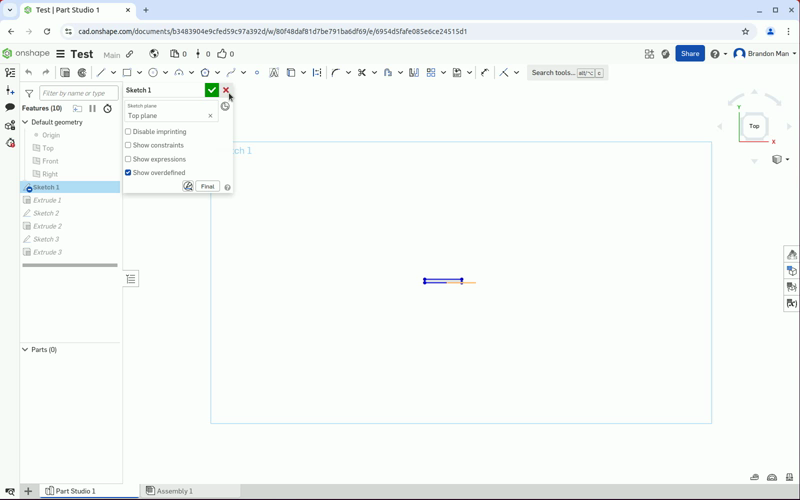
click(229, 92)
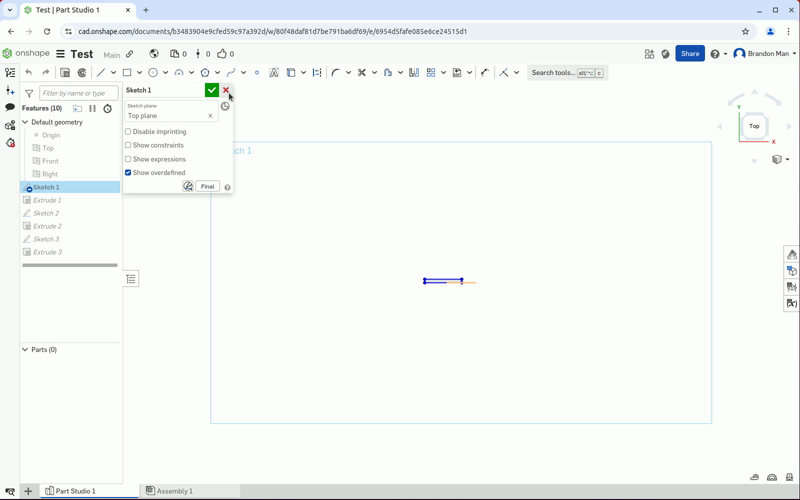
key(shift+s)
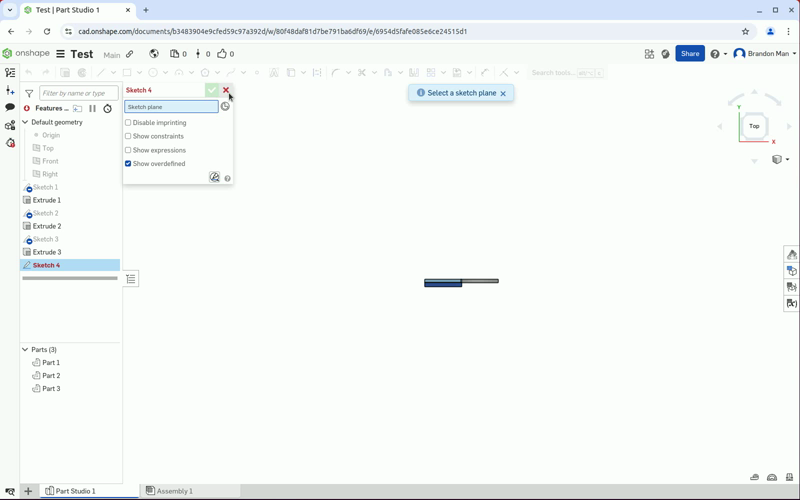
mouse_move(73, 150)
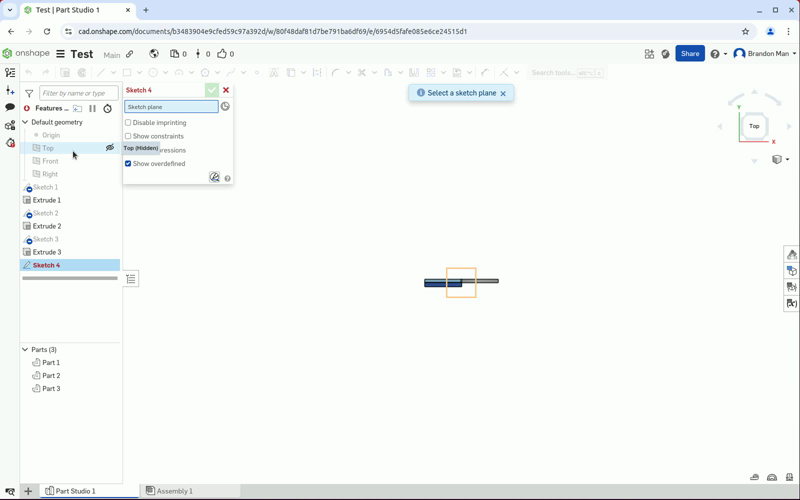
click(73, 150)
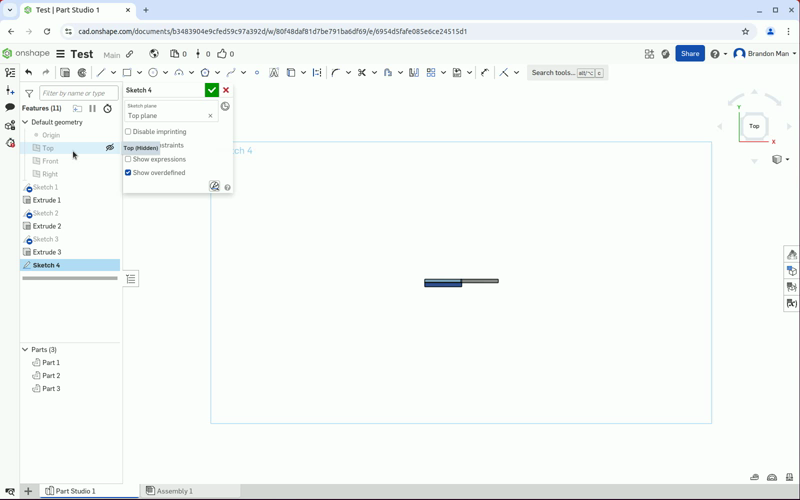
mouse_move(73, 352)
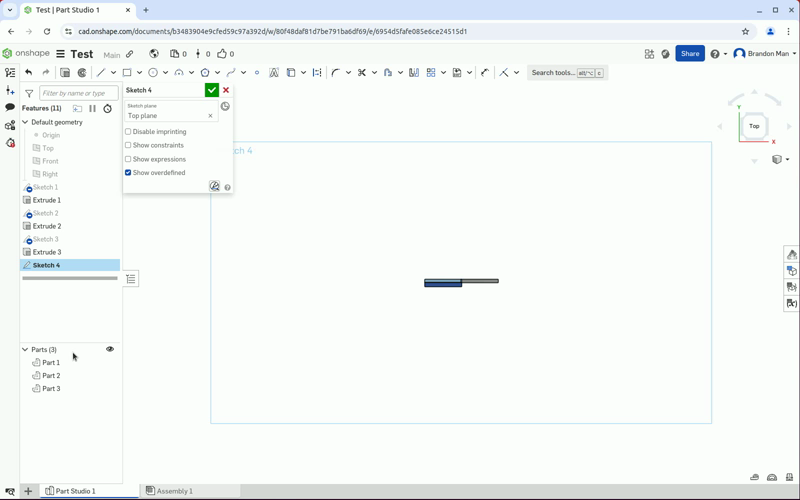
key(y)
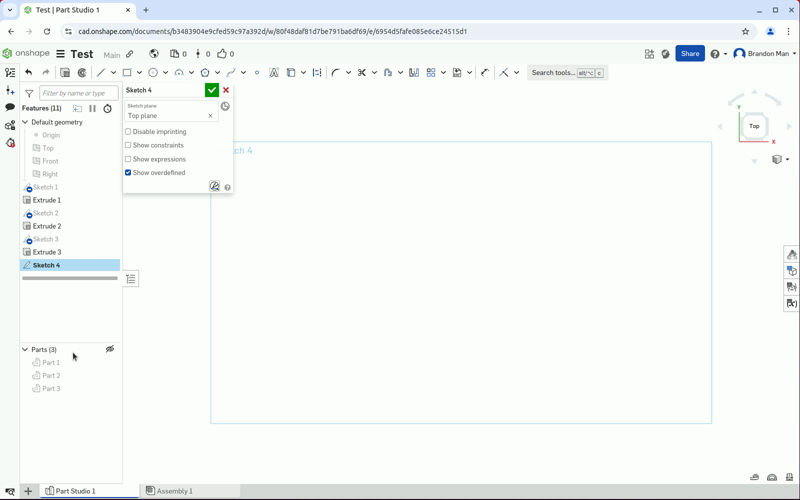
key(l)
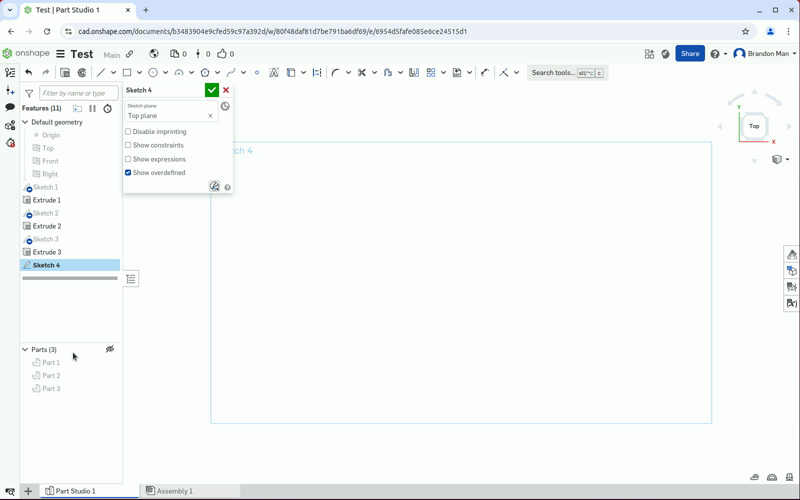
key_down(shift)
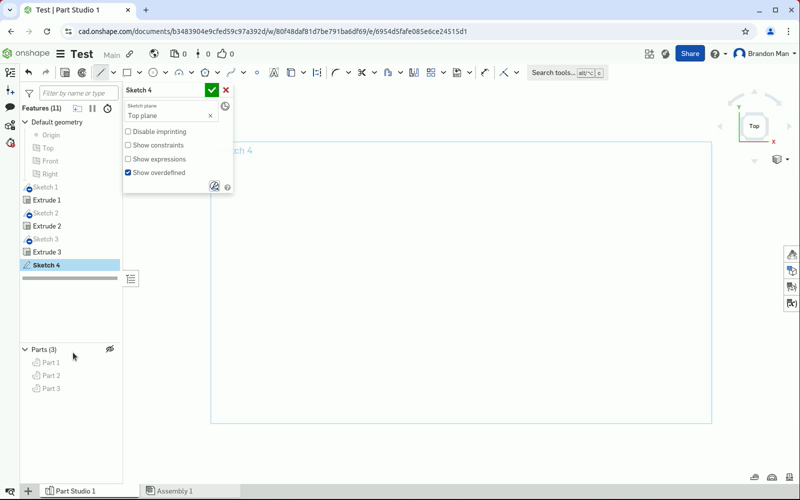
mouse_move(460, 286)
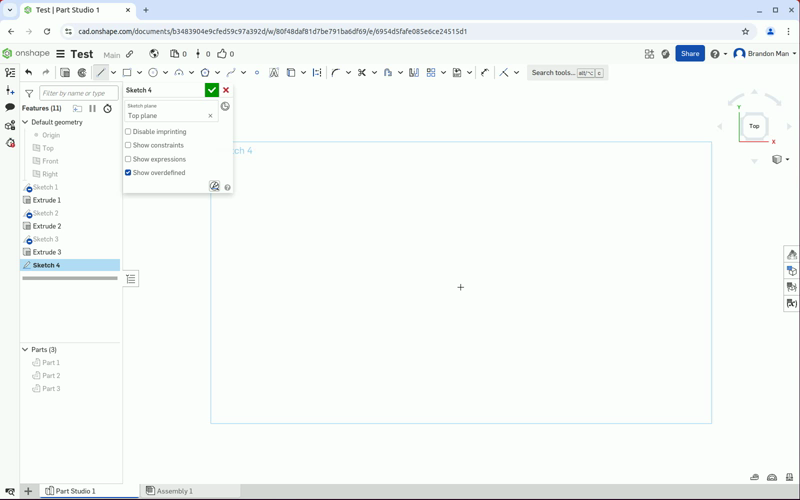
click(460, 286)
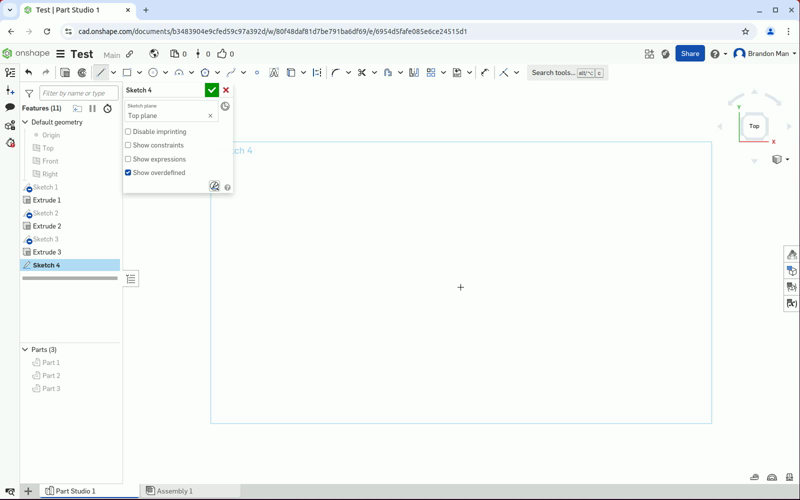
key_up(shift)
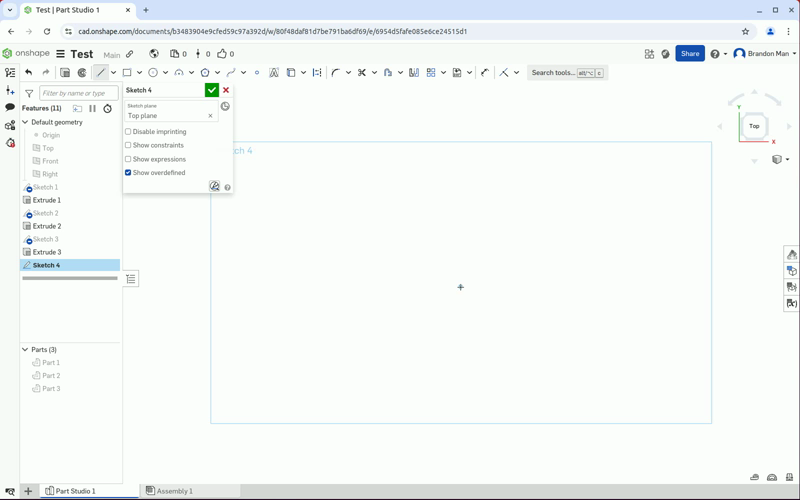
key_down(shift)
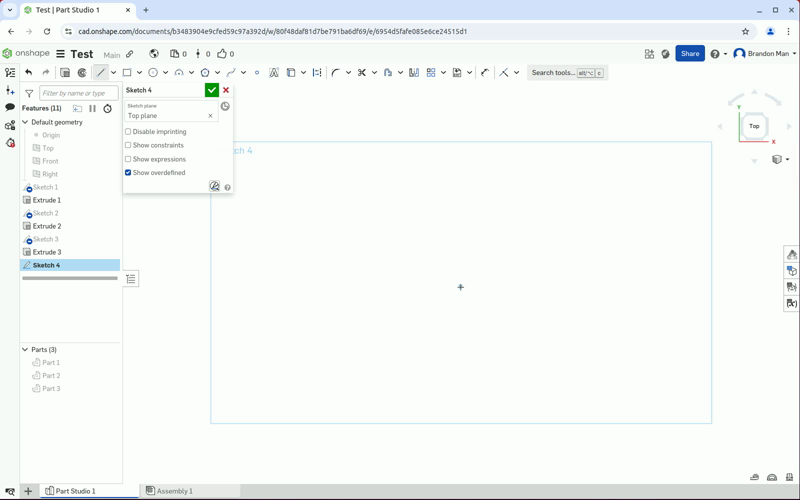
mouse_move(490, 286)
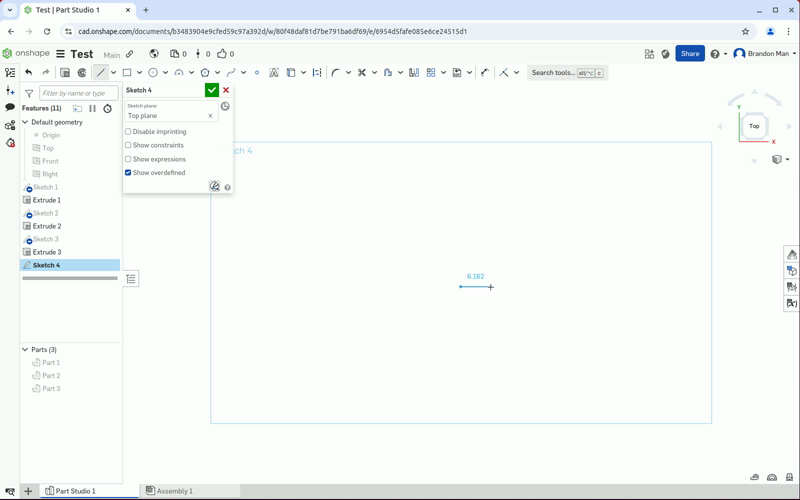
mouse_move(498, 286)
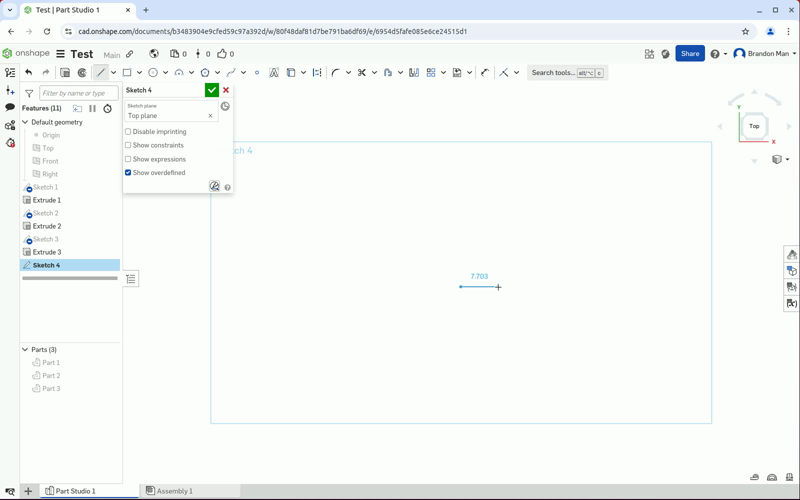
click(498, 286)
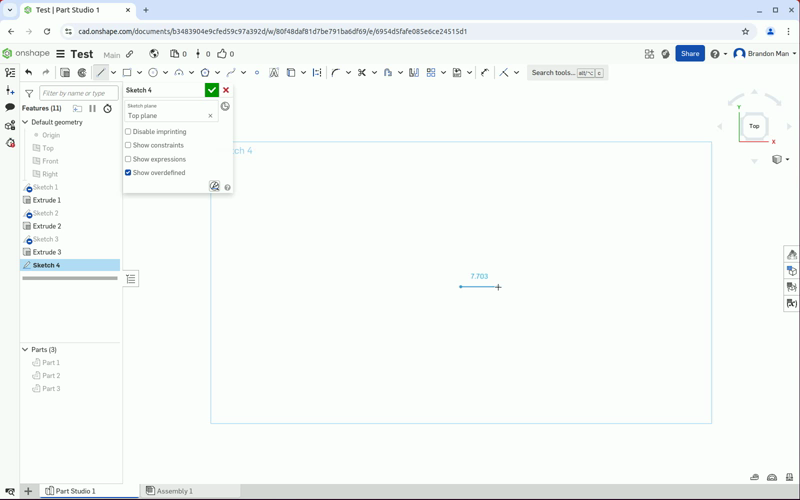
key_up(shift)
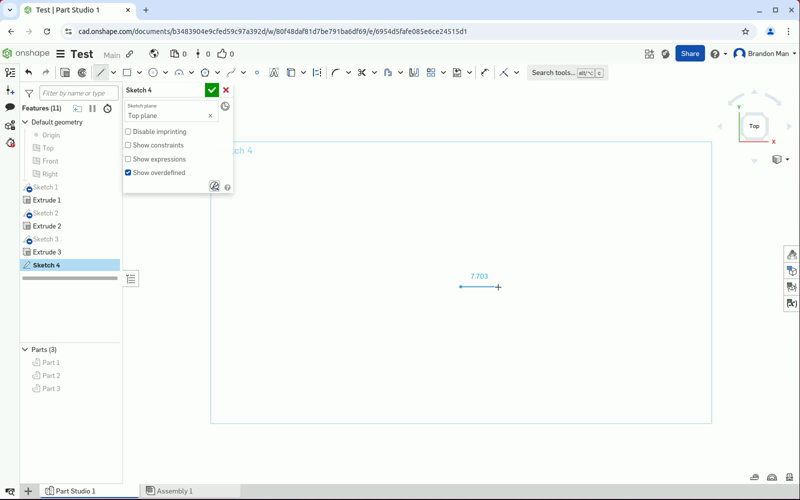
key_down(shift)
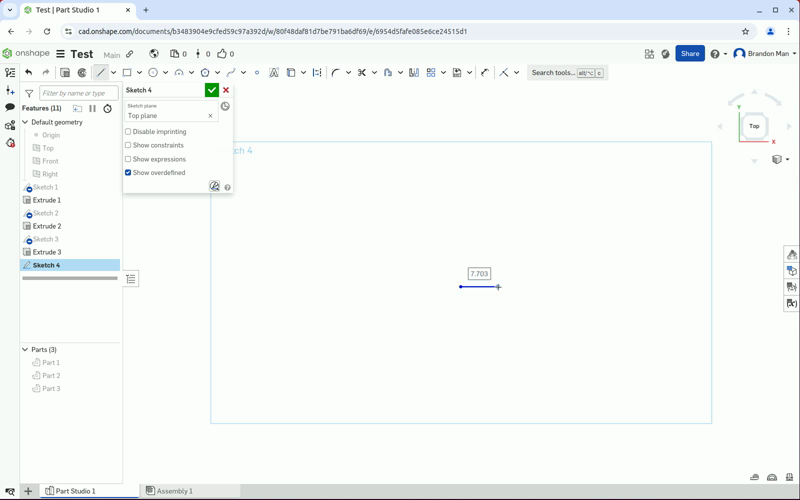
mouse_move(528, 286)
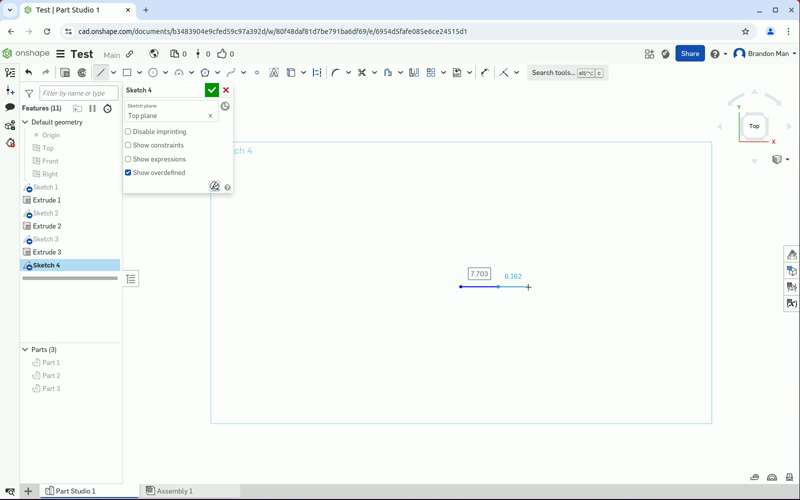
mouse_move(498, 282)
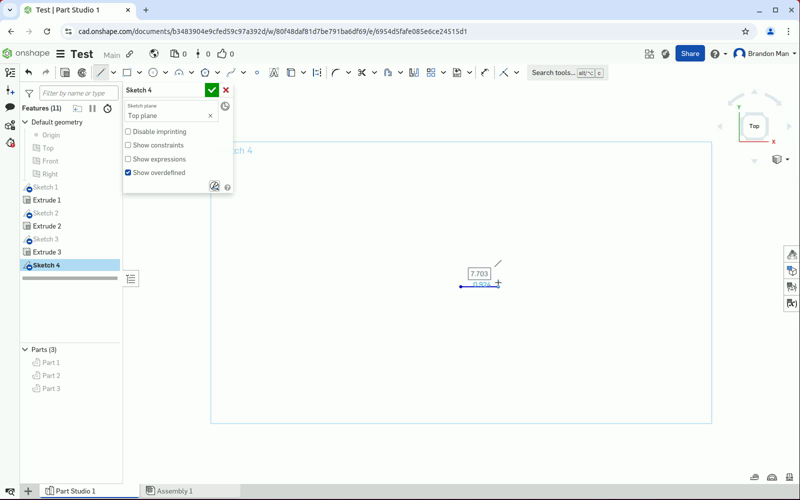
scroll(6)
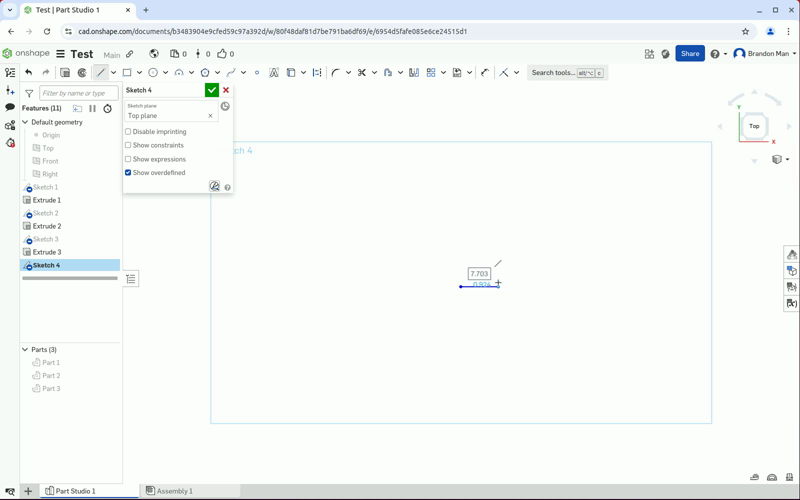
scroll(6)
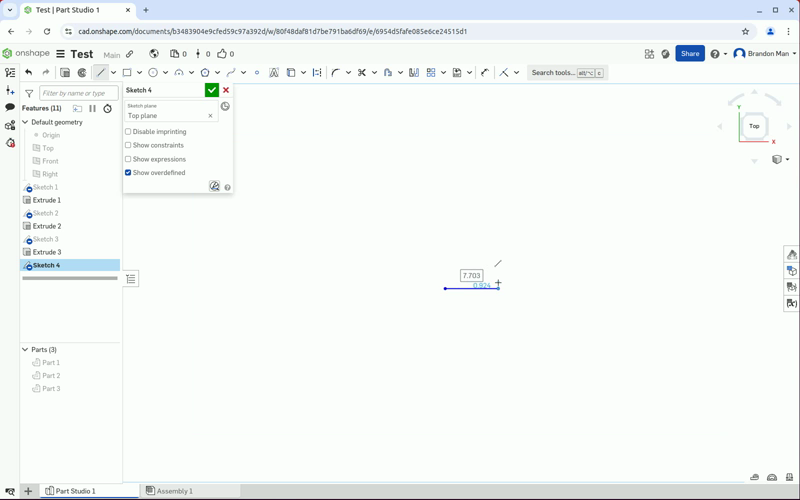
scroll(6)
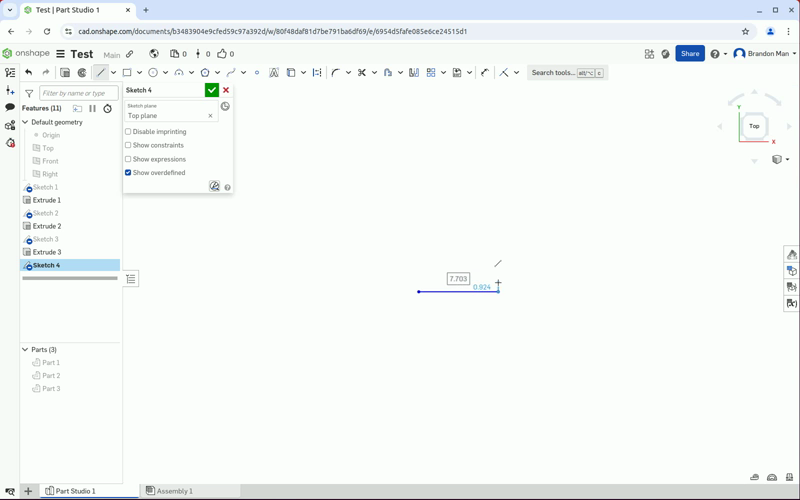
scroll(6)
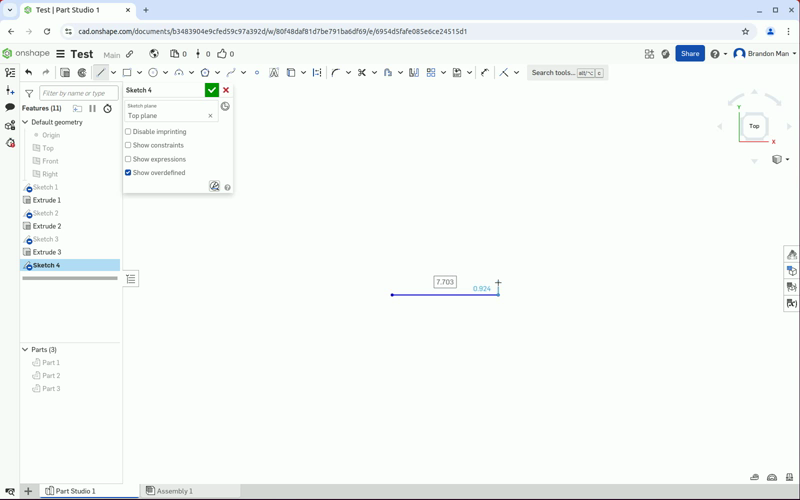
scroll(6)
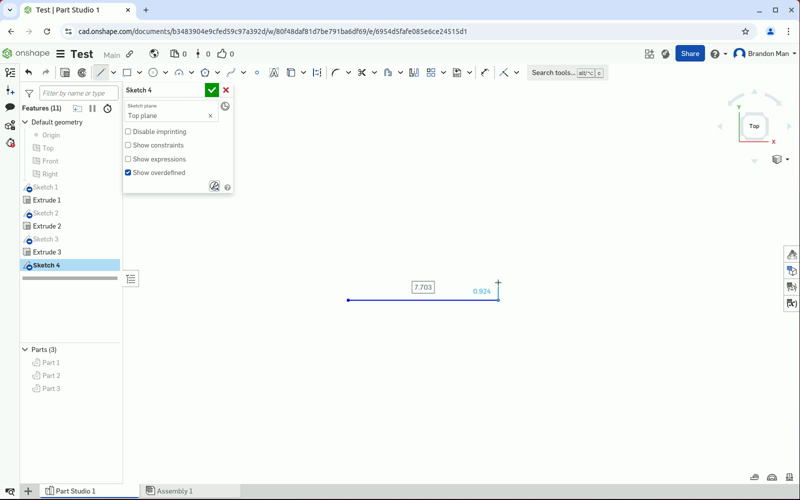
scroll(6)
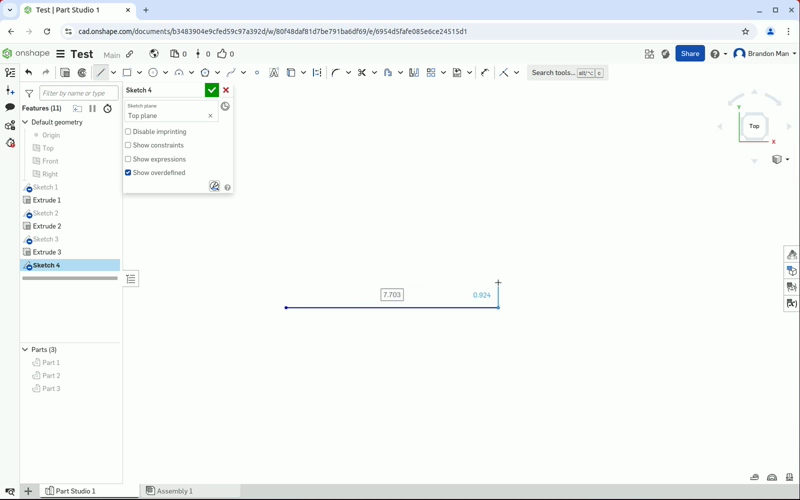
scroll(6)
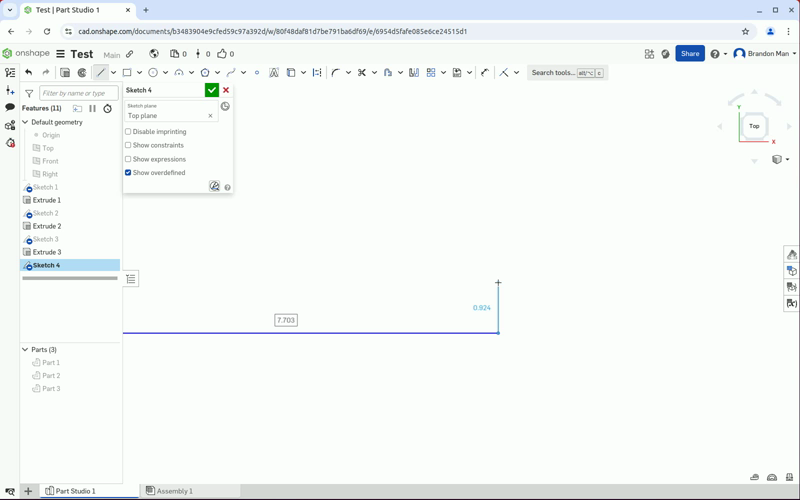
click(498, 282)
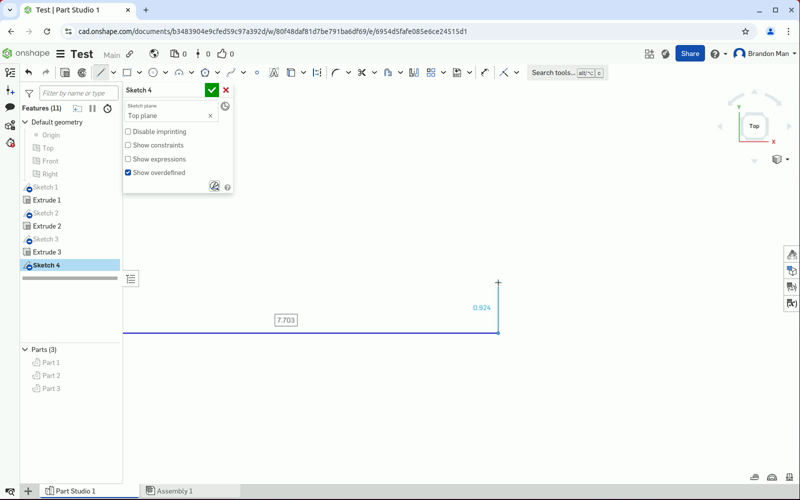
scroll(-6)
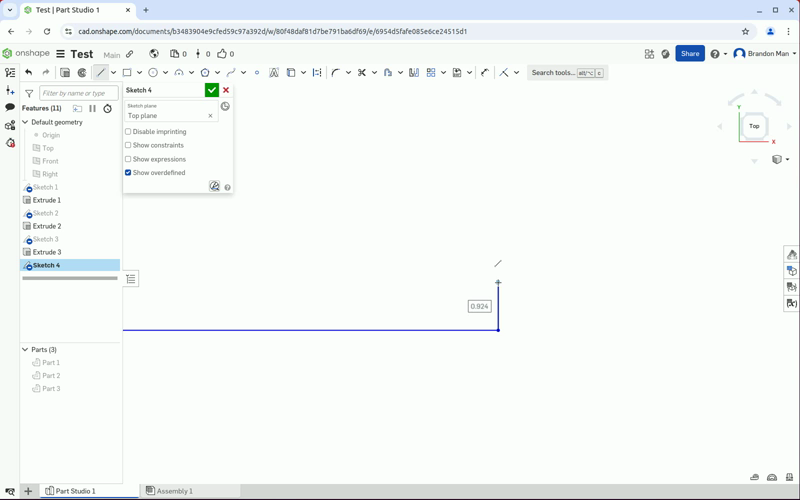
scroll(-6)
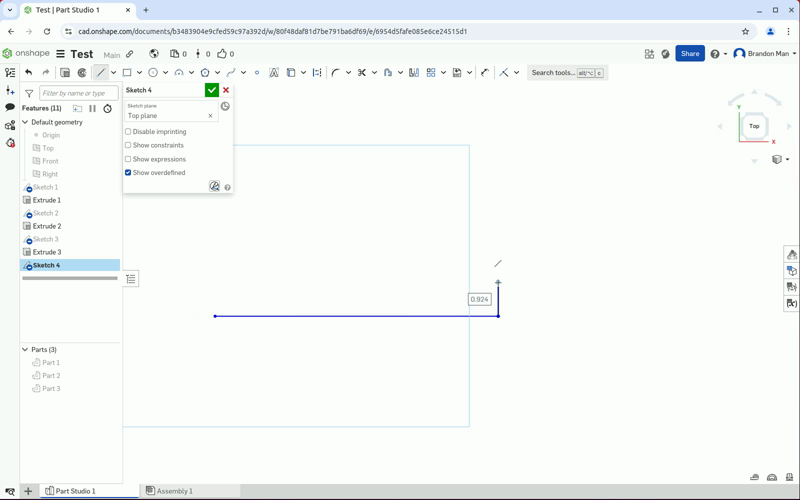
scroll(-6)
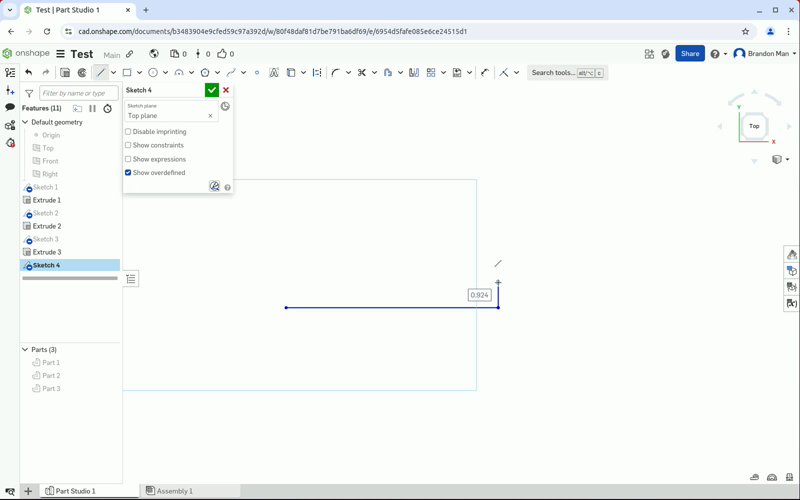
scroll(-6)
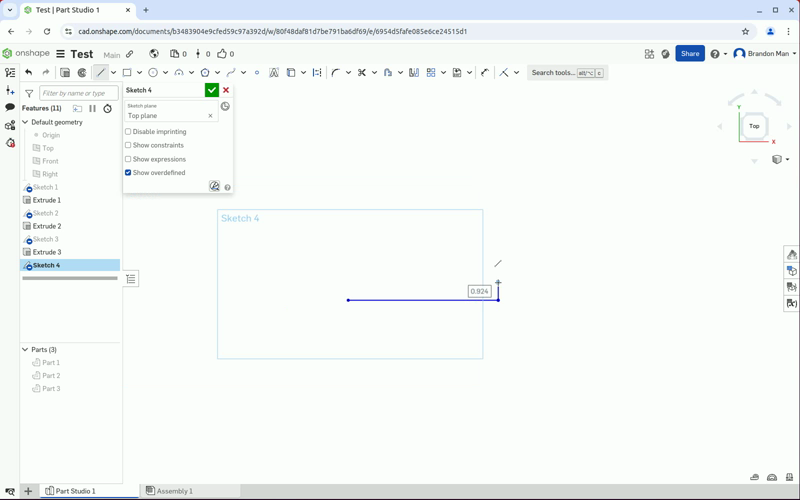
scroll(-6)
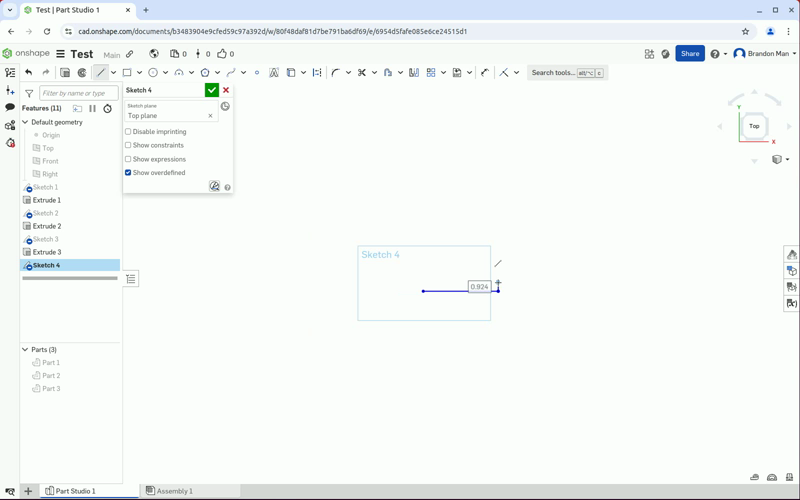
scroll(-6)
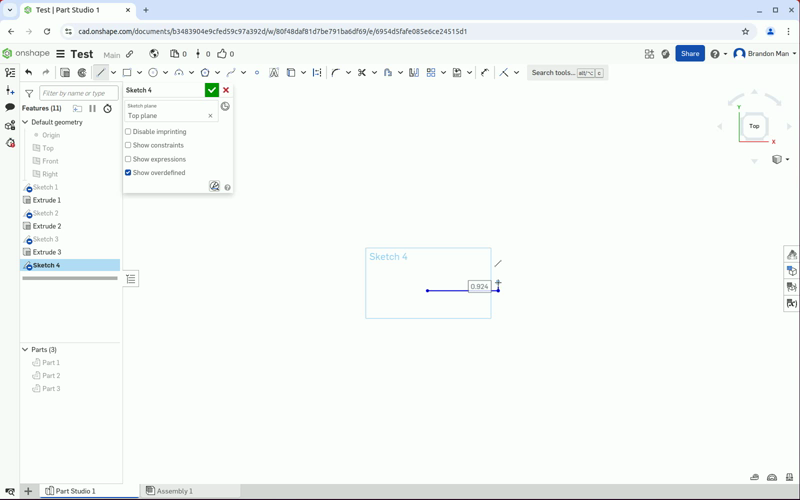
scroll(-6)
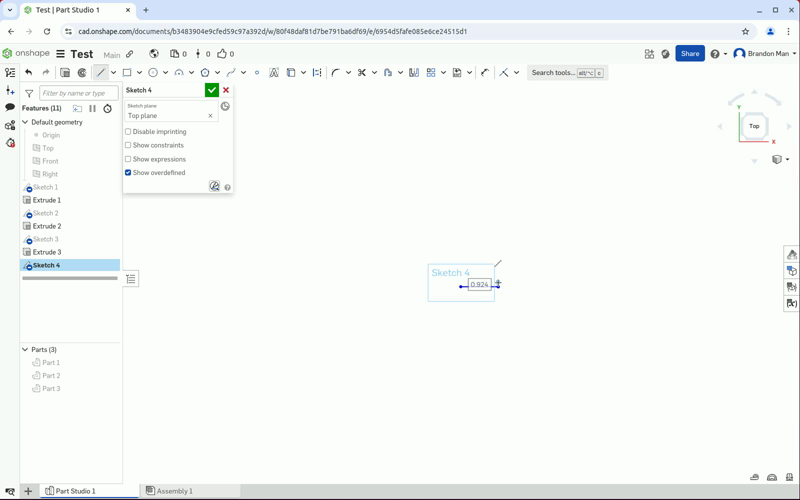
key_up(shift)
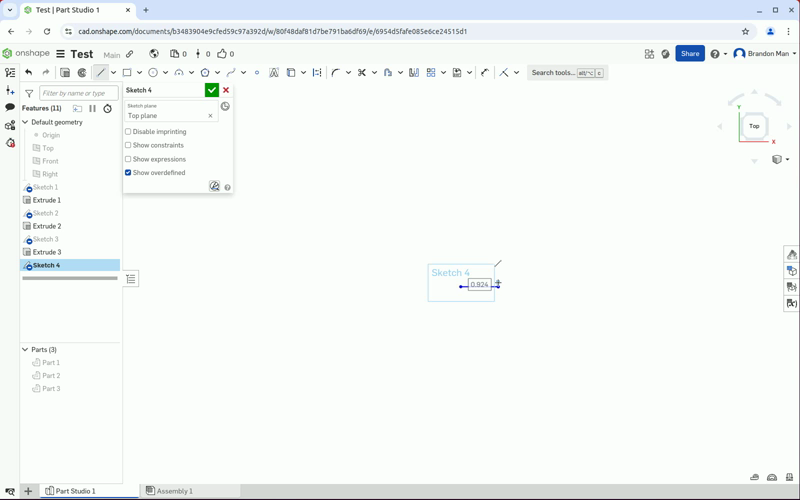
key_down(shift)
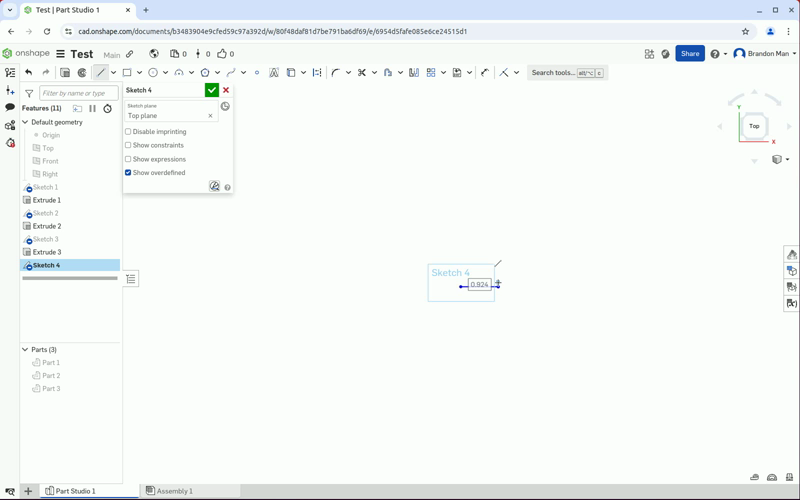
mouse_move(528, 282)
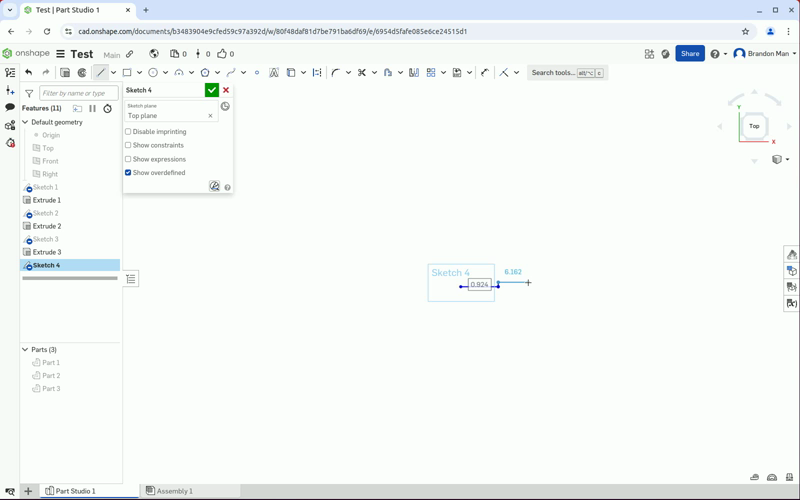
mouse_move(460, 282)
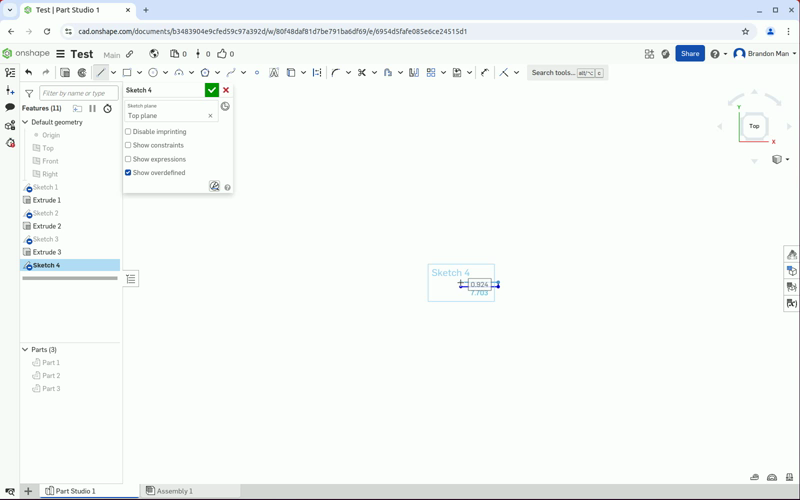
scroll(6)
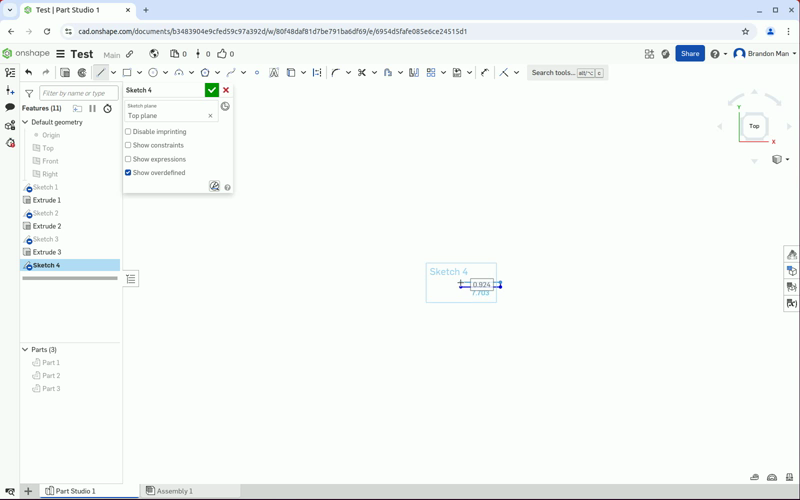
scroll(6)
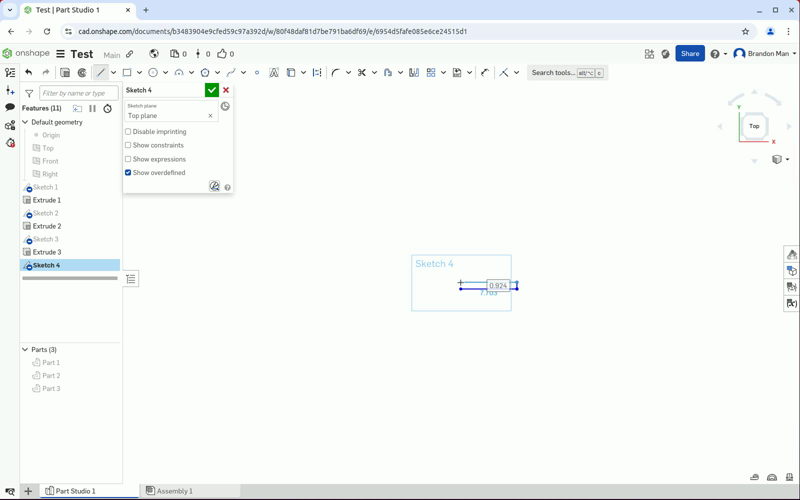
scroll(6)
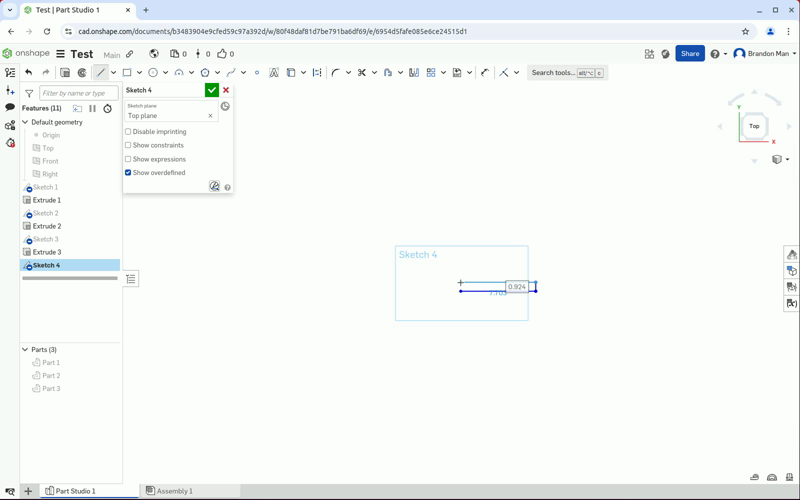
scroll(6)
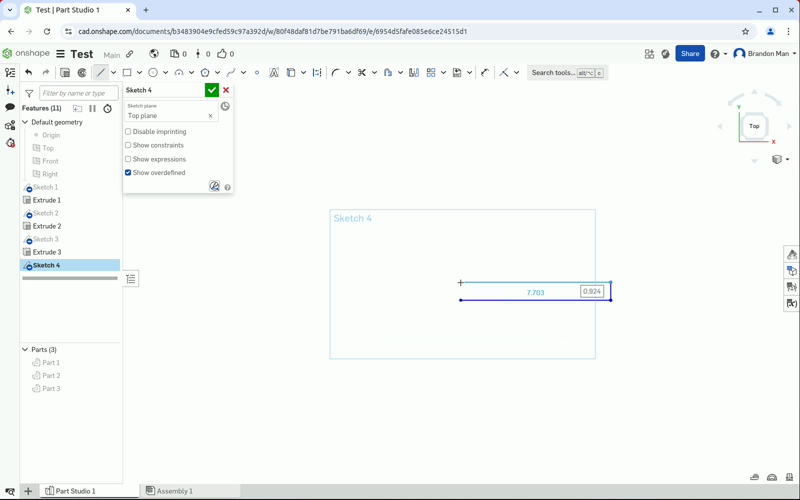
scroll(6)
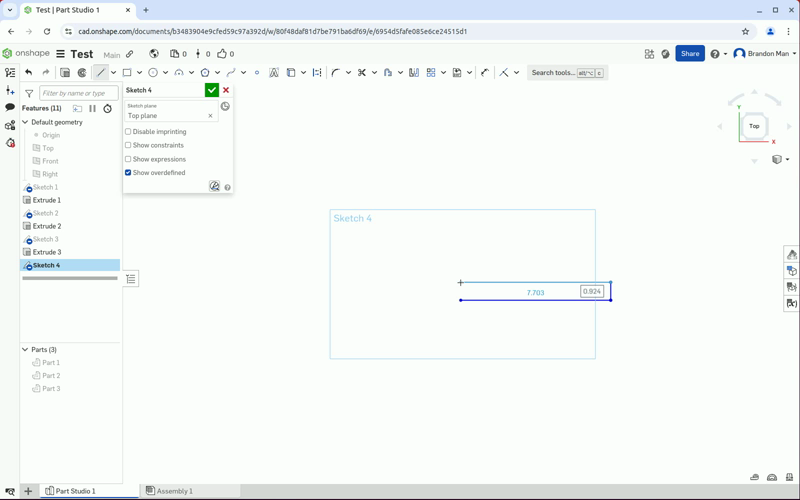
scroll(6)
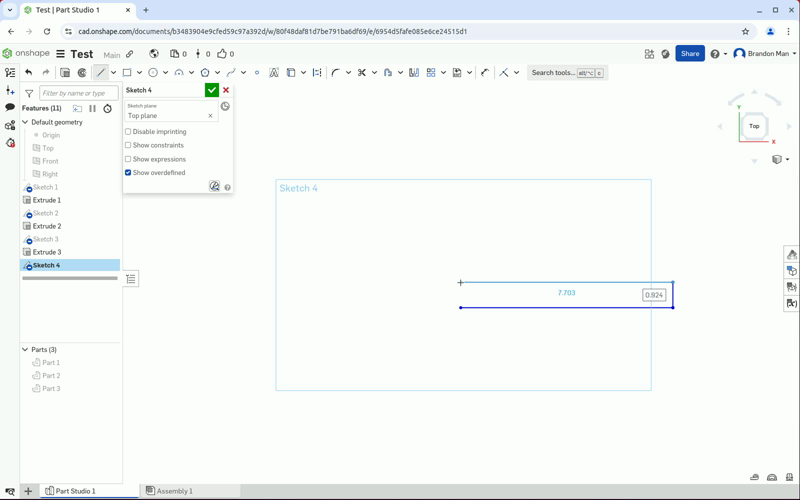
scroll(6)
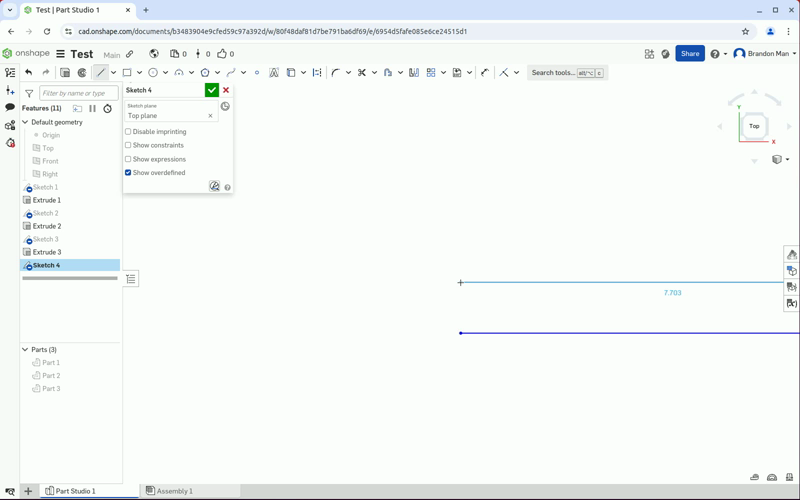
click(460, 282)
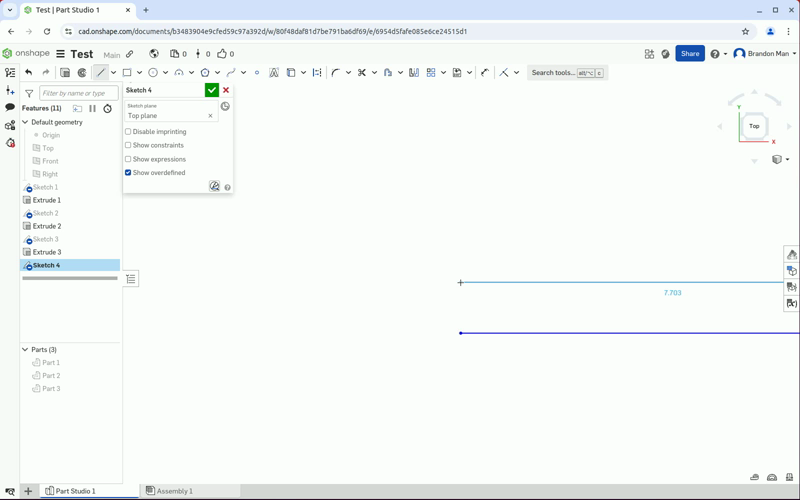
scroll(-6)
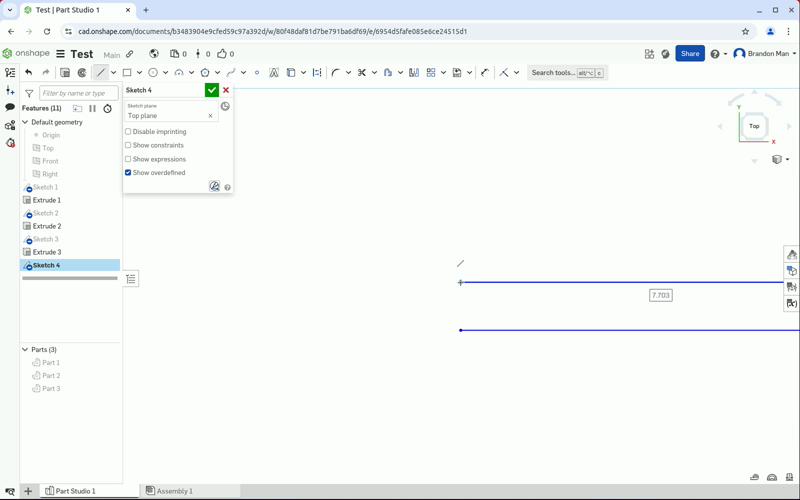
scroll(-6)
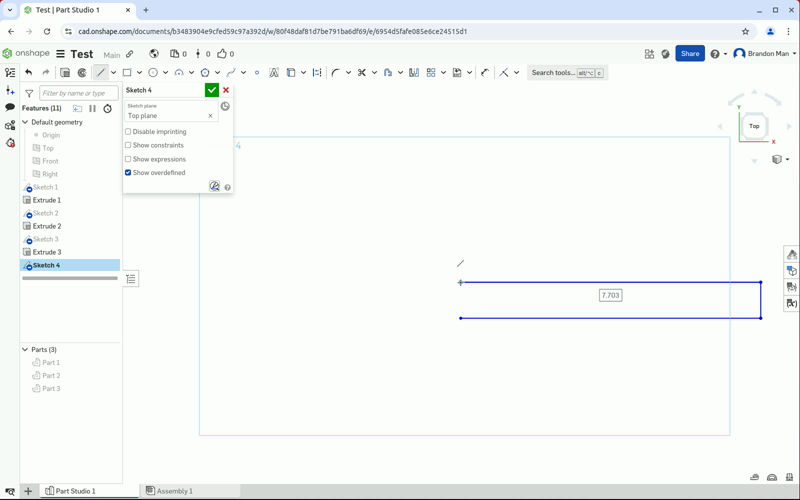
scroll(-6)
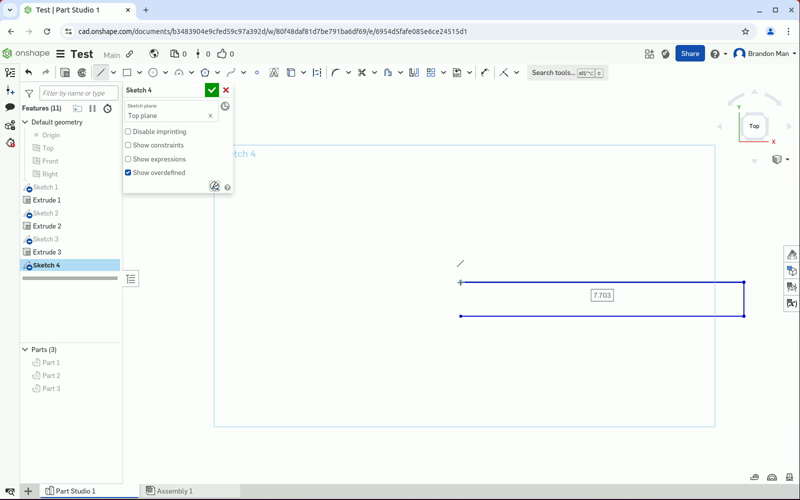
scroll(-6)
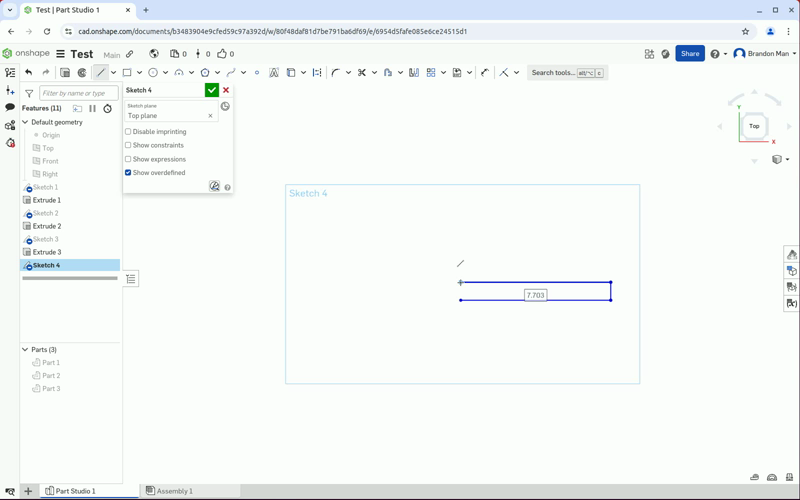
scroll(-6)
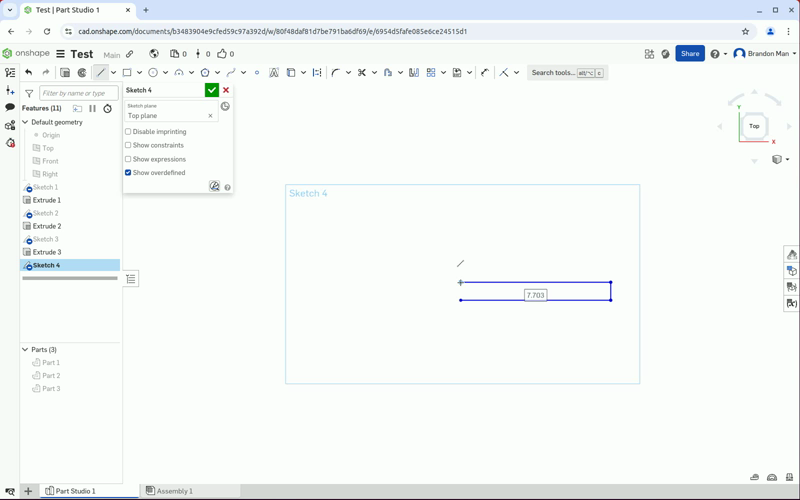
scroll(-6)
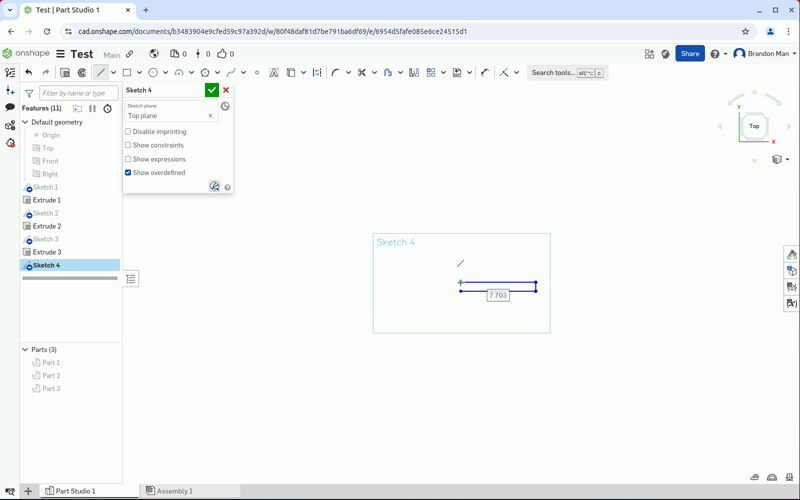
scroll(-6)
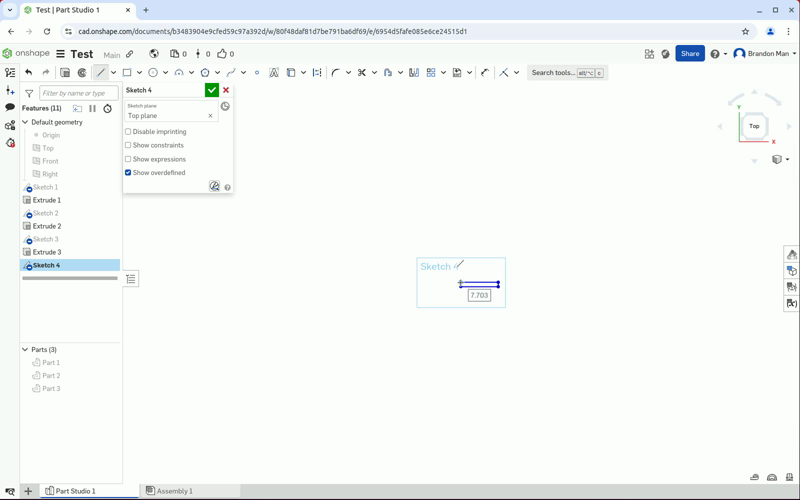
key_up(shift)
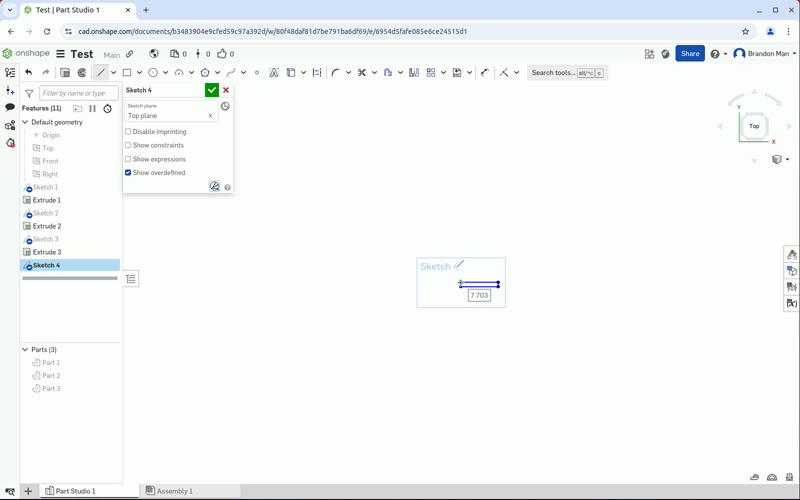
mouse_move(490, 282)
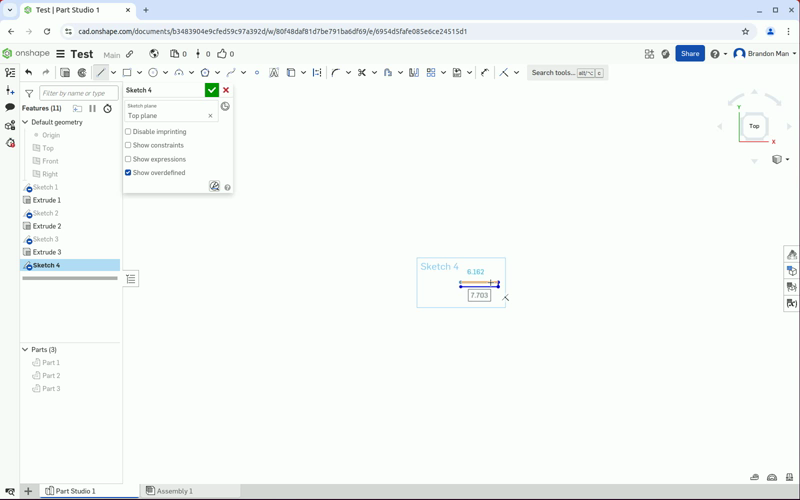
key_down(shift)
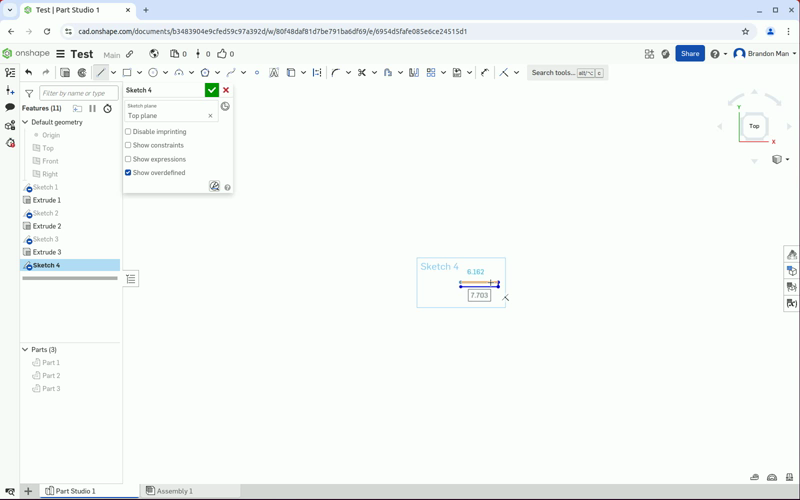
mouse_move(460, 286)
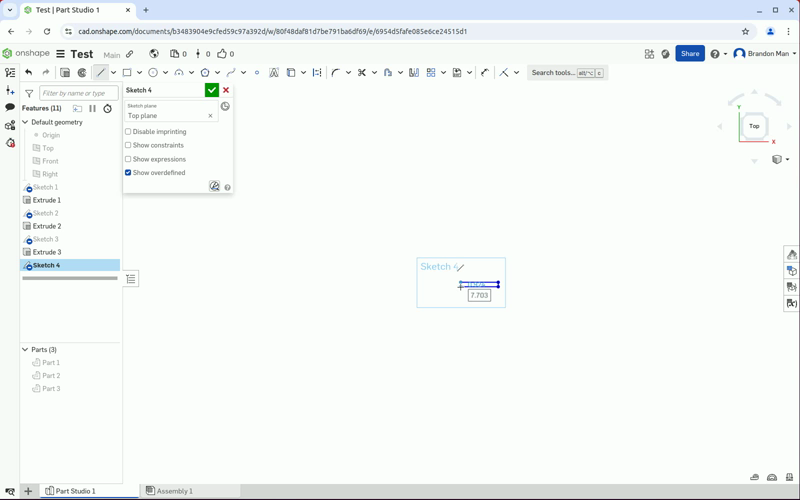
scroll(6)
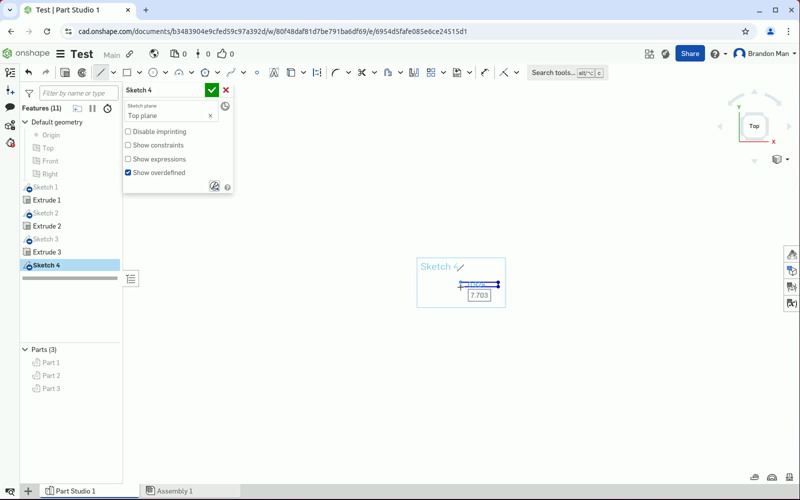
scroll(6)
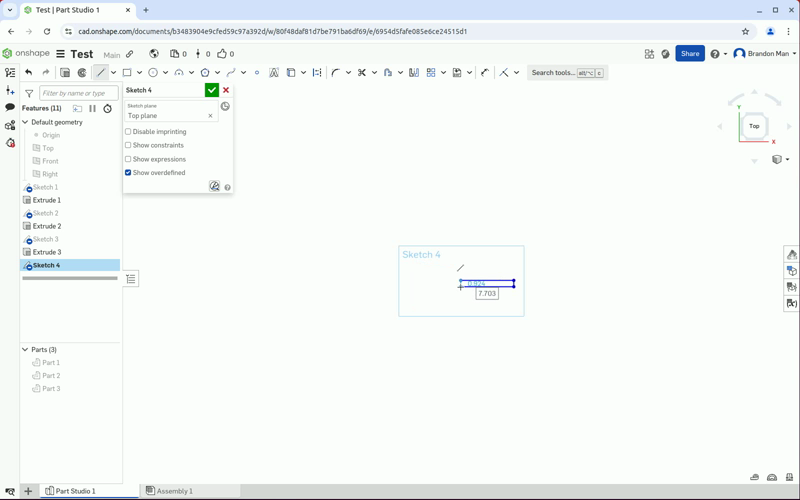
scroll(6)
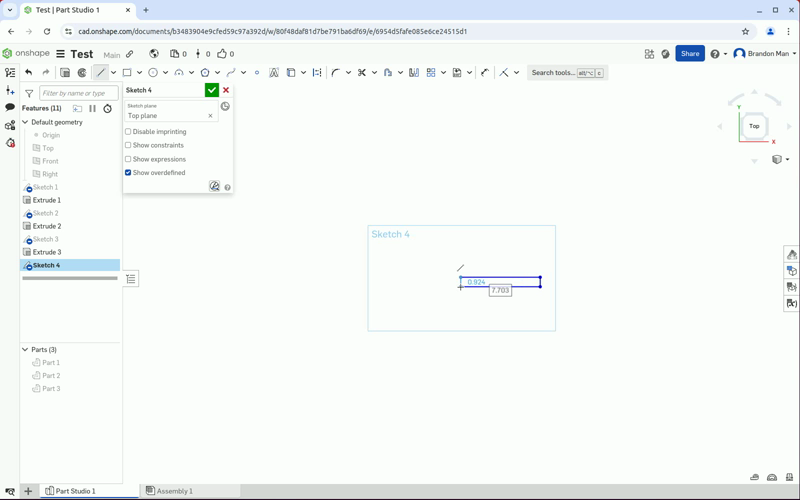
scroll(6)
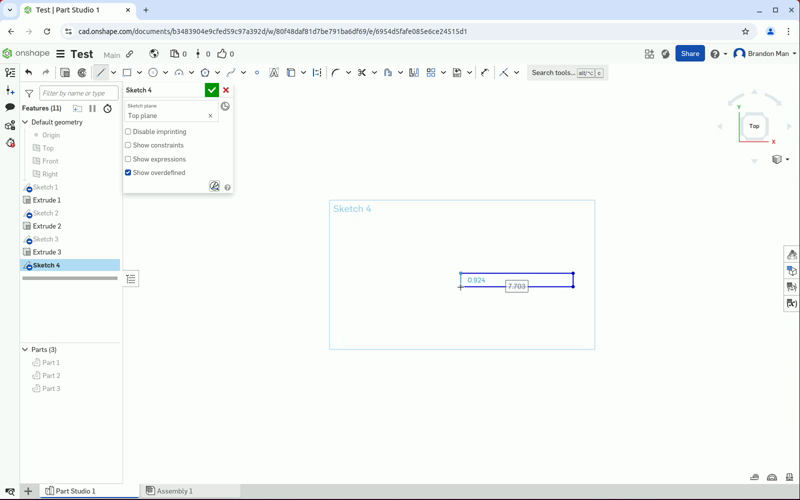
scroll(6)
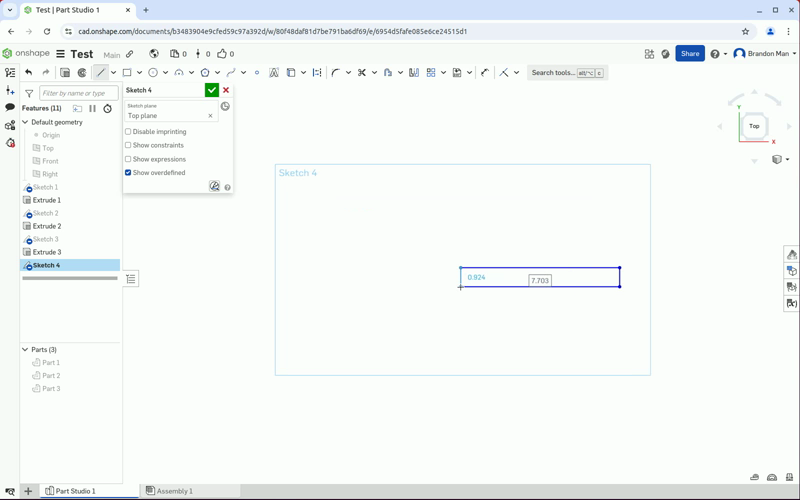
scroll(6)
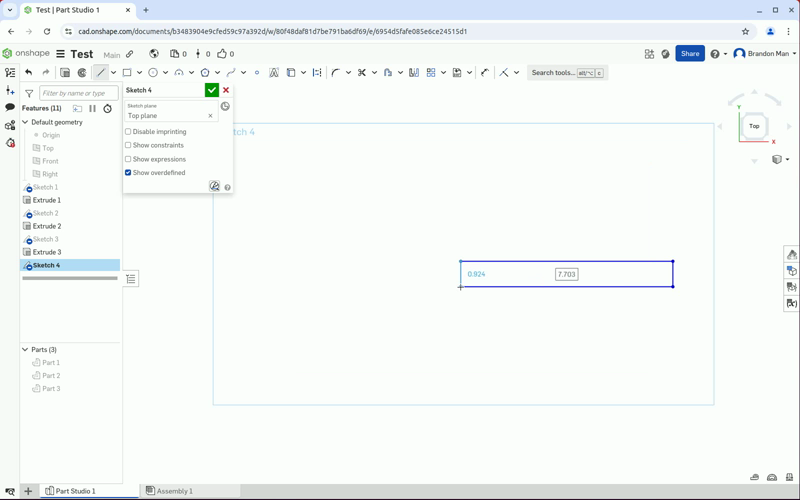
scroll(6)
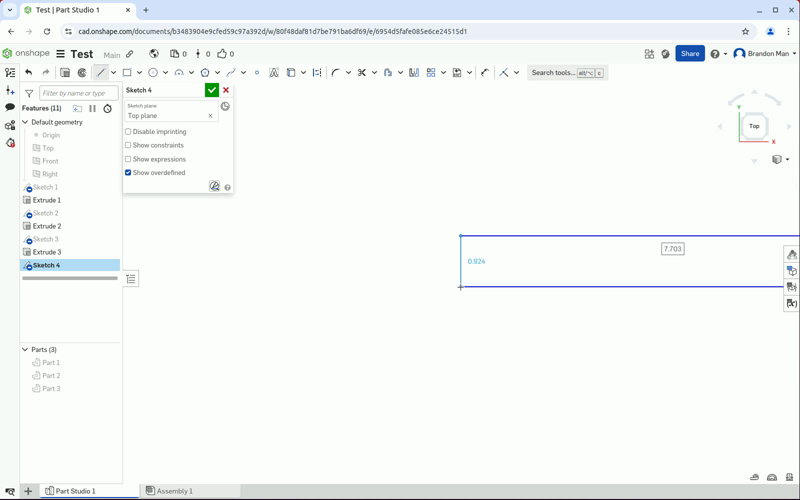
key_up(shift)
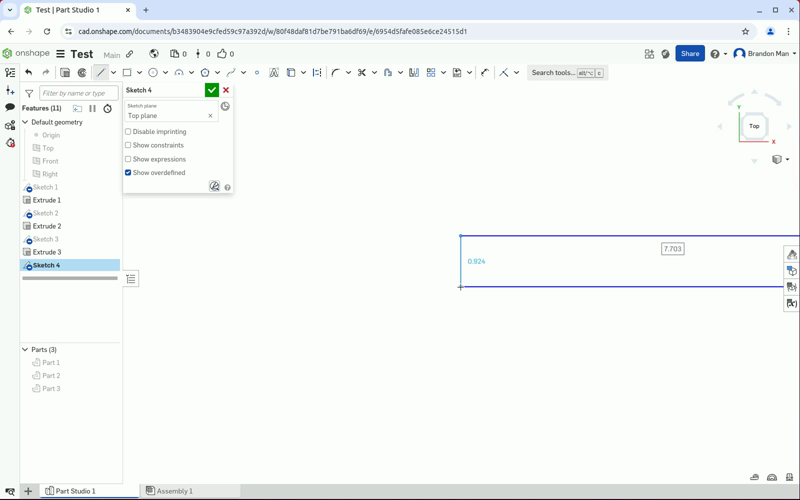
click(460, 286)
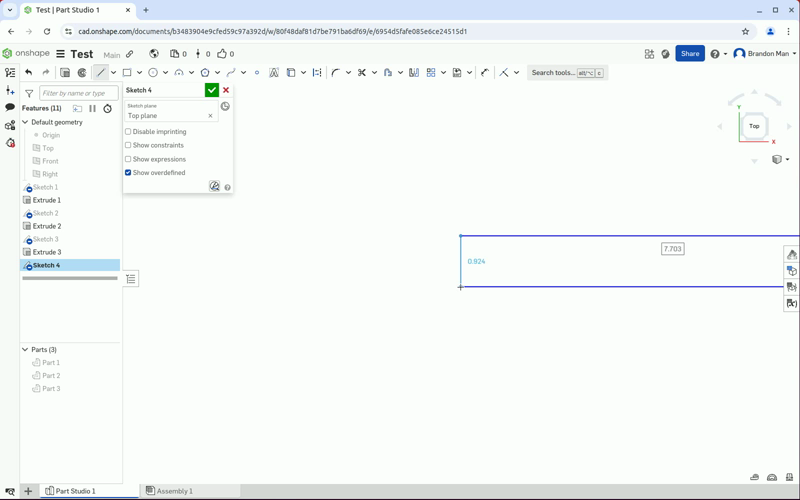
scroll(-6)
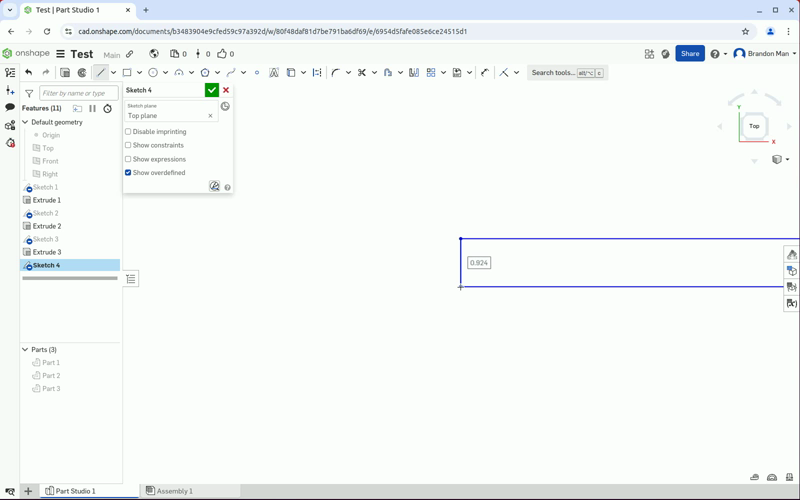
scroll(-6)
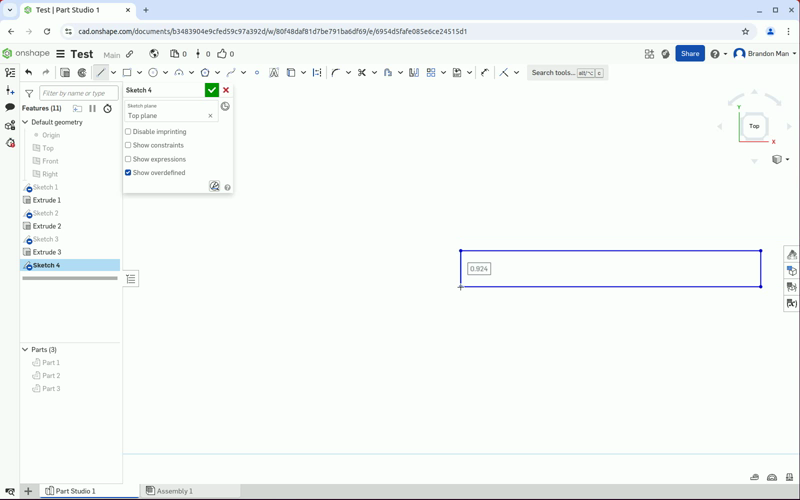
scroll(-6)
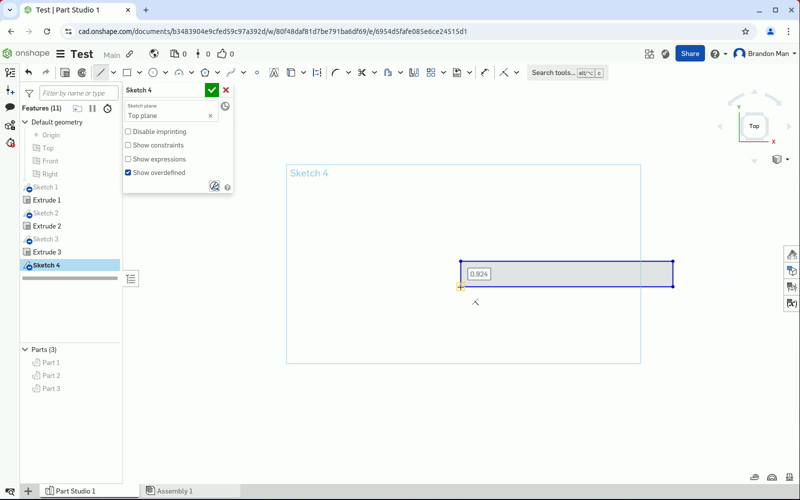
scroll(-6)
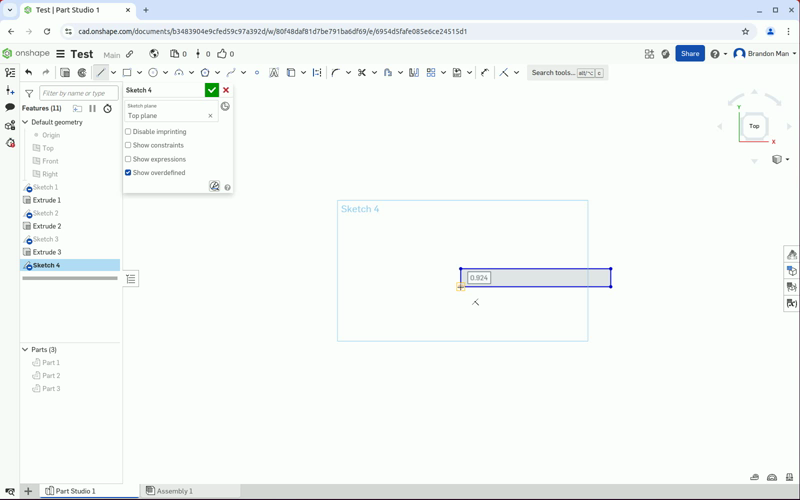
scroll(-6)
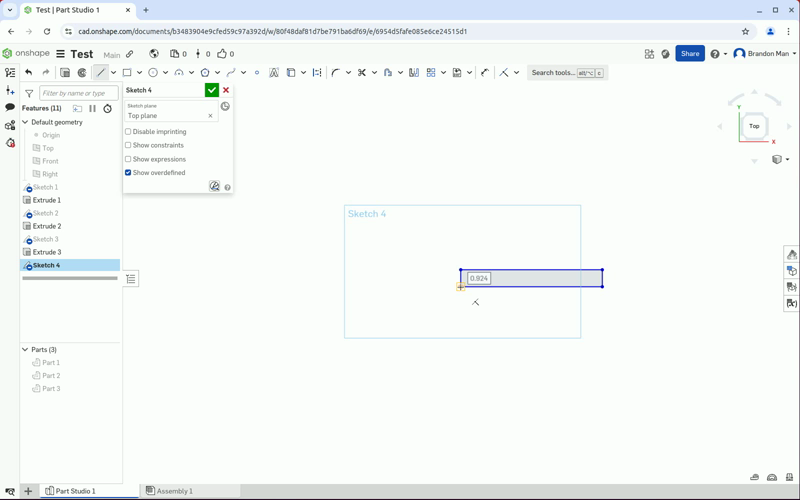
scroll(-6)
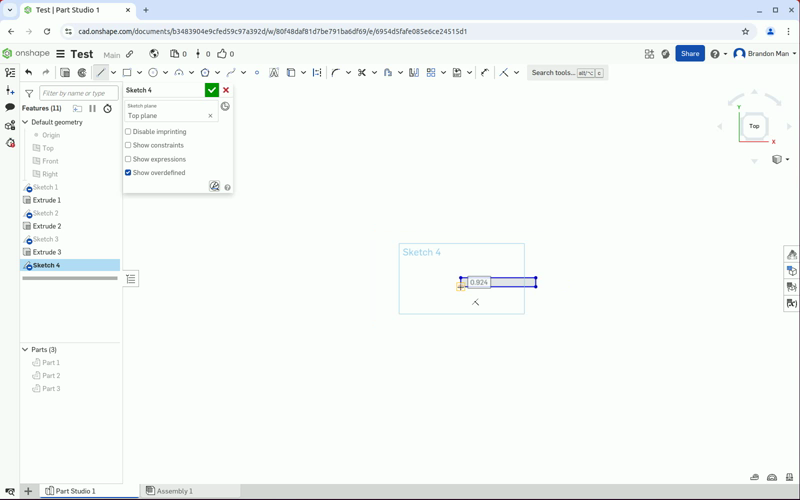
scroll(-6)
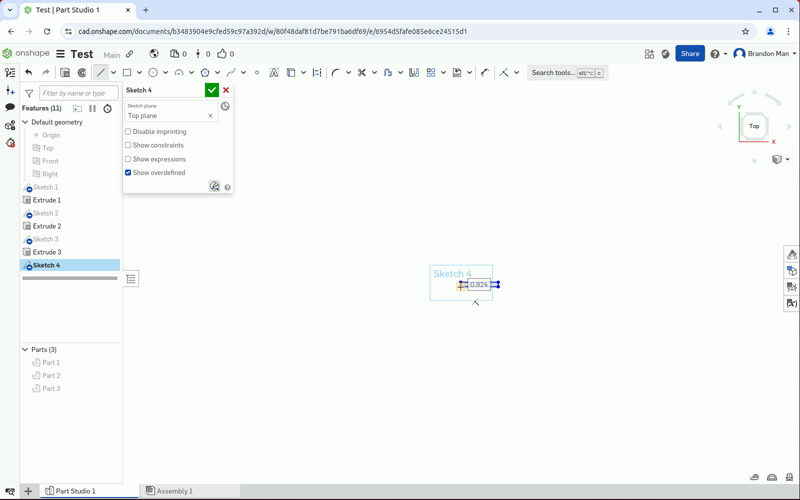
key(esc)
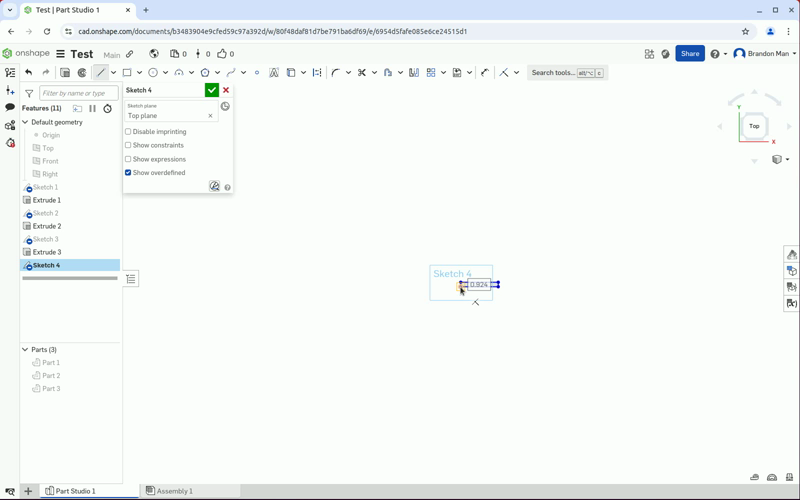
mouse_move(470, 283)
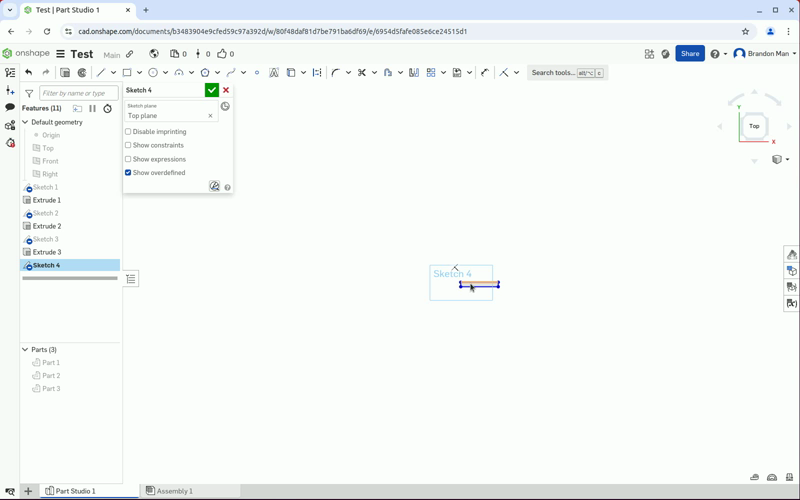
scroll(6)
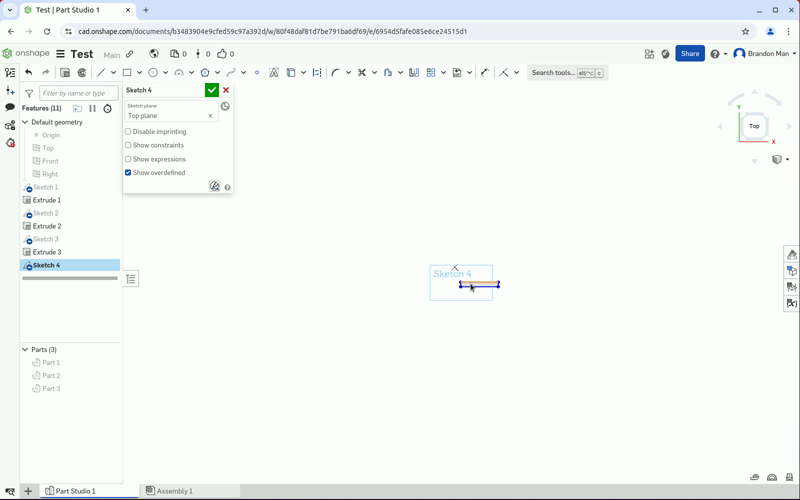
scroll(6)
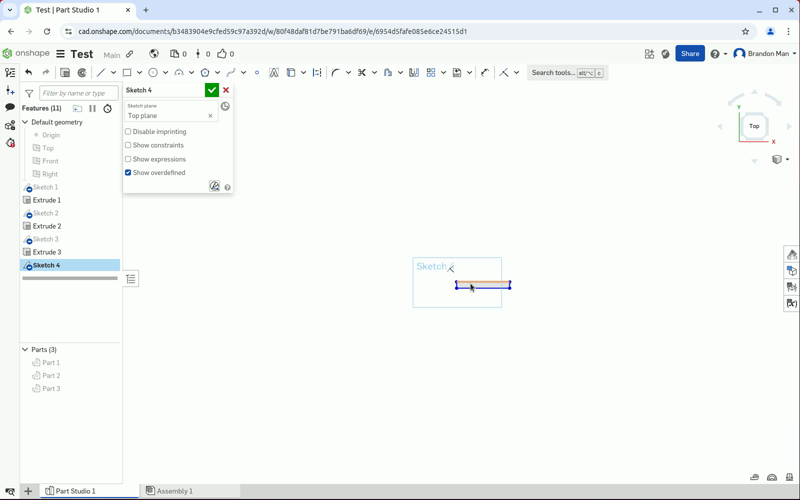
scroll(6)
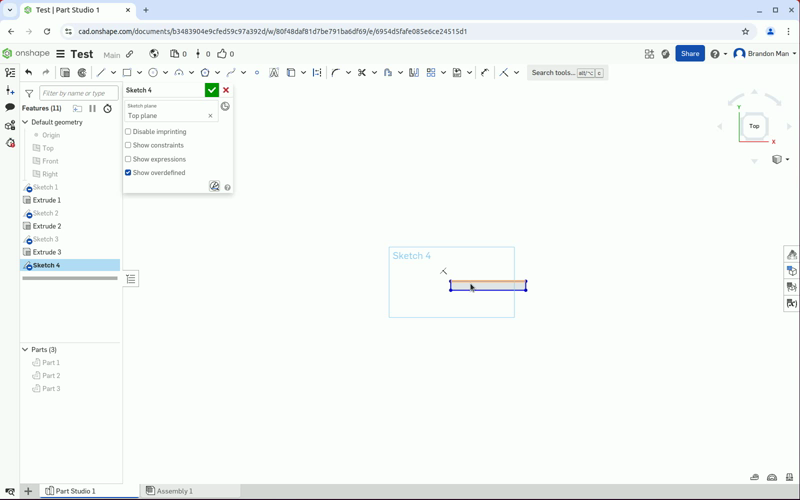
scroll(6)
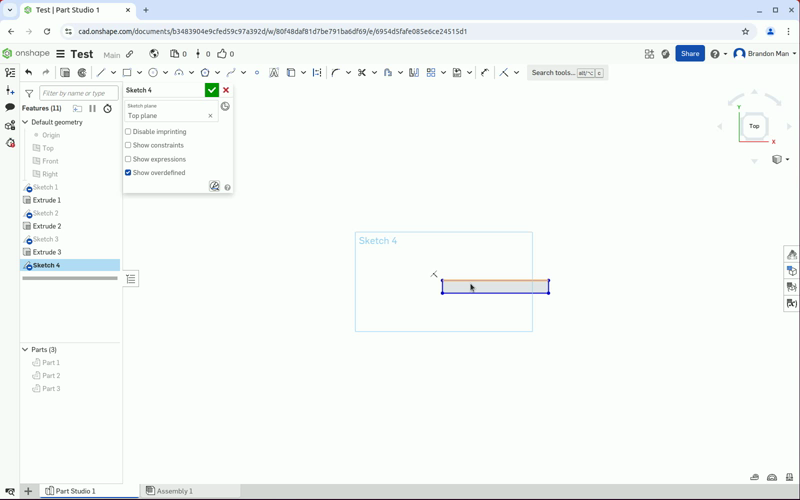
scroll(6)
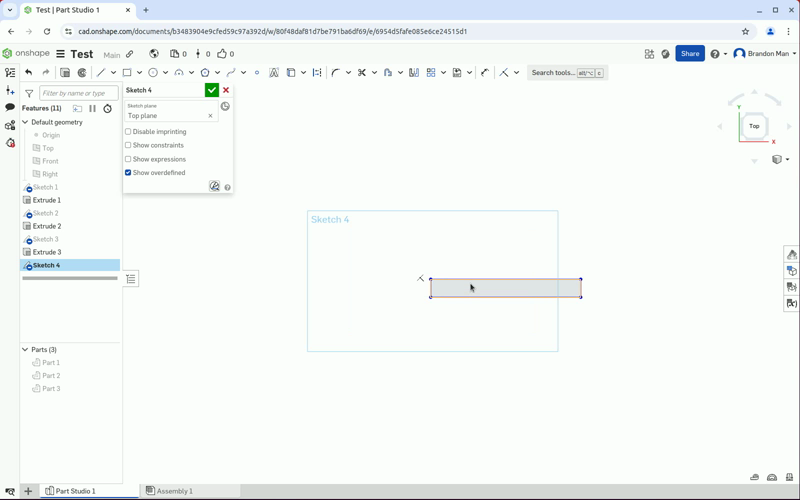
scroll(6)
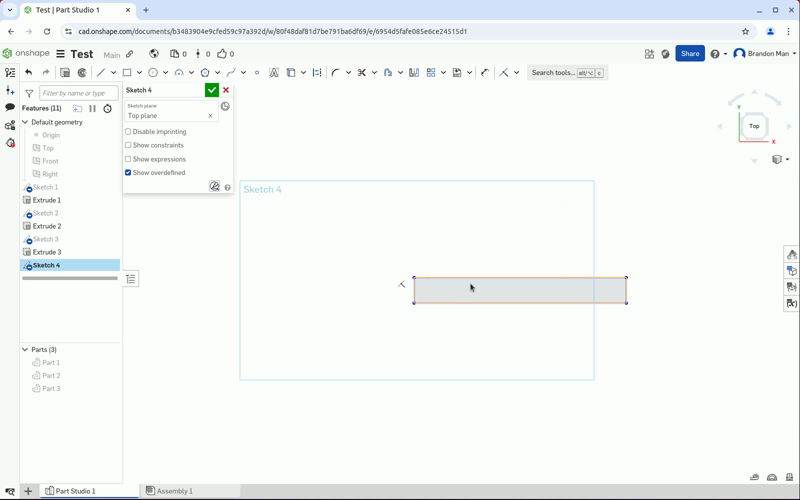
scroll(6)
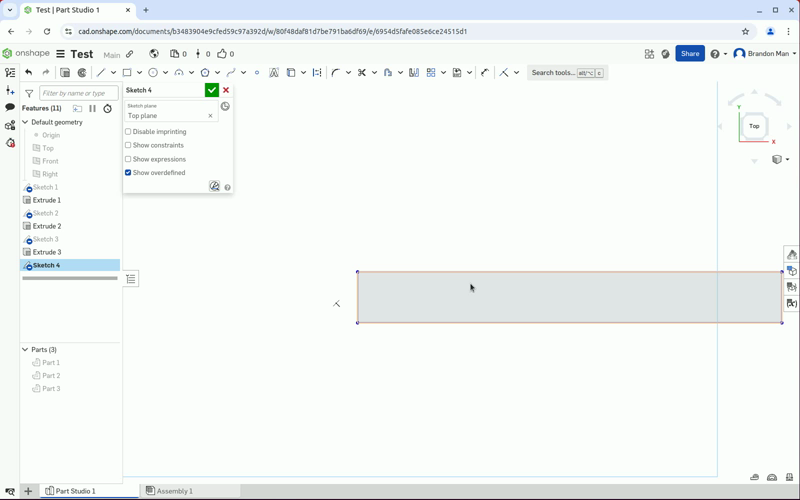
click(470, 283)
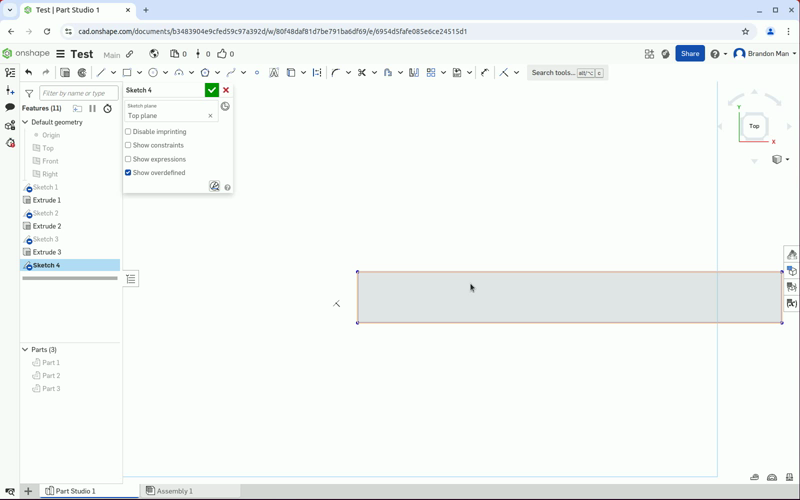
scroll(-6)
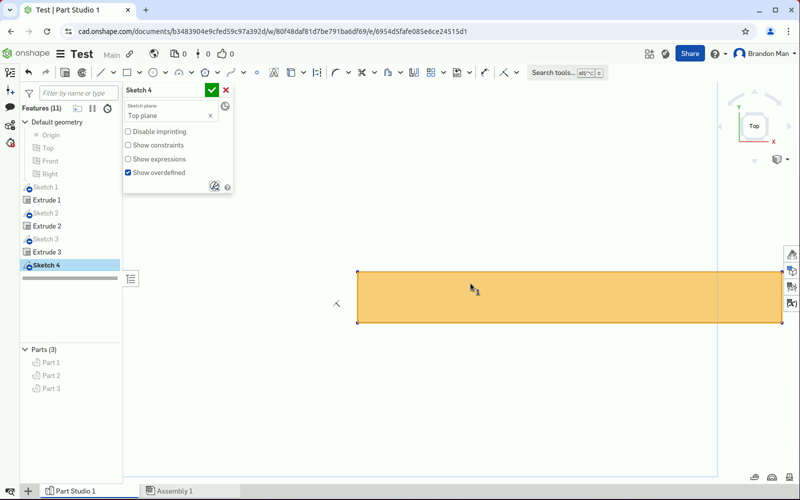
scroll(-6)
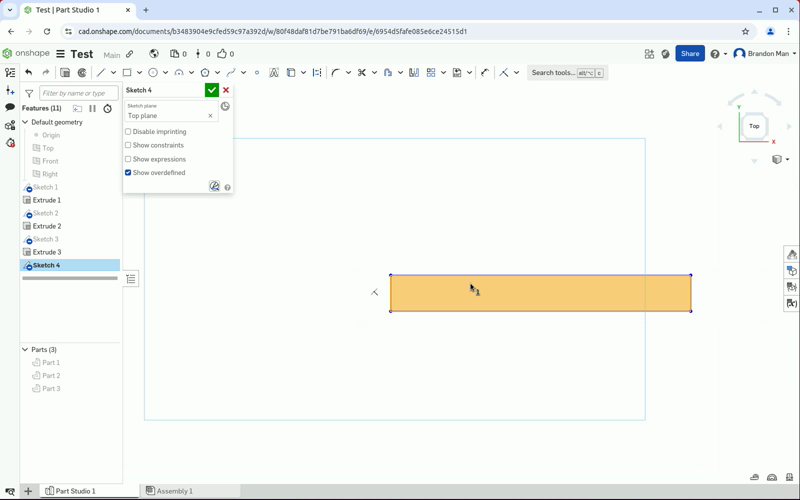
scroll(-6)
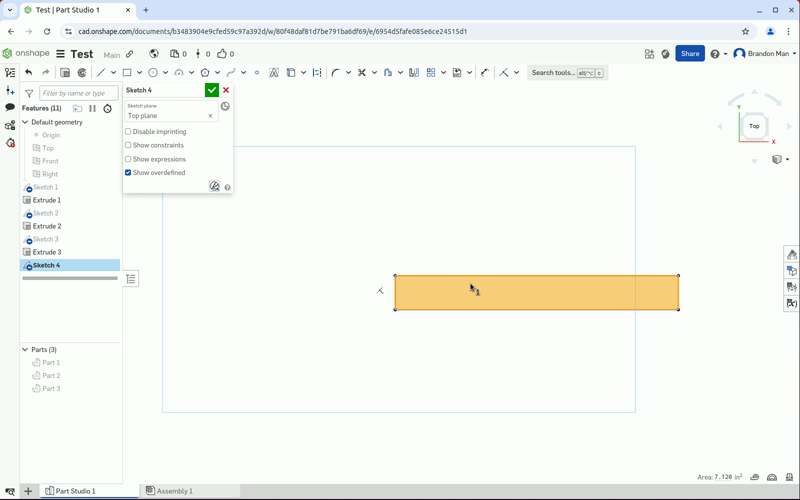
scroll(-6)
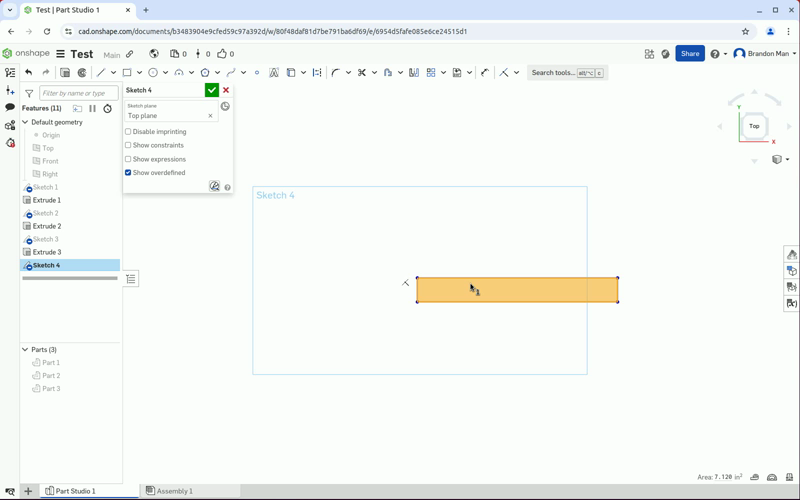
scroll(-6)
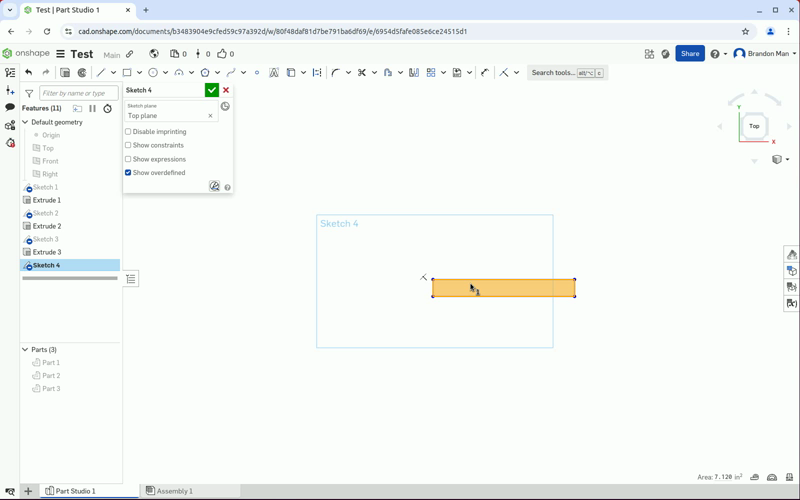
scroll(-6)
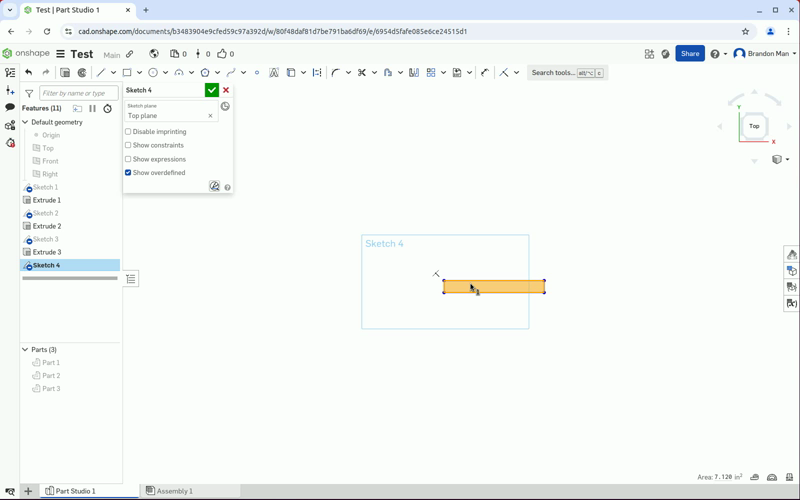
scroll(-6)
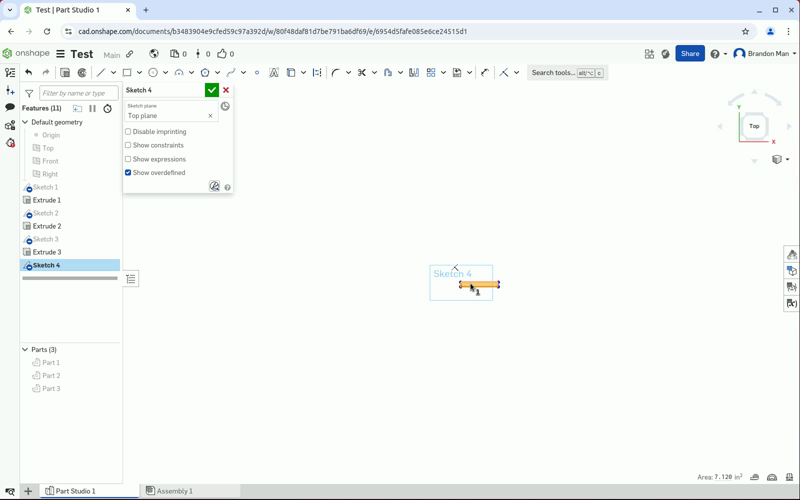
mouse_move(73, 352)
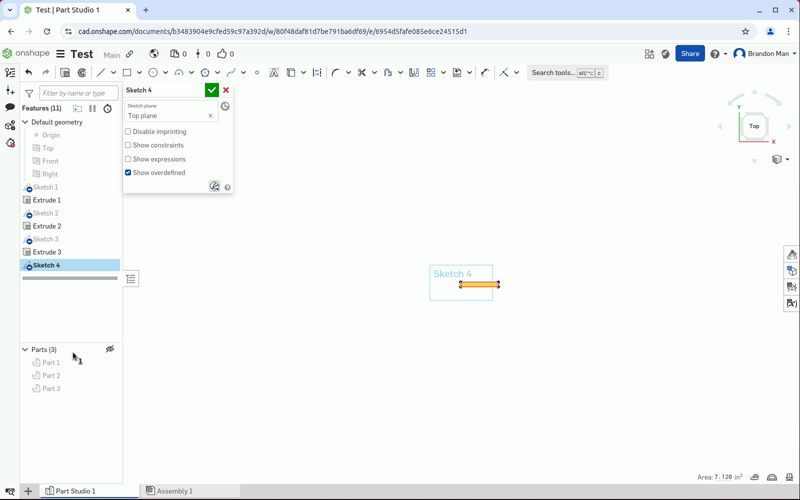
key(shift+y)
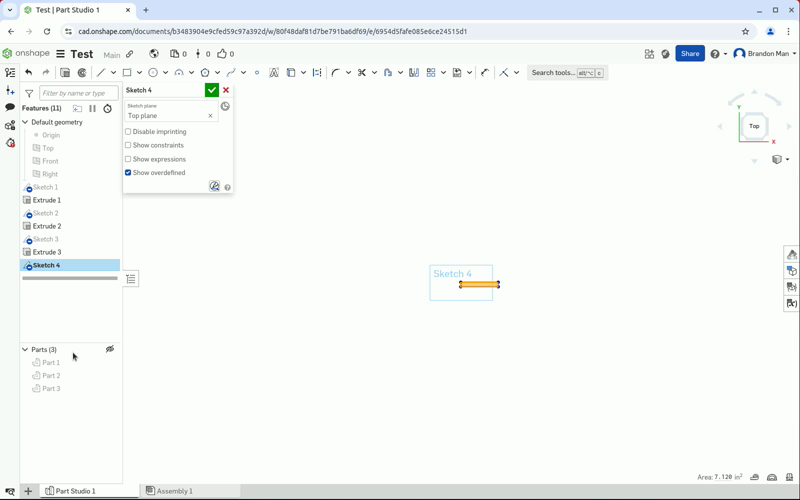
key(shift+e)
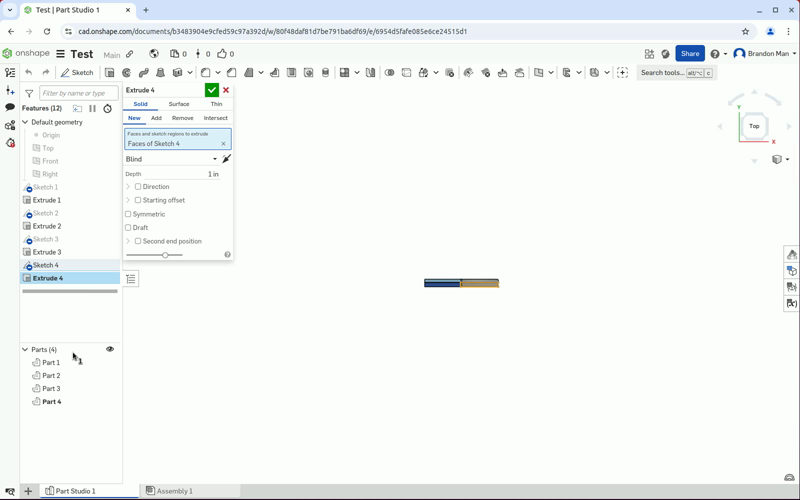
mouse_move(143, 106)
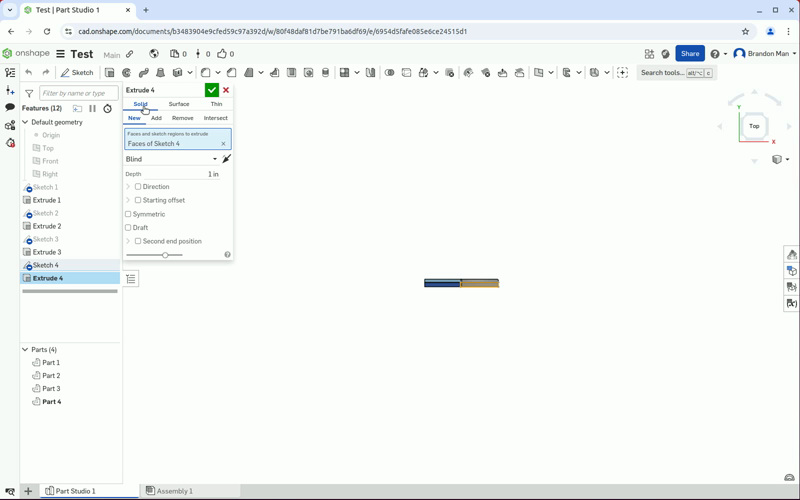
click(143, 106)
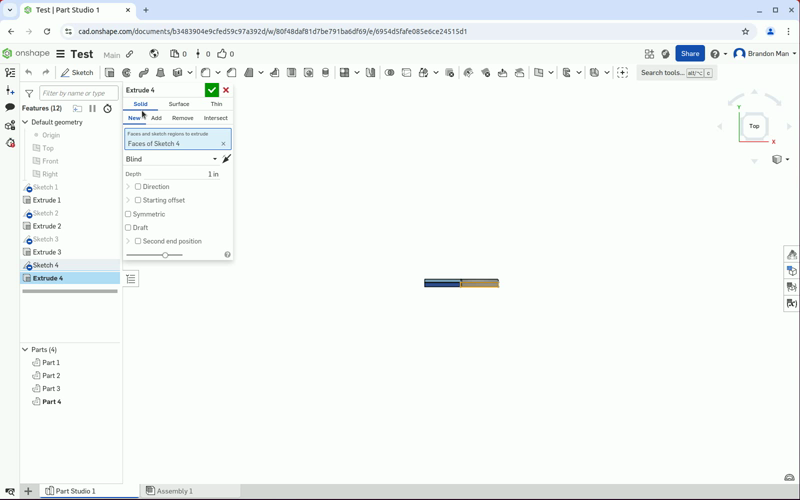
mouse_move(137, 120)
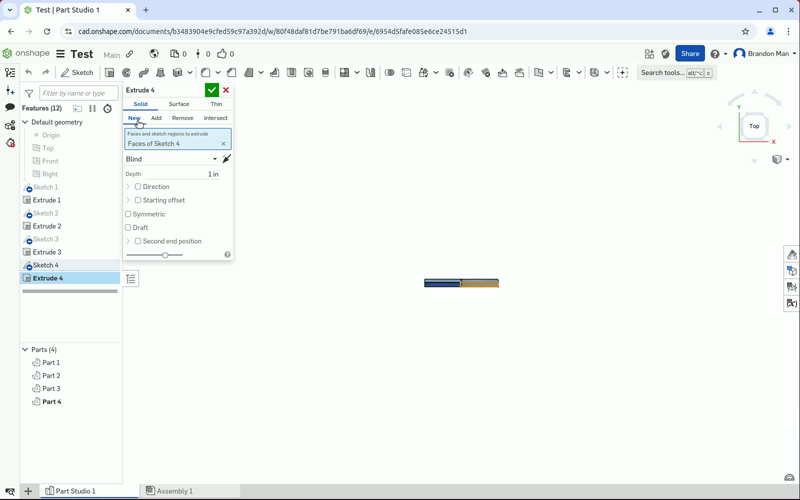
click(137, 120)
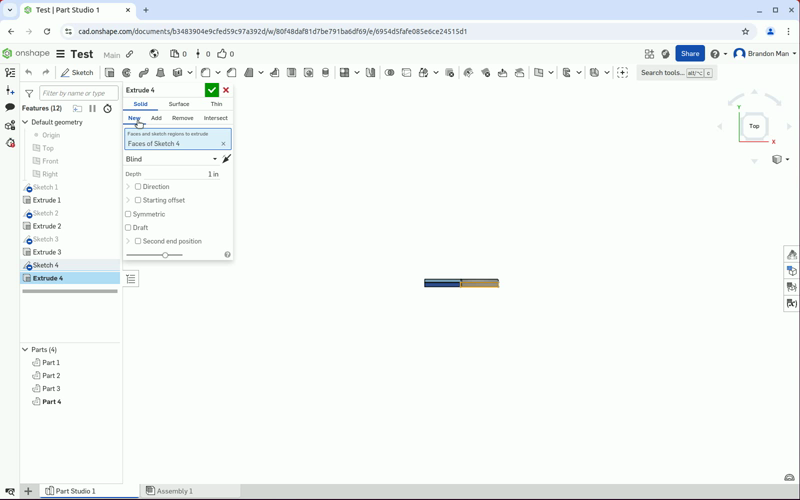
key(tab, 4)
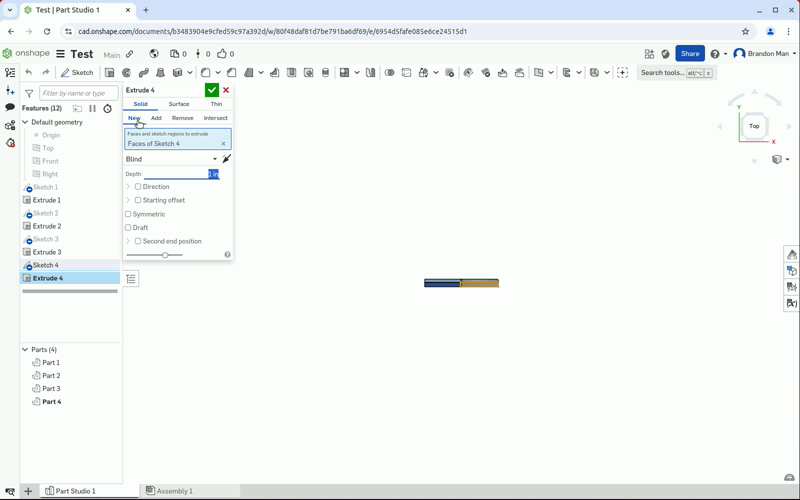
text(9.147)
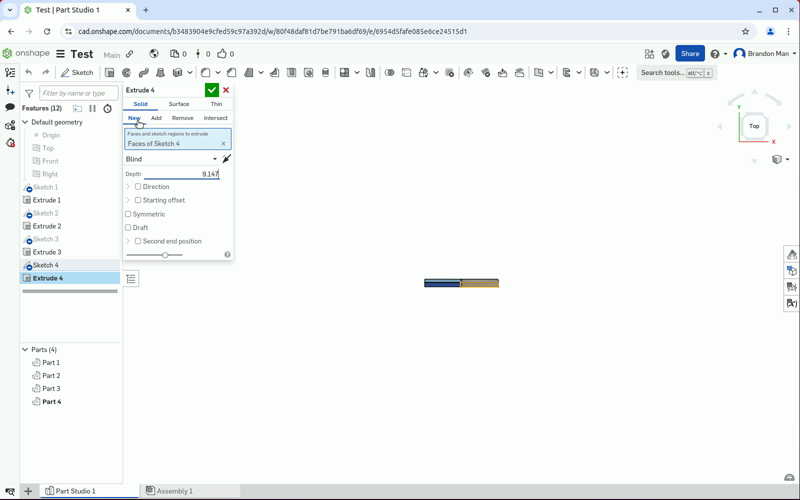
key(enter)
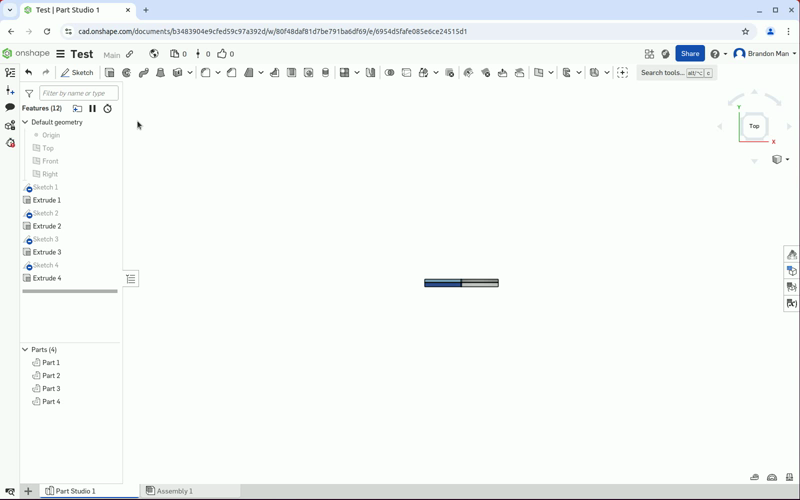
key(shift+h)
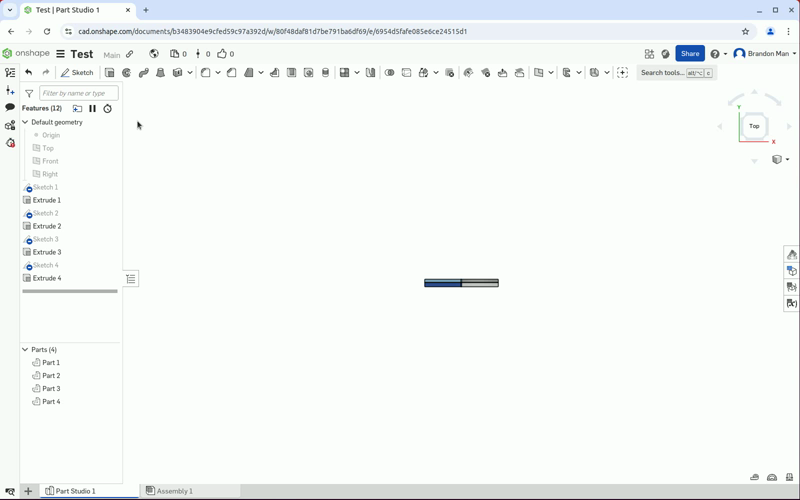
key(shift+h)
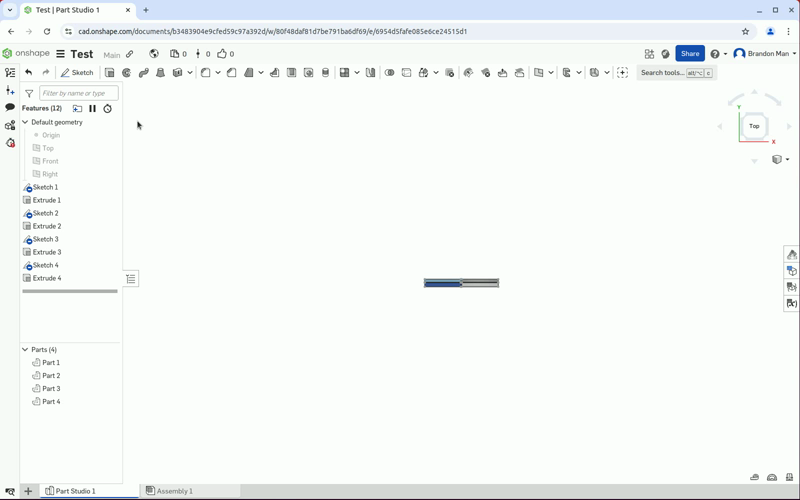
key(shift+7)
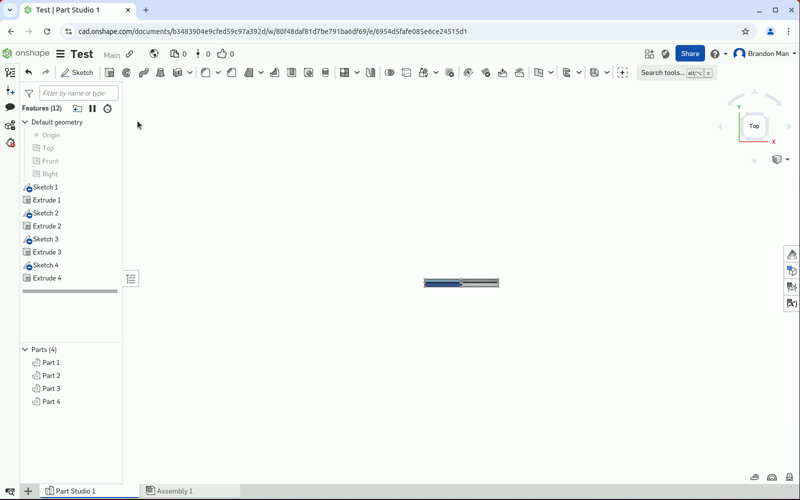
key(up, 3)
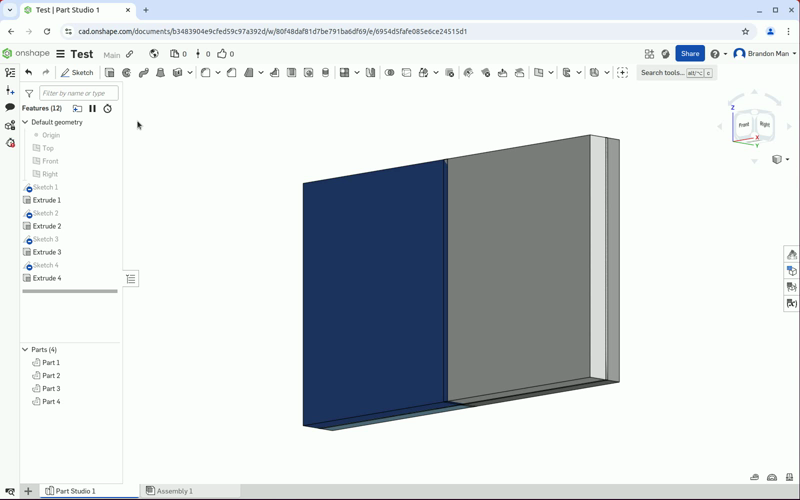
key(left, 3)
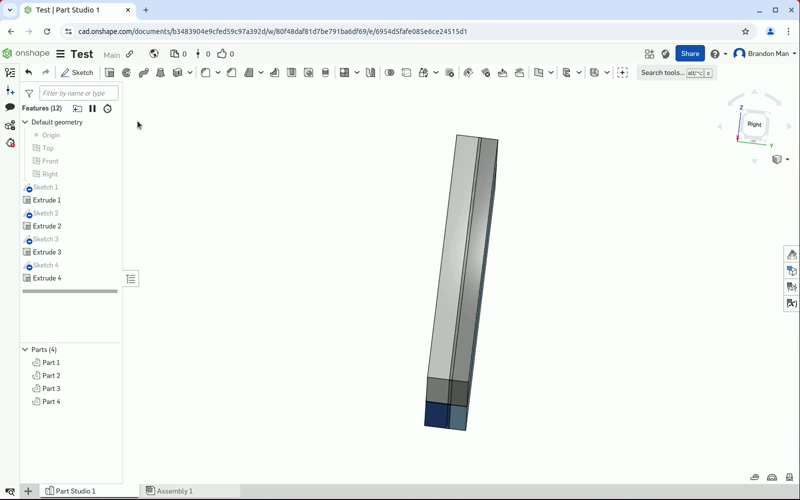
key(right, 3)
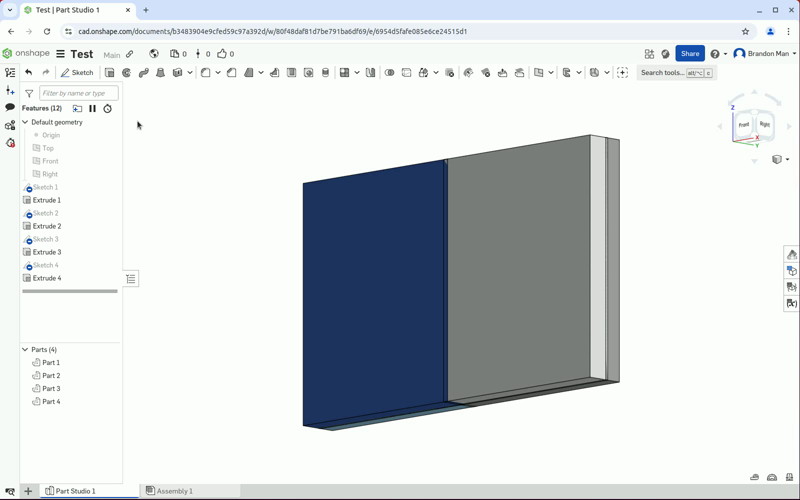
key(down, 3)
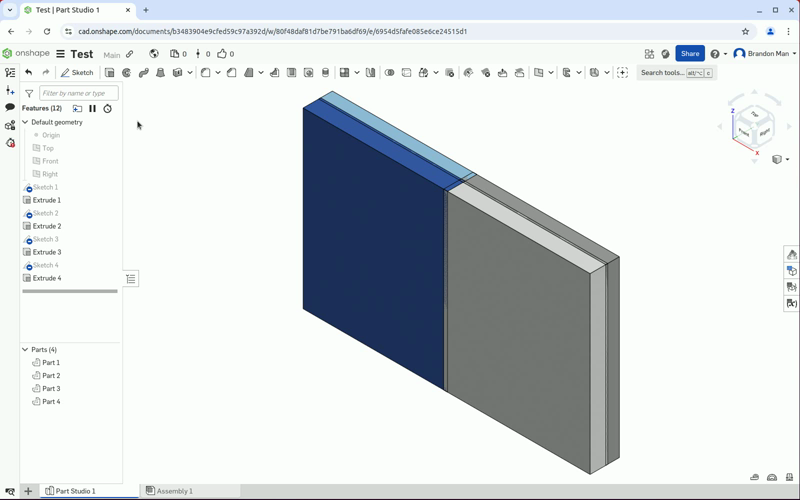
mouse_move(73, 189)
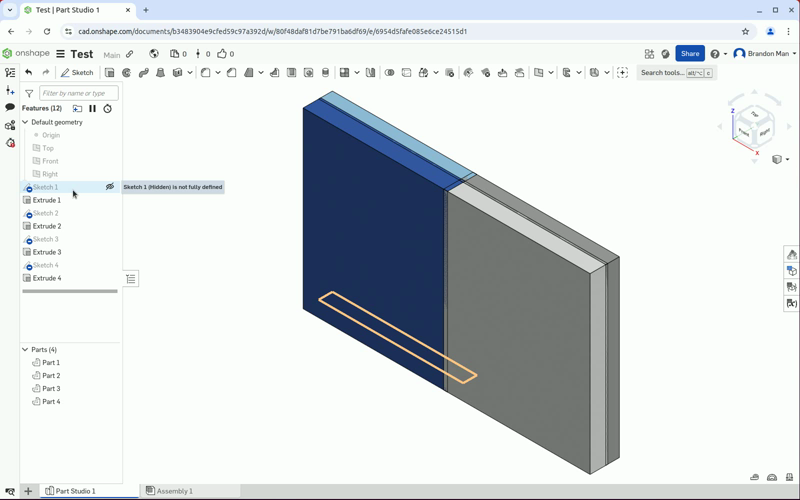
click(73, 189)